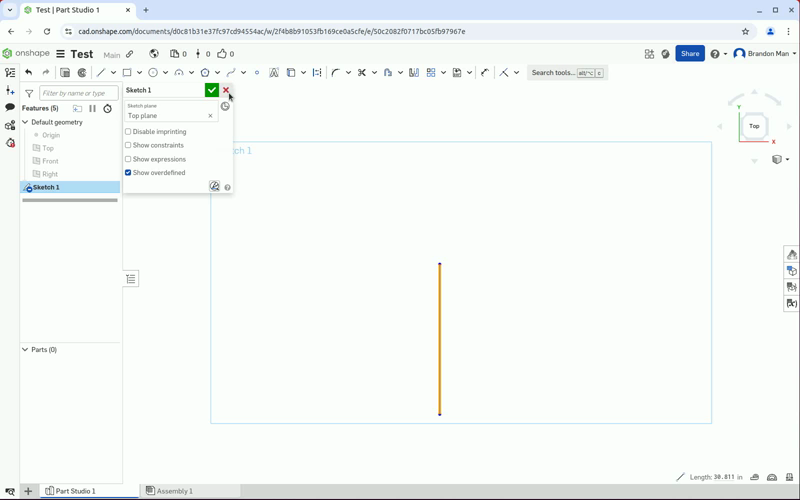
key(shift+h)
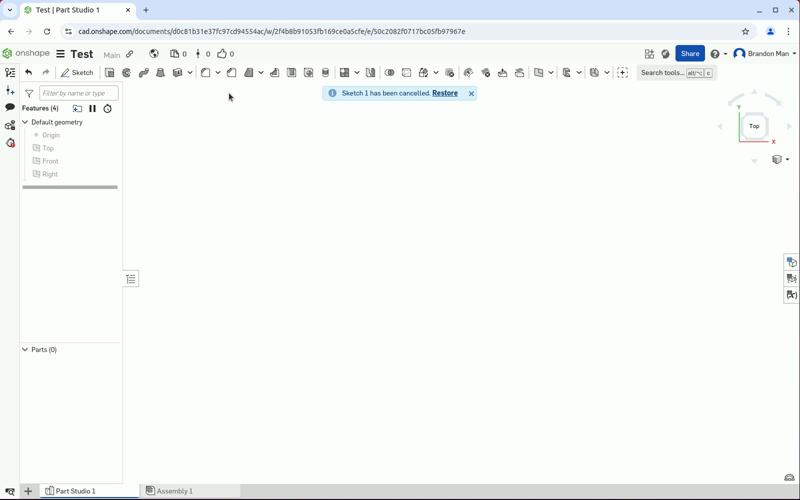
mouse_move(73, 352)
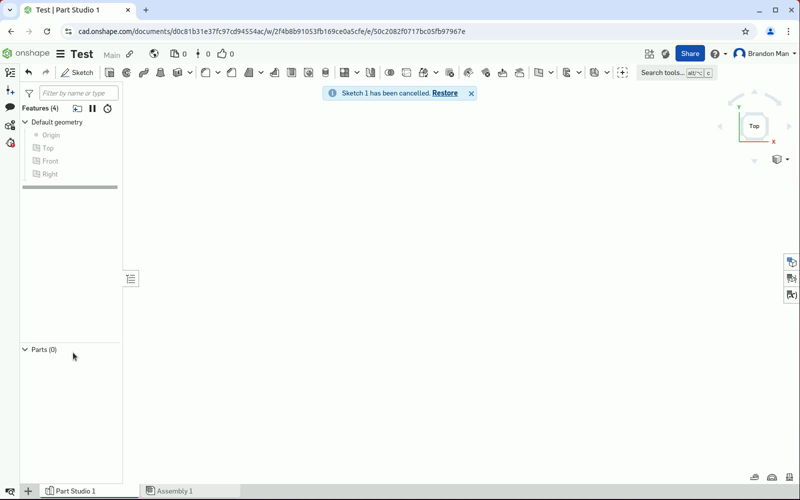
key(y)
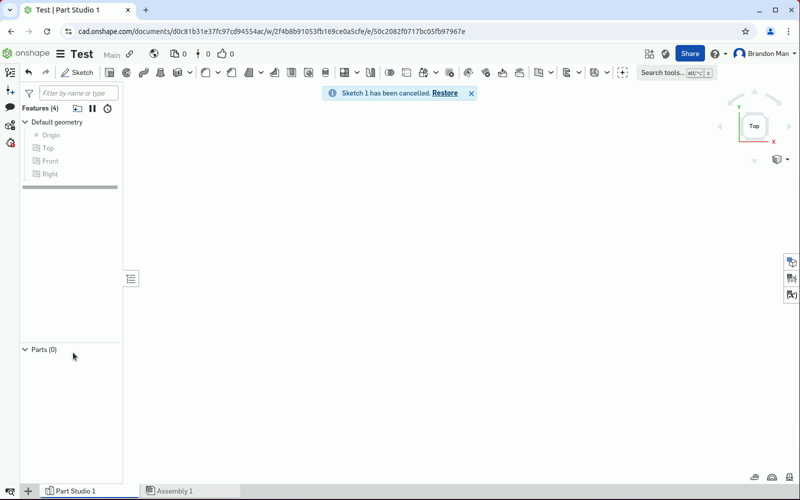
key(shift+p)
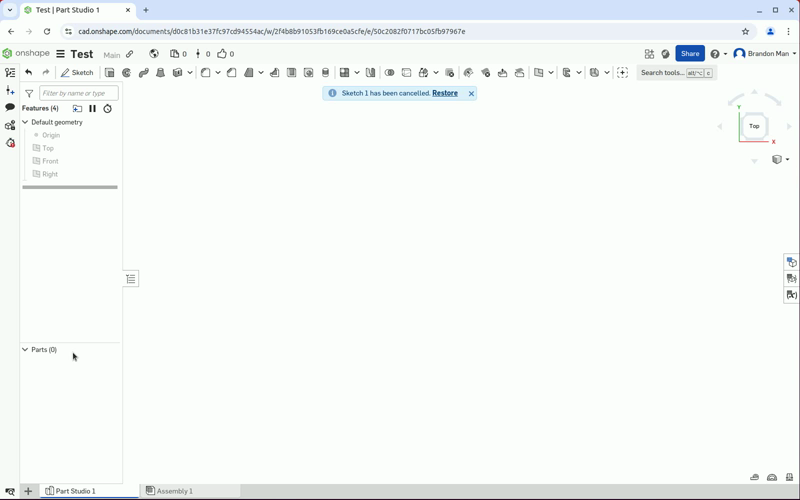
key(space)
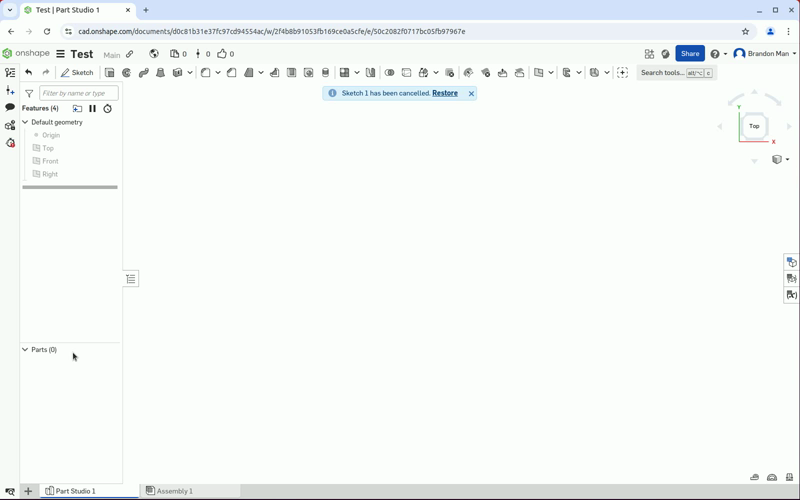
key_down(shift)
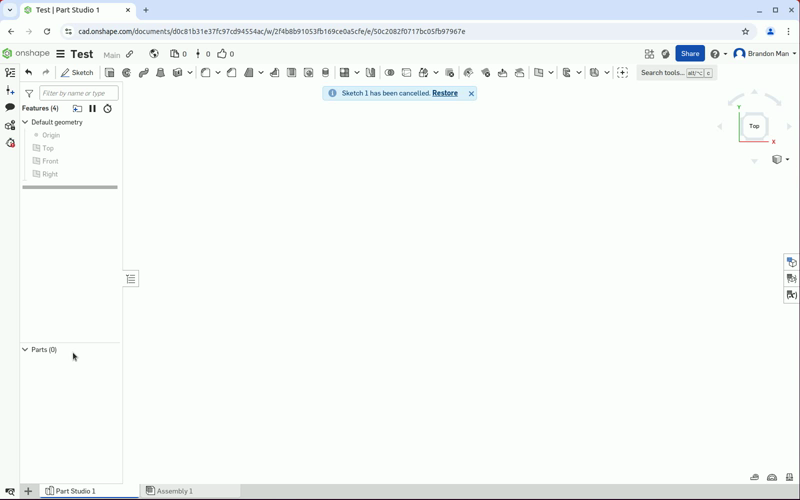
key(up)
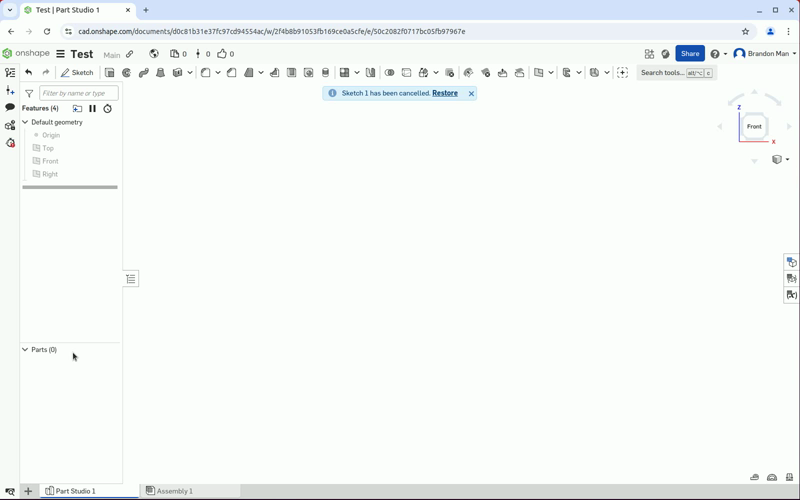
key_up(shift)
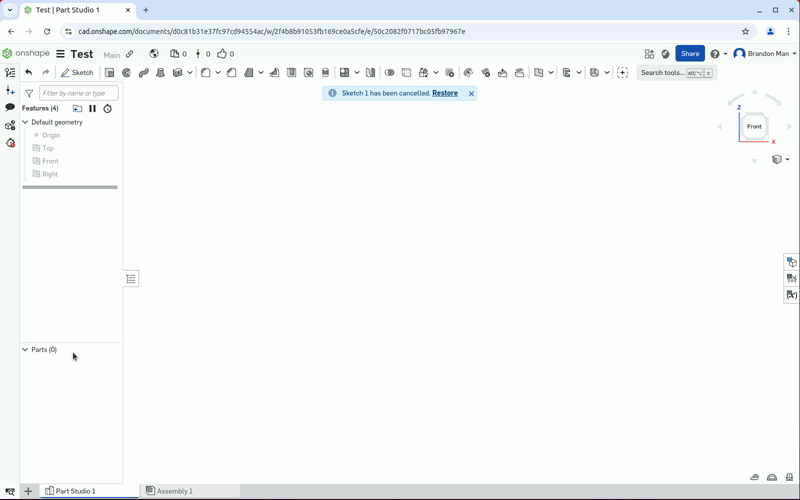
mouse_move(73, 352)
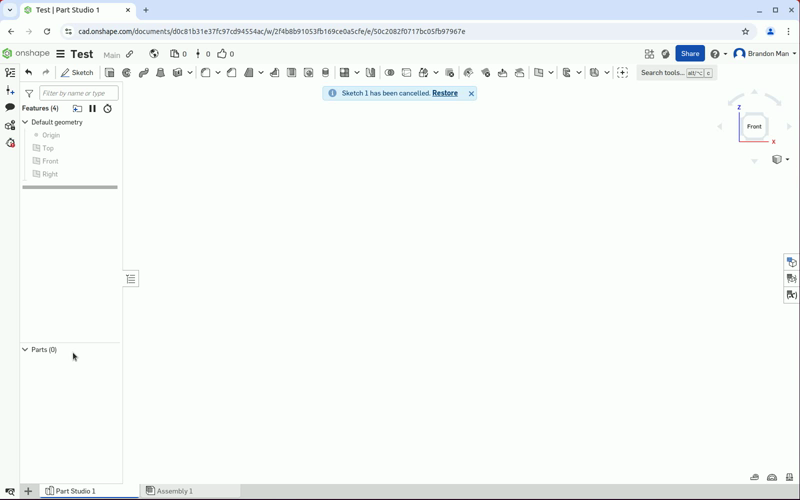
key(shift+y)
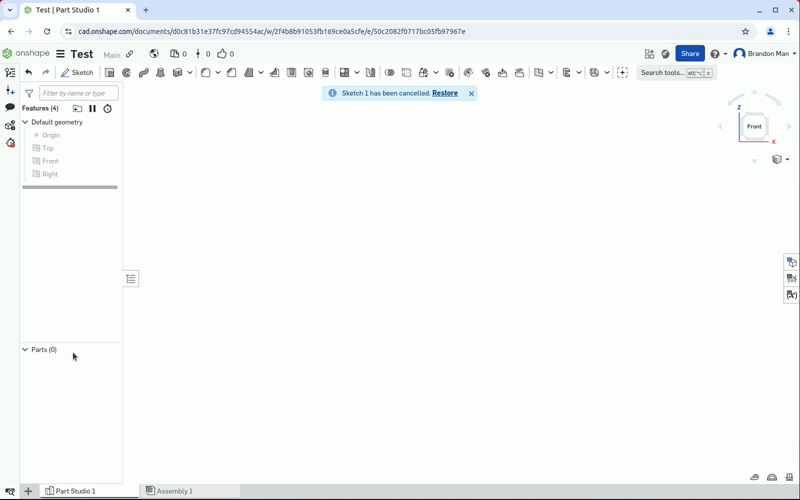
key(shift+s)
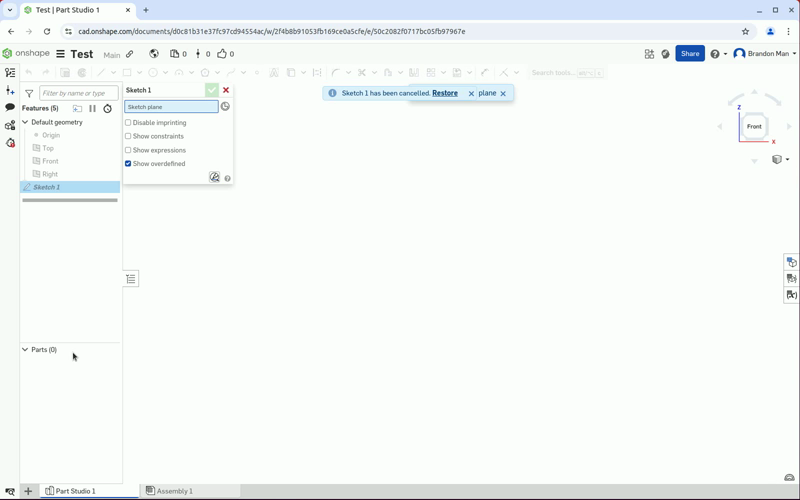
mouse_move(73, 163)
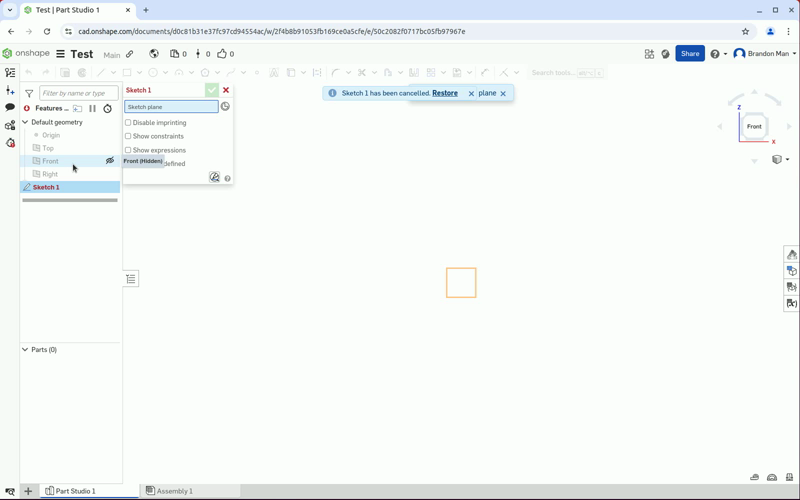
click(73, 163)
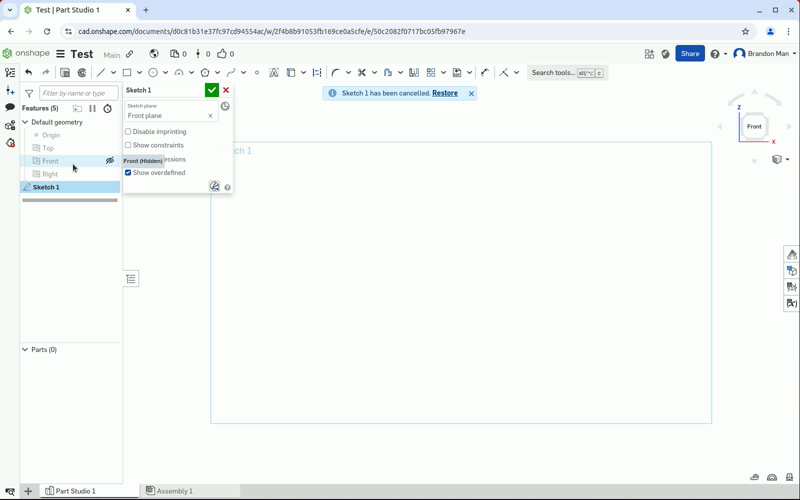
mouse_move(73, 352)
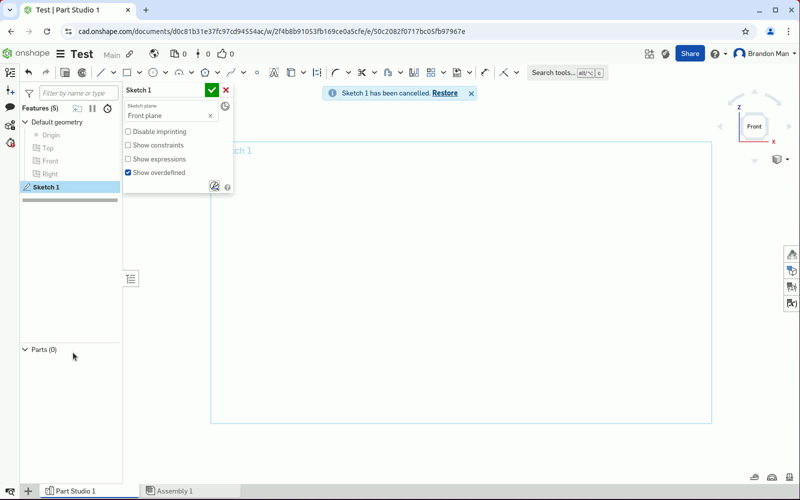
key(y)
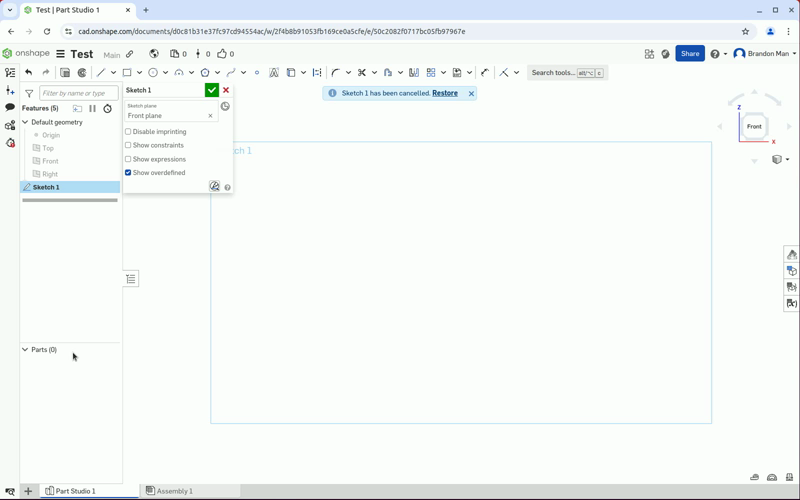
key(c)
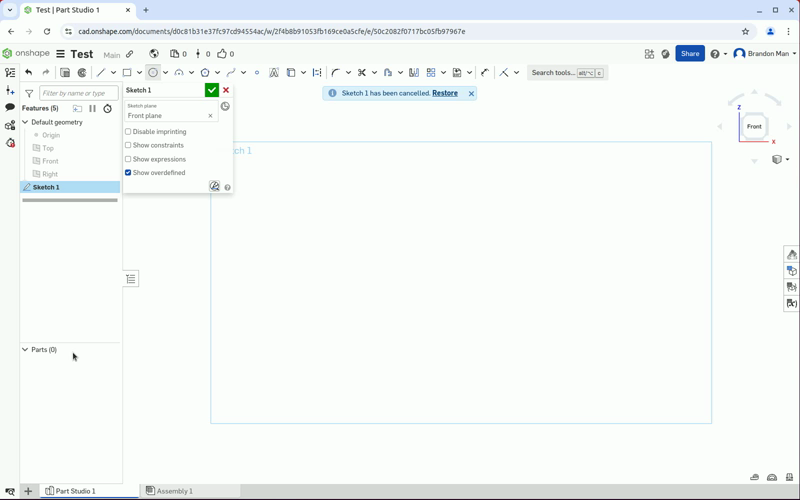
key_down(shift)
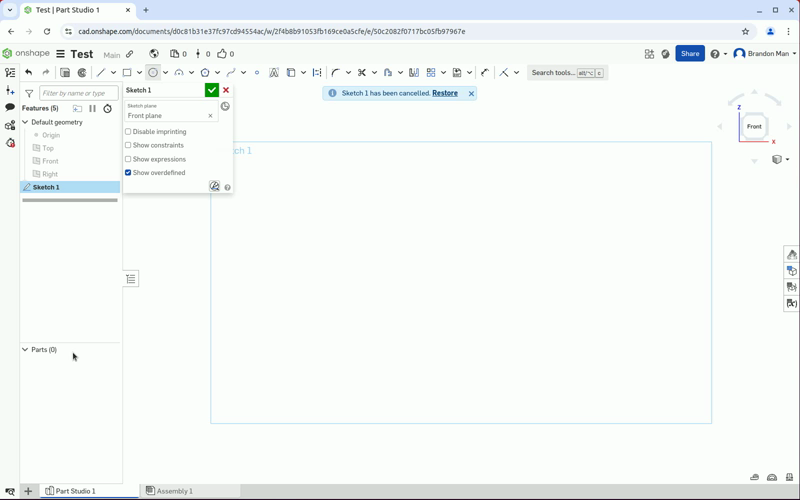
mouse_move(461, 282)
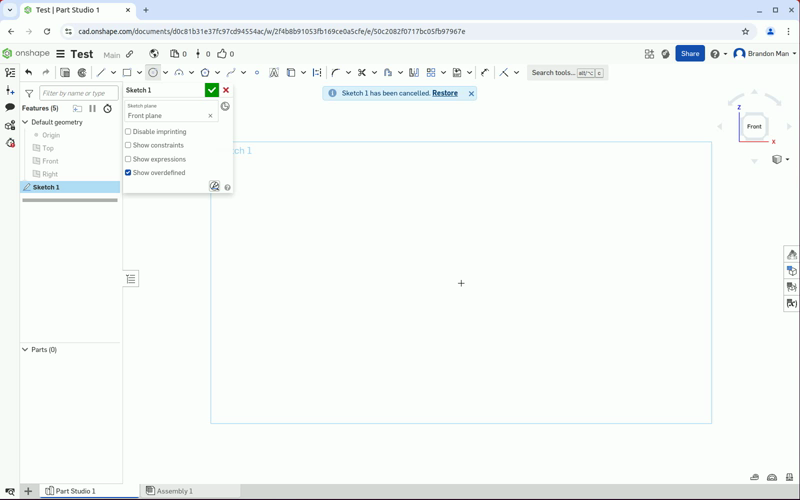
click(461, 282)
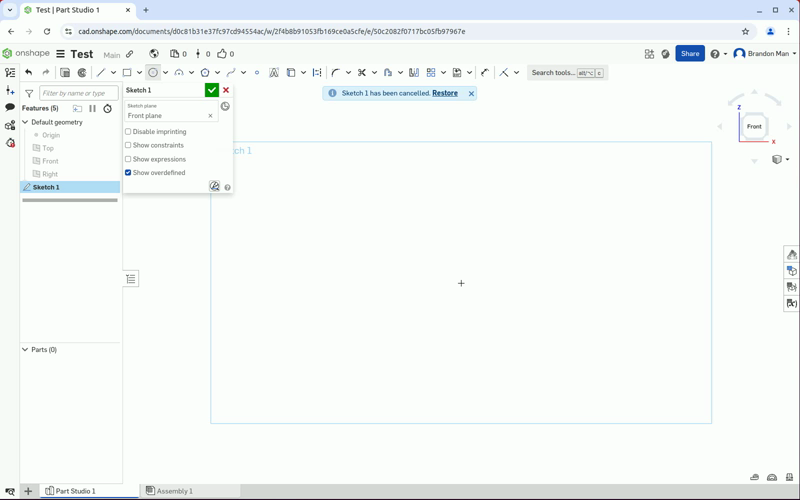
key_up(shift)
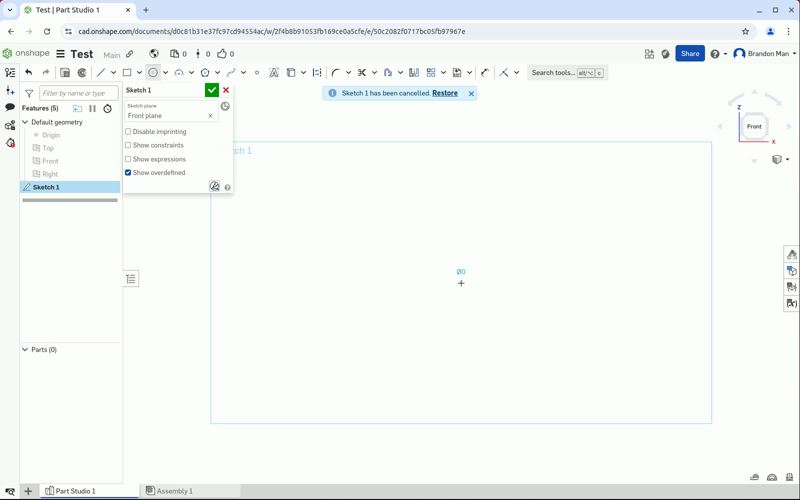
mouse_move(574, 282)
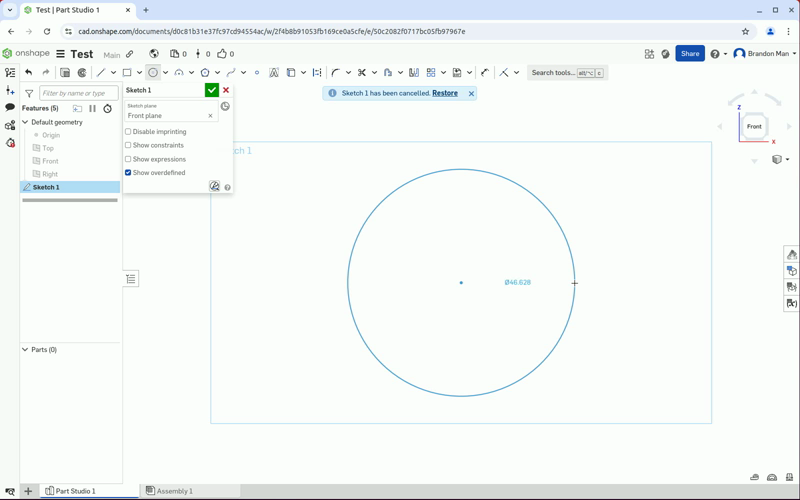
click(574, 282)
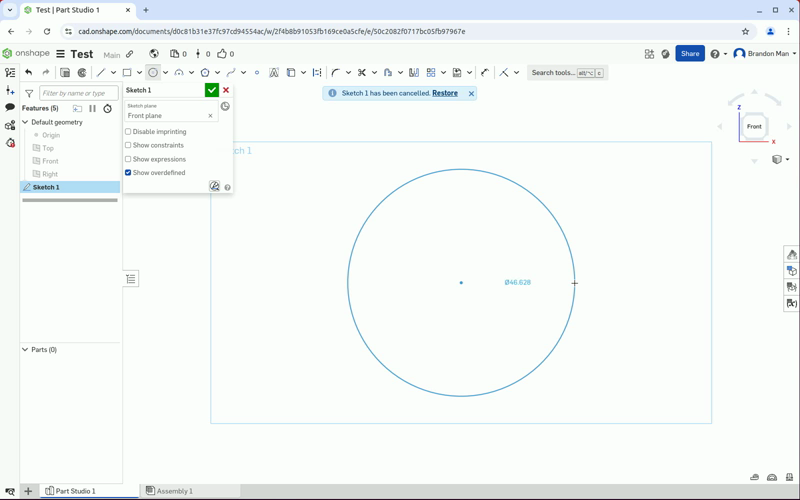
key(esc)
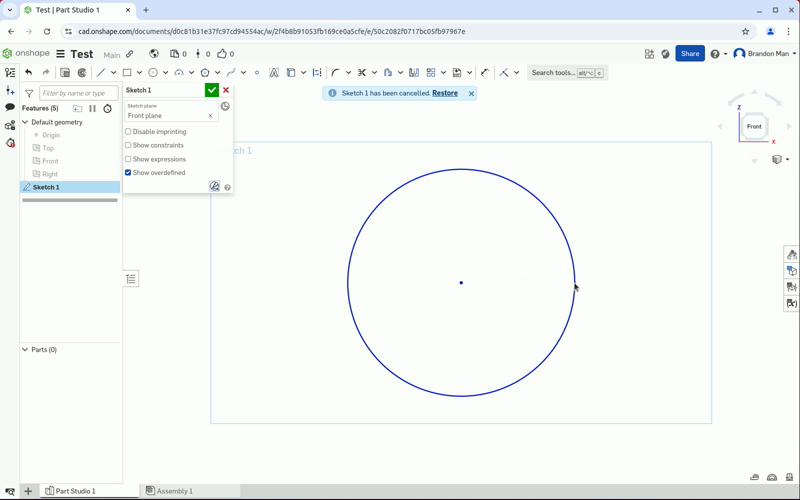
key(c)
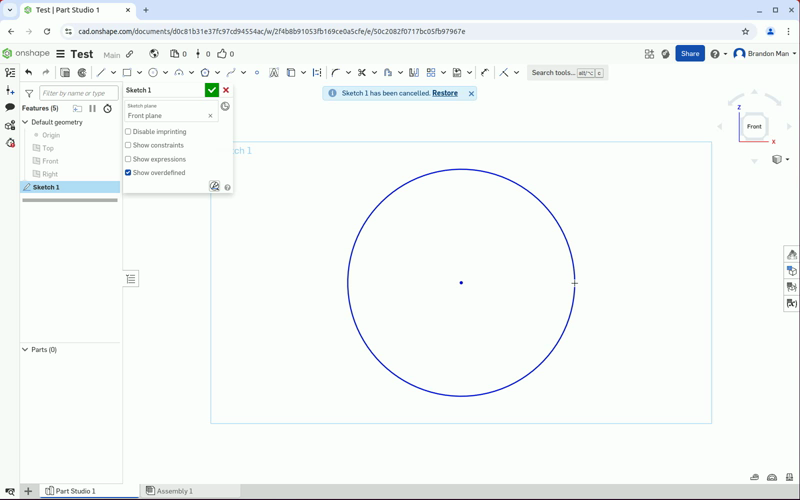
key_down(shift)
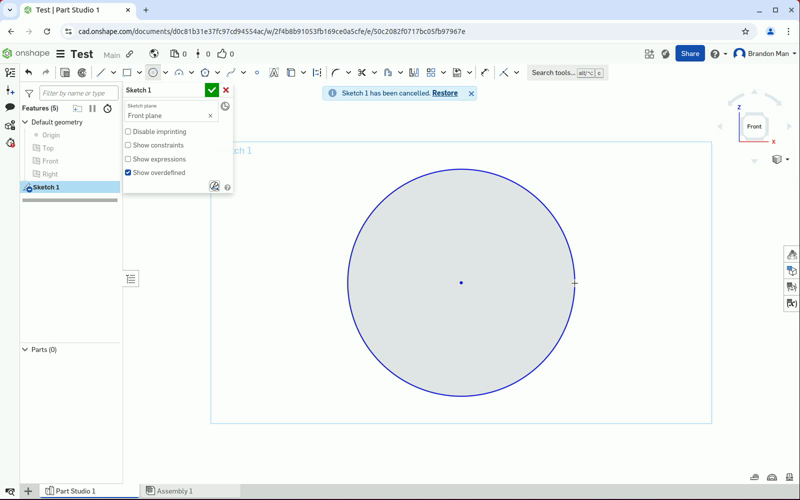
mouse_move(461, 282)
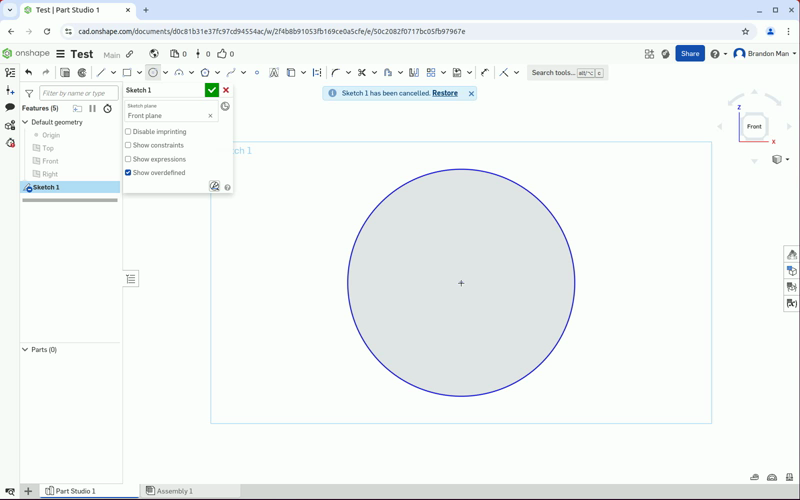
click(461, 282)
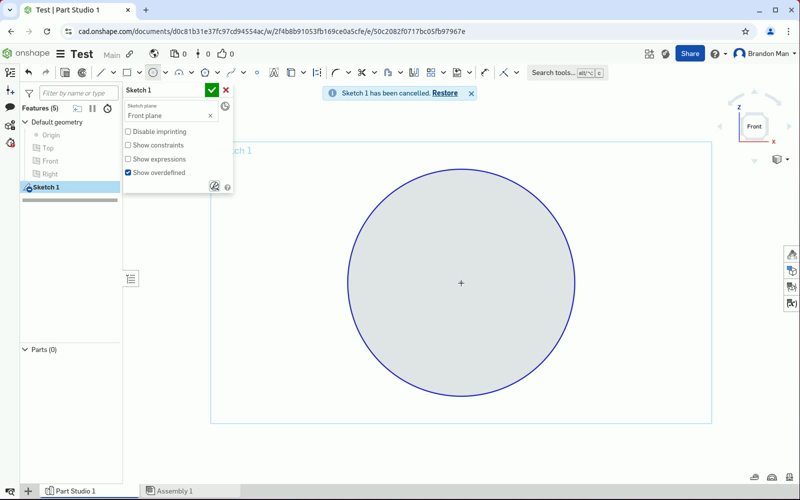
key_up(shift)
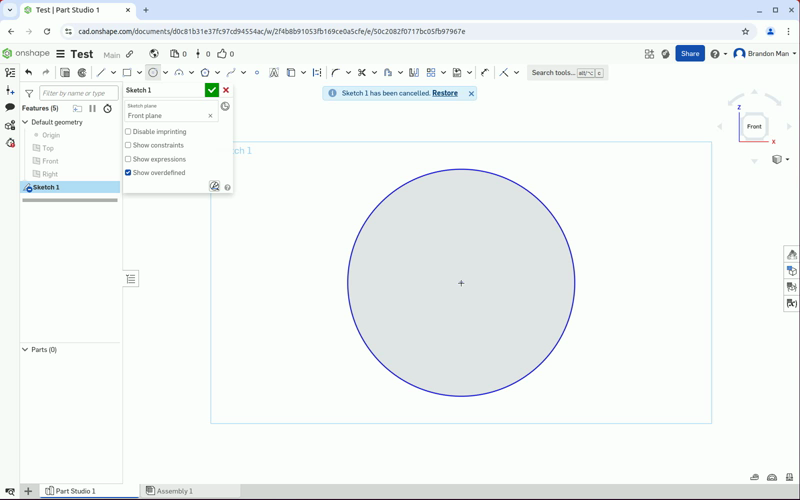
mouse_move(550, 282)
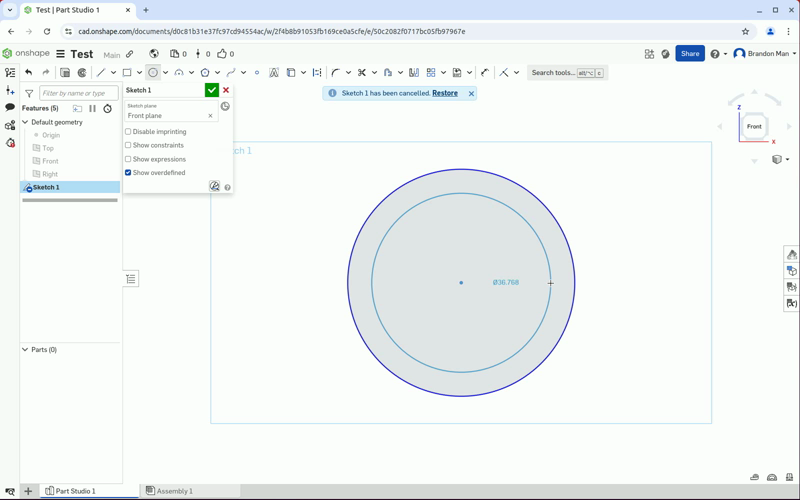
click(550, 282)
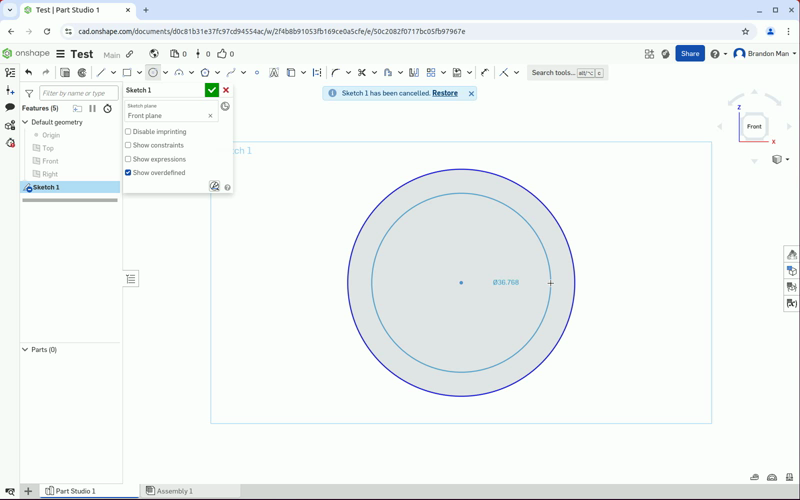
key(esc)
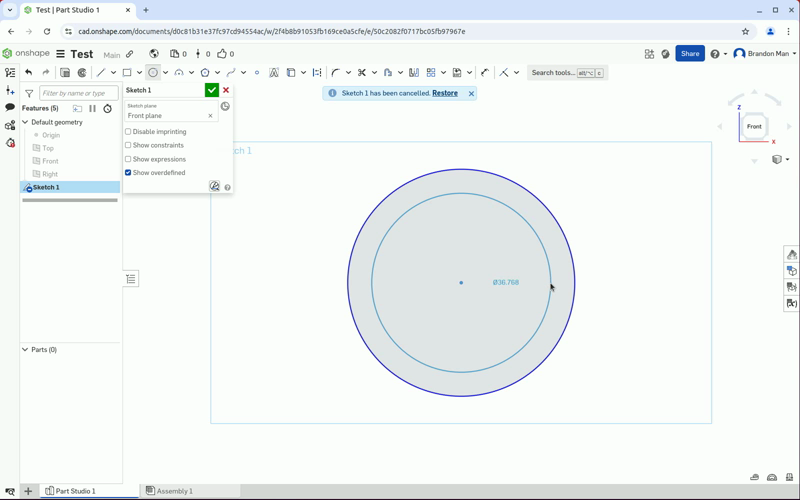
mouse_move(367, 318)
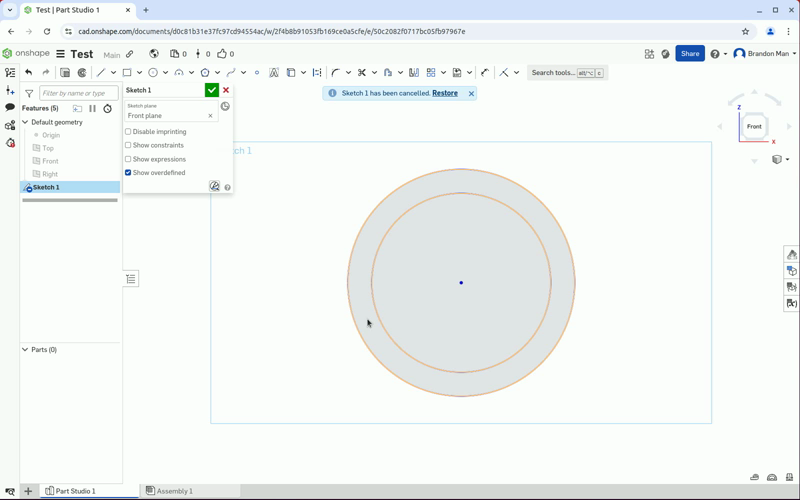
click(367, 318)
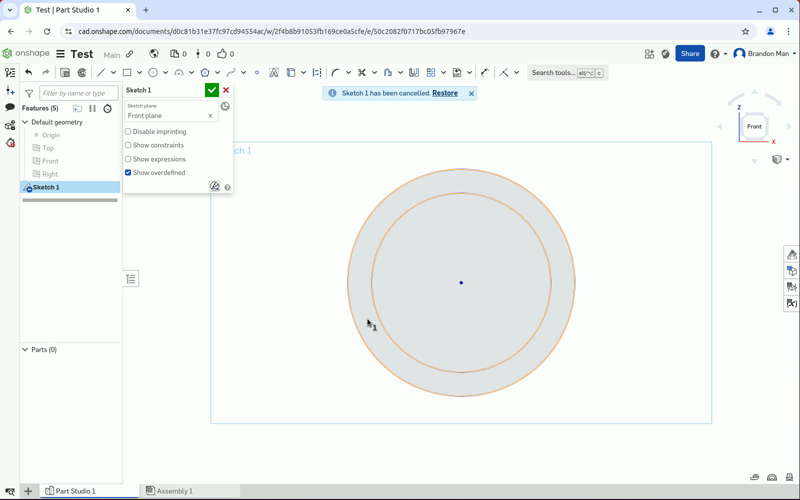
mouse_move(73, 352)
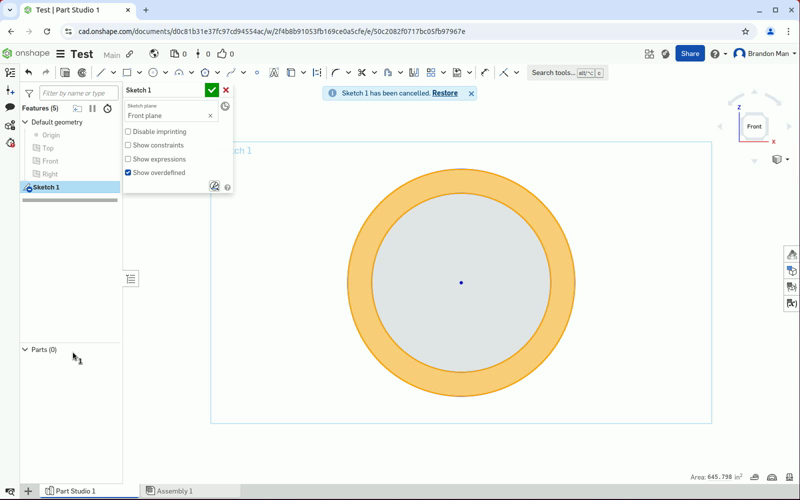
key(shift+y)
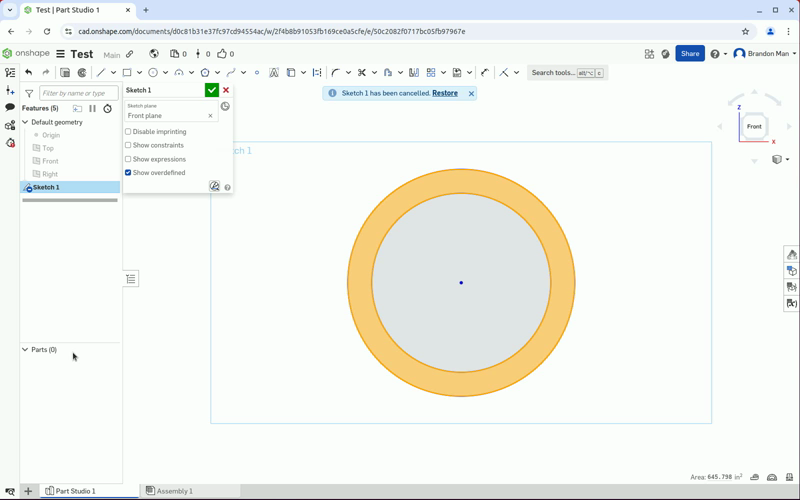
key(shift+e)
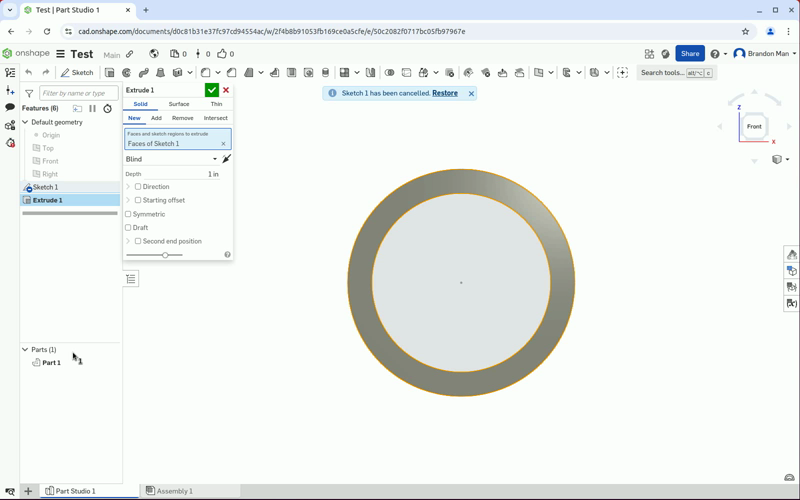
mouse_move(143, 106)
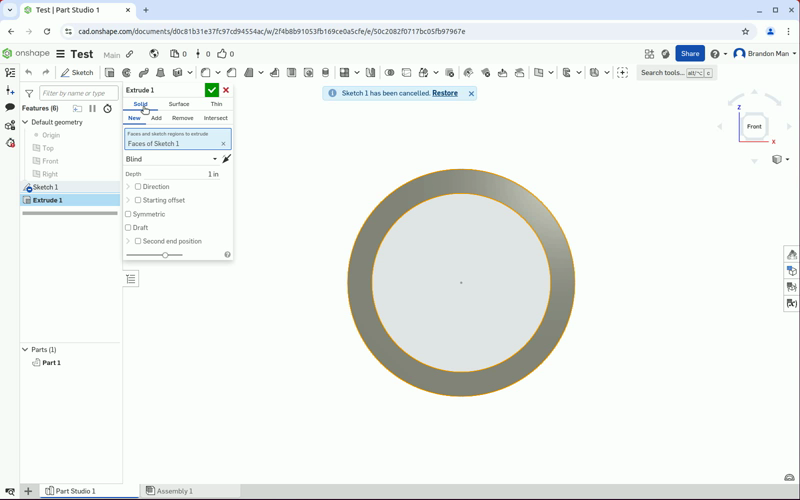
click(143, 106)
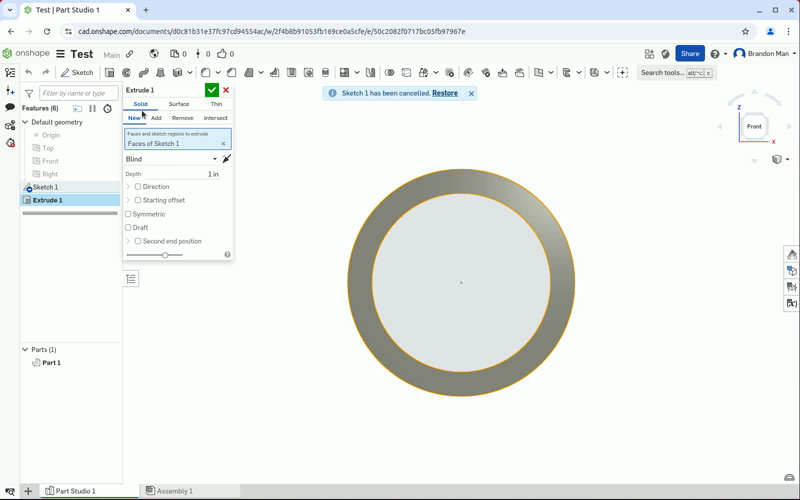
mouse_move(137, 120)
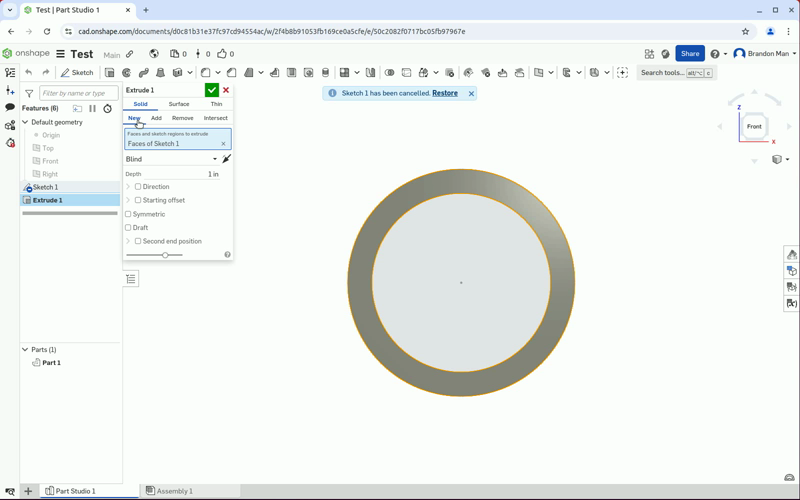
click(137, 120)
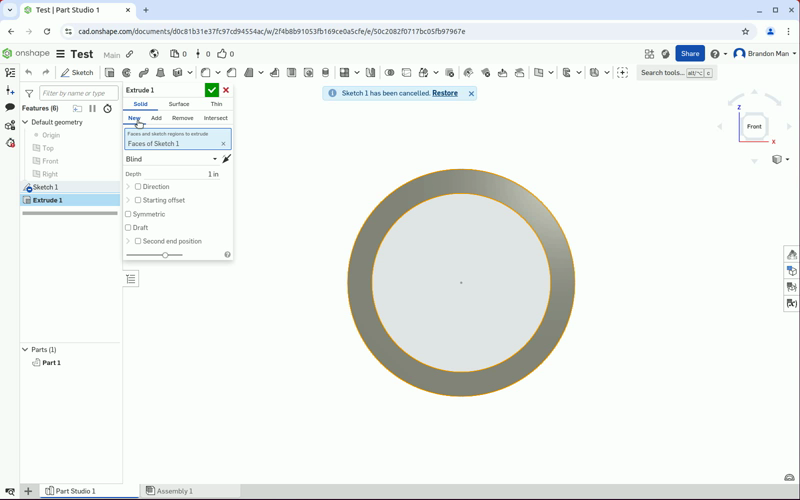
key(tab, 4)
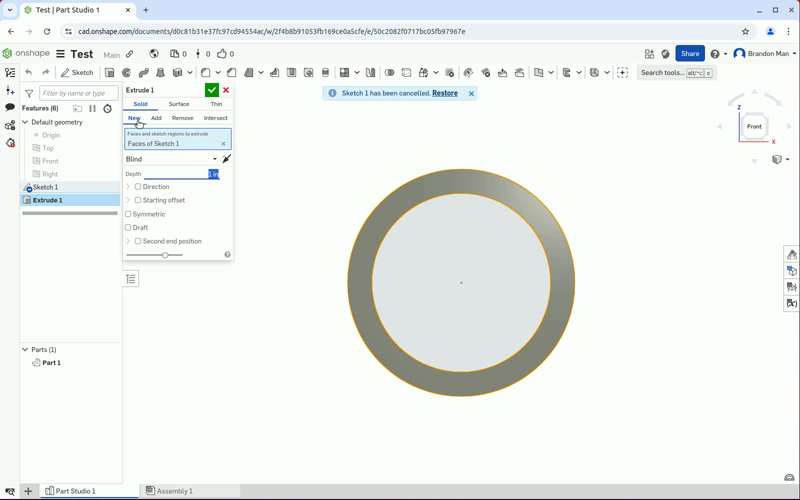
text(9.147)
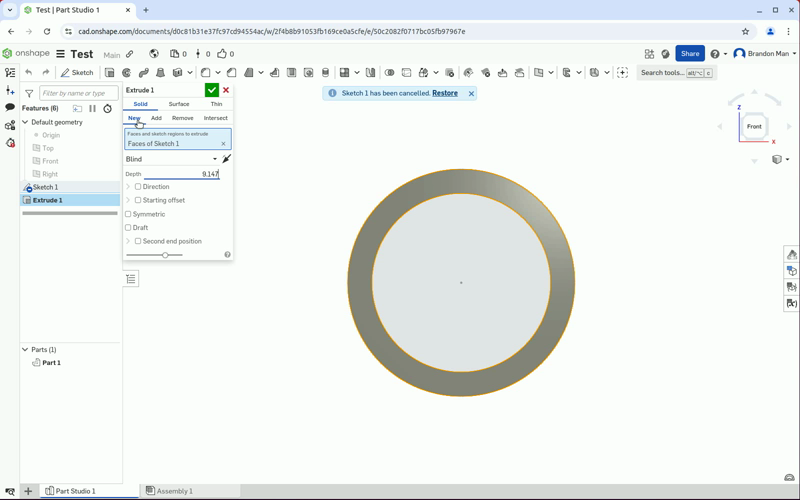
key(enter)
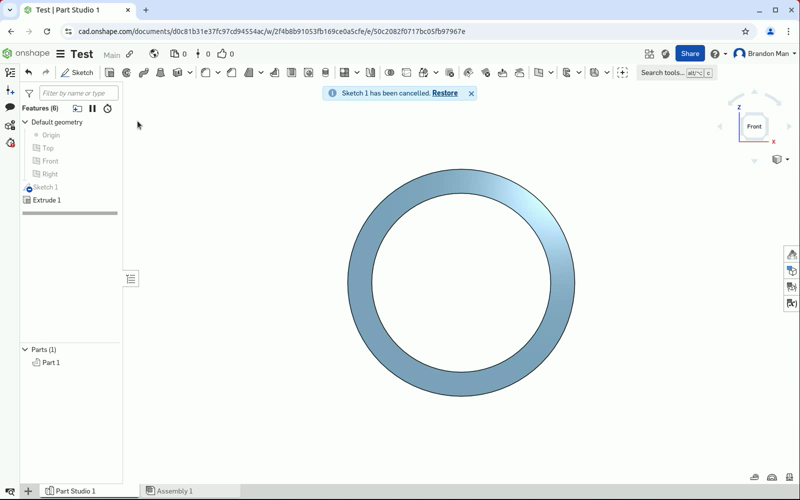
key(shift+h)
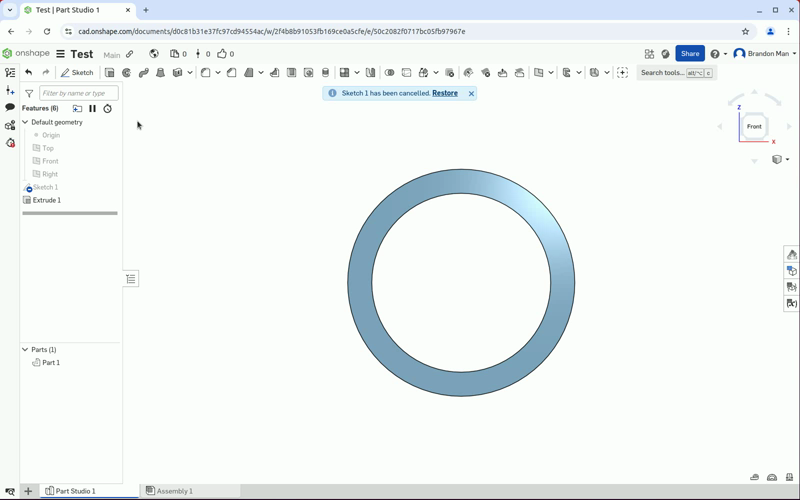
key(shift+h)
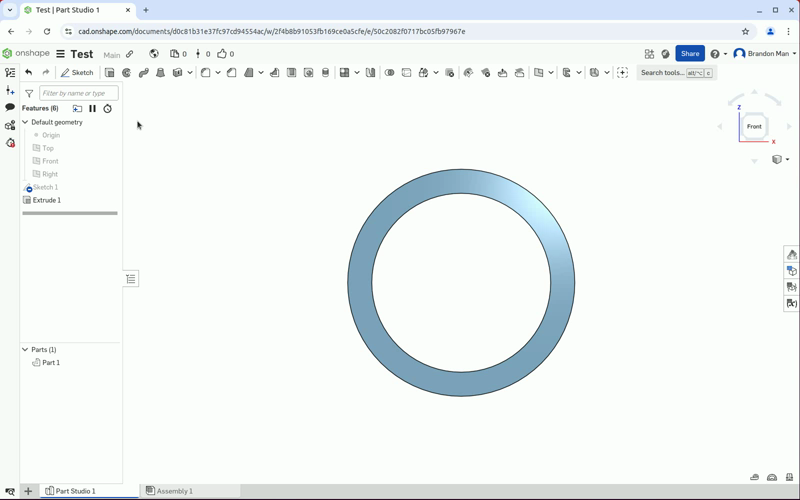
mouse_move(73, 189)
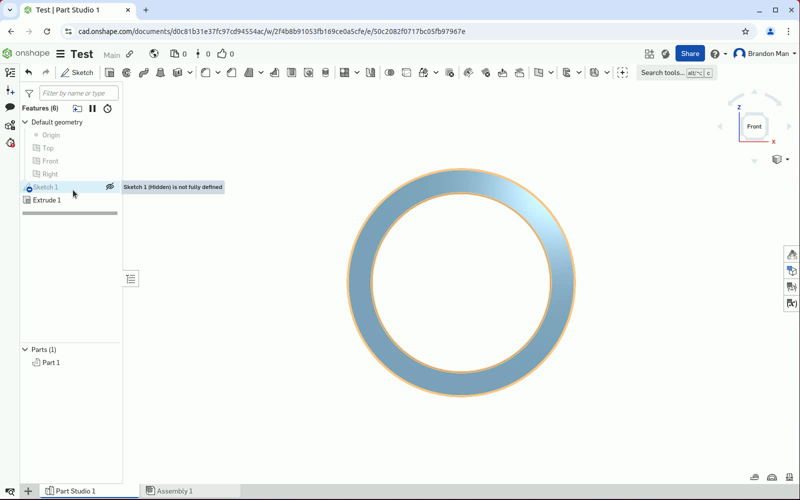
click(73, 189)
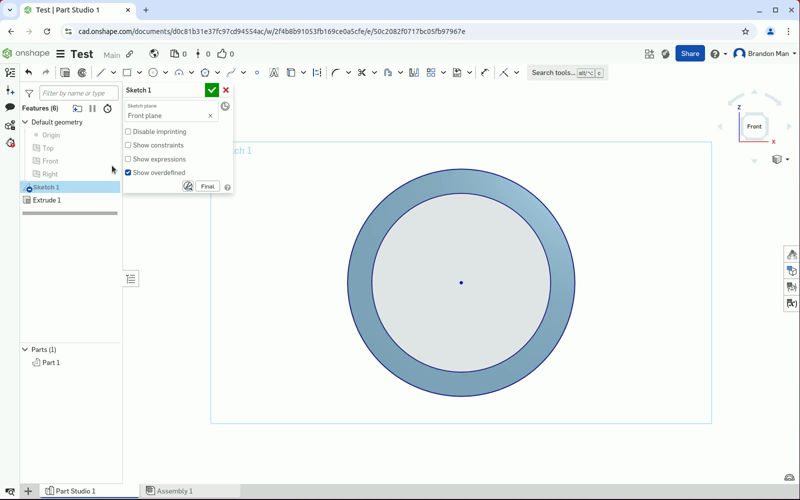
mouse_move(229, 92)
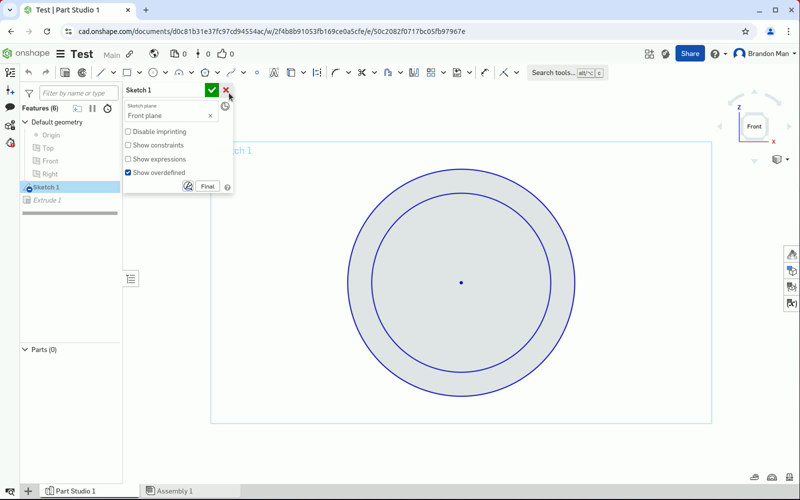
click(229, 92)
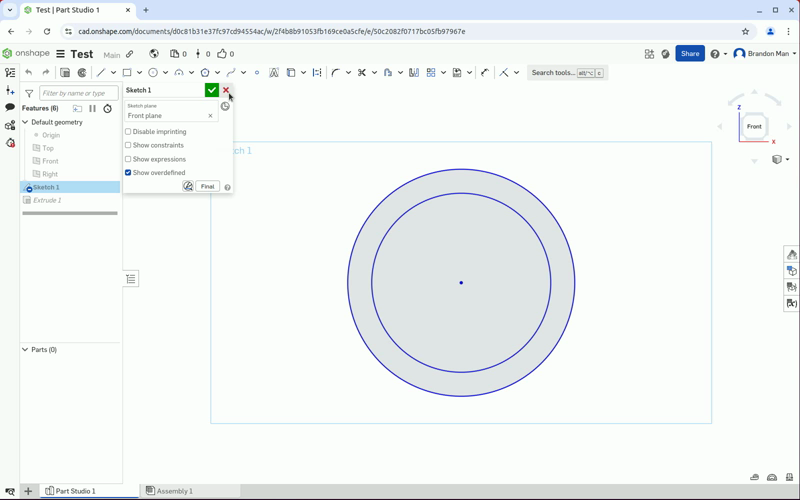
key(shift+s)
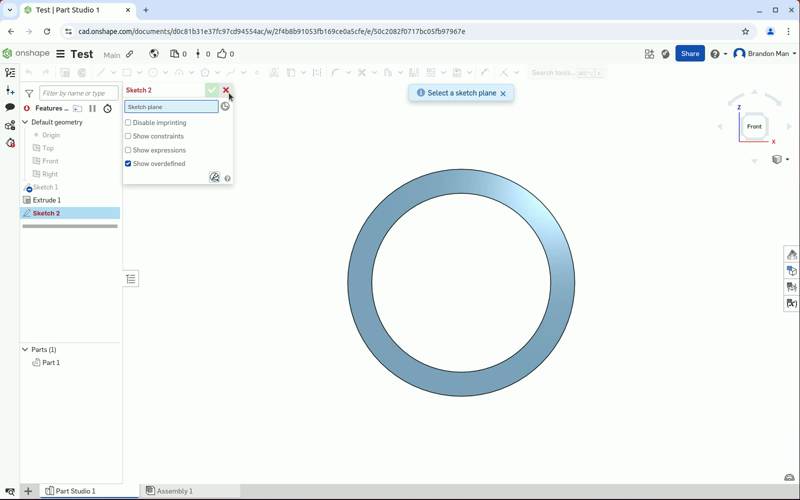
mouse_move(73, 163)
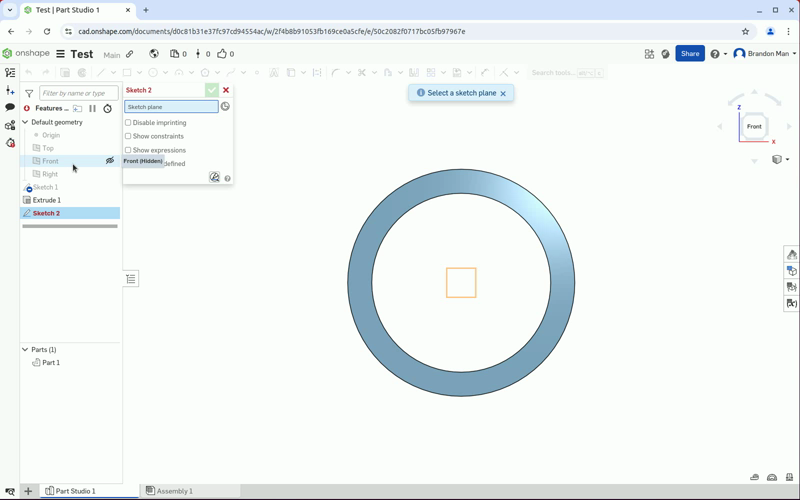
click(73, 163)
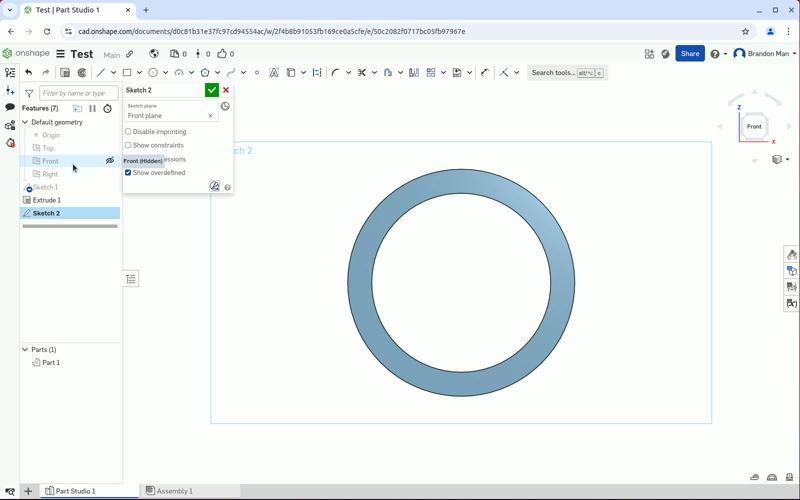
mouse_move(73, 352)
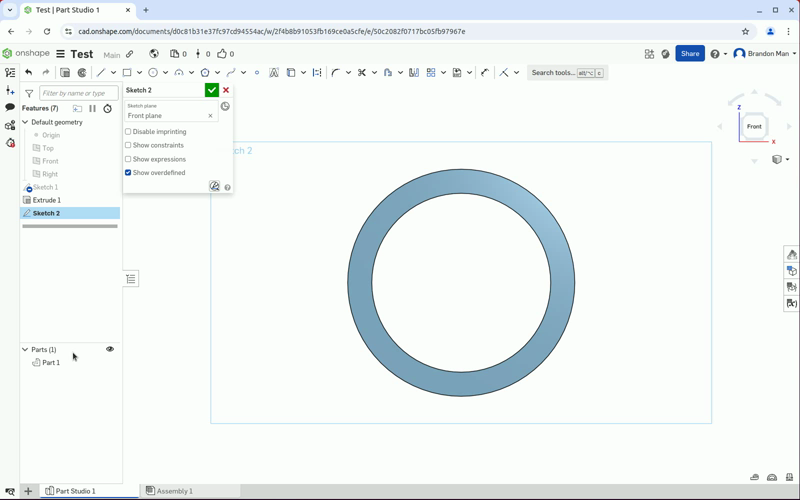
key(y)
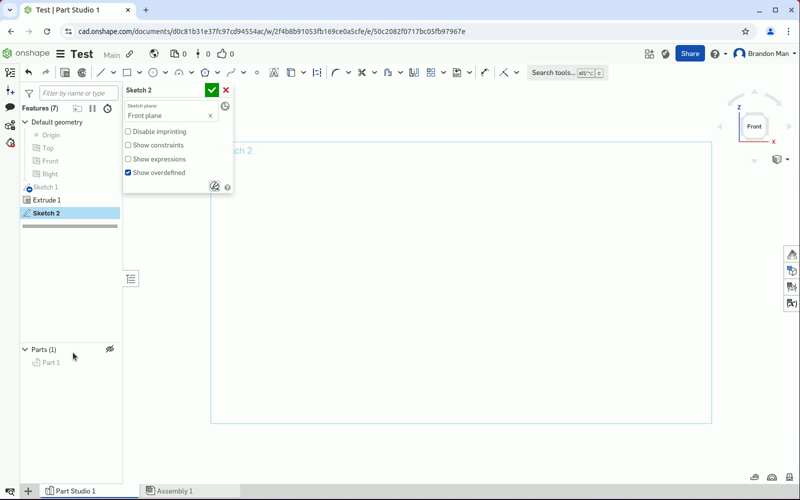
key(c)
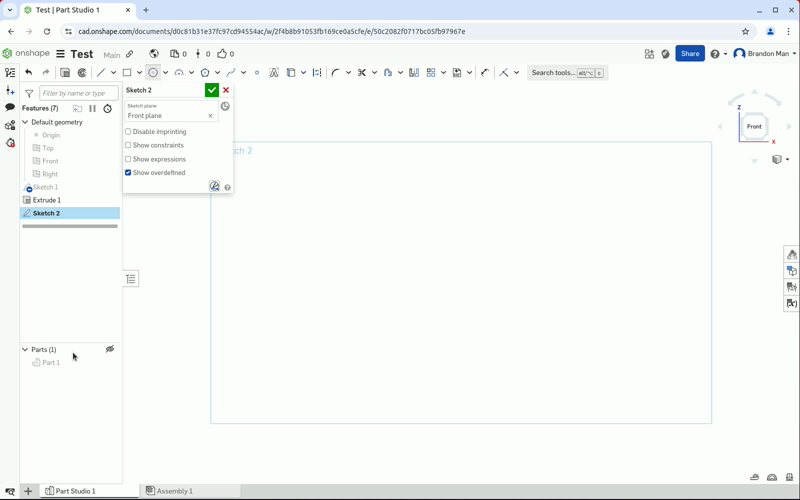
key_down(shift)
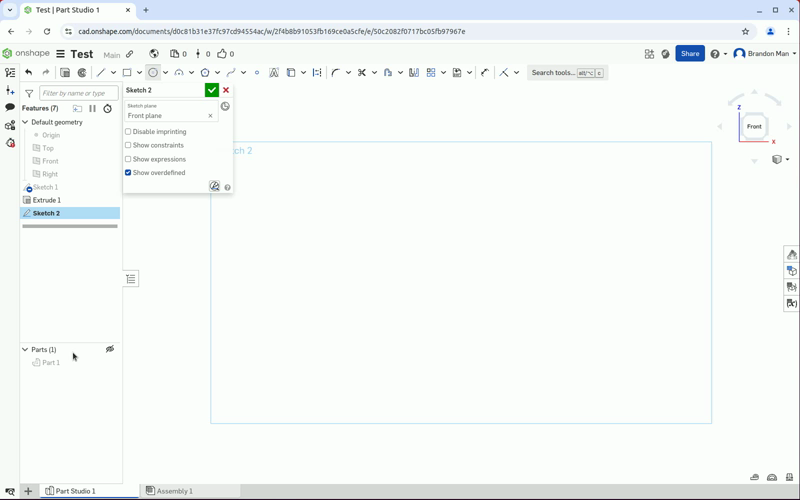
mouse_move(461, 282)
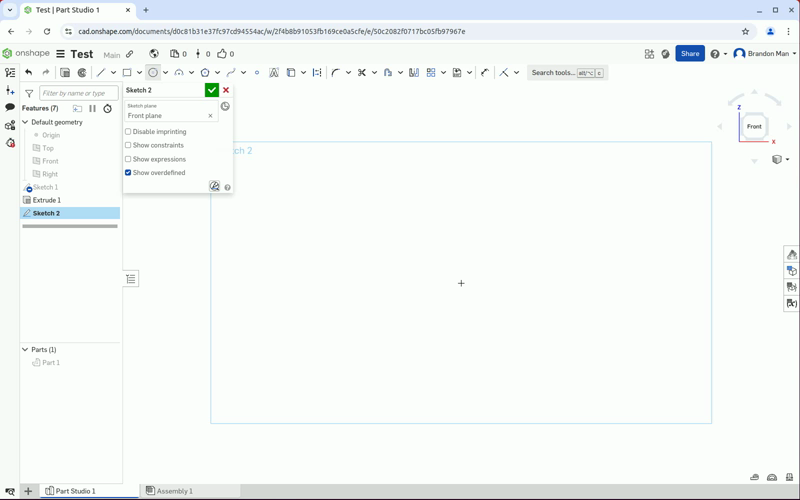
click(461, 282)
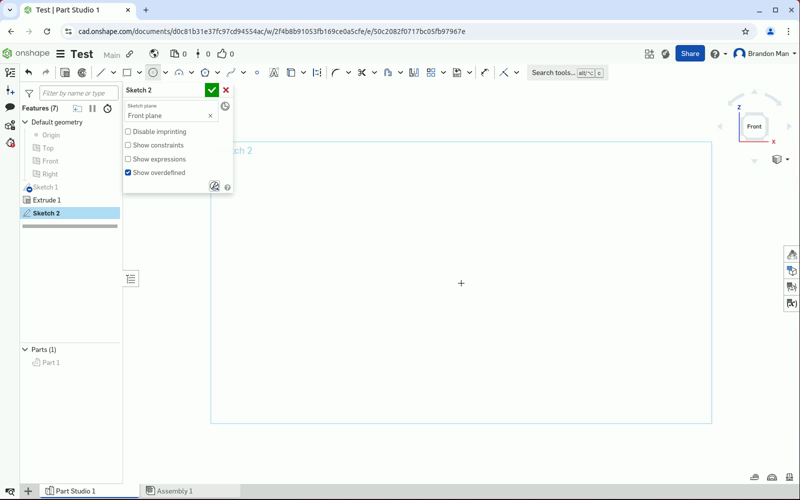
key_up(shift)
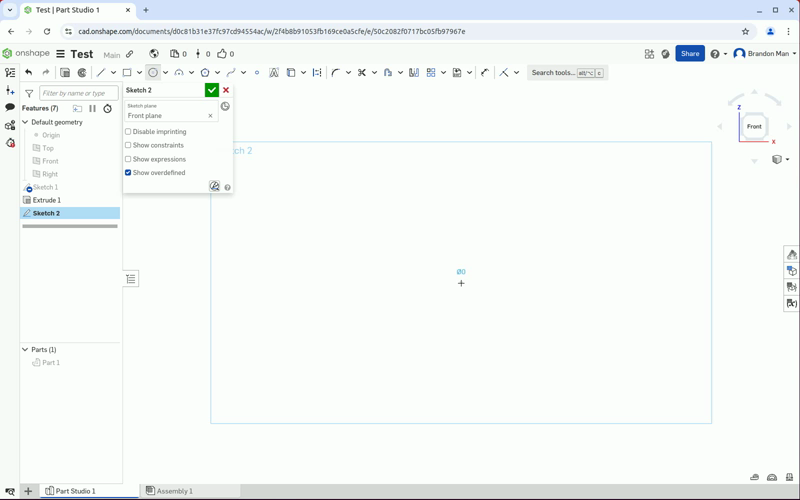
mouse_move(552, 282)
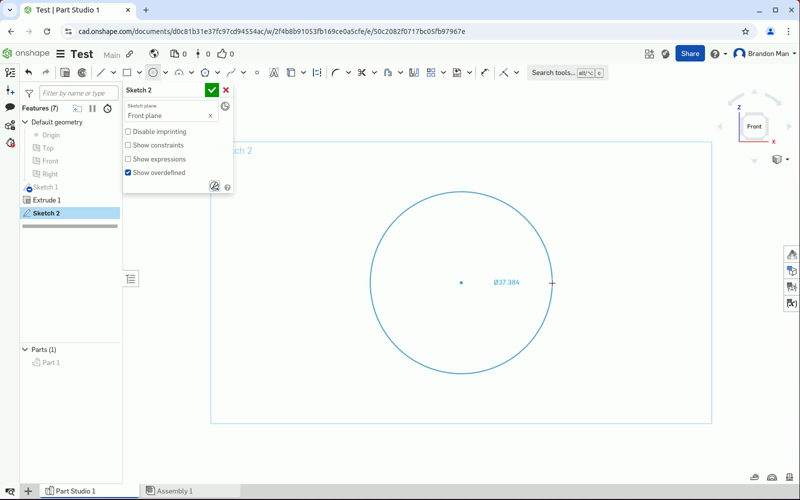
click(552, 282)
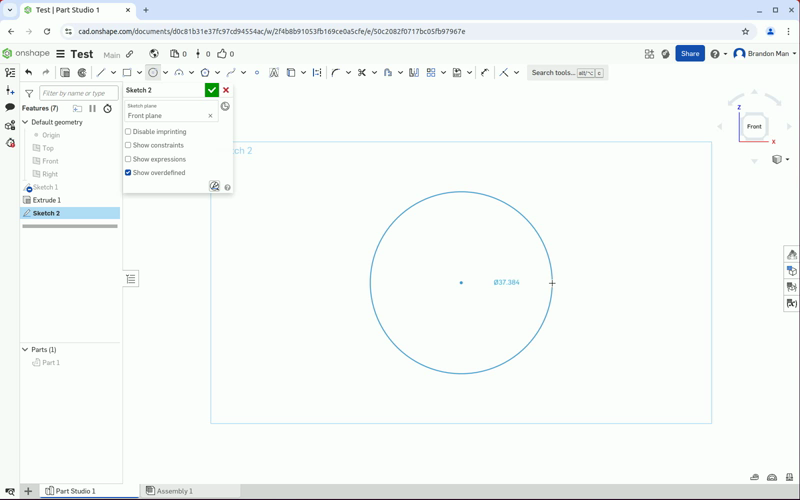
key(esc)
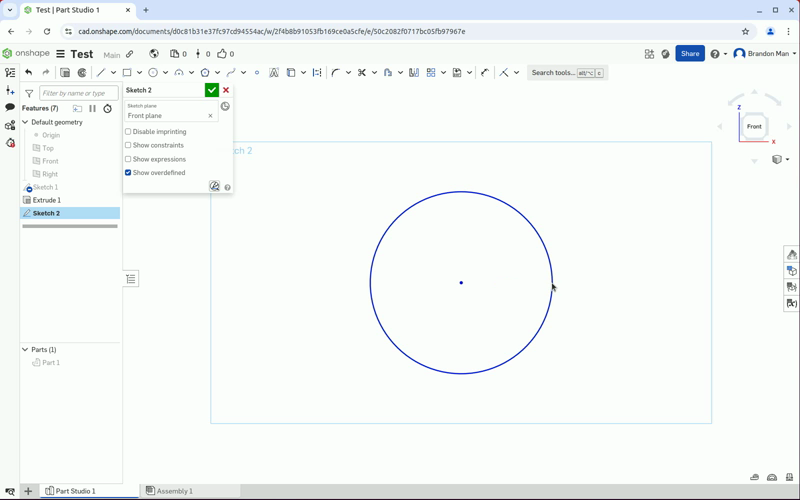
key(c)
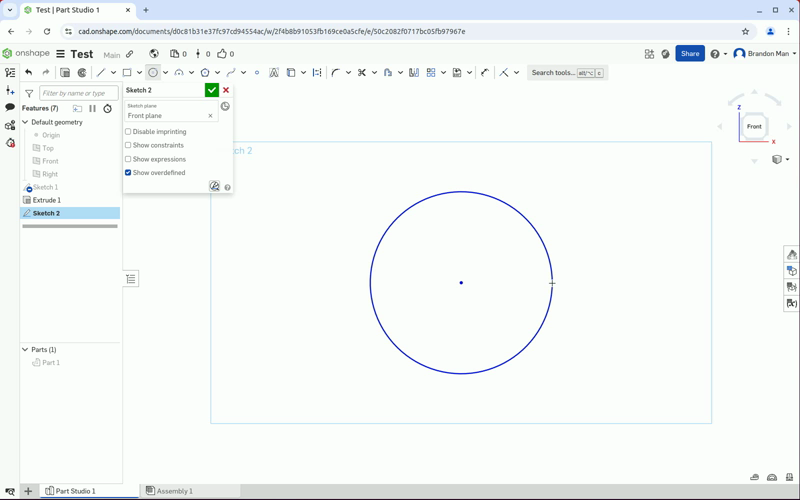
key_down(shift)
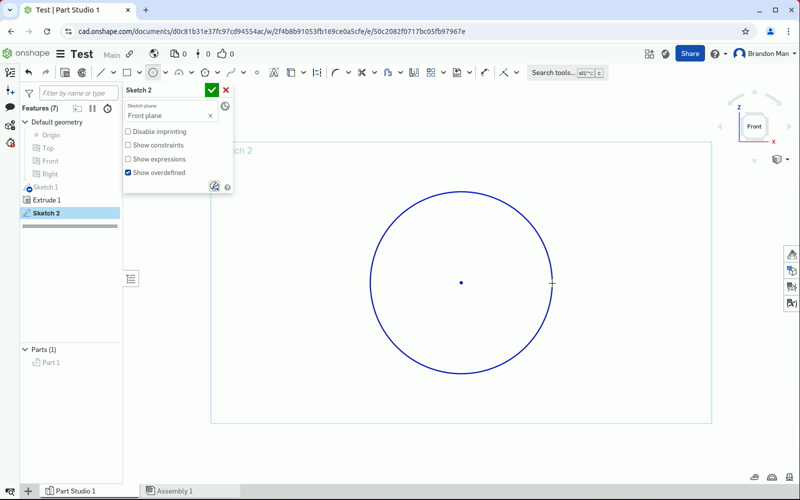
mouse_move(461, 282)
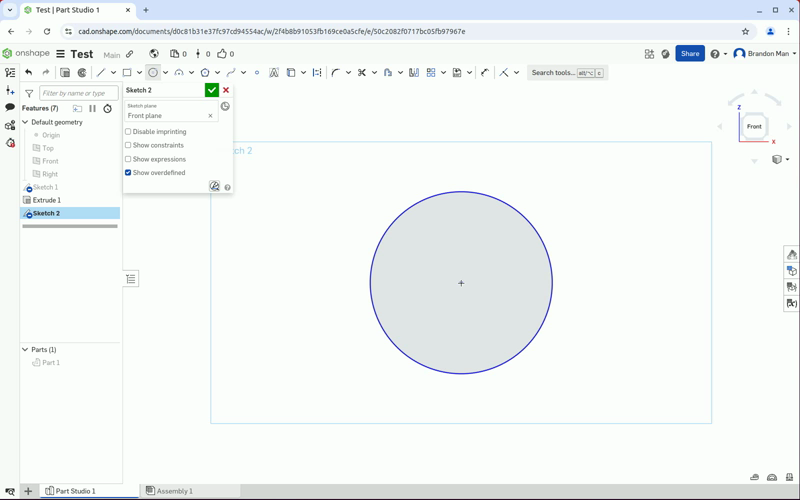
click(461, 282)
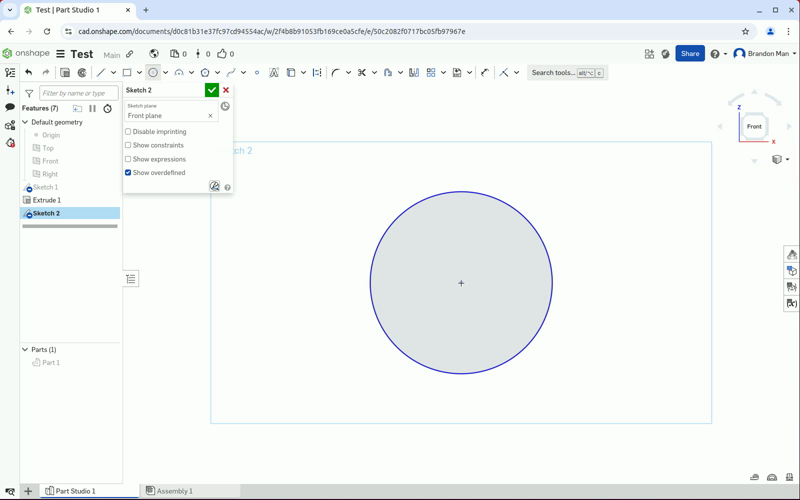
key_up(shift)
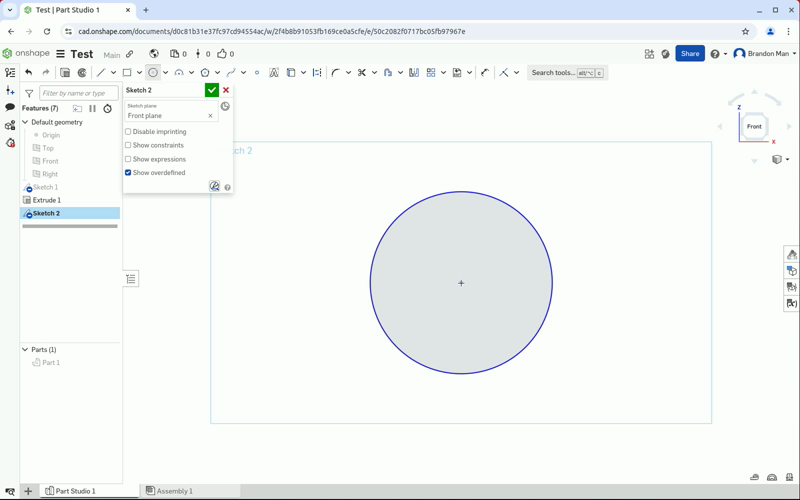
mouse_move(474, 282)
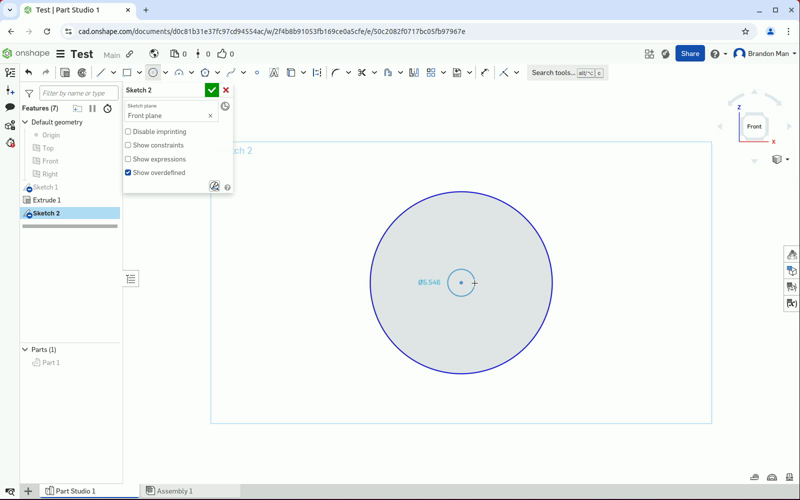
click(474, 282)
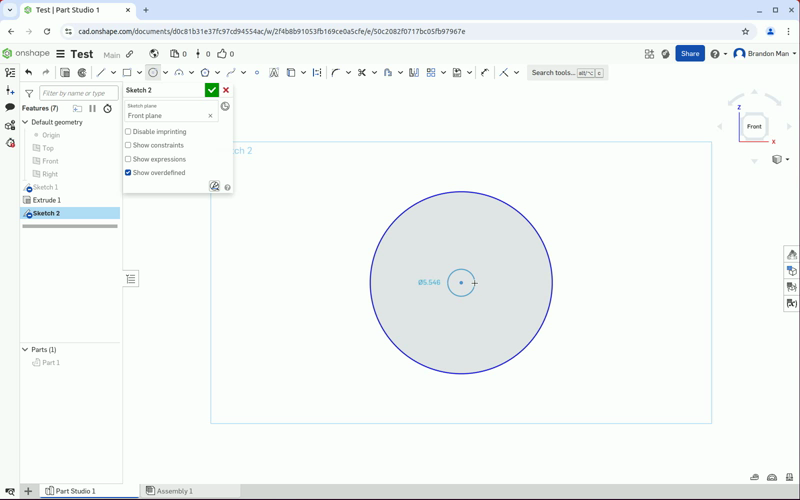
key(esc)
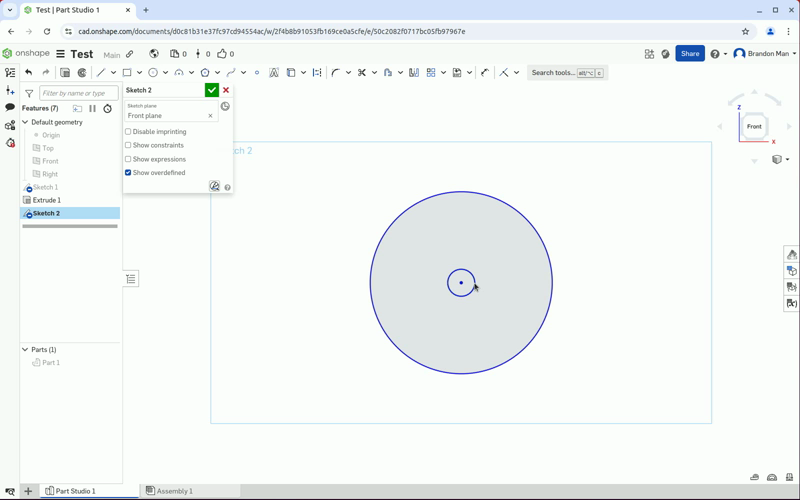
mouse_move(519, 323)
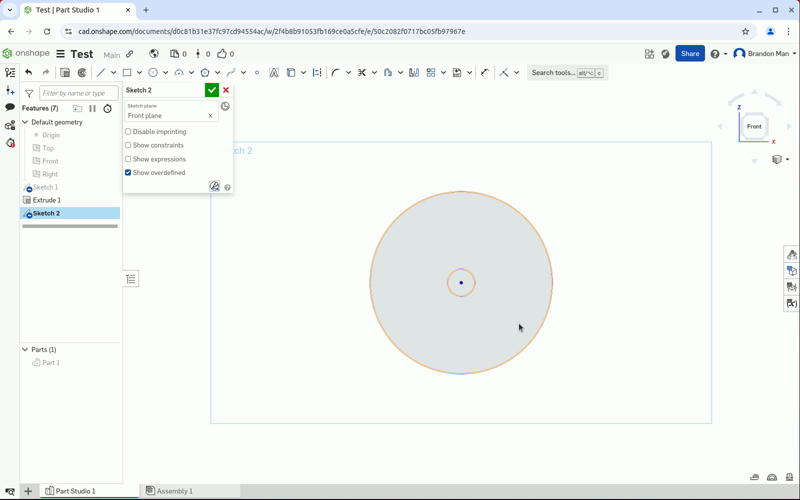
click(519, 323)
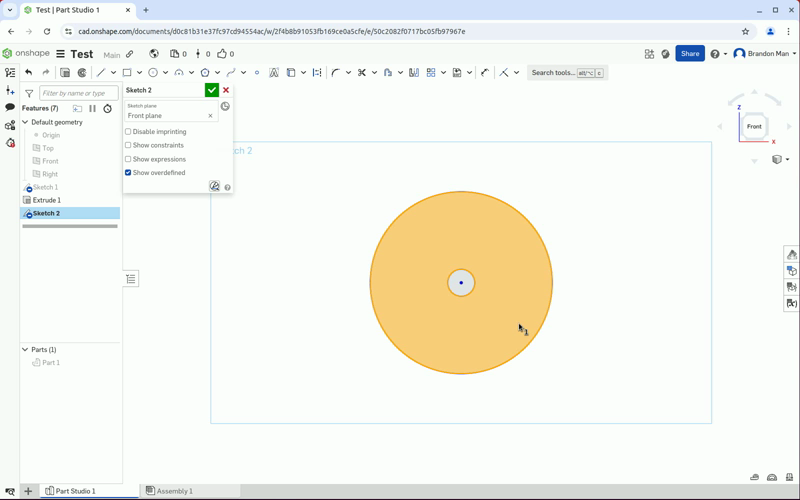
mouse_move(73, 352)
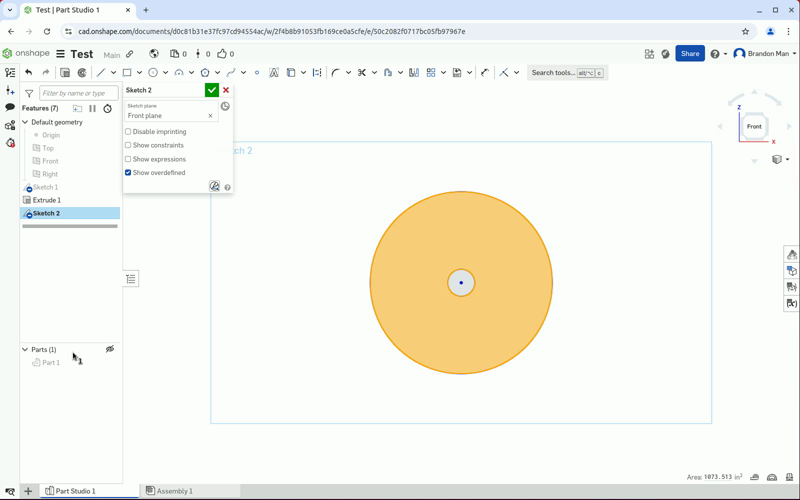
key(shift+y)
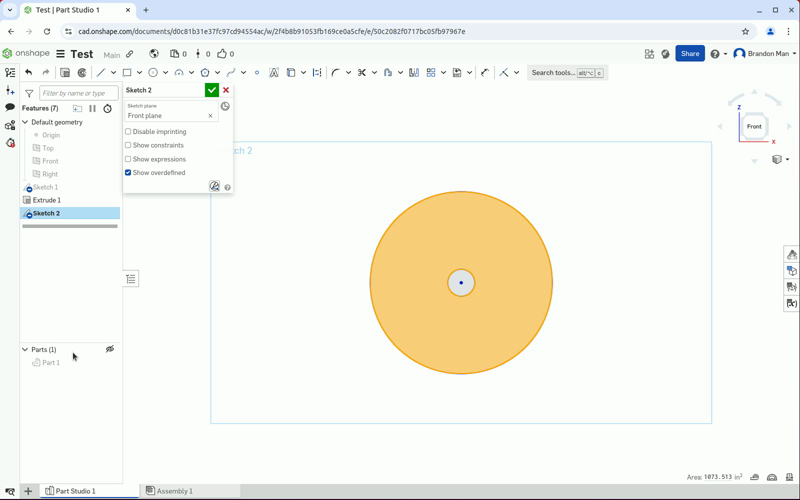
key(shift+e)
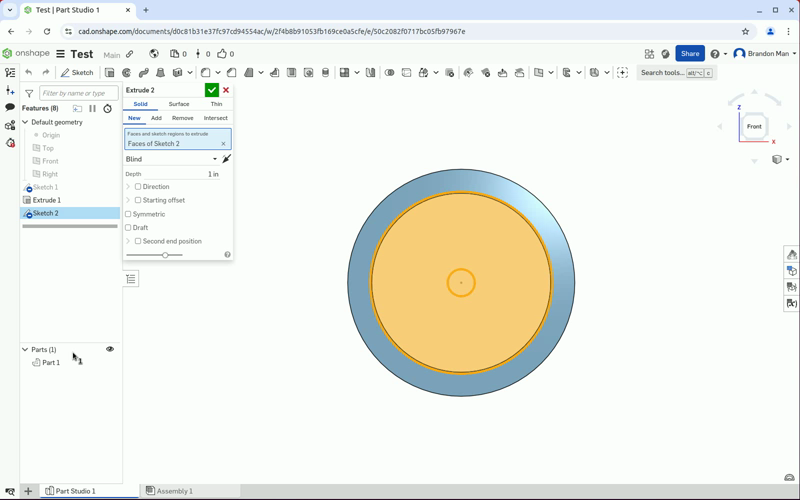
mouse_move(143, 106)
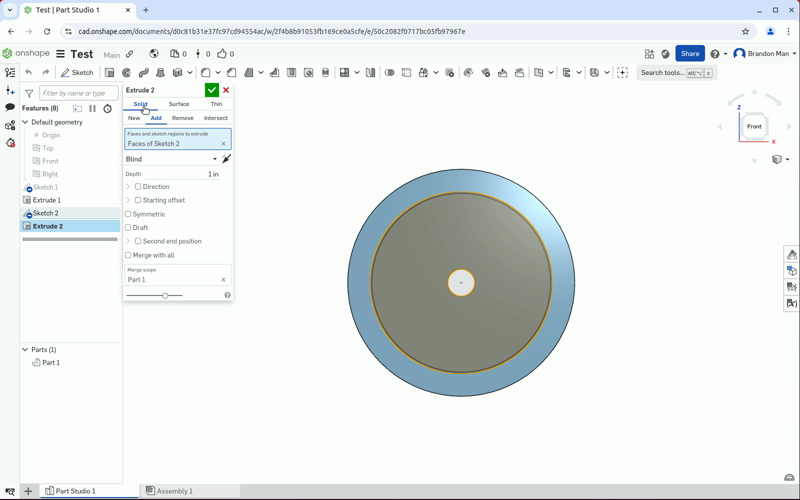
click(143, 106)
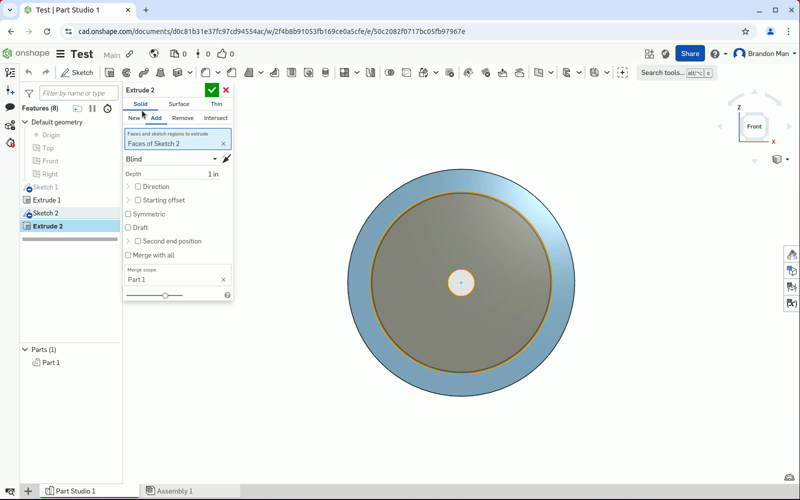
mouse_move(137, 120)
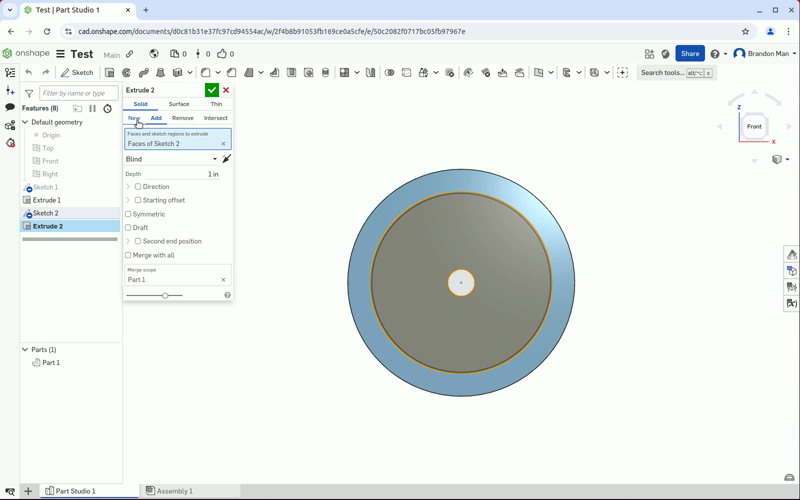
click(137, 120)
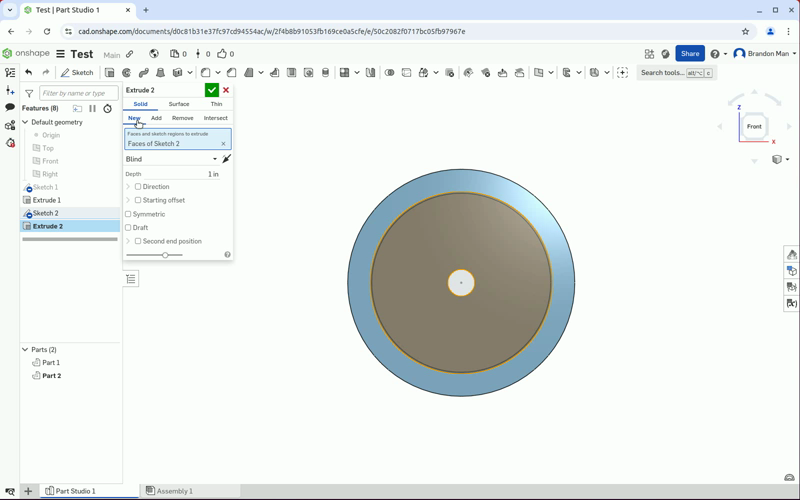
key(tab, 4)
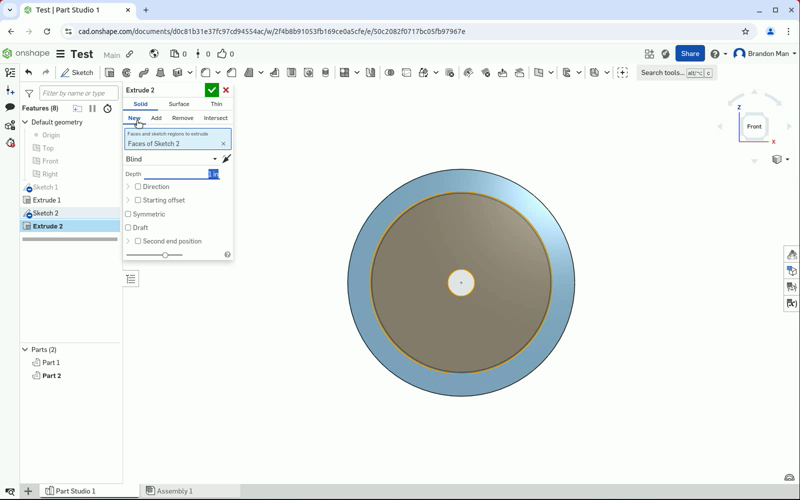
text(18.535)
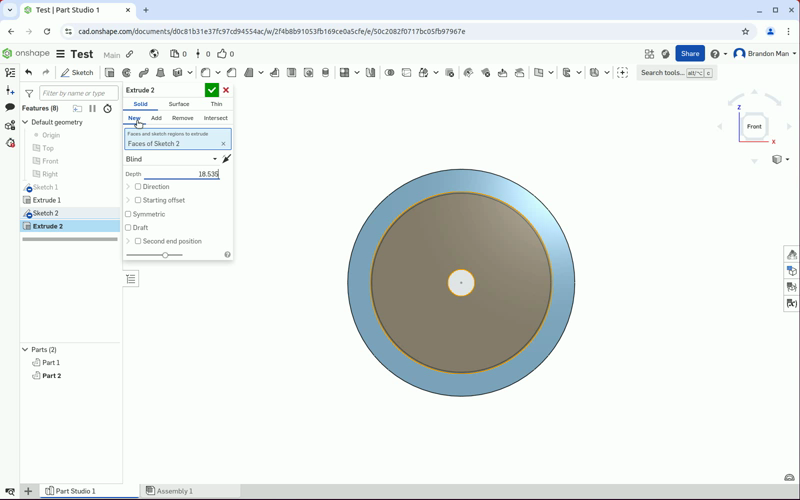
key(enter)
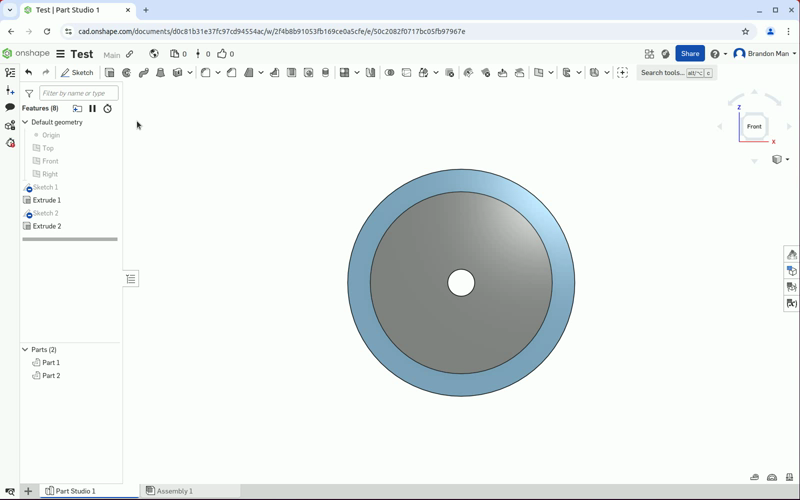
key(shift+h)
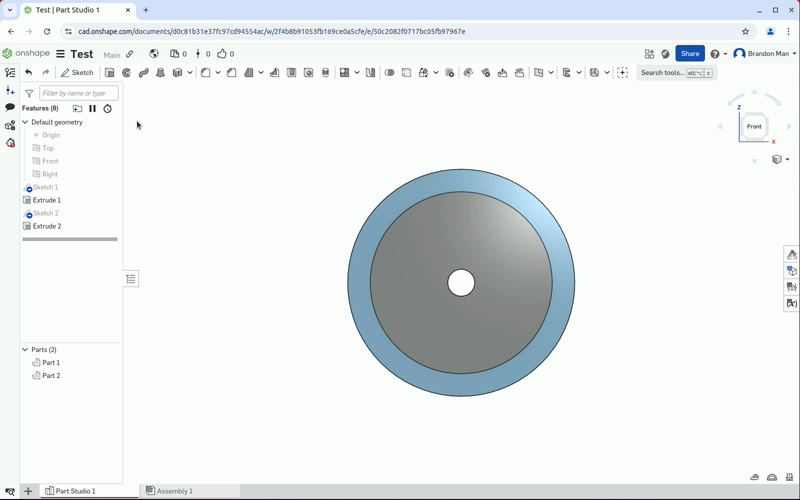
key(shift+h)
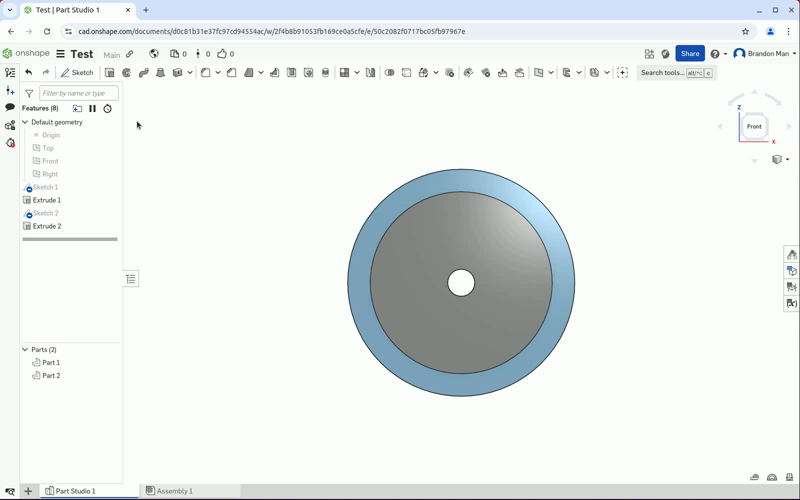
mouse_move(73, 189)
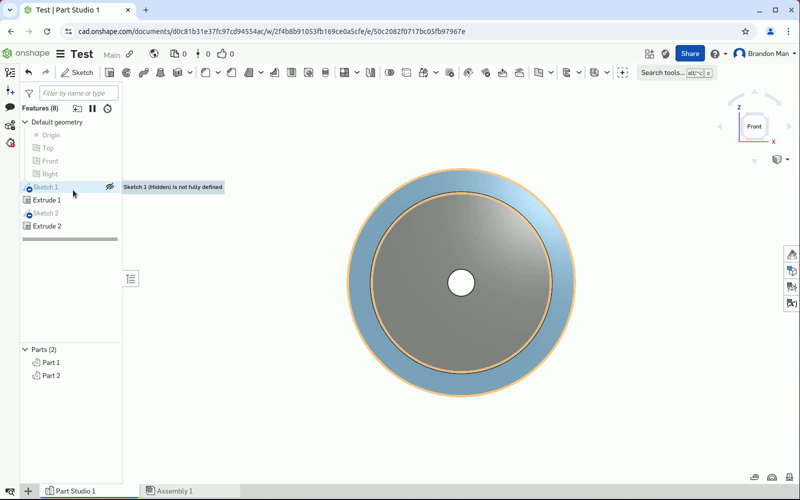
click(73, 189)
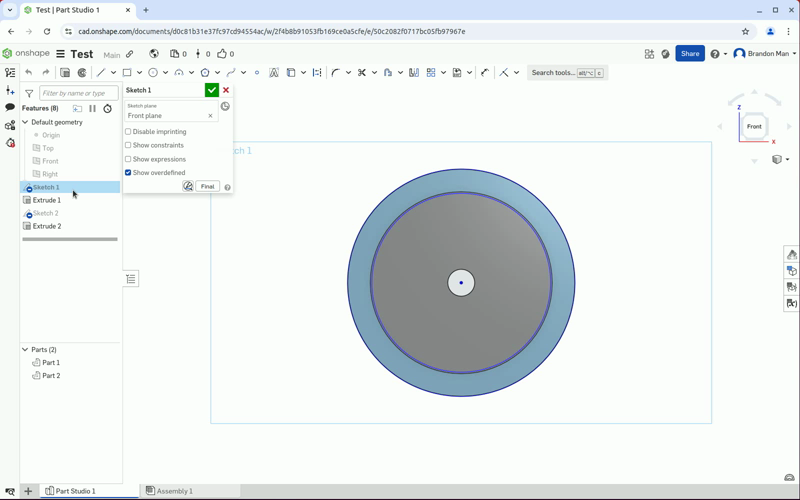
mouse_move(229, 92)
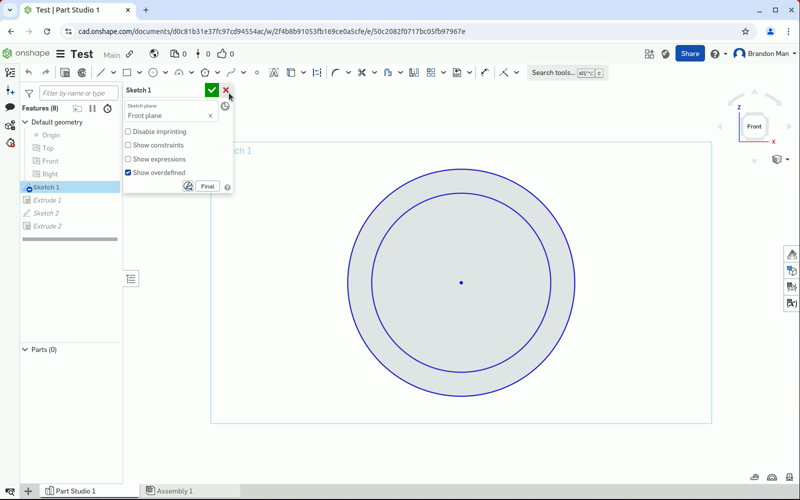
click(229, 92)
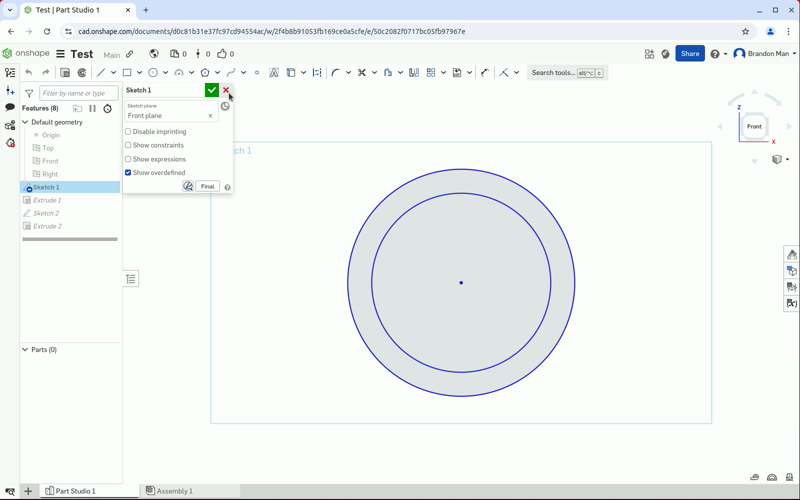
key(shift+s)
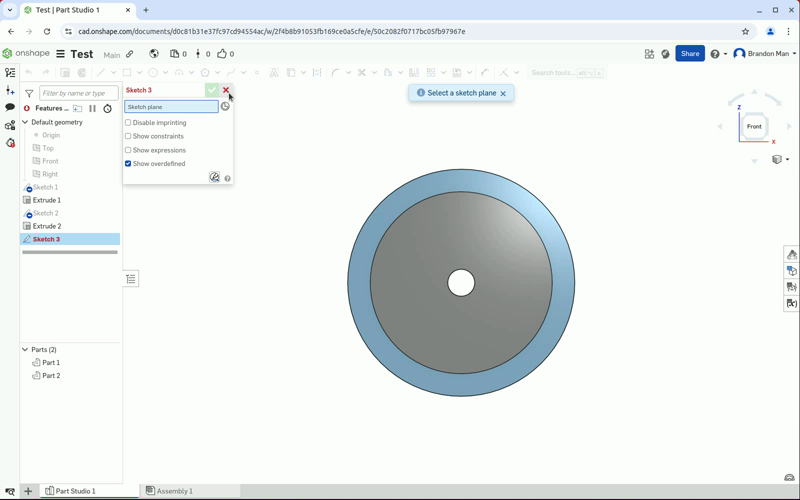
mouse_move(73, 163)
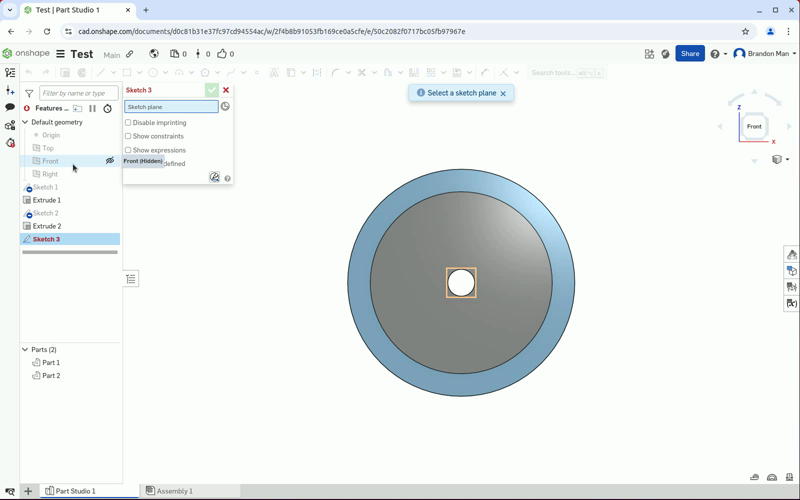
click(73, 163)
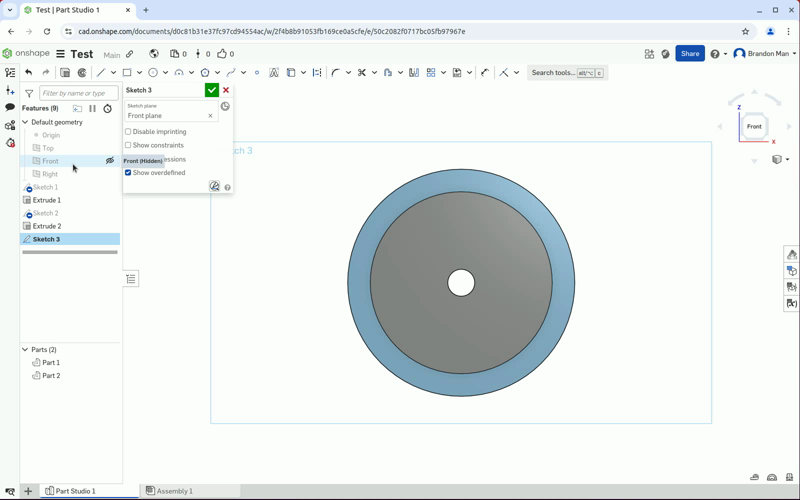
mouse_move(73, 352)
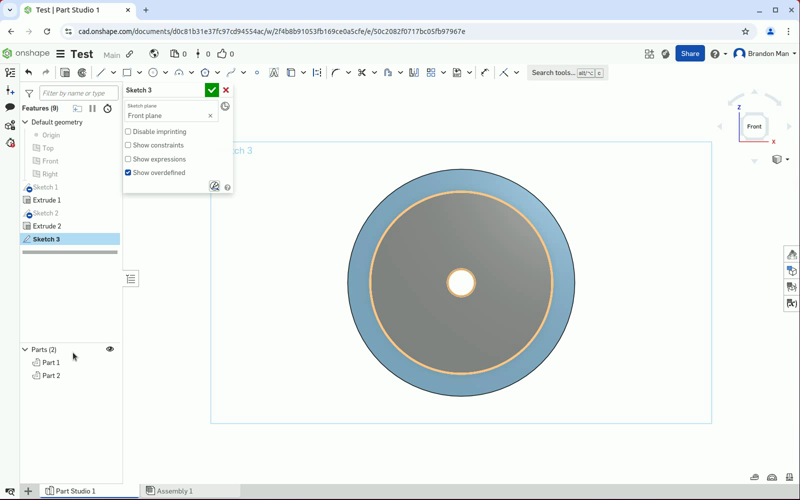
key(y)
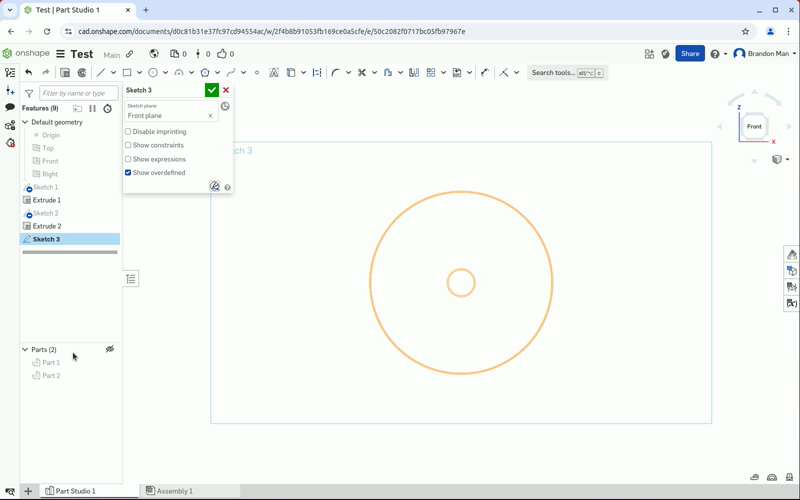
key(c)
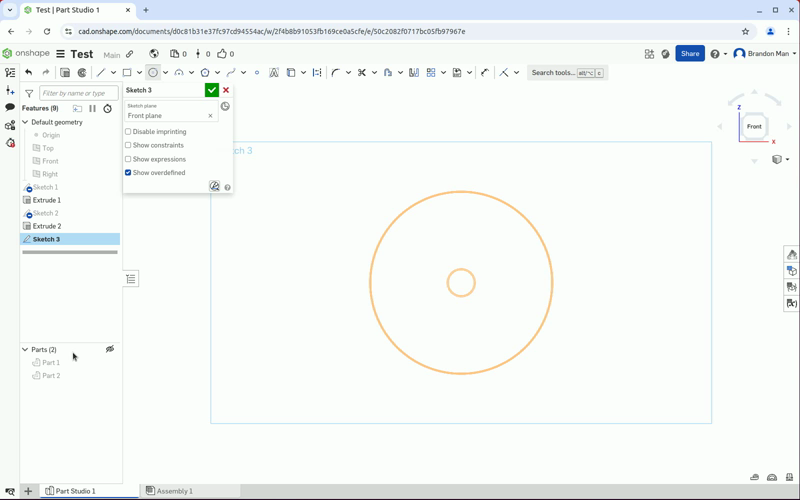
key_down(shift)
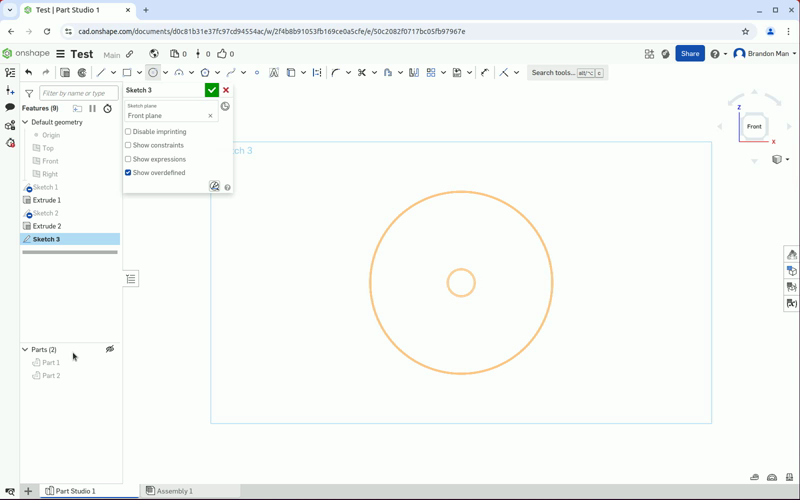
mouse_move(415, 282)
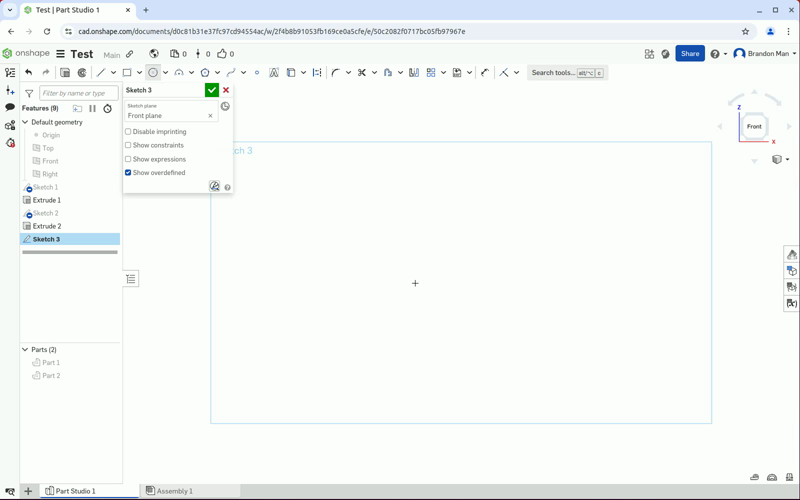
click(415, 282)
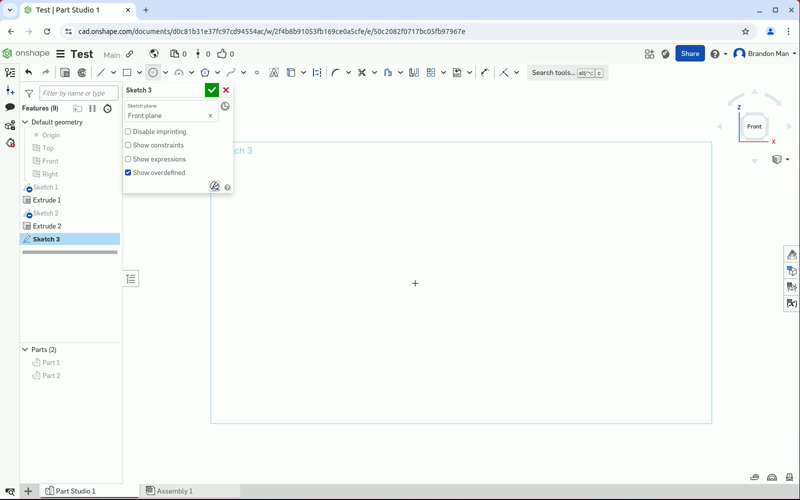
key_up(shift)
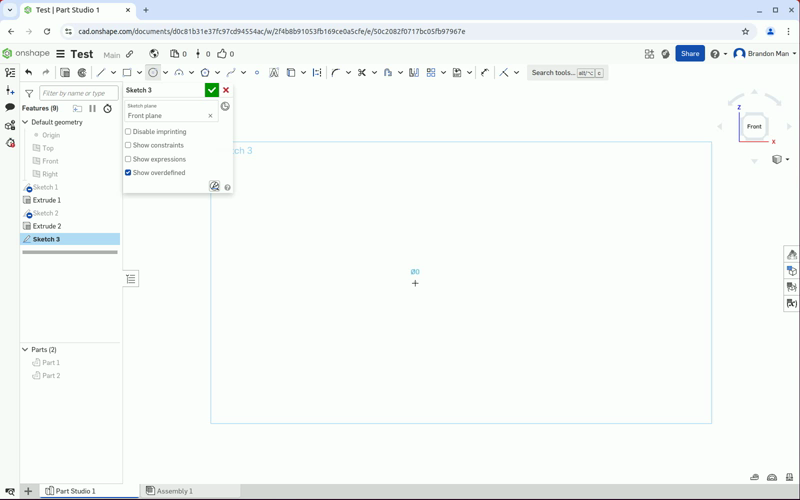
mouse_move(428, 282)
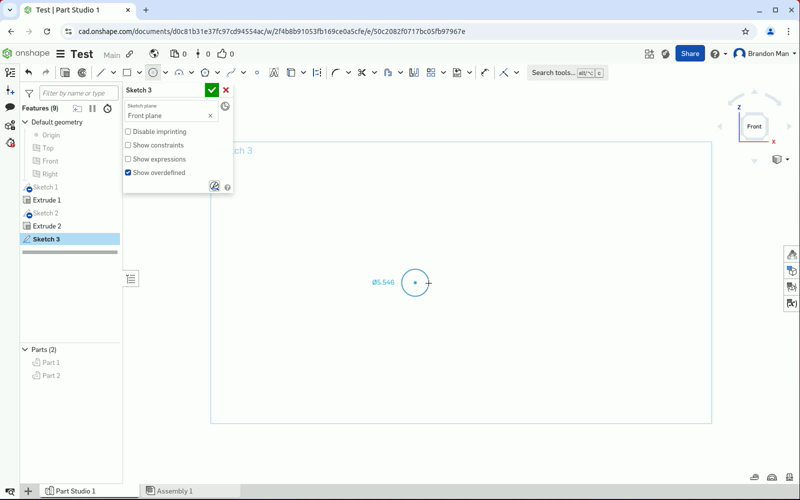
click(428, 282)
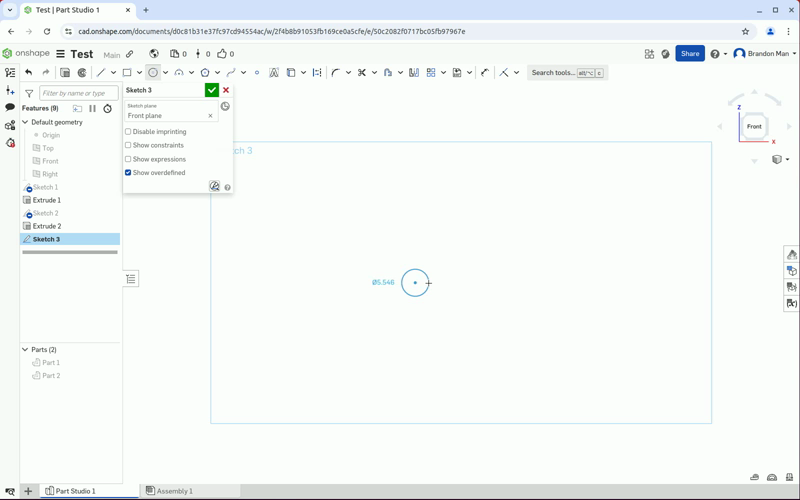
key(esc)
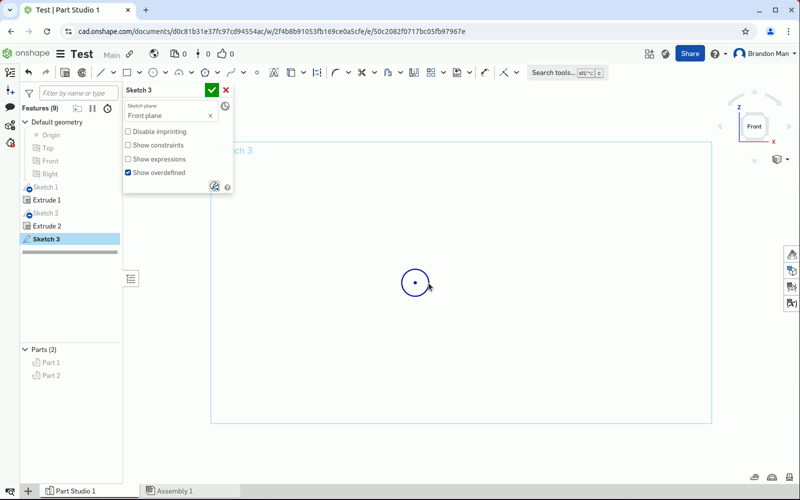
mouse_move(412, 276)
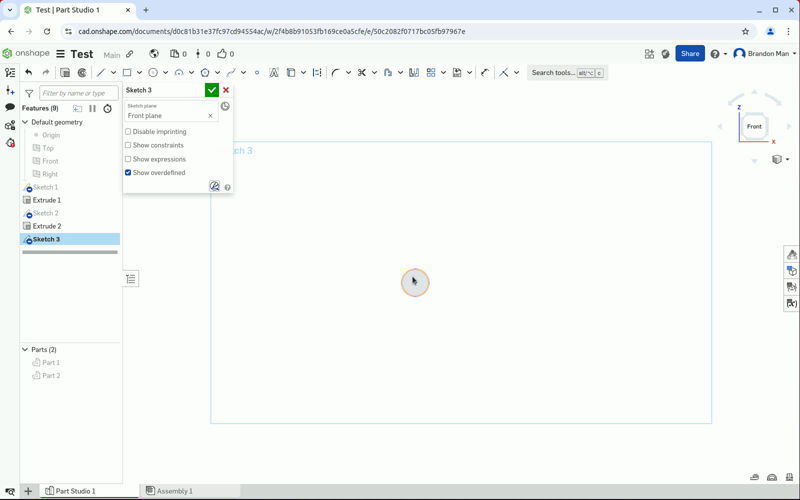
scroll(6)
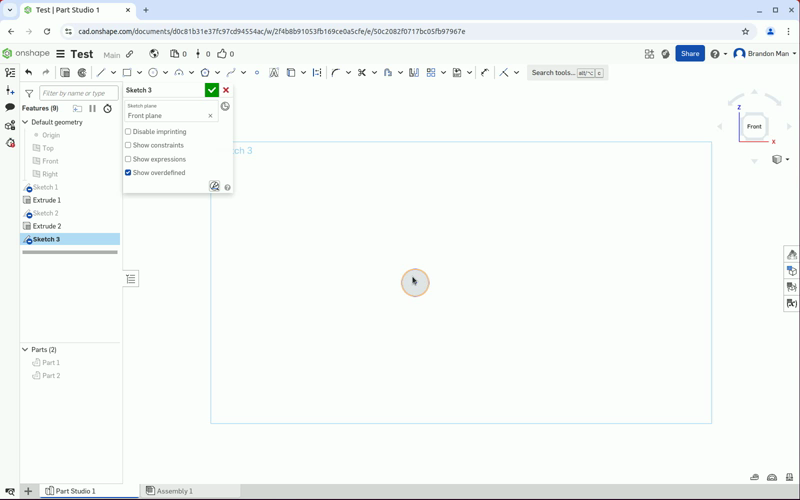
scroll(6)
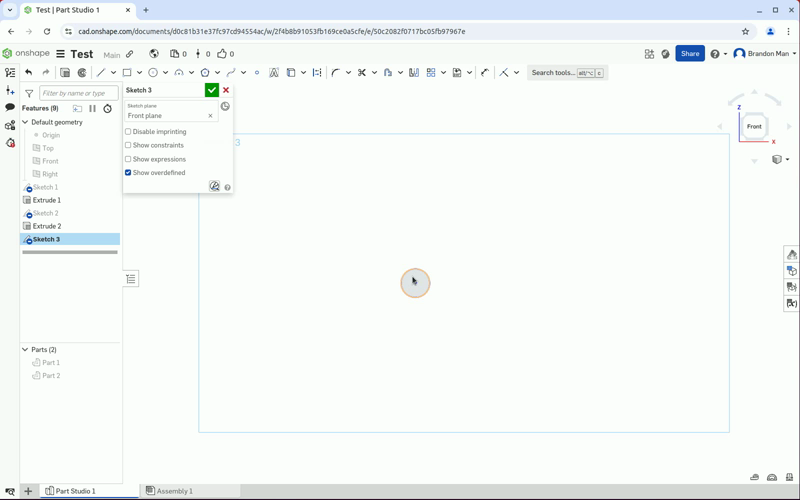
scroll(6)
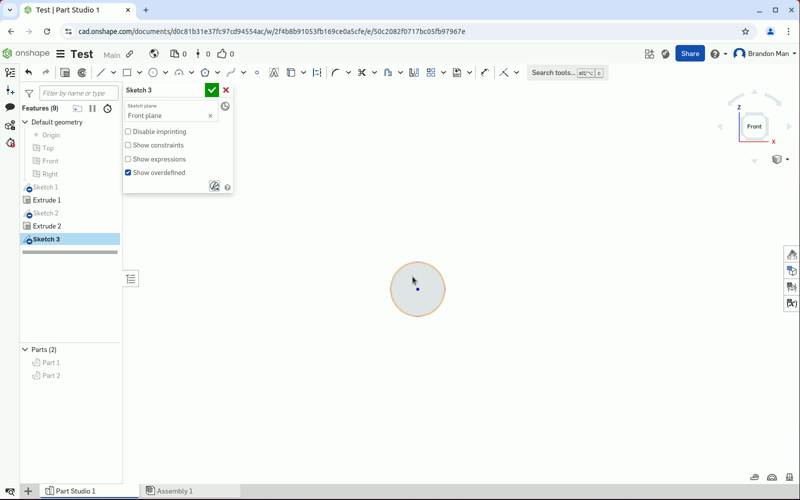
scroll(6)
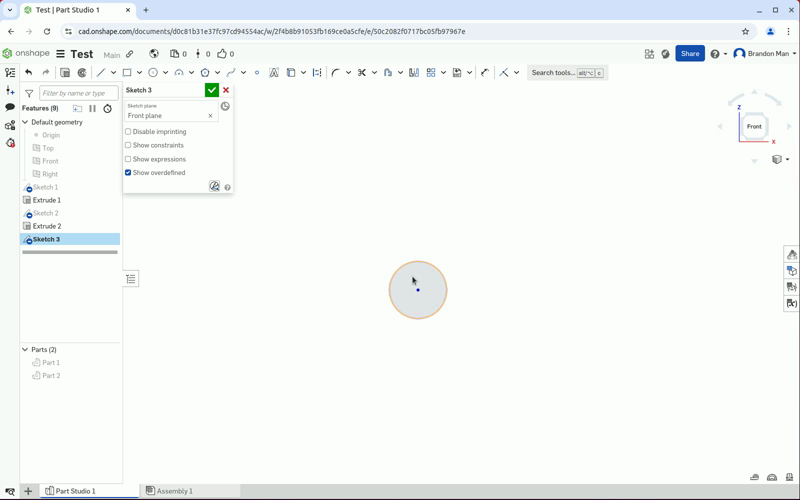
scroll(6)
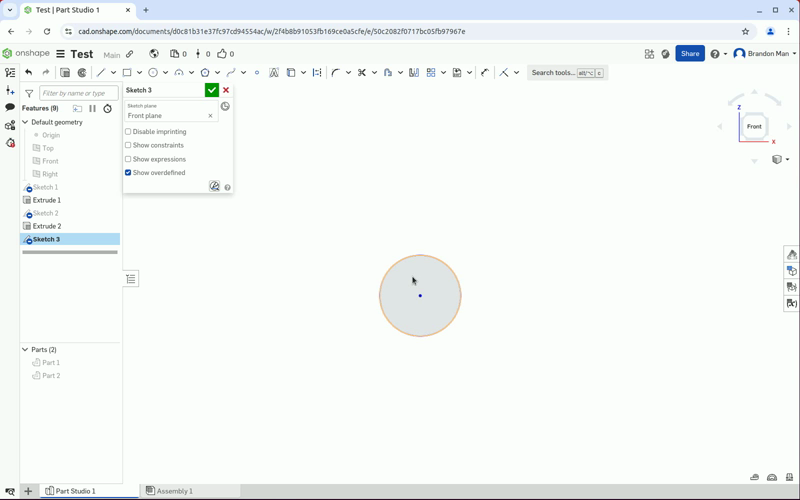
scroll(6)
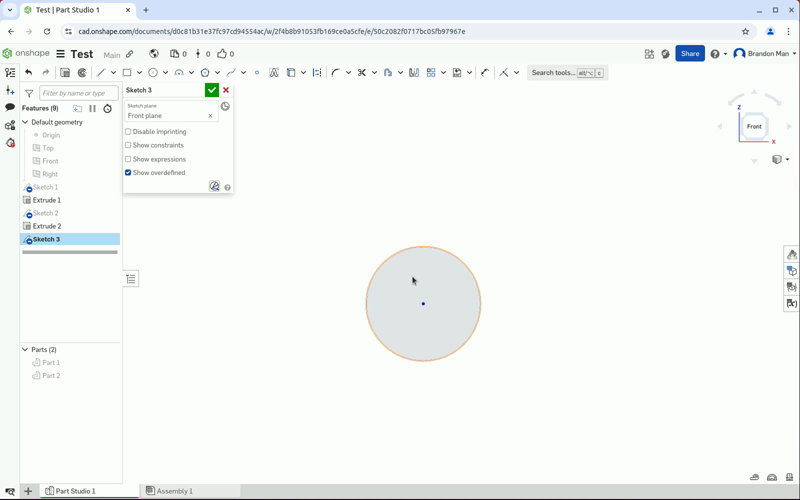
scroll(6)
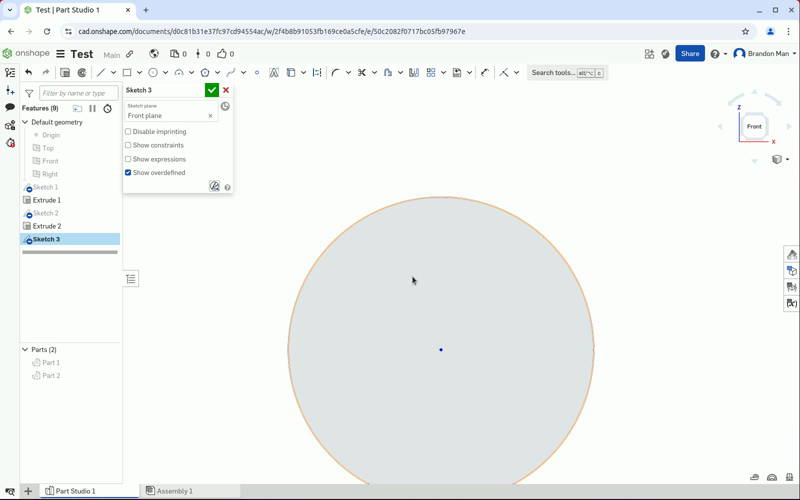
click(412, 276)
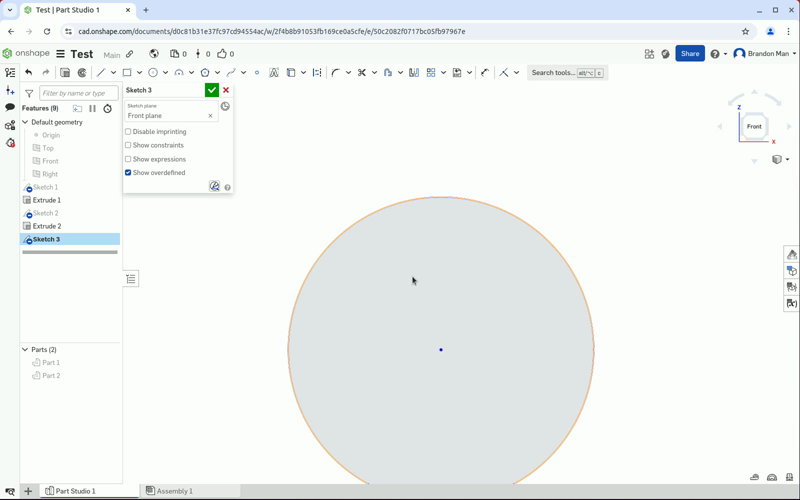
scroll(-6)
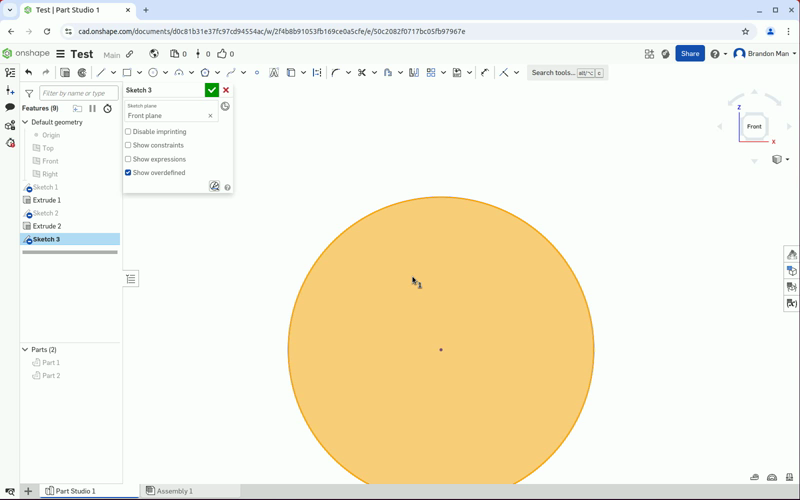
scroll(-6)
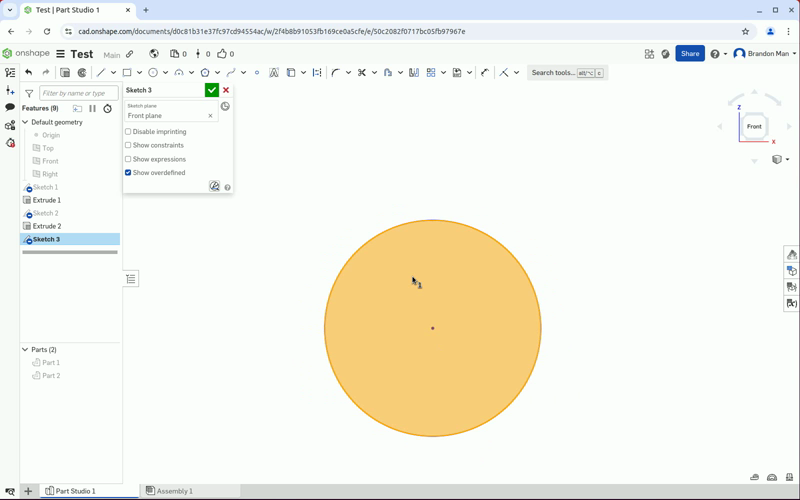
scroll(-6)
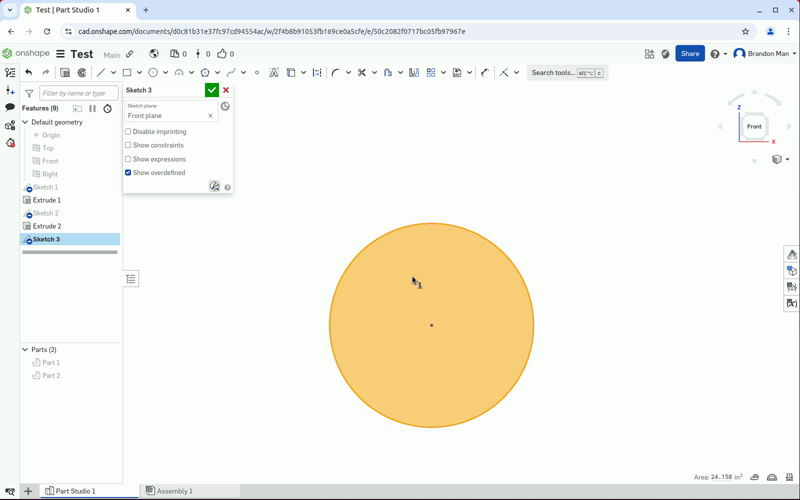
scroll(-6)
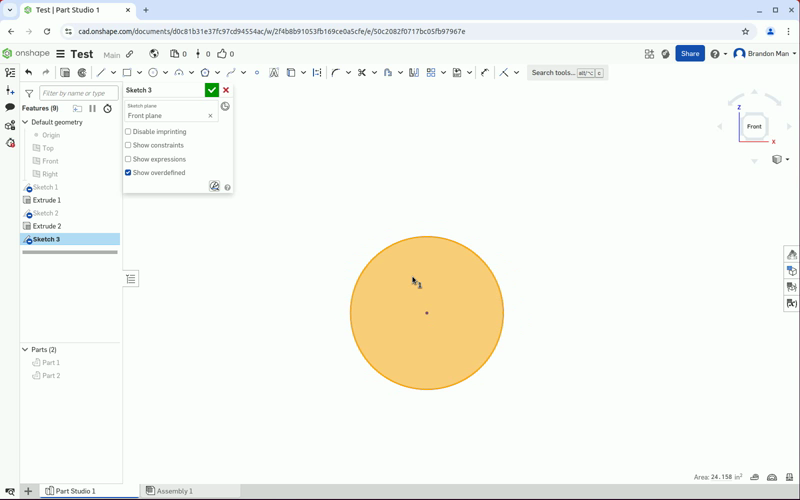
scroll(-6)
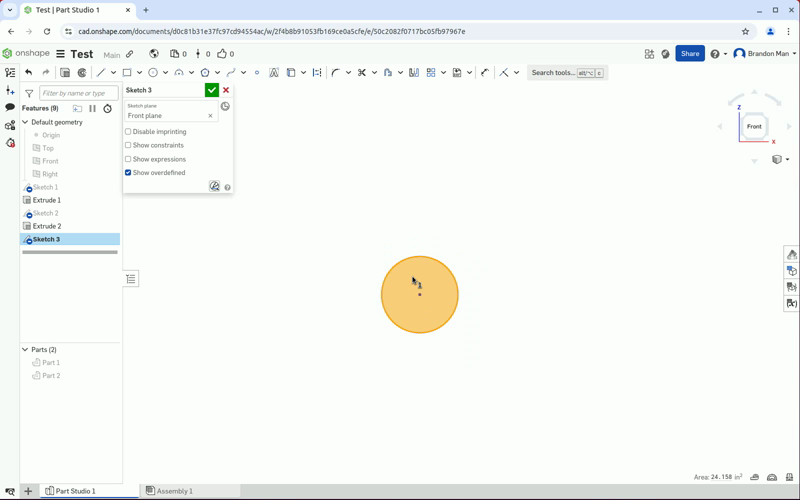
scroll(-6)
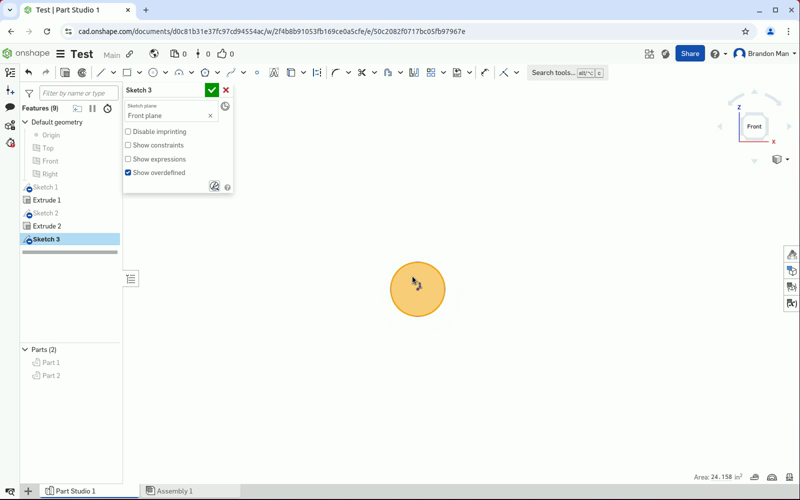
scroll(-6)
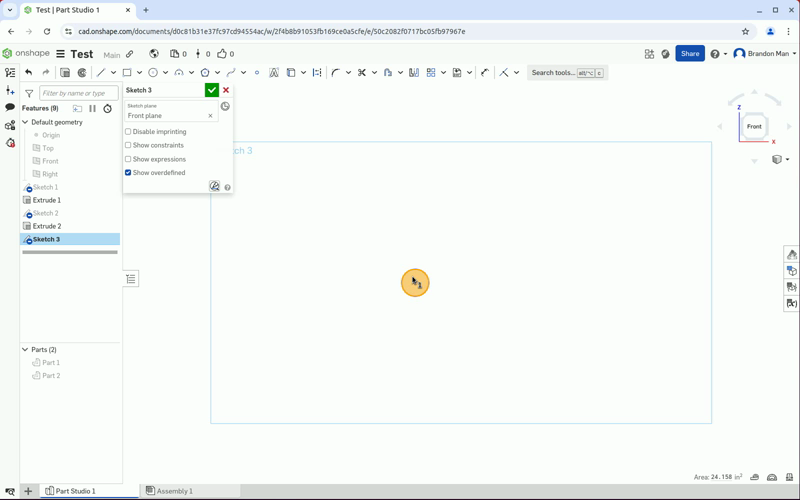
mouse_move(73, 352)
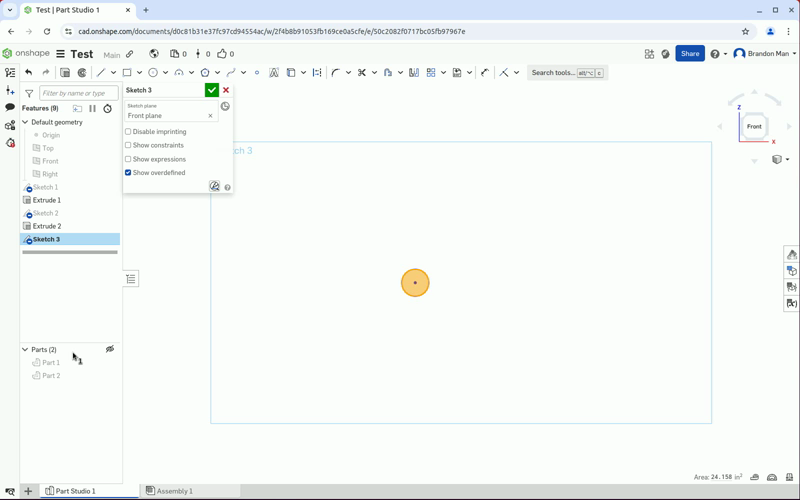
key(shift+y)
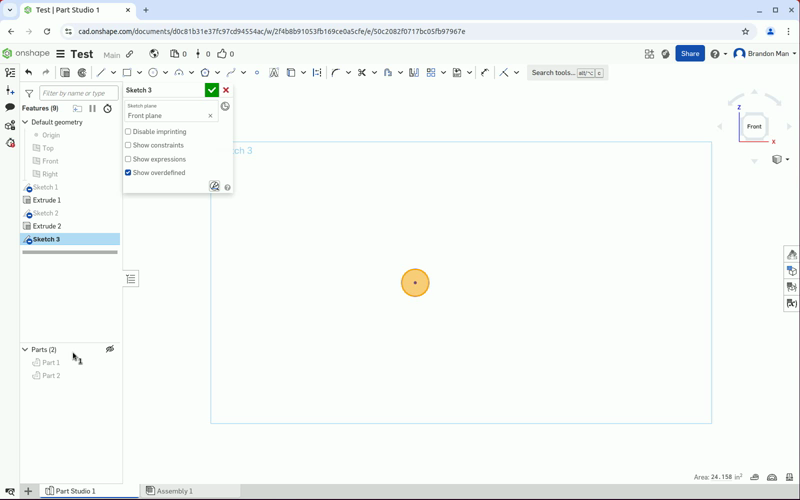
key(shift+e)
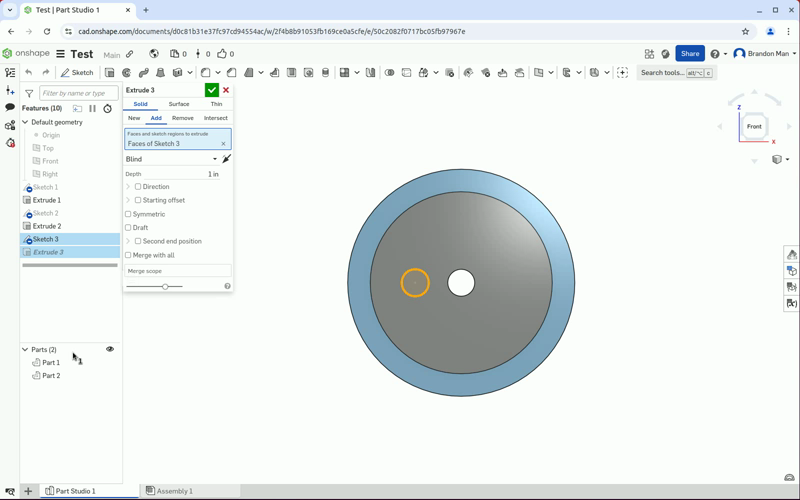
mouse_move(143, 106)
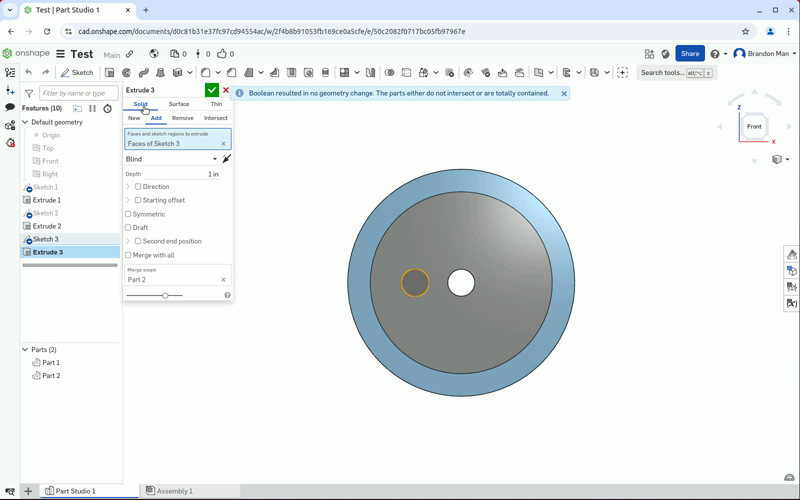
click(143, 106)
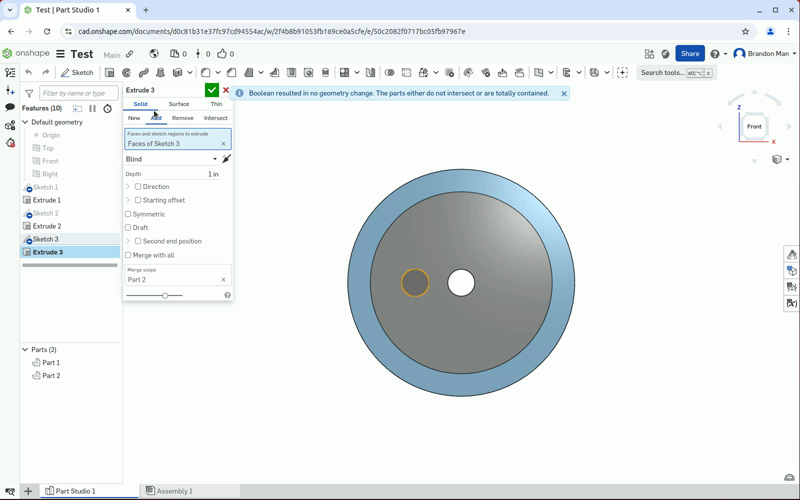
mouse_move(186, 120)
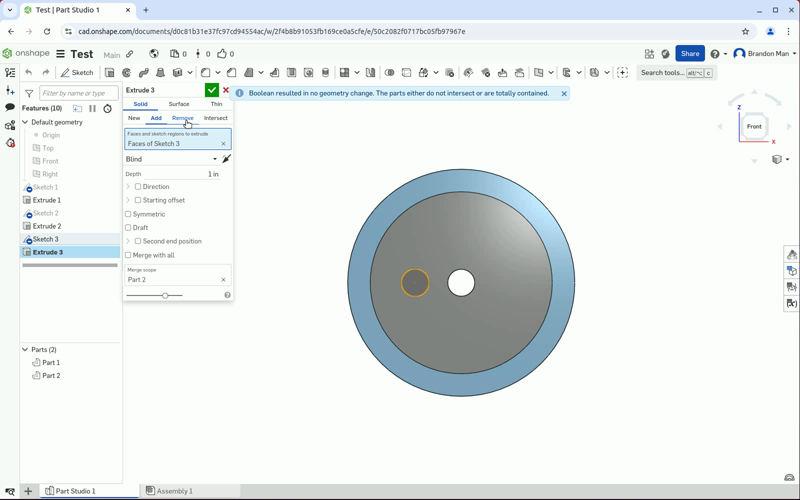
click(186, 120)
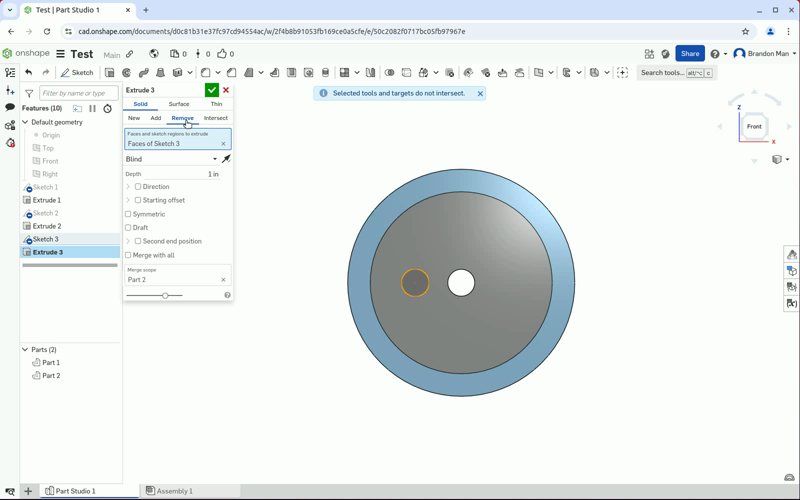
key(tab, 4)
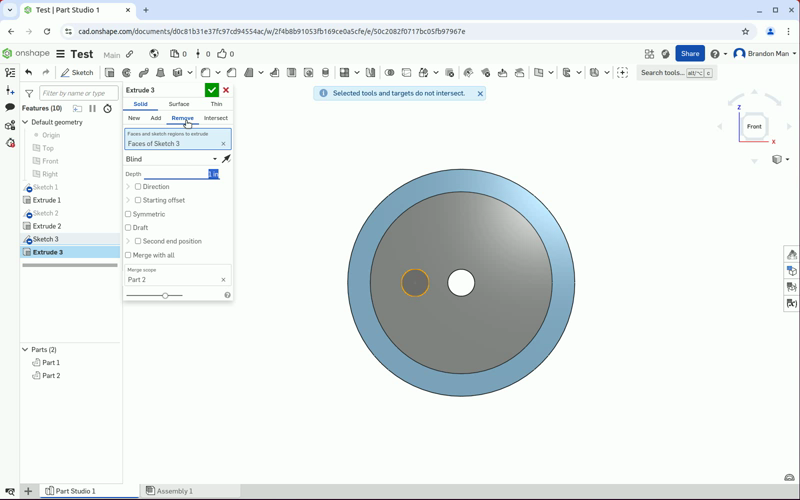
text(-30.57)
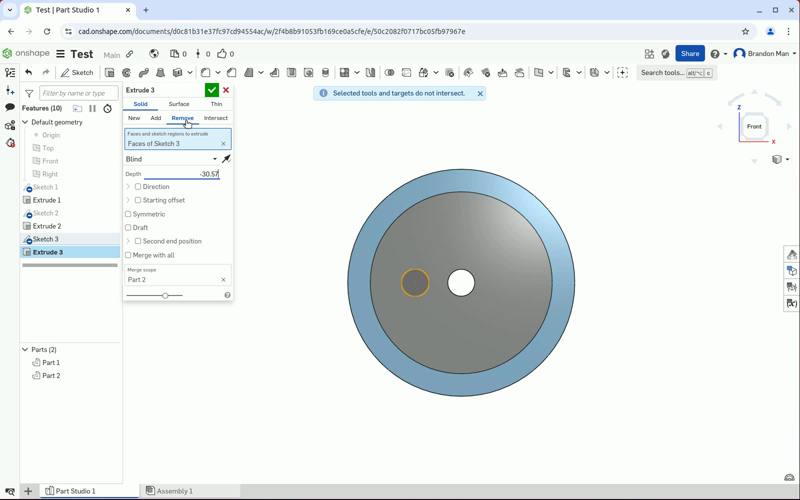
key(tab, 6)
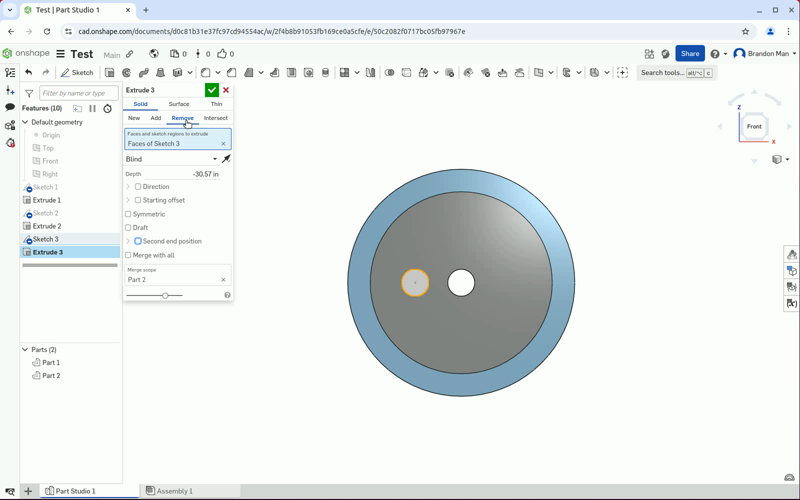
key(space)
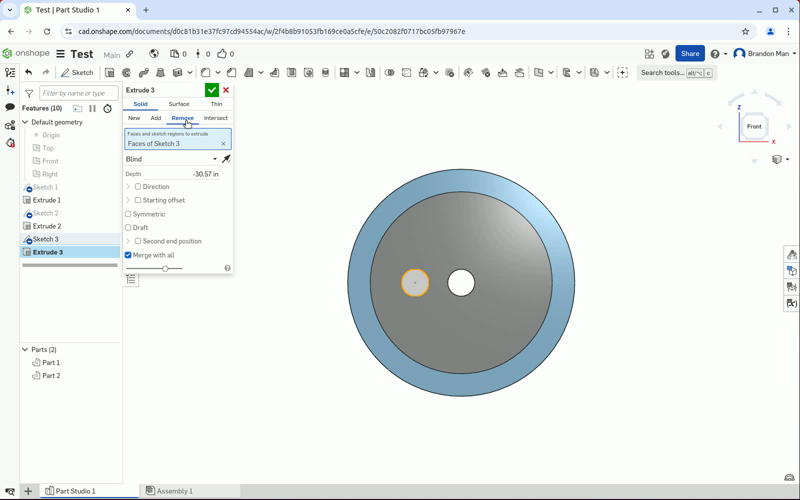
key(enter)
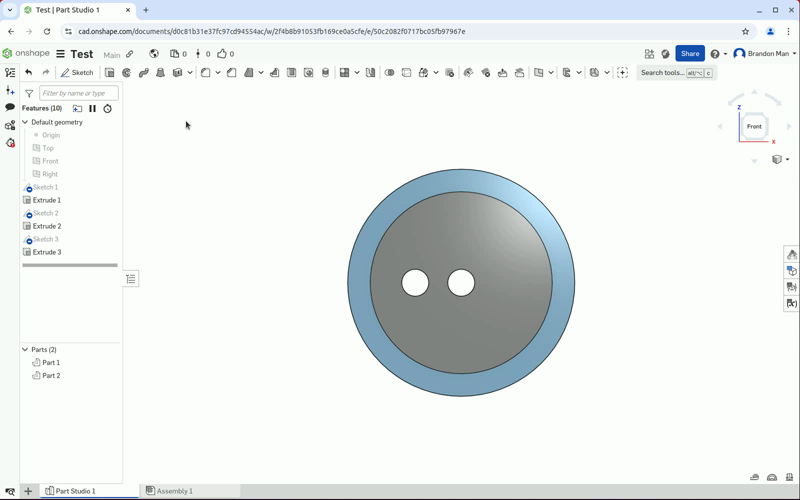
key(shift+h)
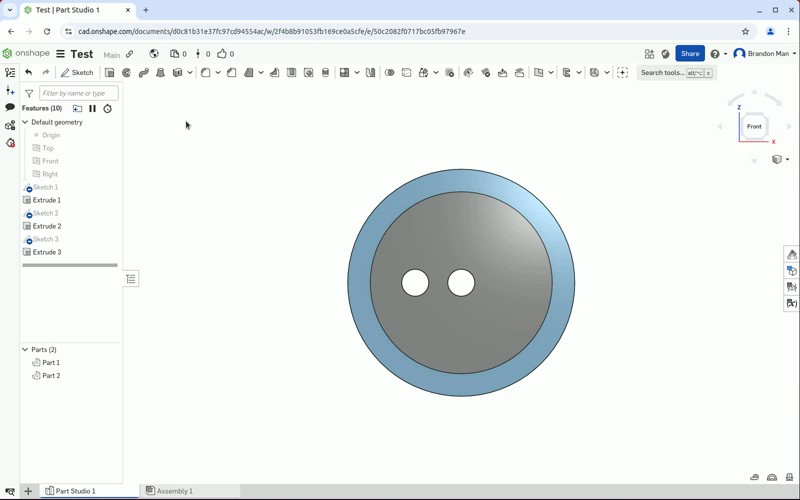
key(shift+h)
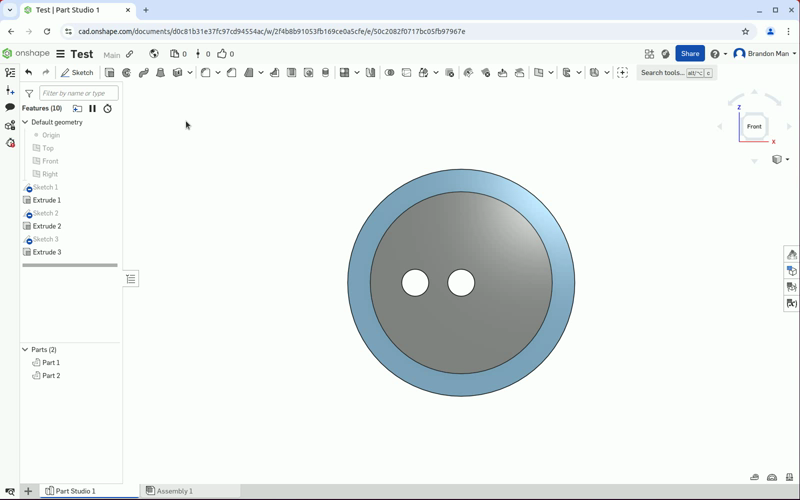
mouse_move(73, 189)
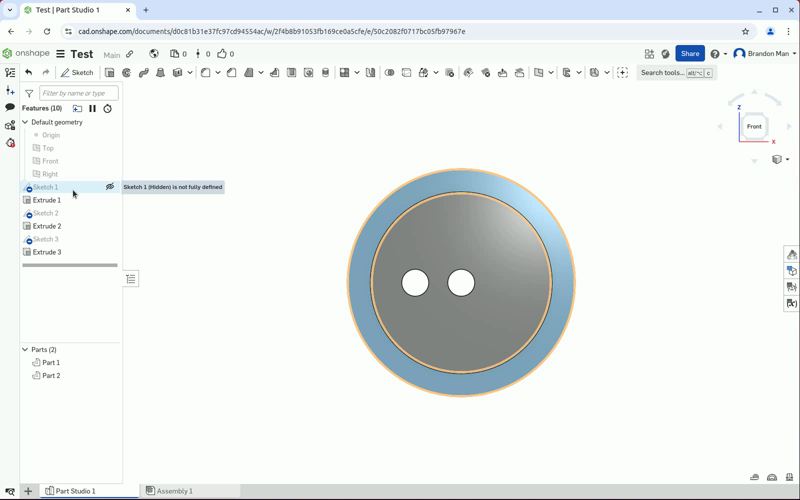
click(73, 189)
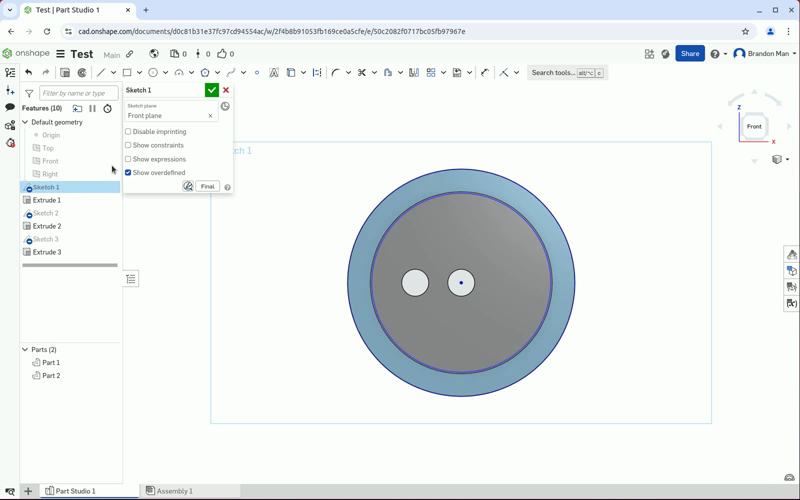
mouse_move(229, 92)
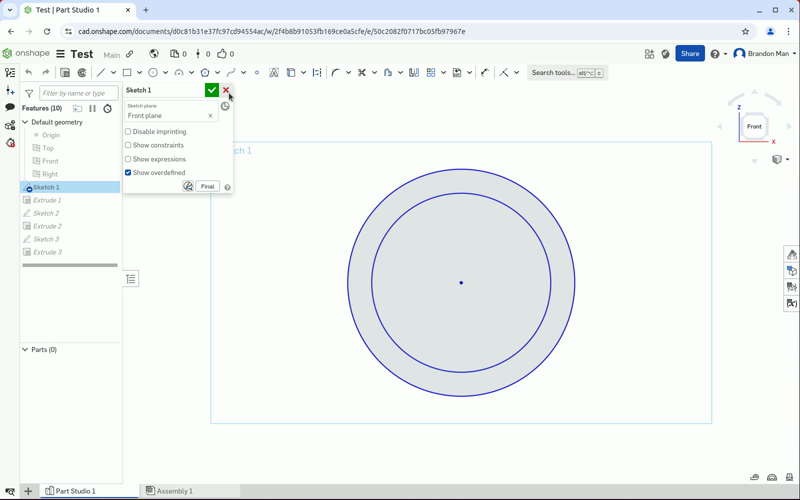
click(229, 92)
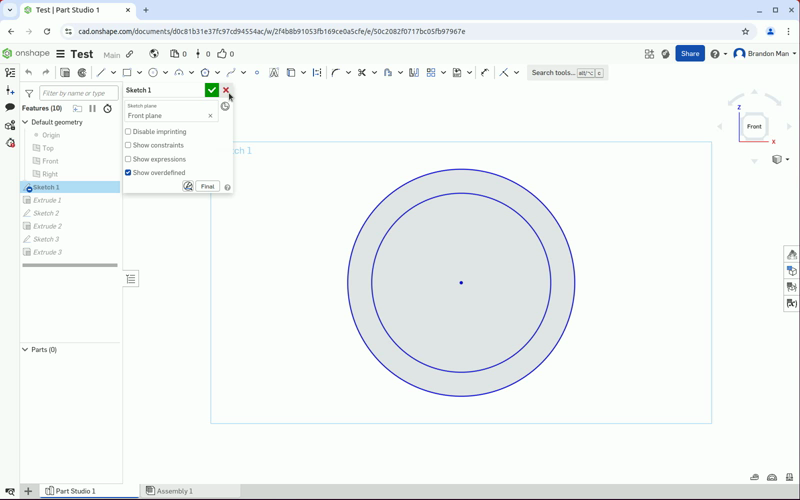
key(shift+s)
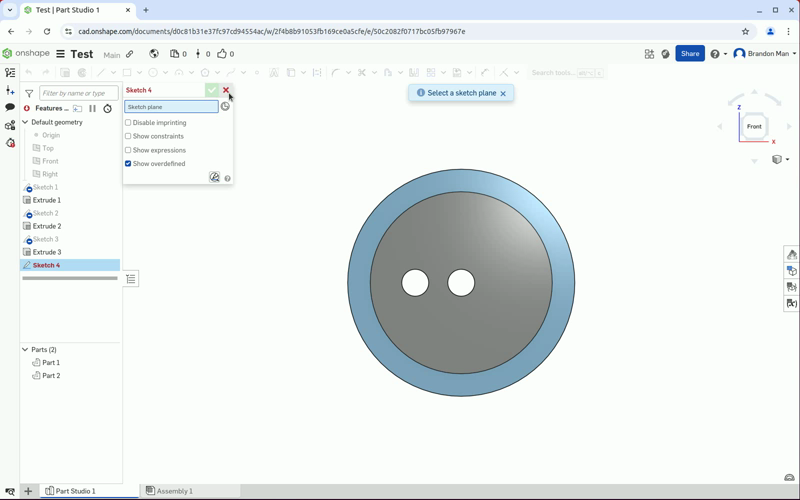
mouse_move(73, 163)
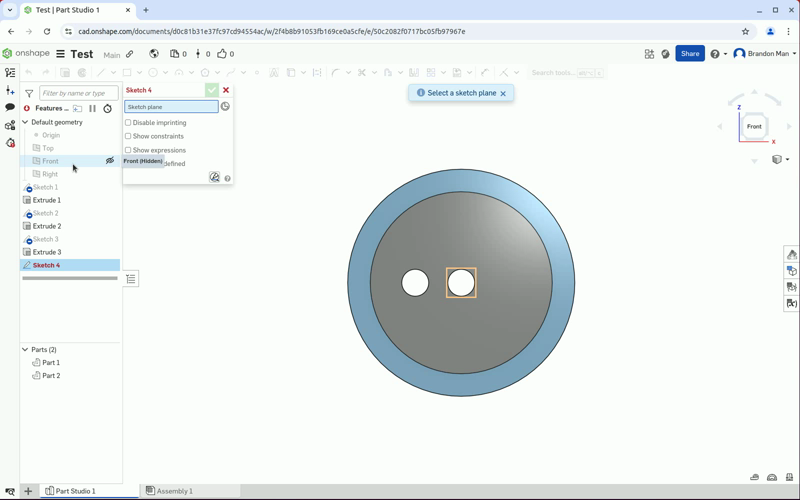
click(73, 163)
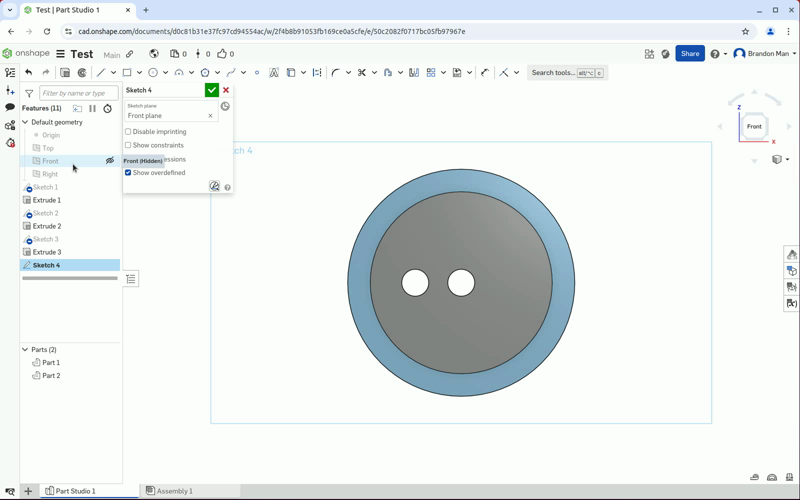
mouse_move(73, 352)
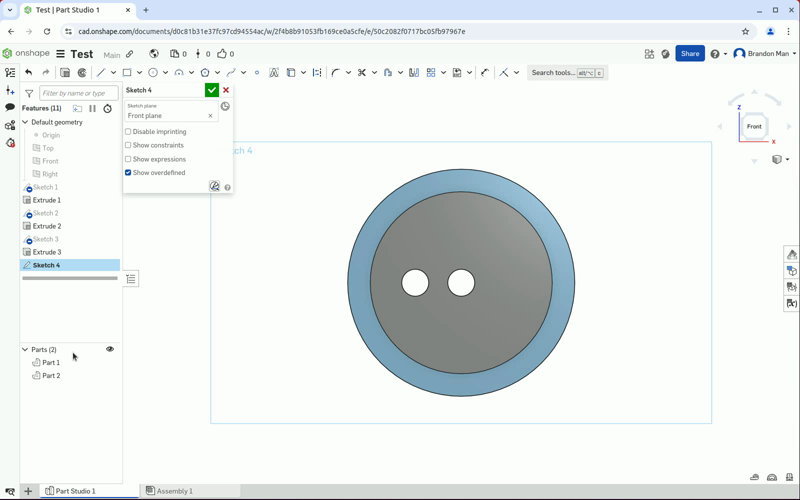
key(y)
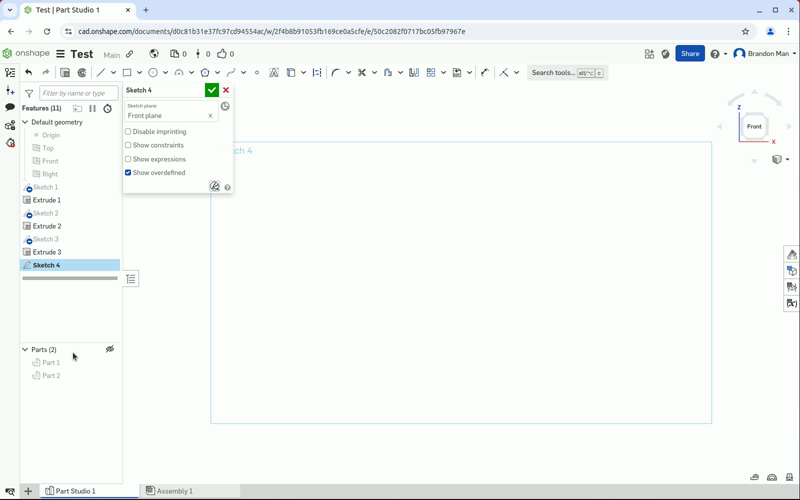
key(c)
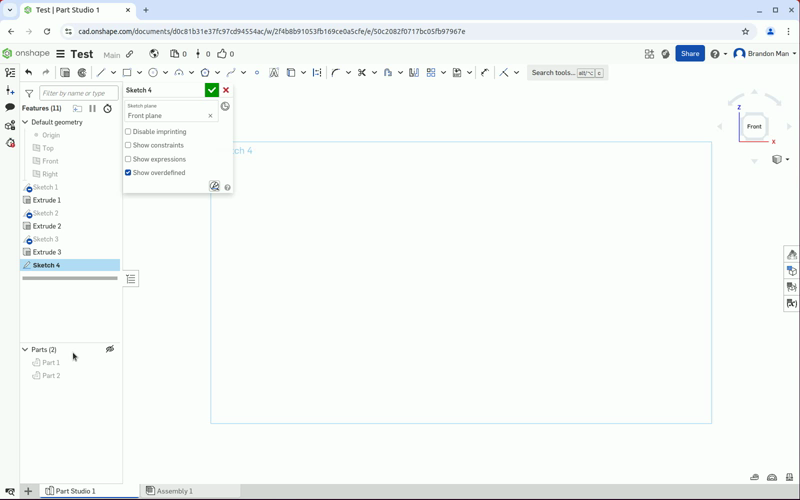
key_down(shift)
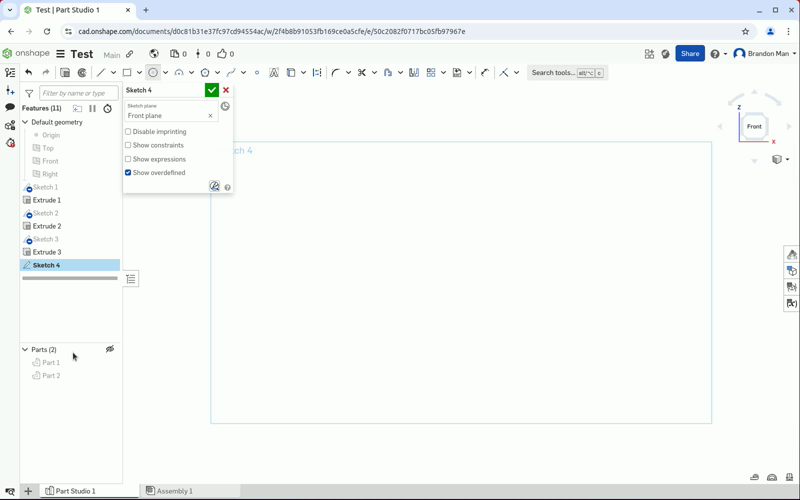
mouse_move(507, 282)
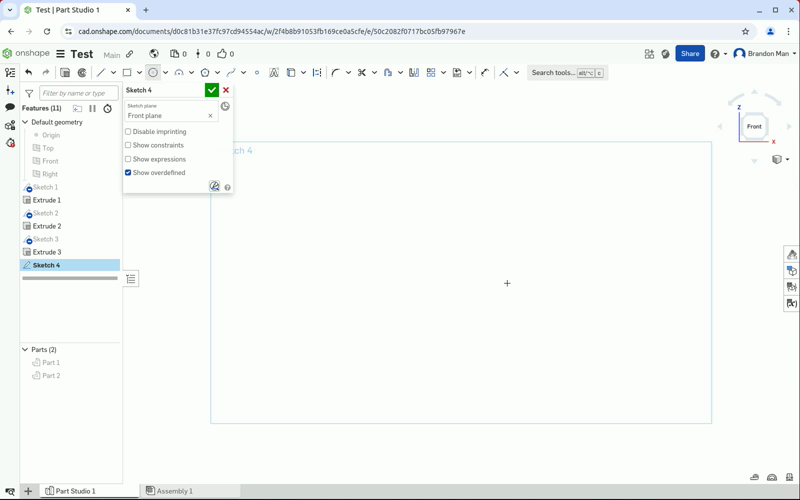
click(507, 282)
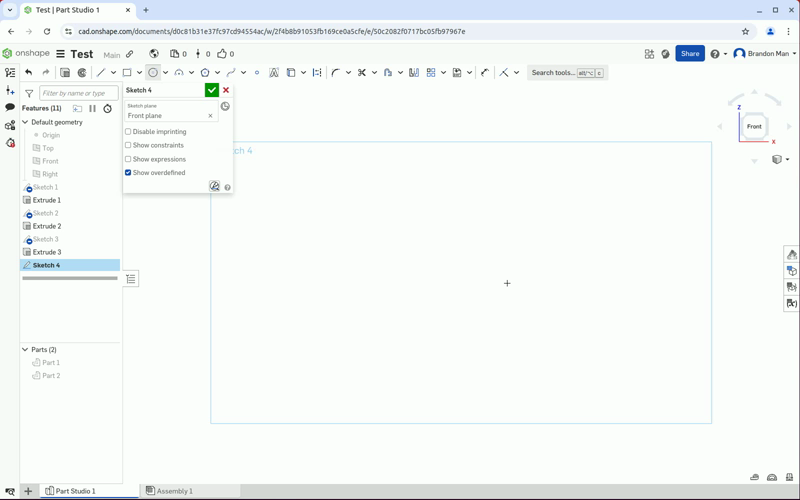
key_up(shift)
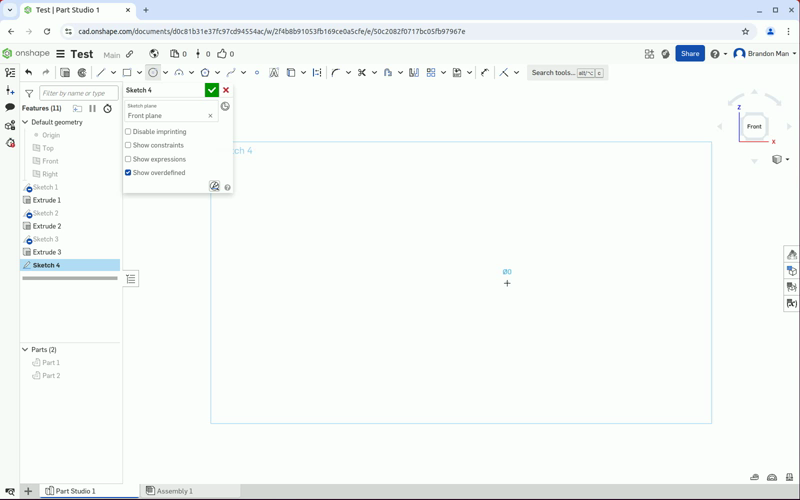
mouse_move(520, 282)
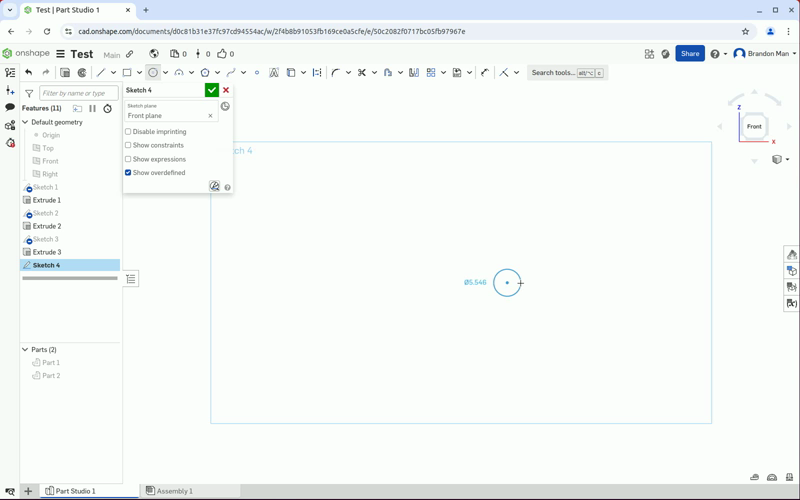
click(520, 282)
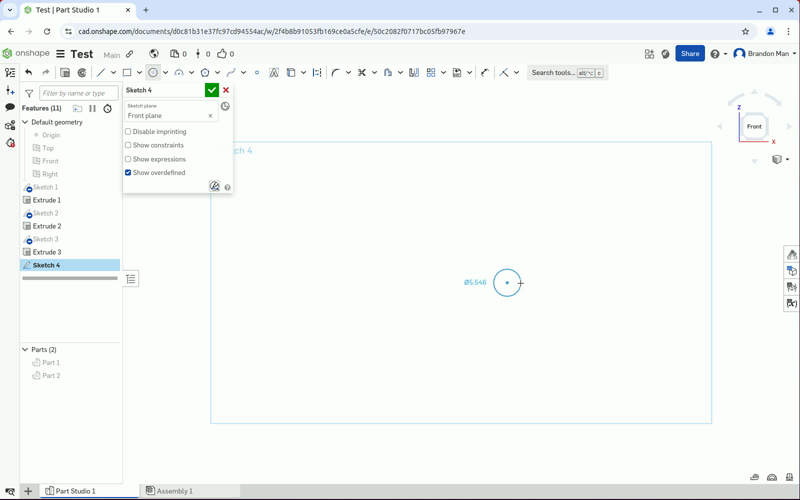
key(esc)
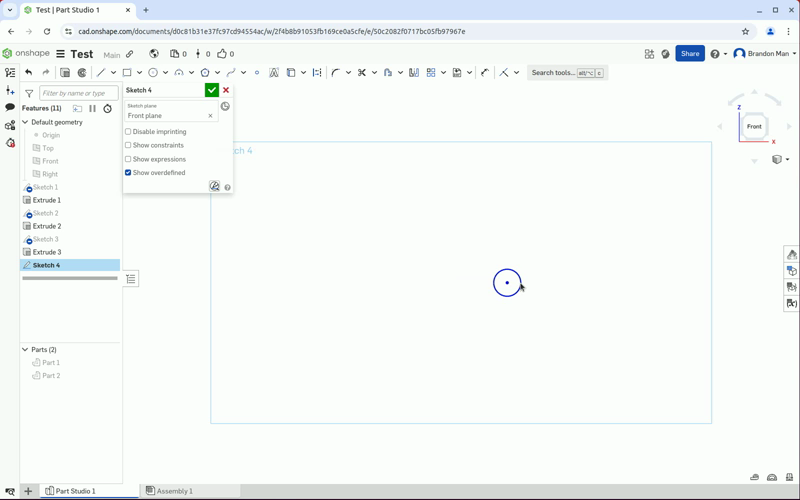
mouse_move(504, 294)
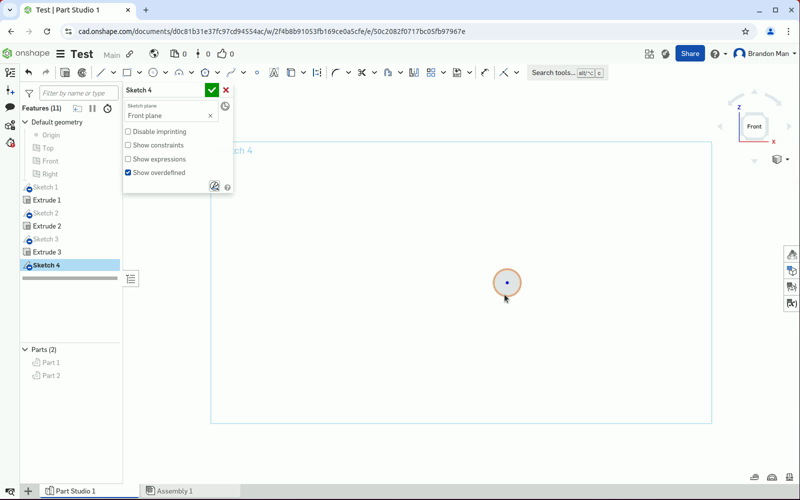
scroll(6)
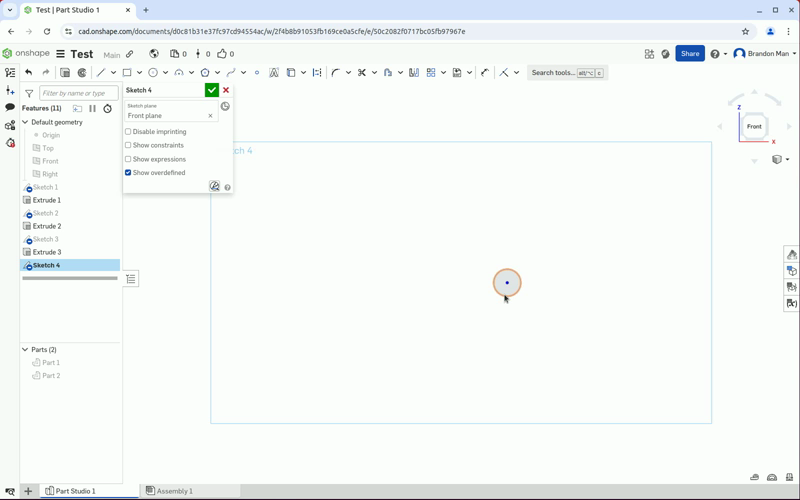
scroll(6)
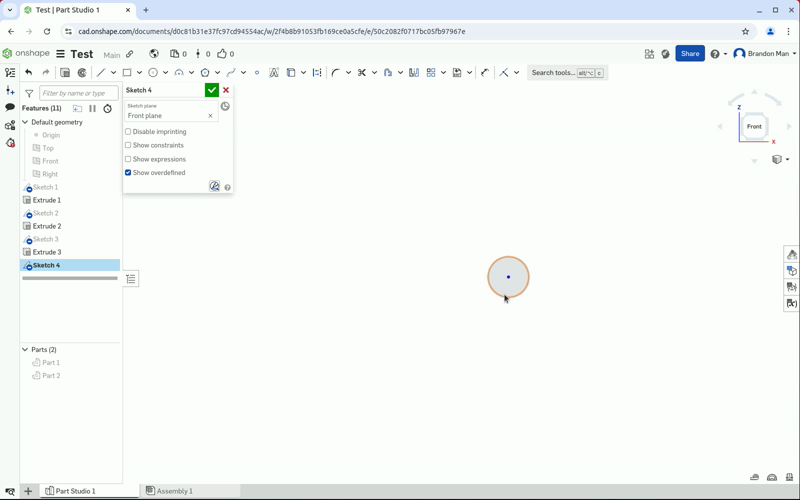
scroll(6)
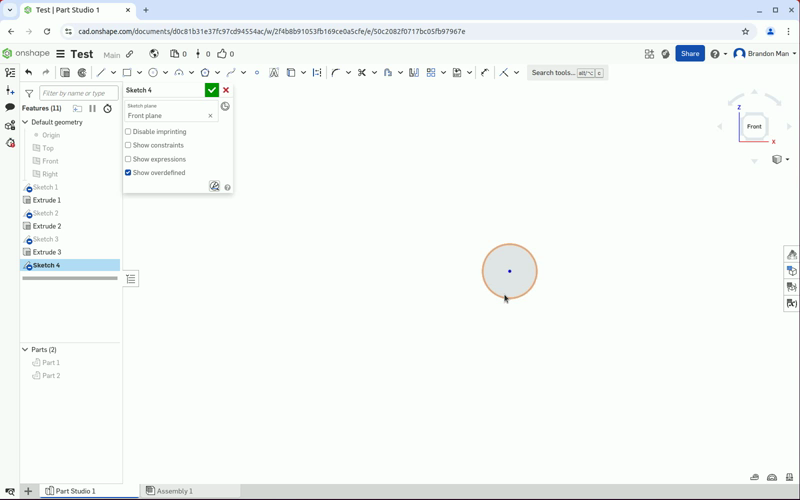
scroll(6)
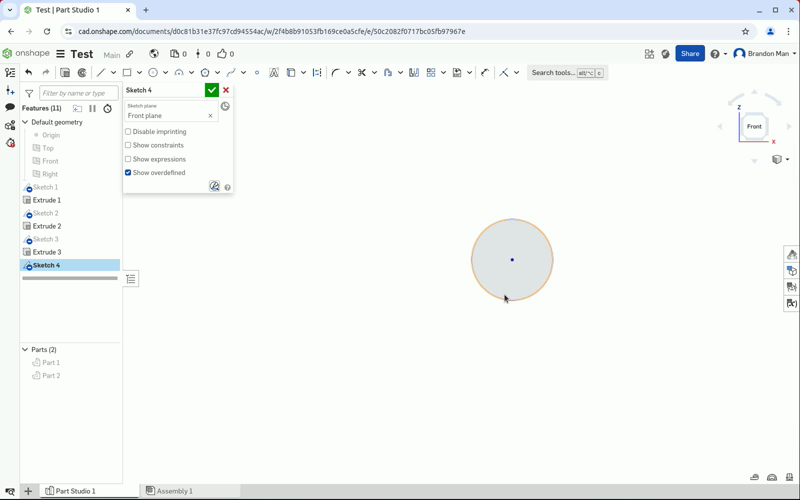
scroll(6)
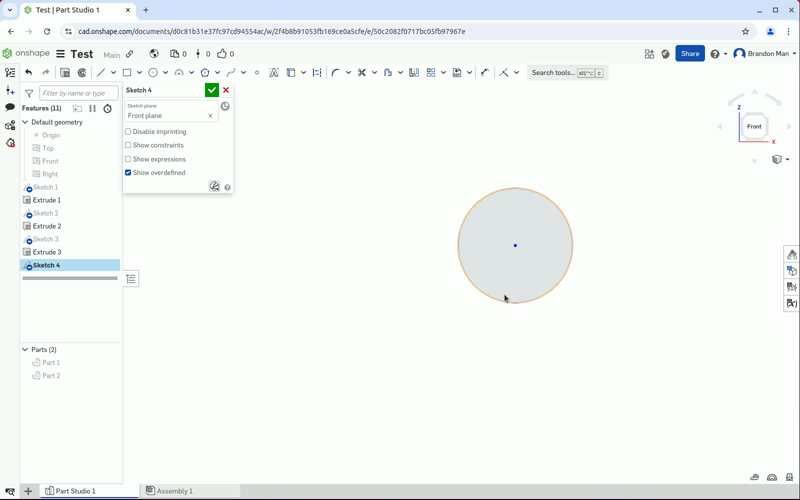
scroll(6)
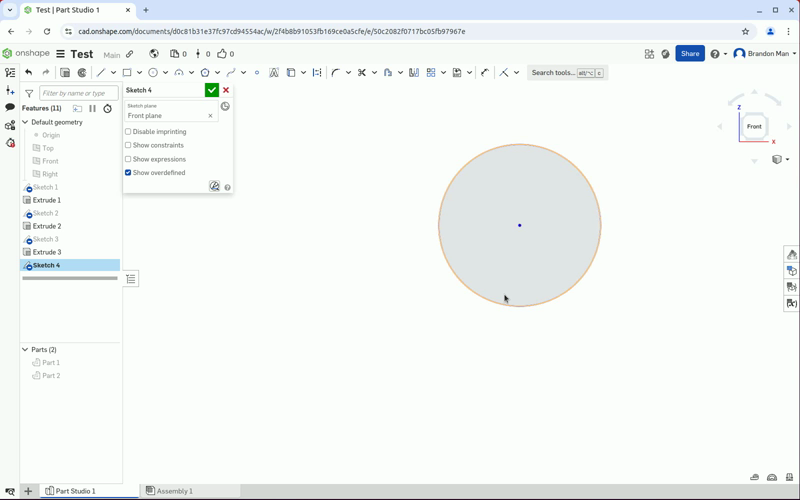
scroll(6)
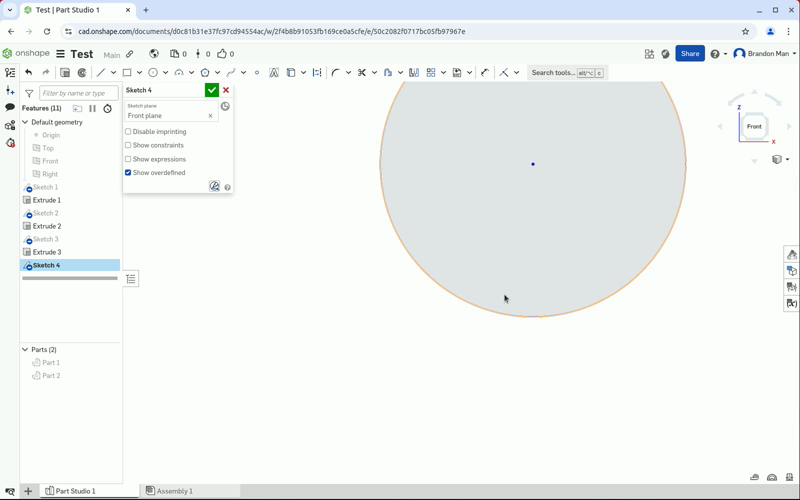
click(504, 294)
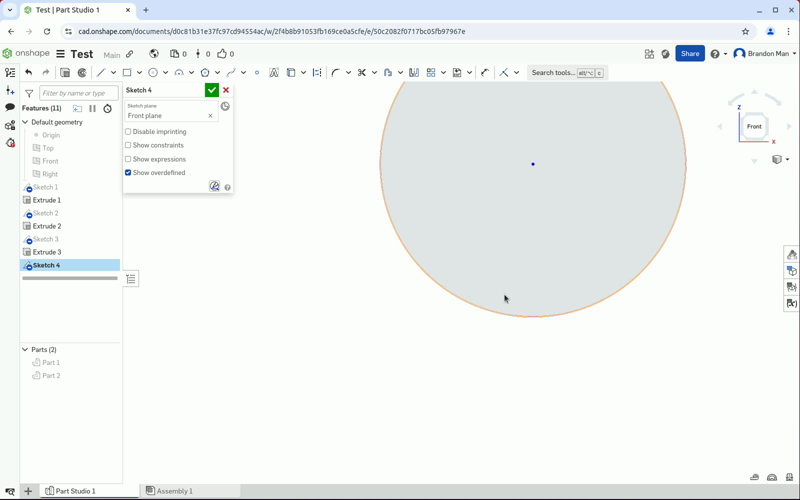
scroll(-6)
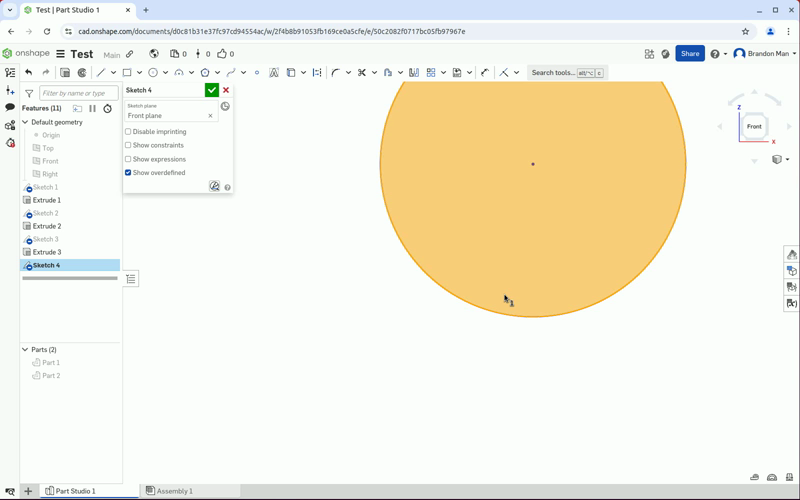
scroll(-6)
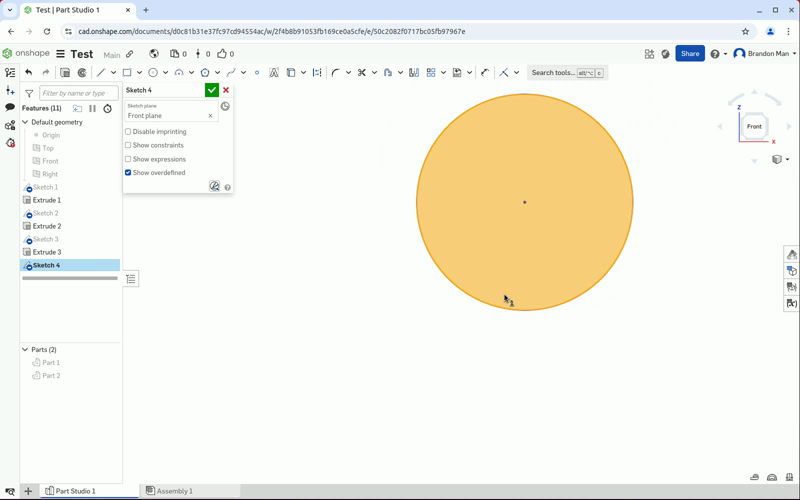
scroll(-6)
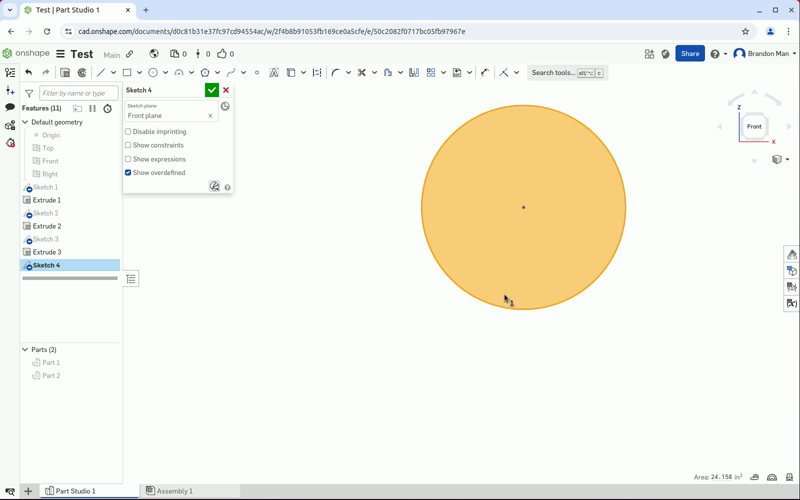
scroll(-6)
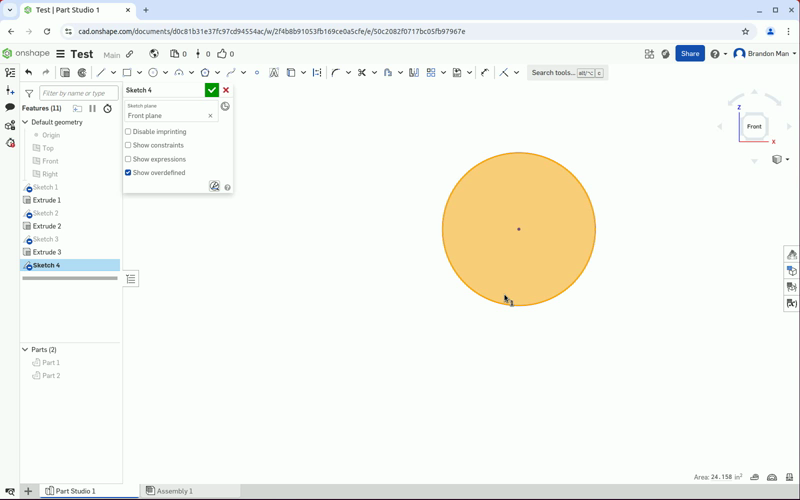
scroll(-6)
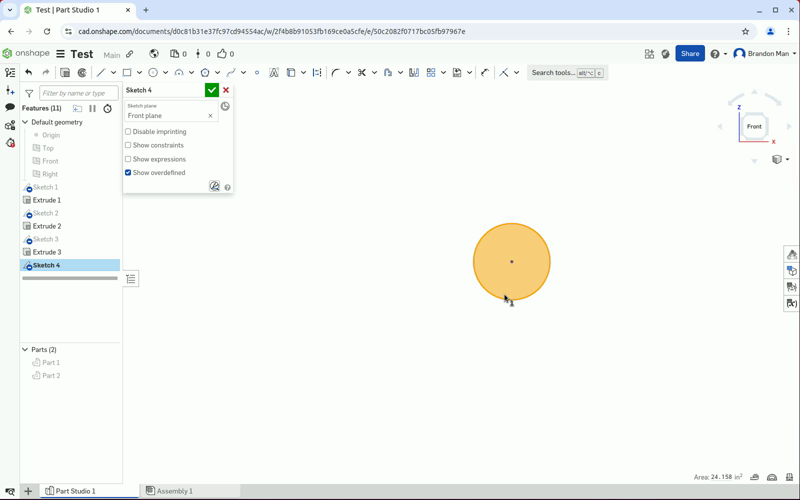
scroll(-6)
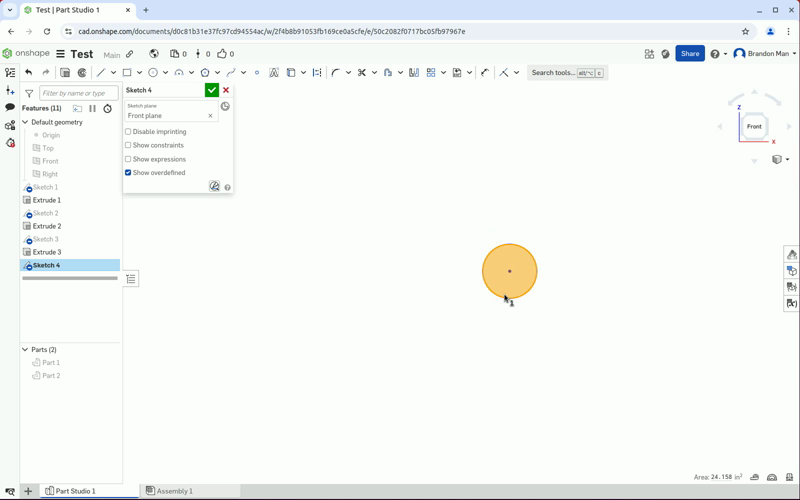
scroll(-6)
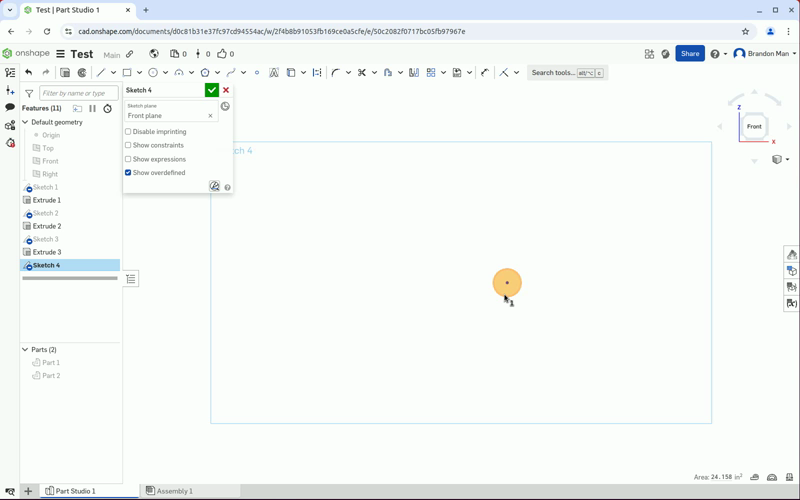
mouse_move(73, 352)
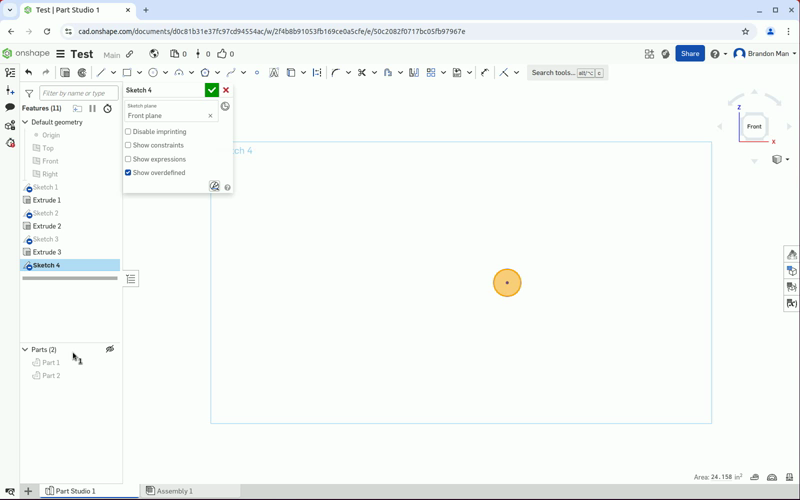
key(shift+y)
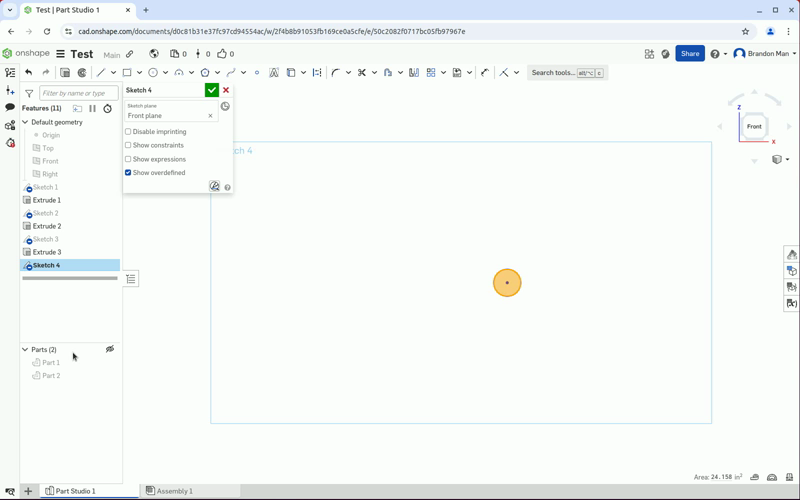
key(shift+e)
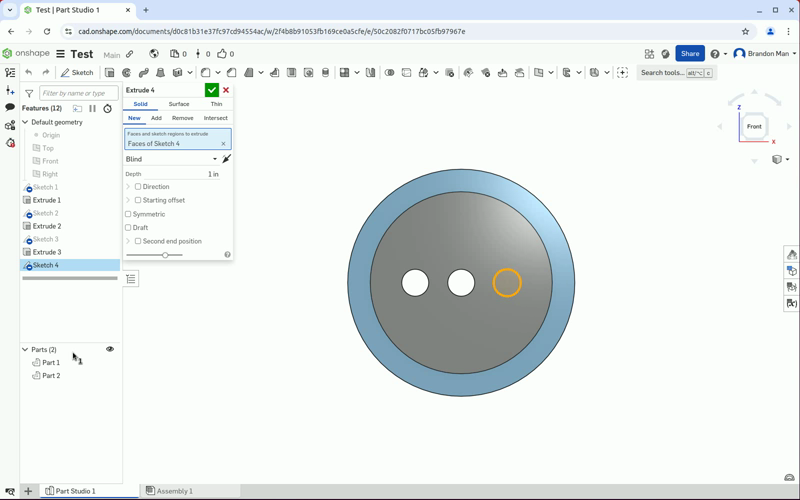
mouse_move(143, 106)
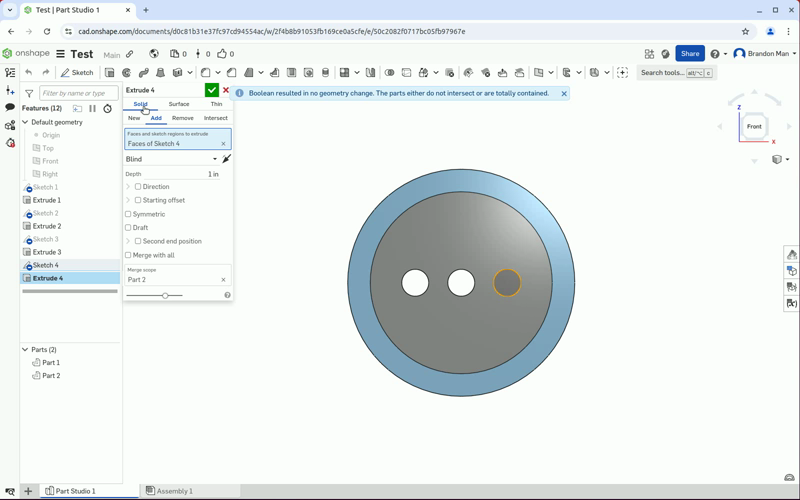
click(143, 106)
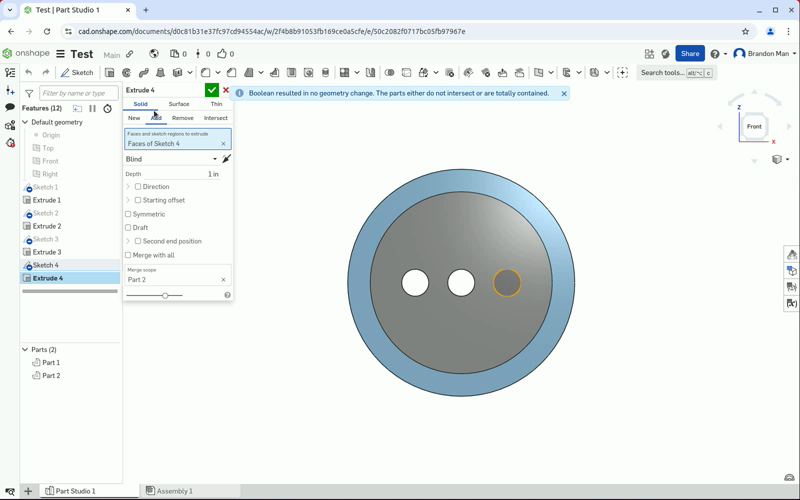
mouse_move(186, 120)
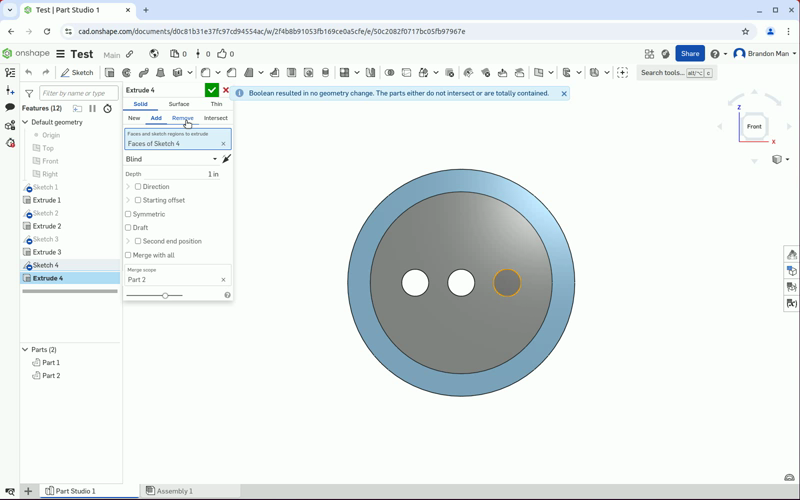
click(186, 120)
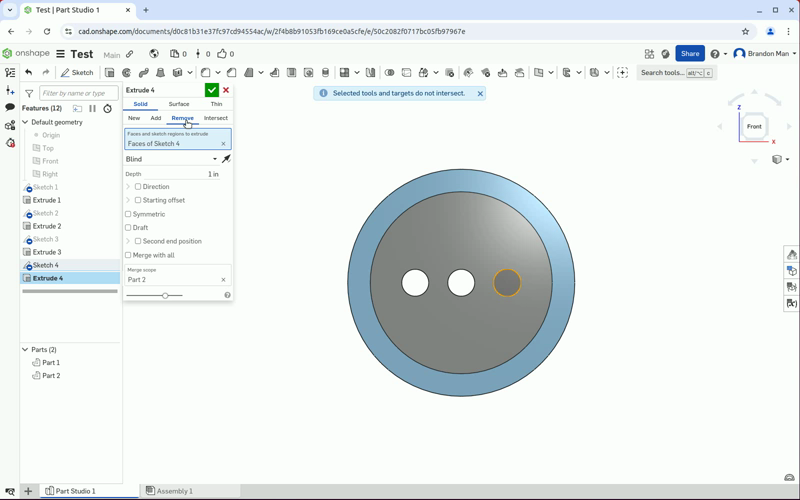
key(tab, 4)
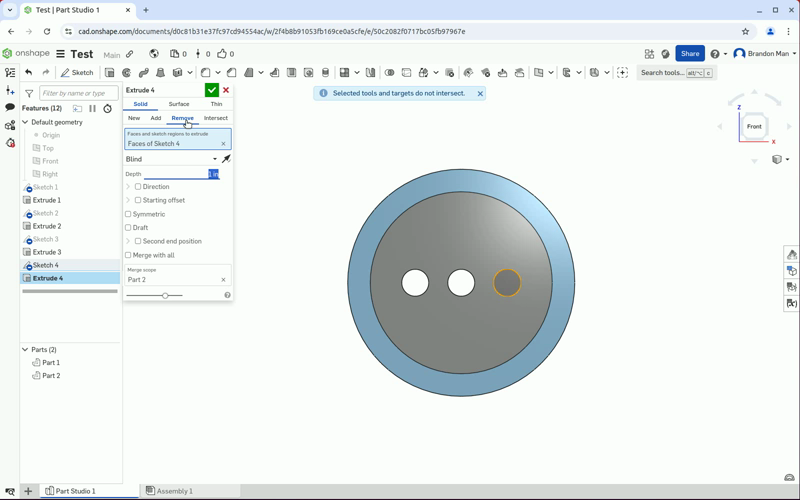
text(-30.57)
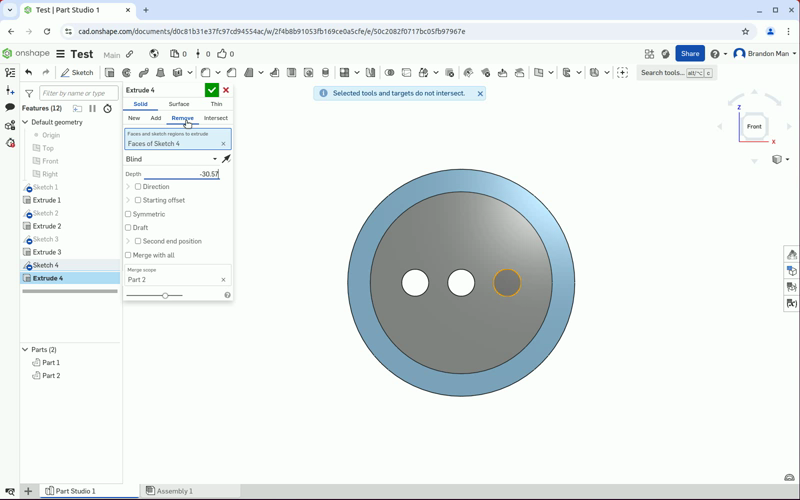
key(tab, 6)
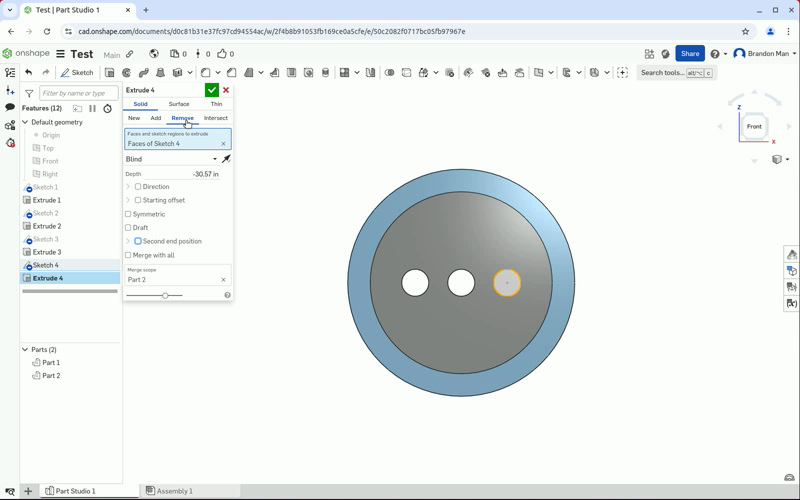
key(space)
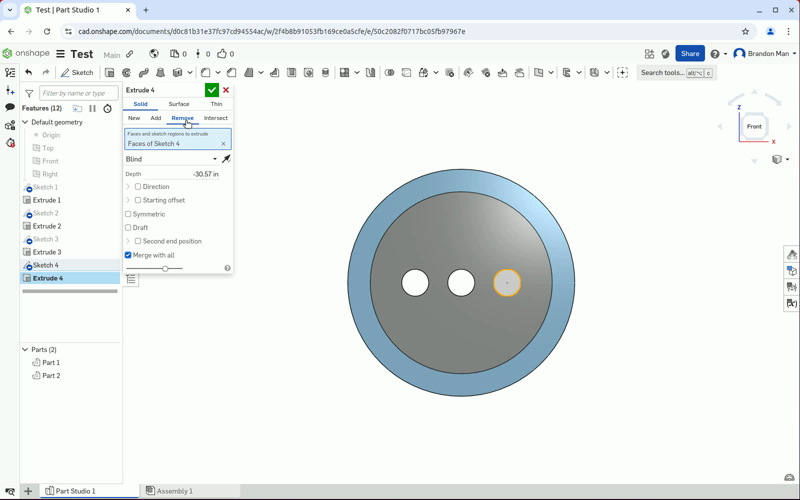
key(enter)
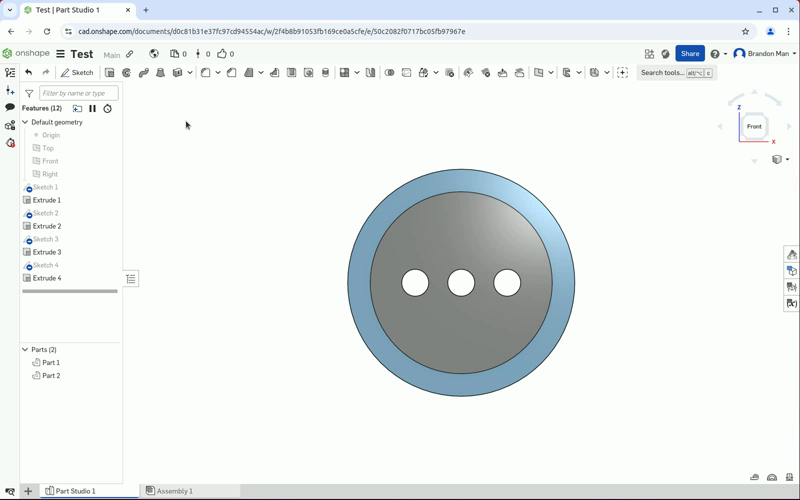
key(shift+h)
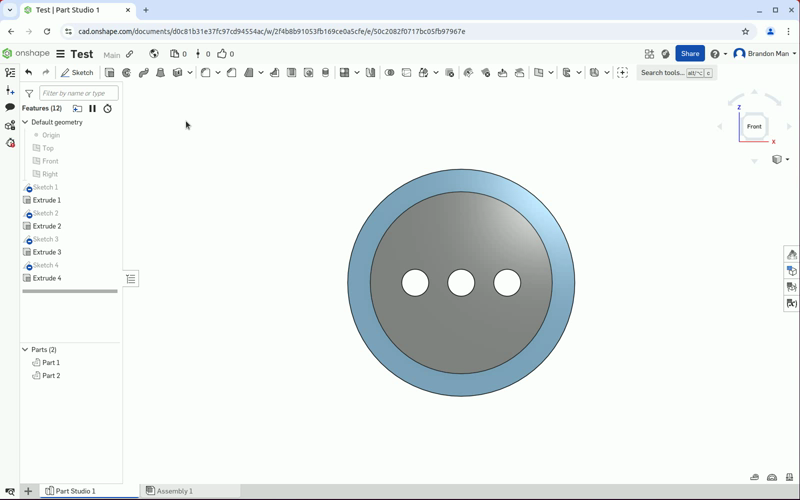
key(shift+h)
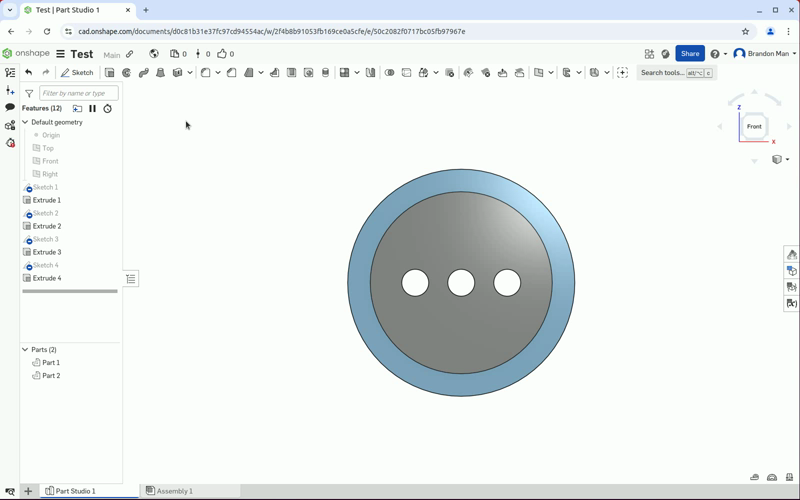
mouse_move(73, 189)
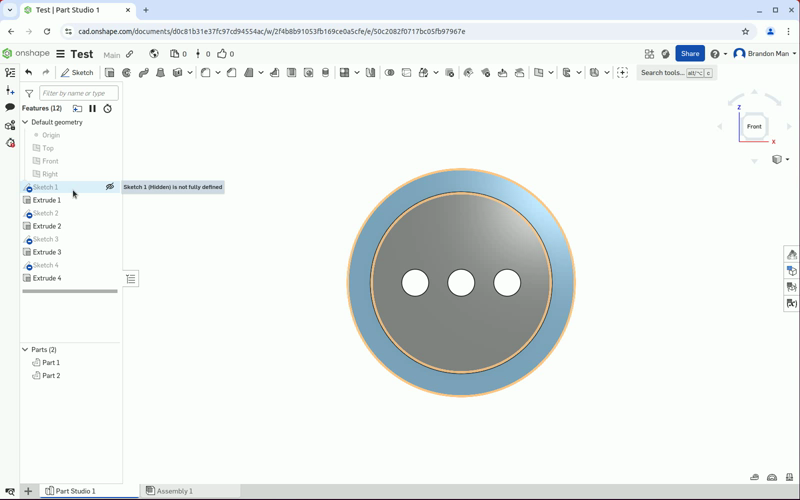
click(73, 189)
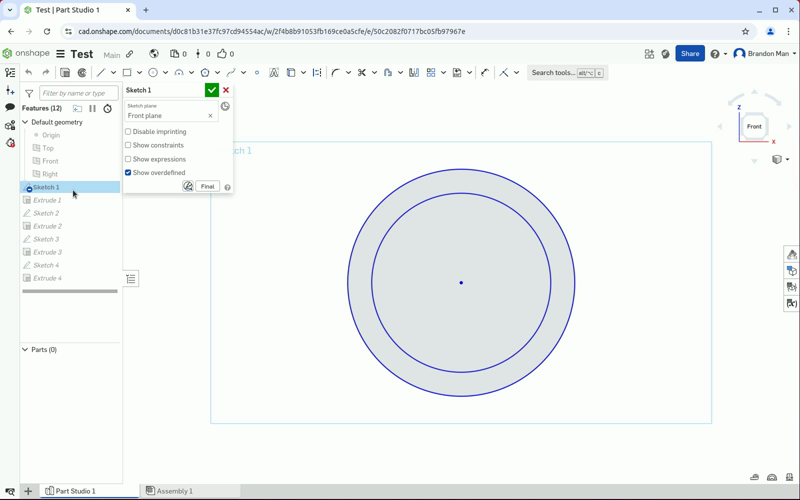
mouse_move(229, 92)
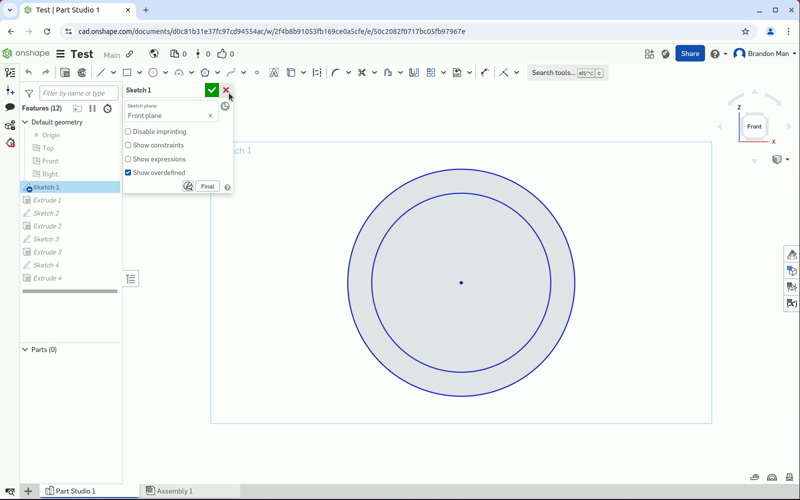
click(229, 92)
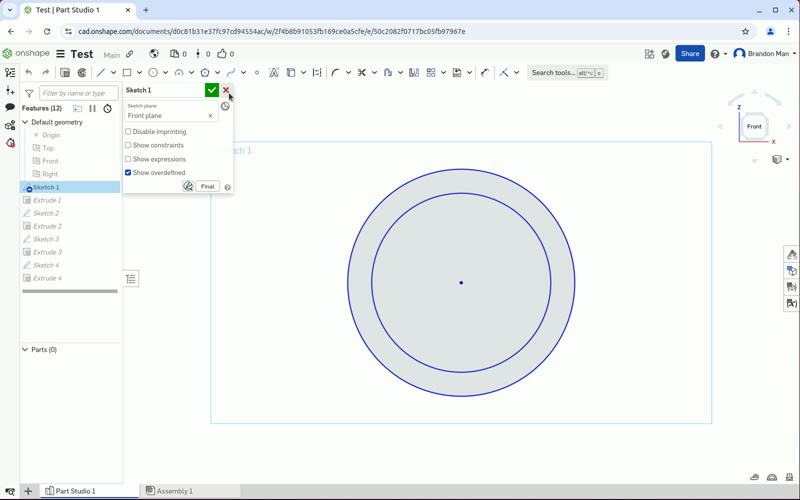
key(shift+s)
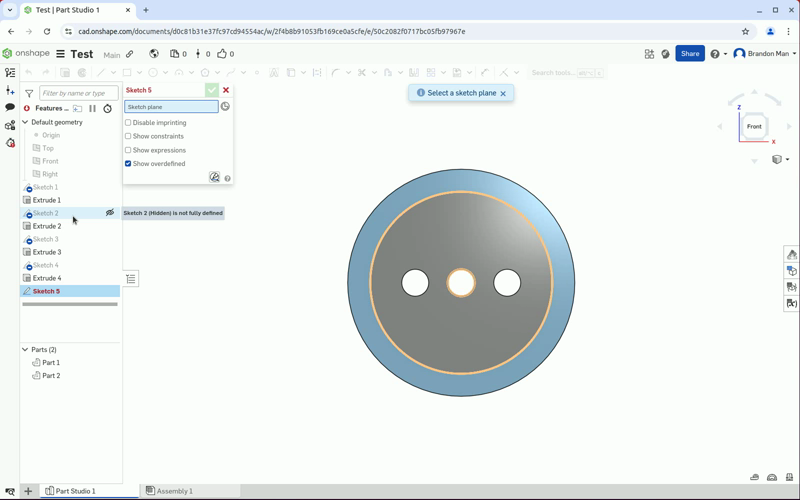
scroll(3)
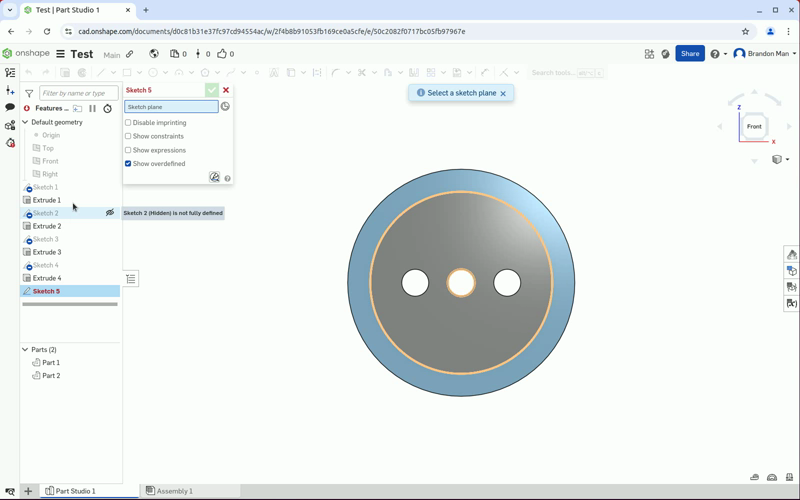
mouse_move(73, 163)
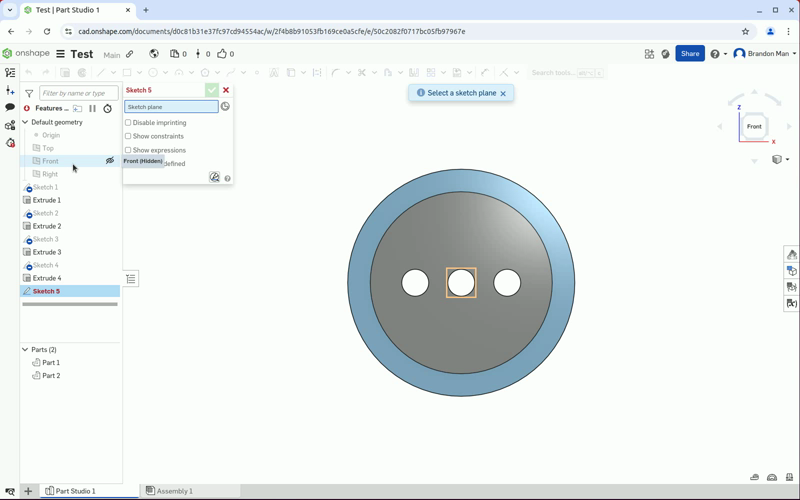
click(73, 163)
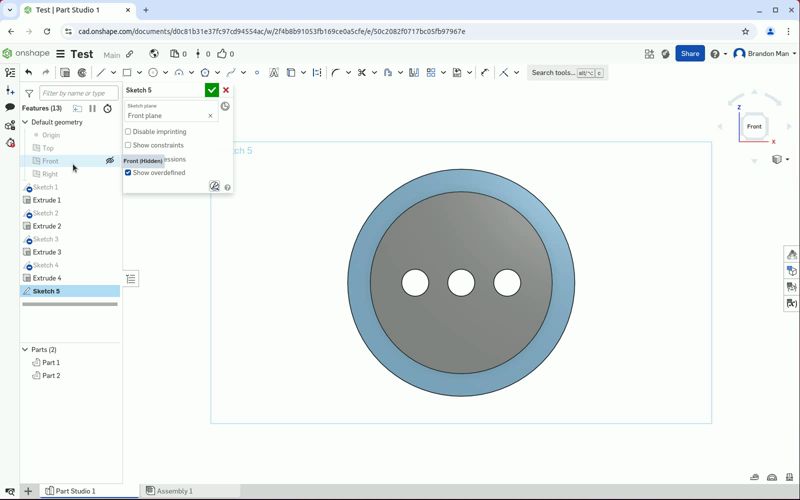
mouse_move(73, 352)
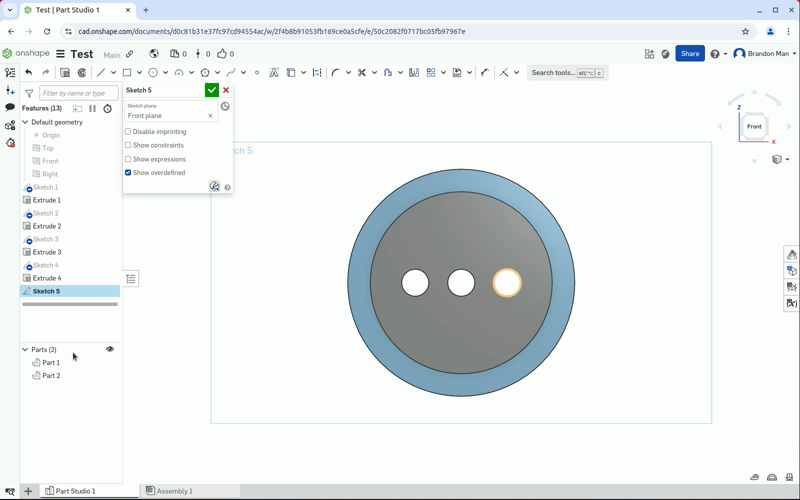
key(y)
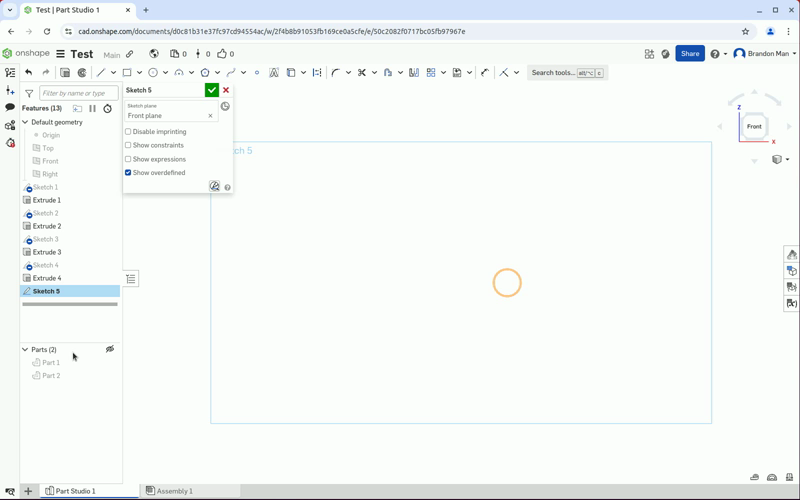
key(l)
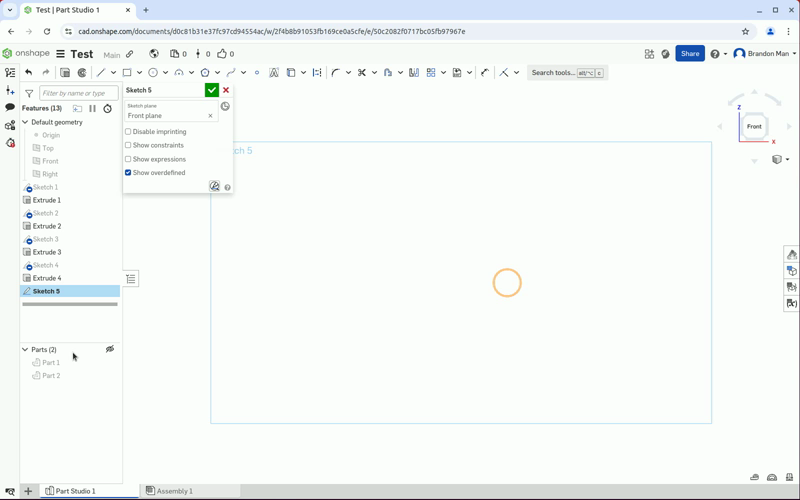
key_down(shift)
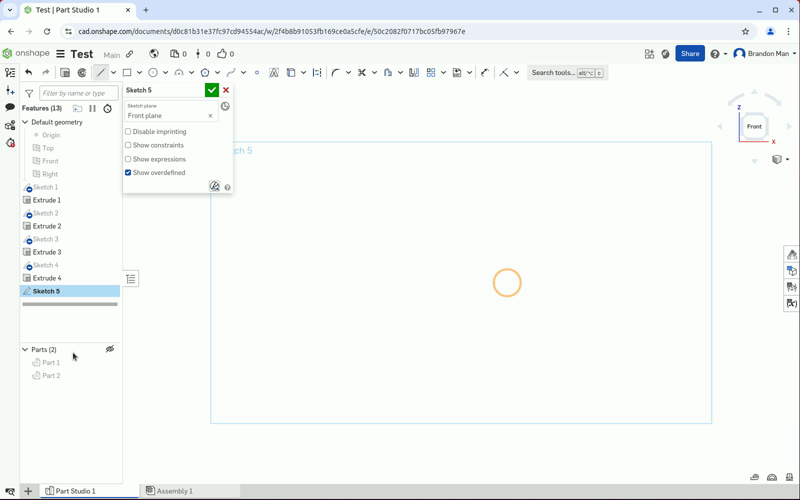
mouse_move(388, 282)
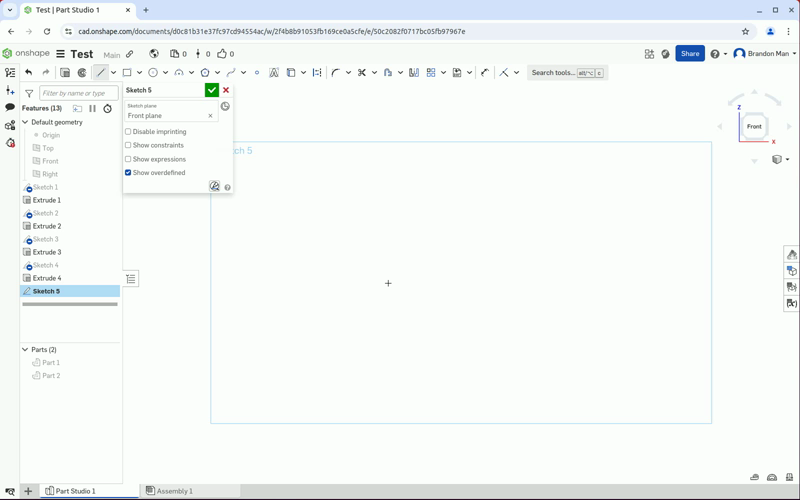
click(388, 282)
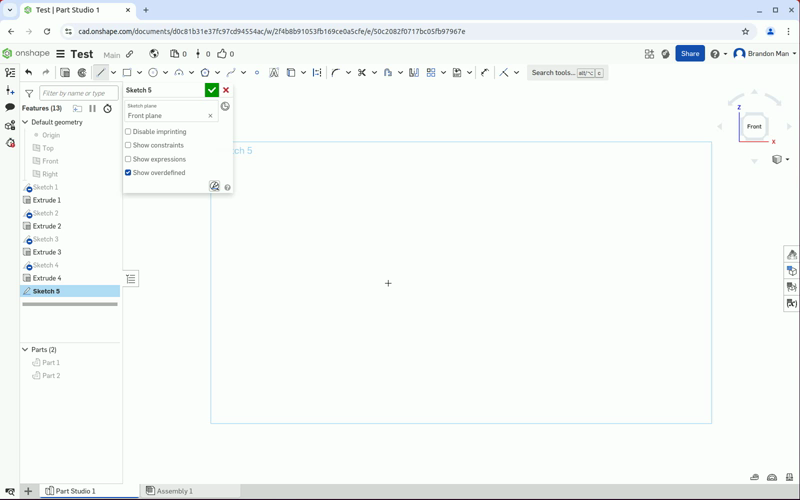
key_up(shift)
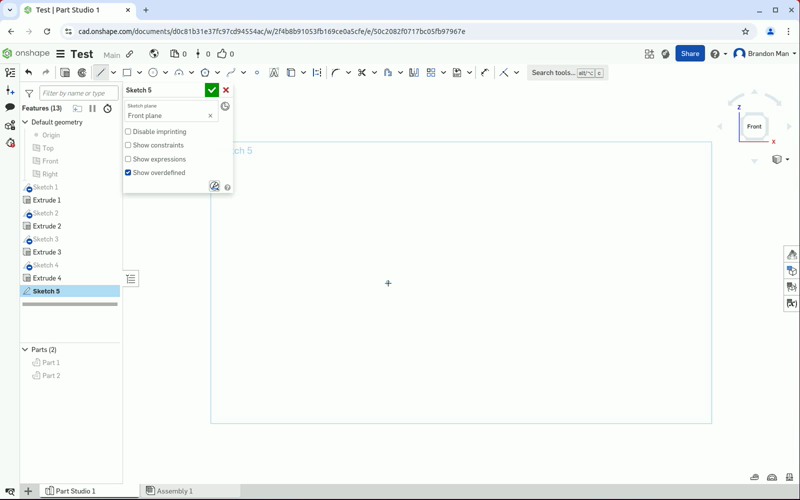
key_down(shift)
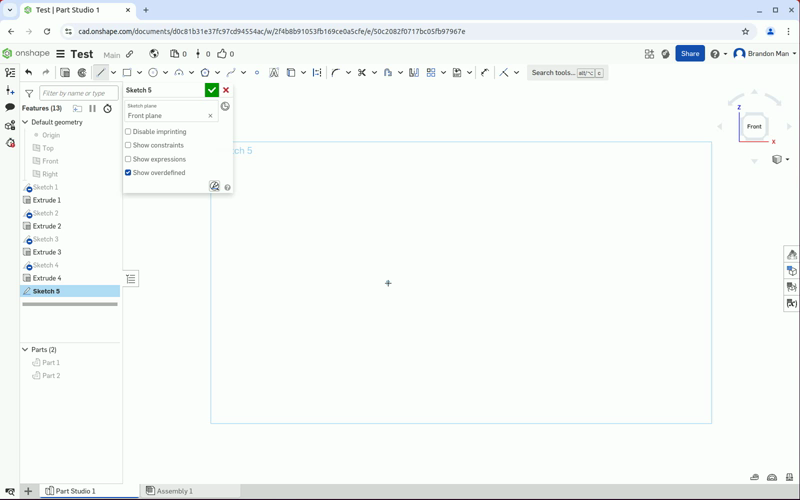
mouse_move(418, 282)
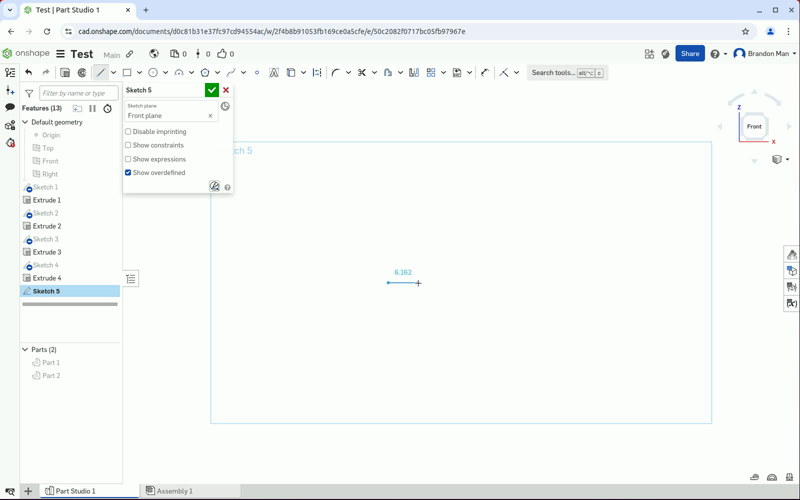
mouse_move(401, 306)
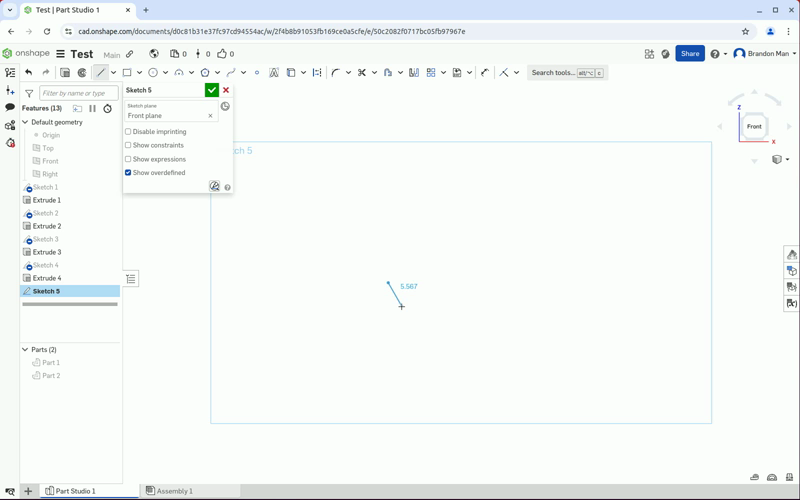
click(401, 306)
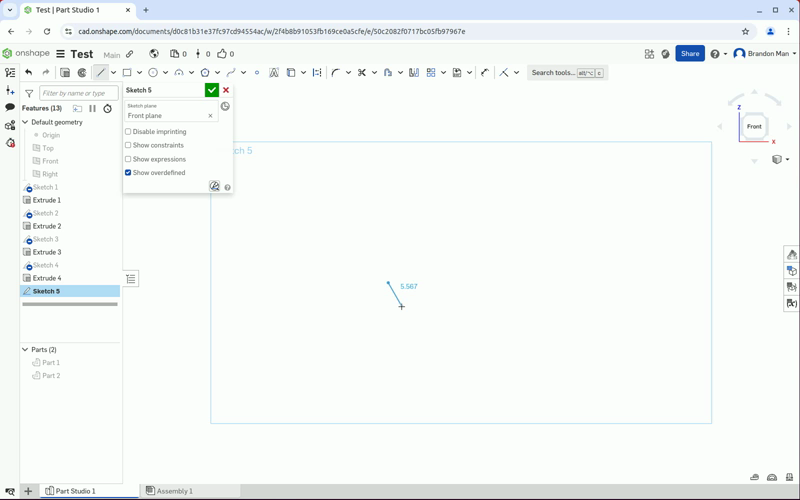
key_up(shift)
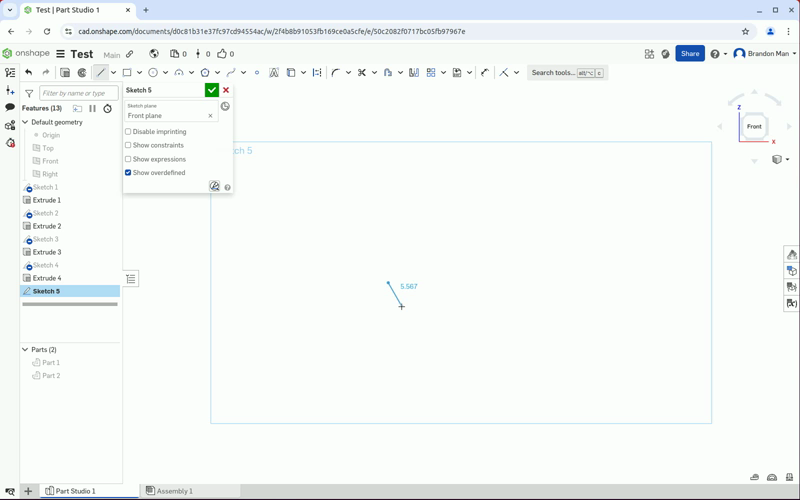
key_down(shift)
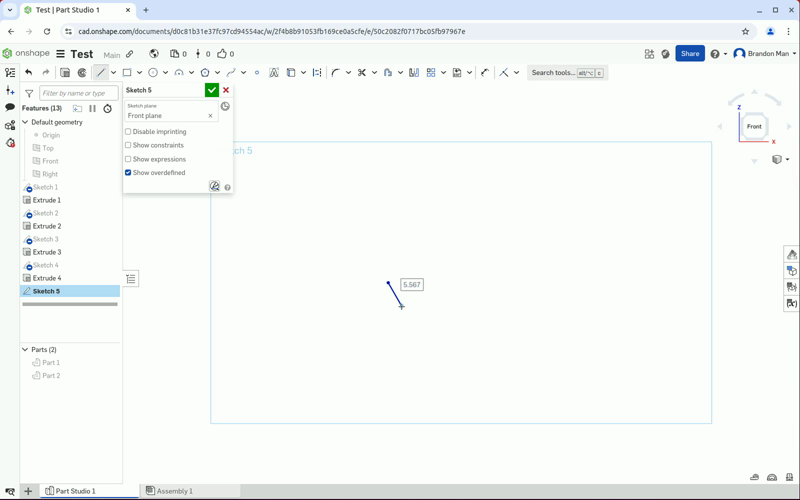
mouse_move(431, 306)
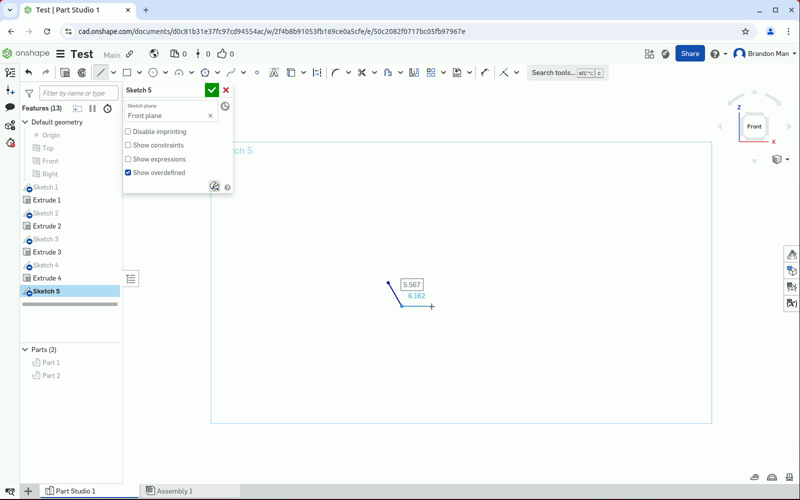
mouse_move(429, 306)
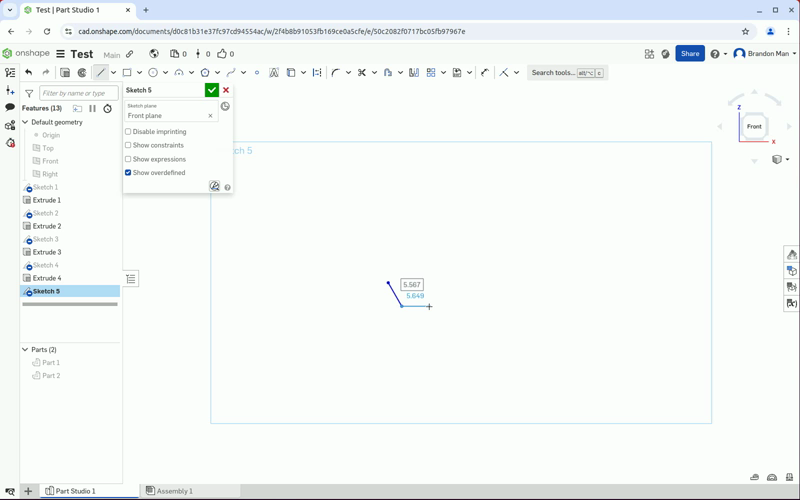
click(429, 306)
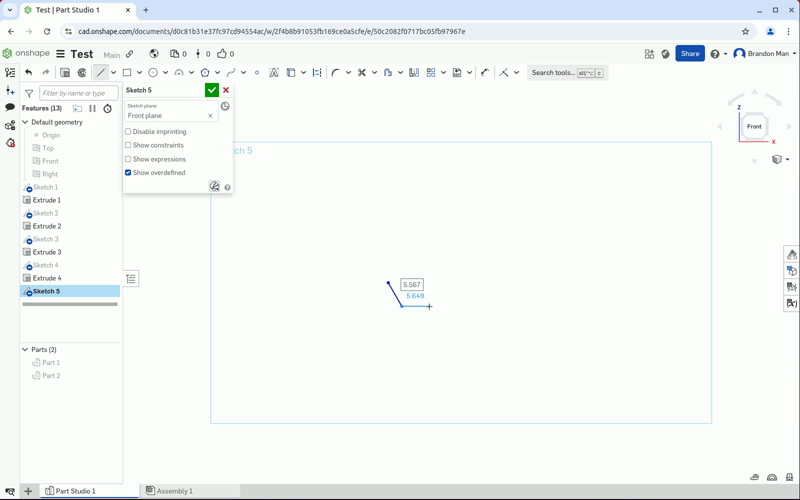
key_up(shift)
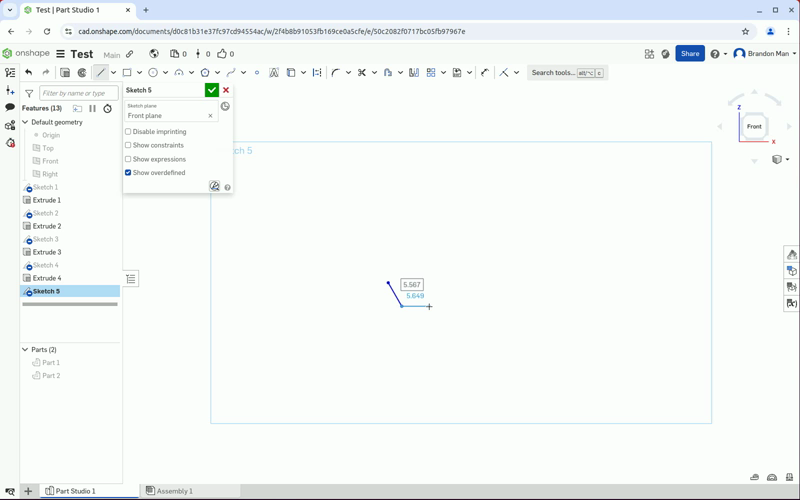
key_down(shift)
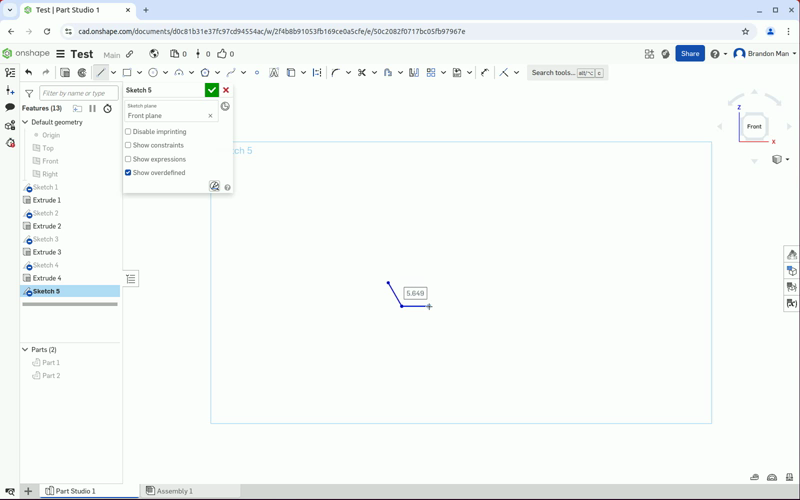
mouse_move(459, 306)
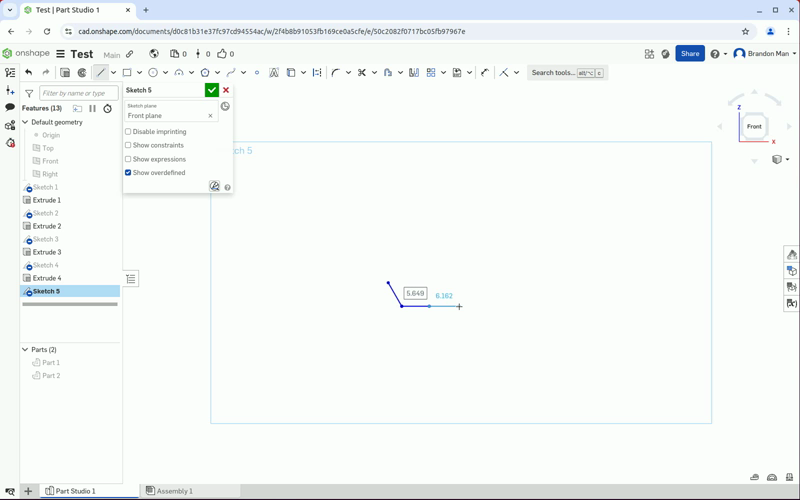
mouse_move(442, 282)
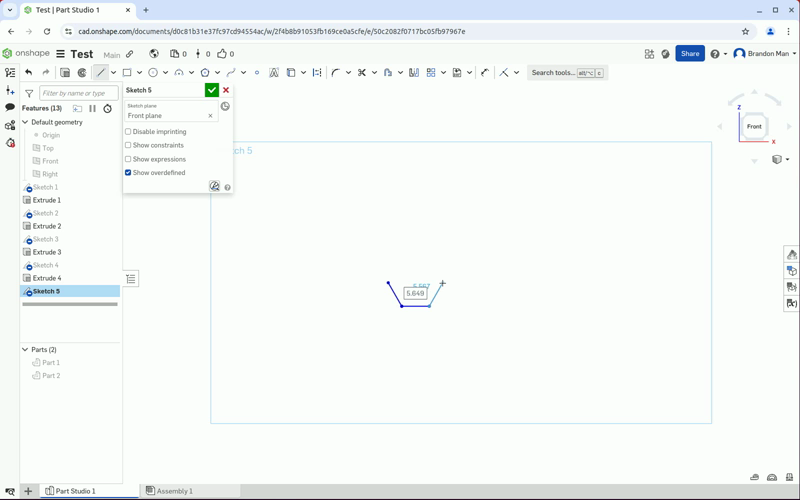
click(442, 282)
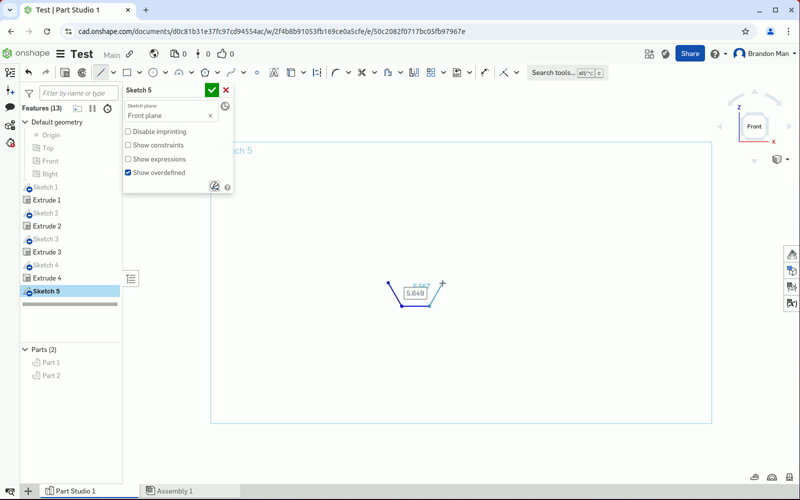
key_up(shift)
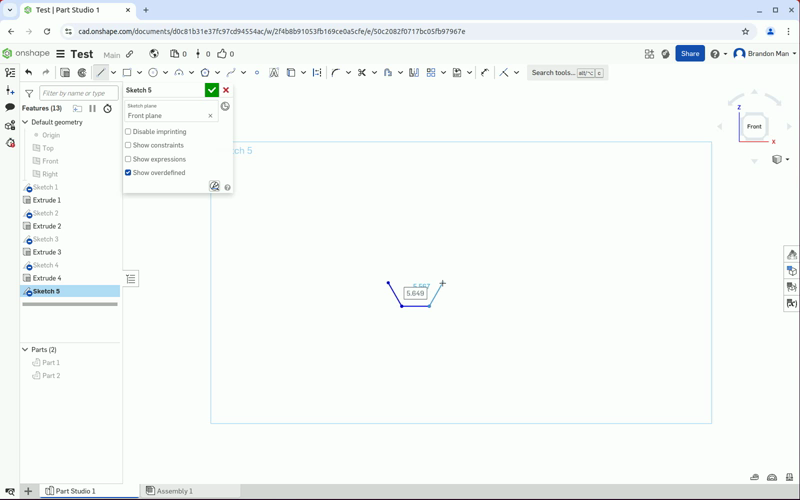
key_down(shift)
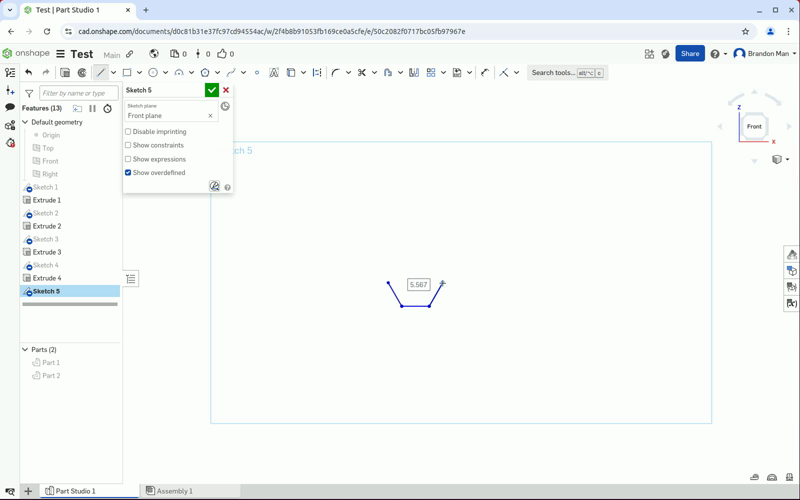
mouse_move(472, 282)
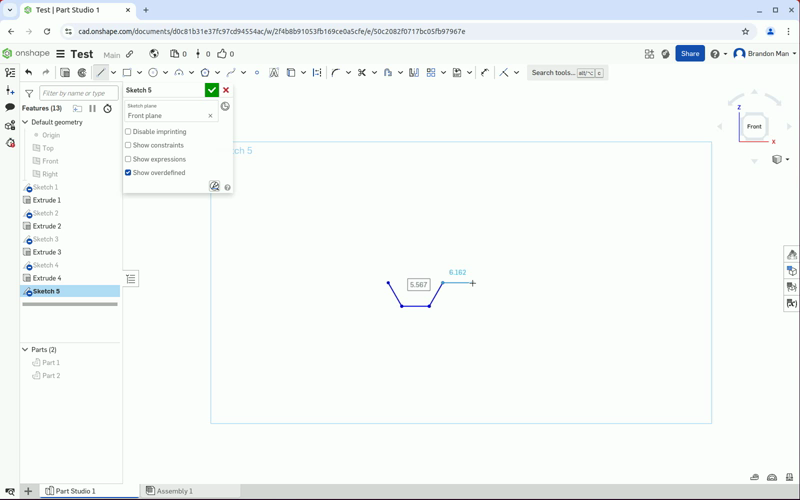
mouse_move(429, 259)
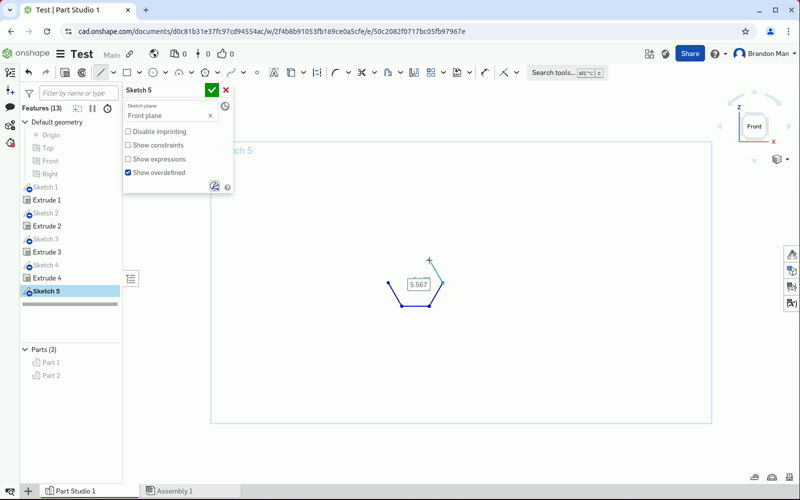
click(429, 259)
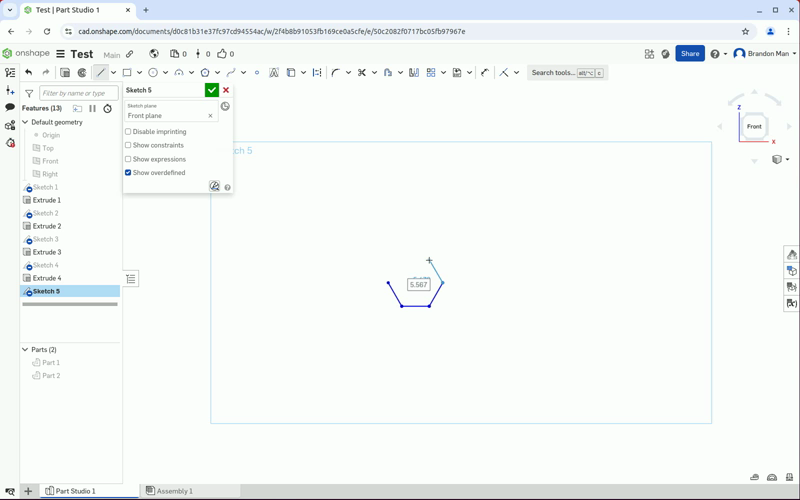
key_up(shift)
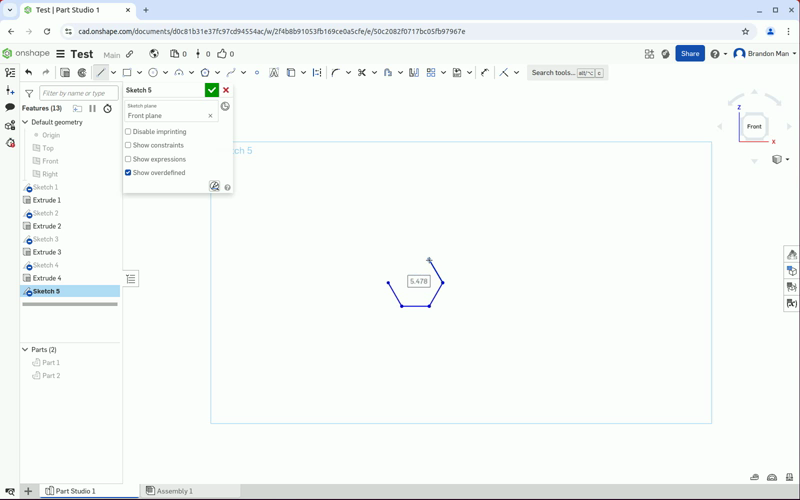
key_down(shift)
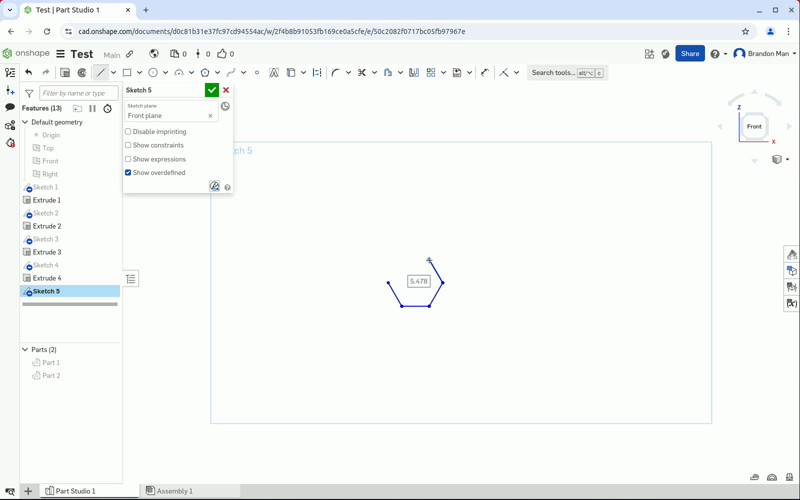
mouse_move(459, 259)
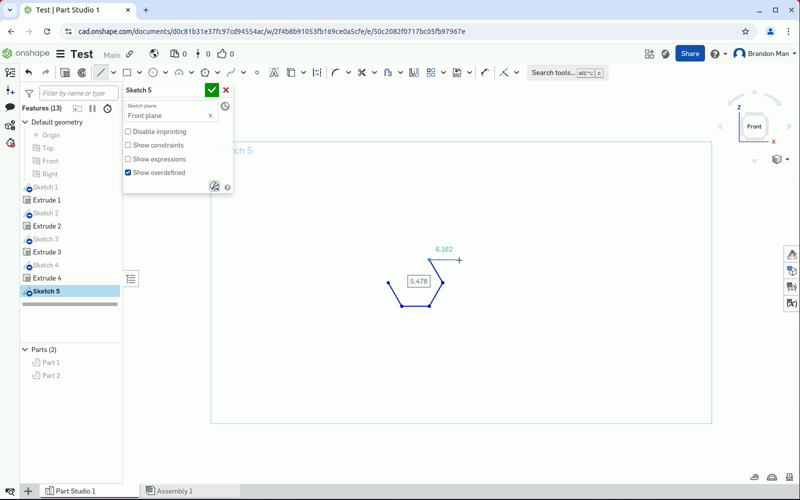
mouse_move(401, 259)
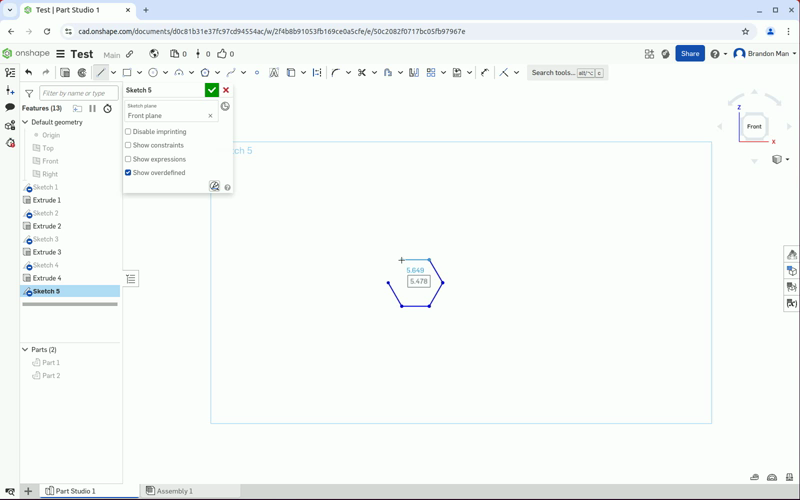
click(401, 259)
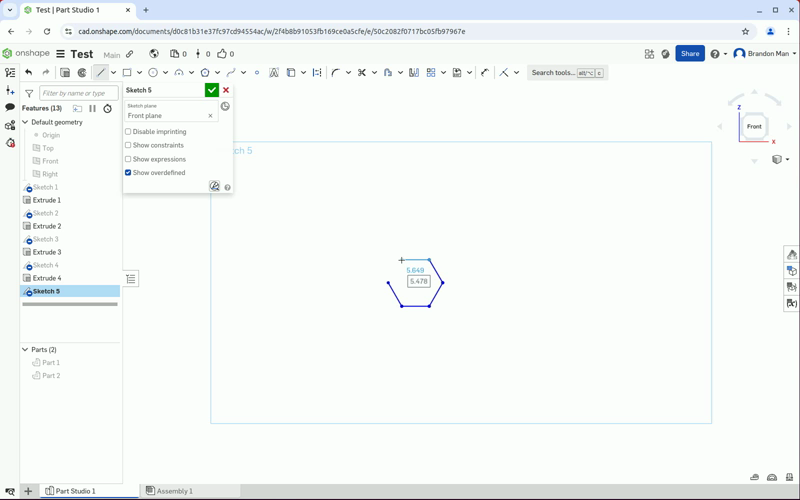
key_up(shift)
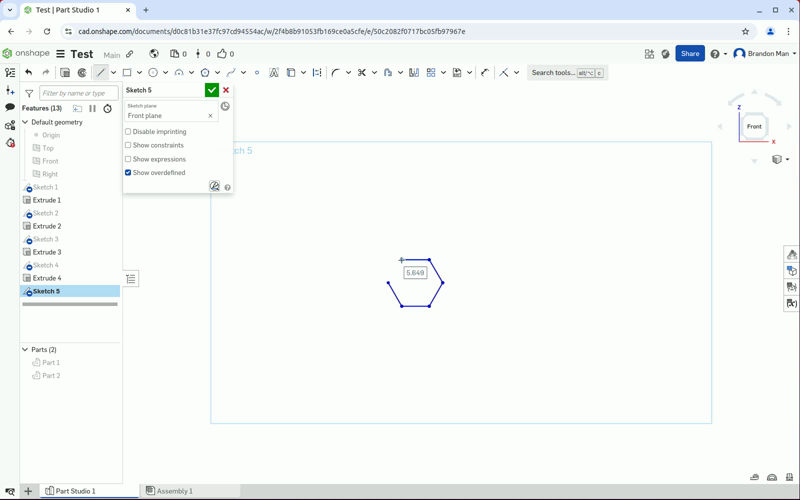
mouse_move(431, 259)
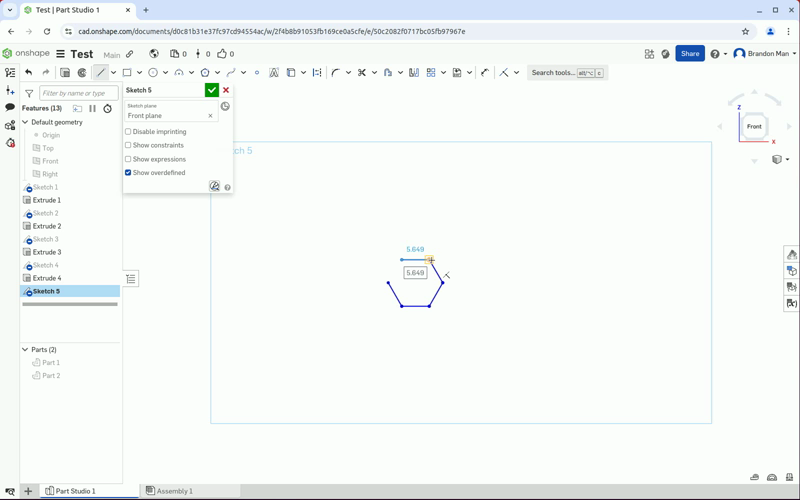
key_down(shift)
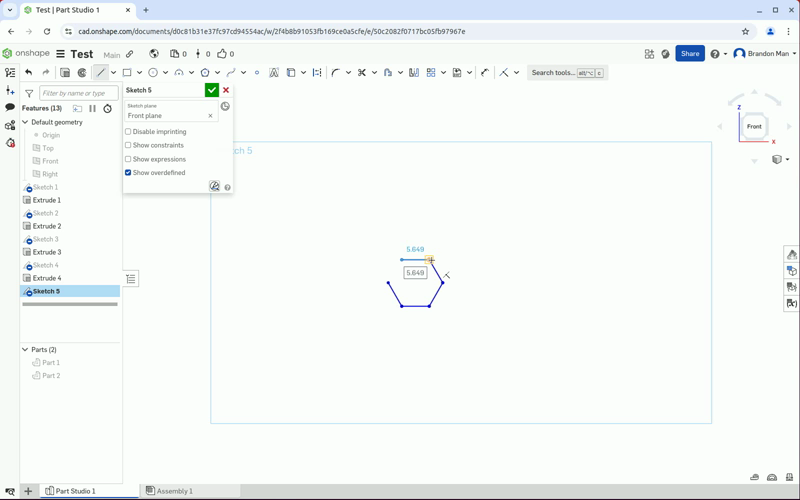
mouse_move(388, 282)
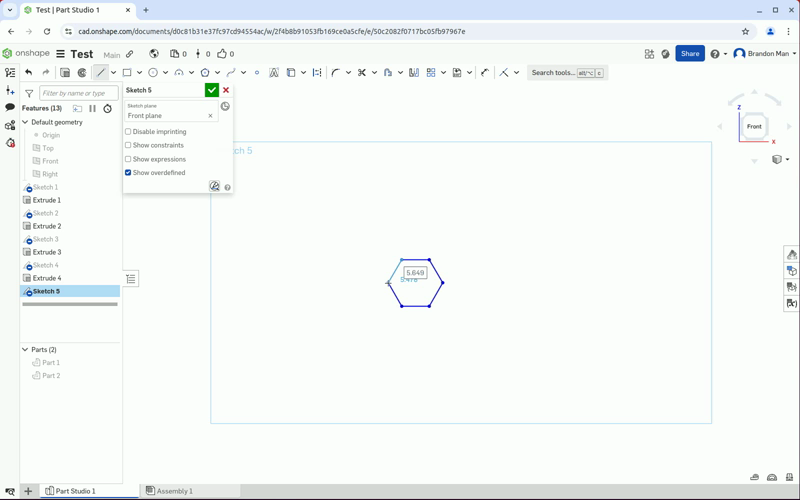
key_up(shift)
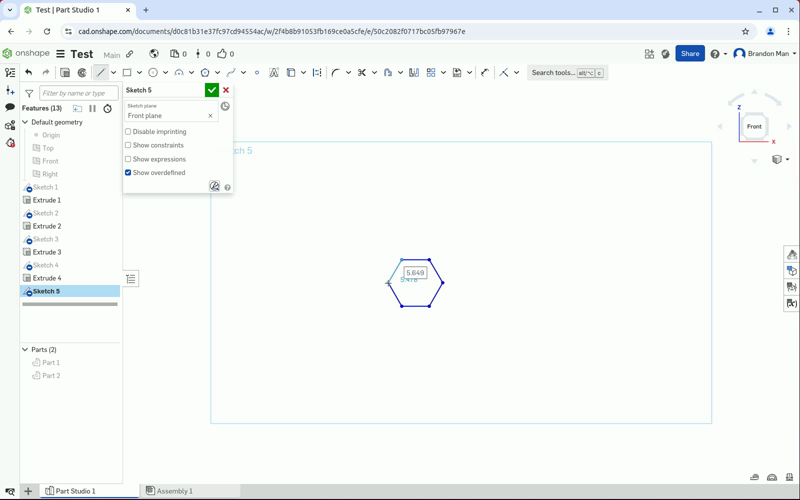
click(388, 282)
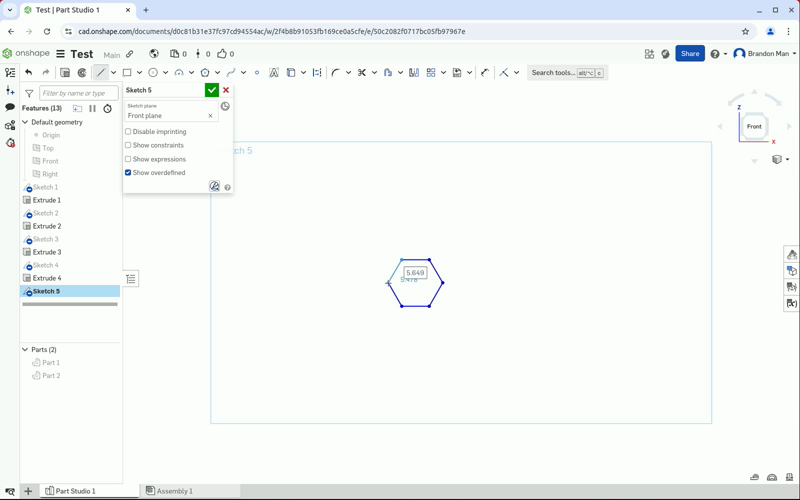
key(esc)
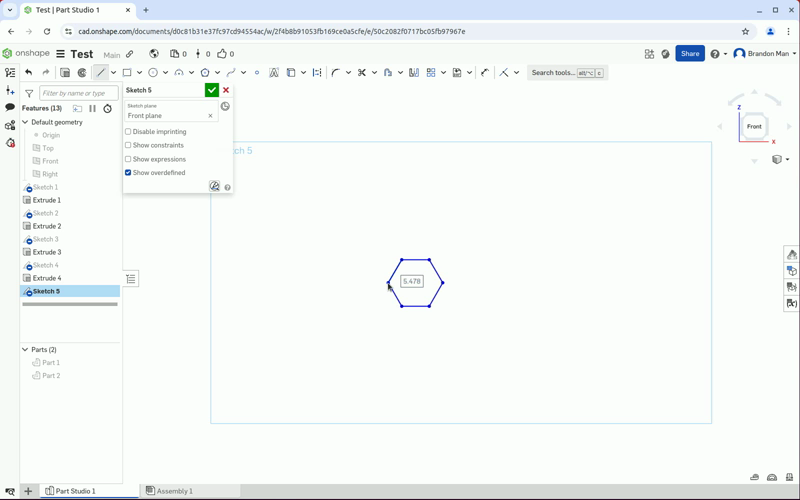
key(c)
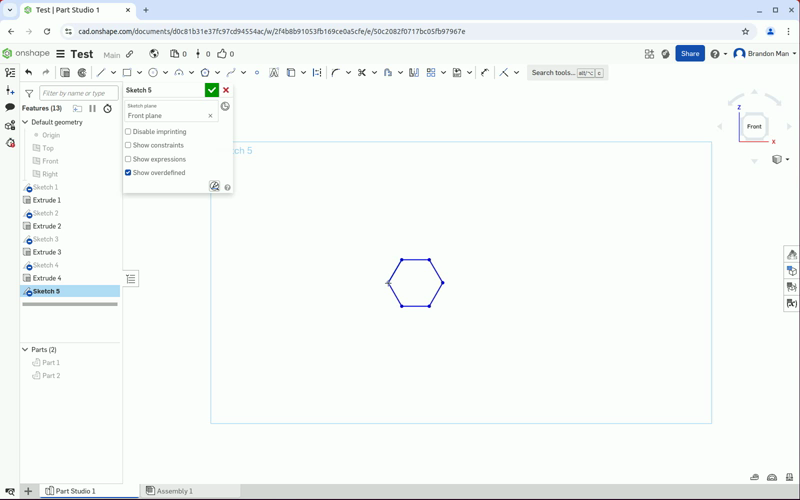
key_down(shift)
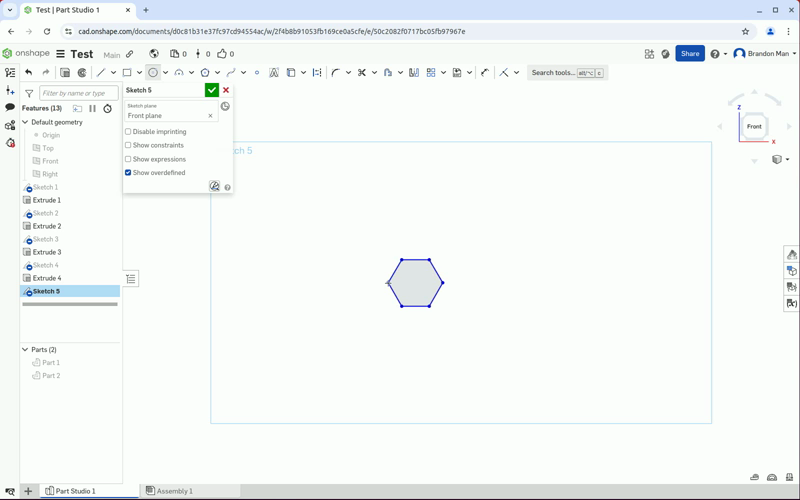
mouse_move(415, 282)
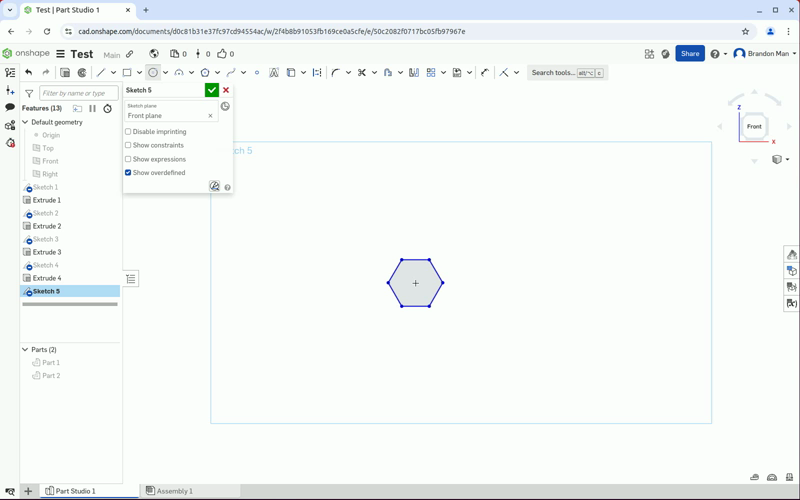
click(415, 282)
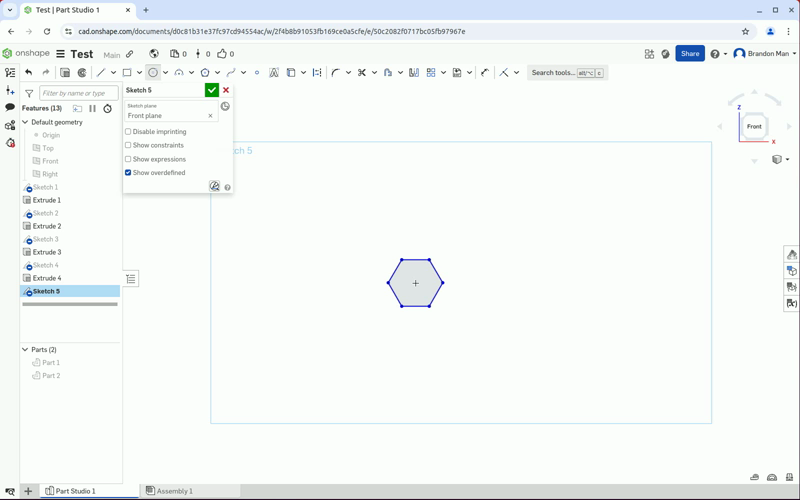
key_up(shift)
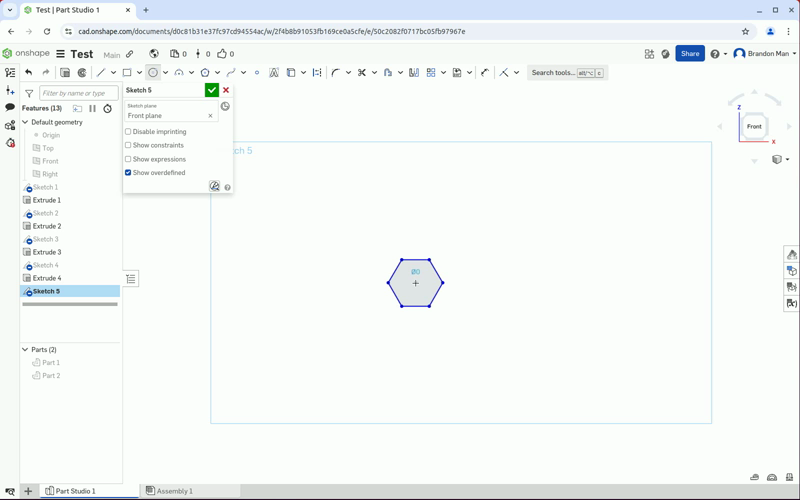
mouse_move(428, 282)
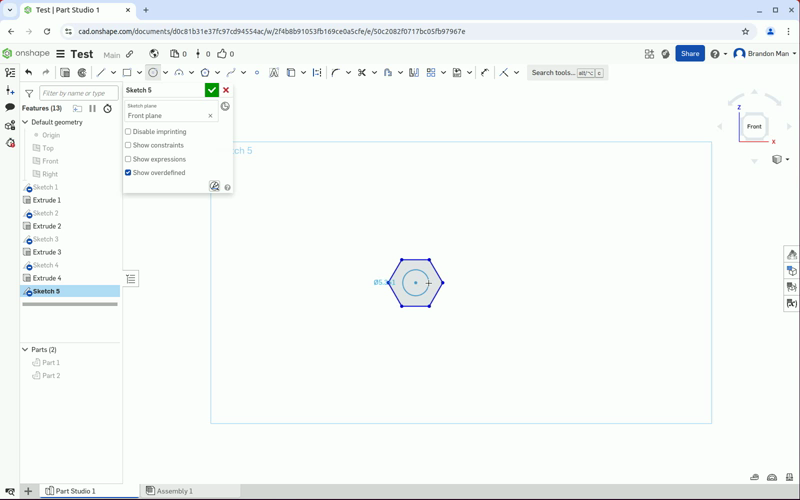
click(428, 282)
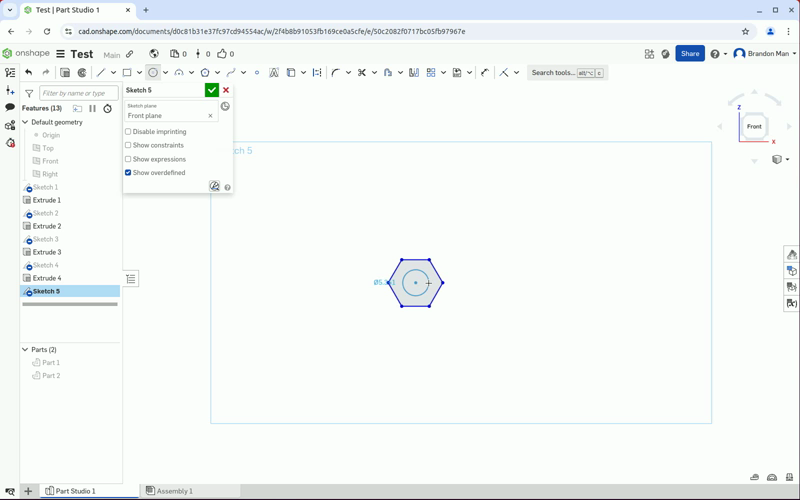
key(esc)
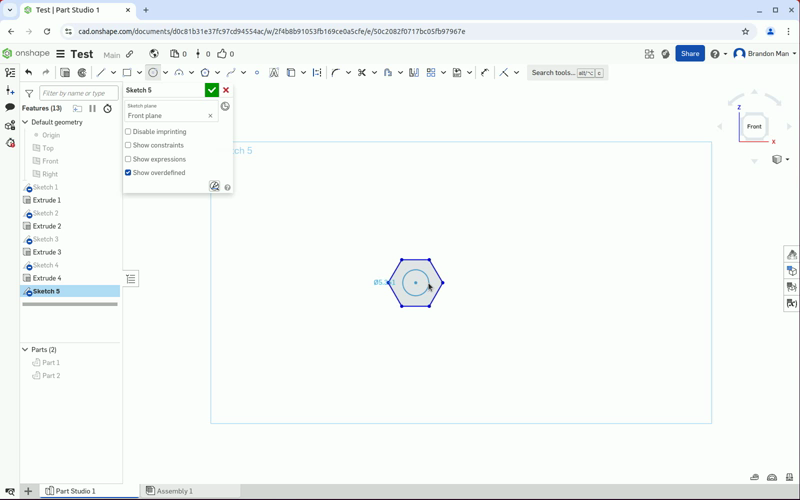
mouse_move(430, 299)
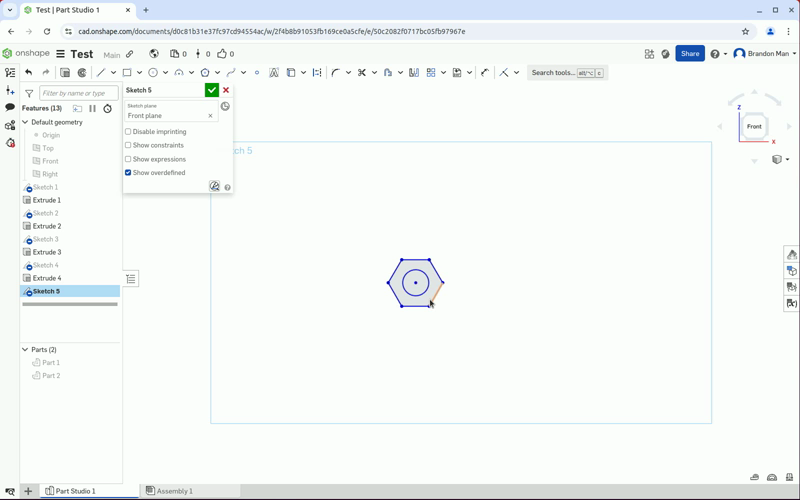
scroll(6)
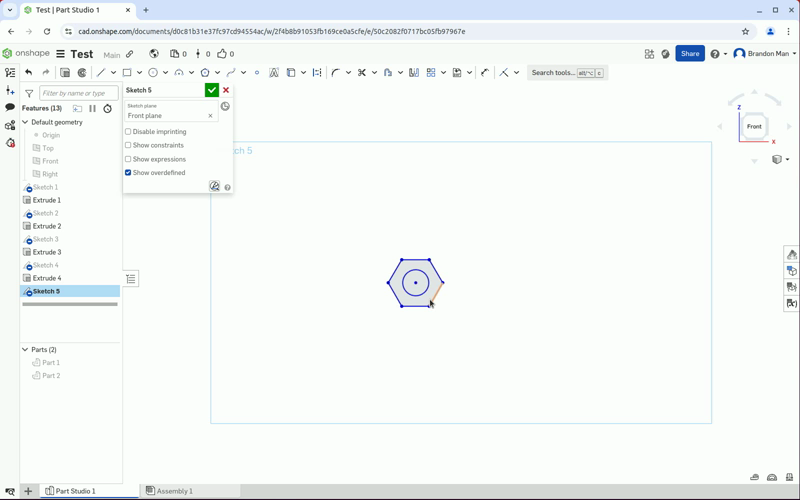
scroll(6)
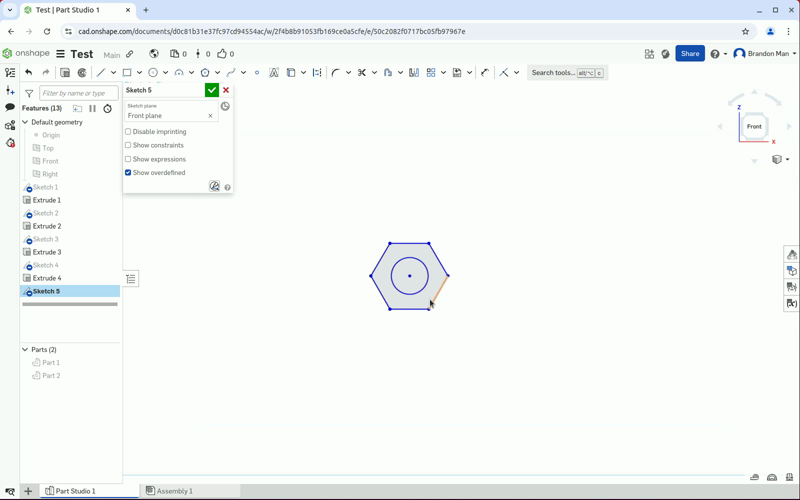
scroll(6)
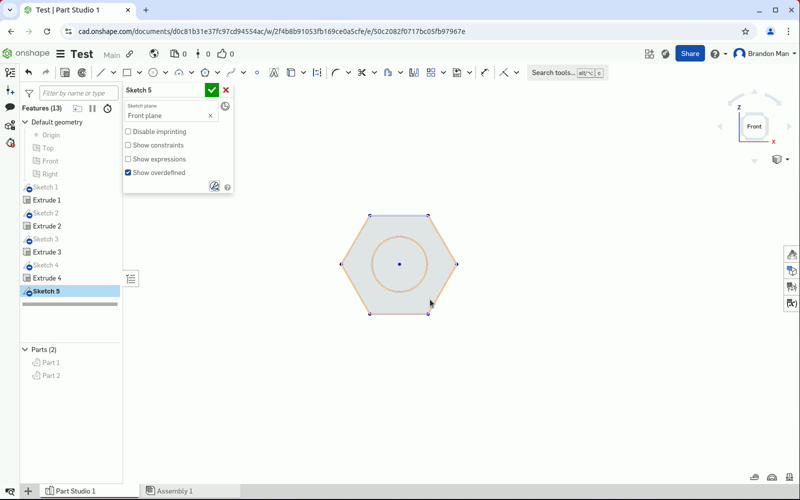
scroll(6)
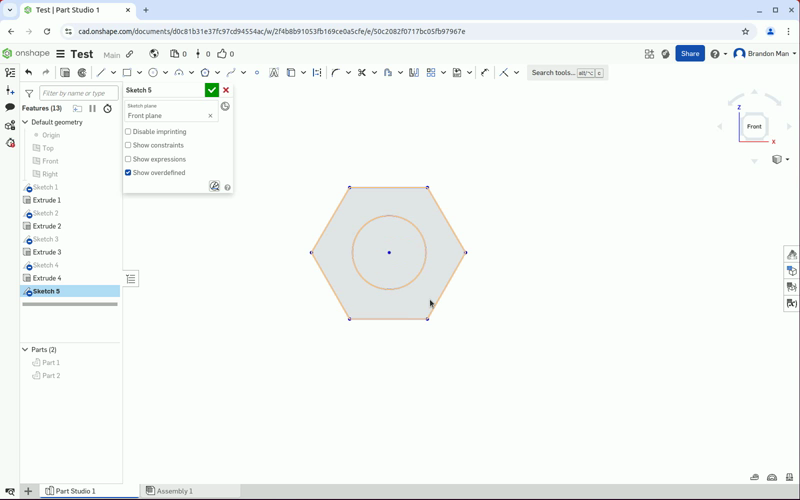
scroll(6)
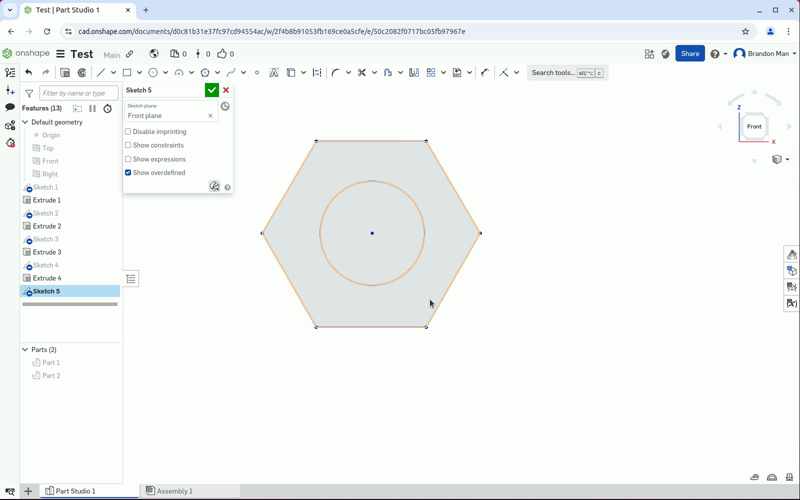
scroll(6)
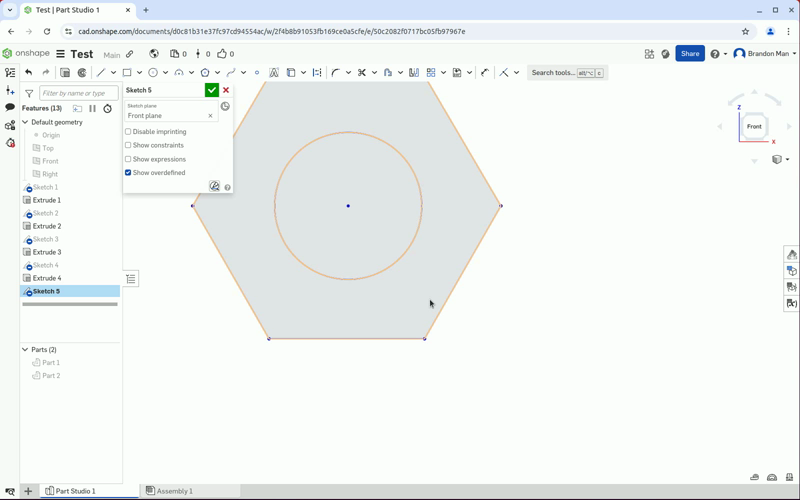
scroll(6)
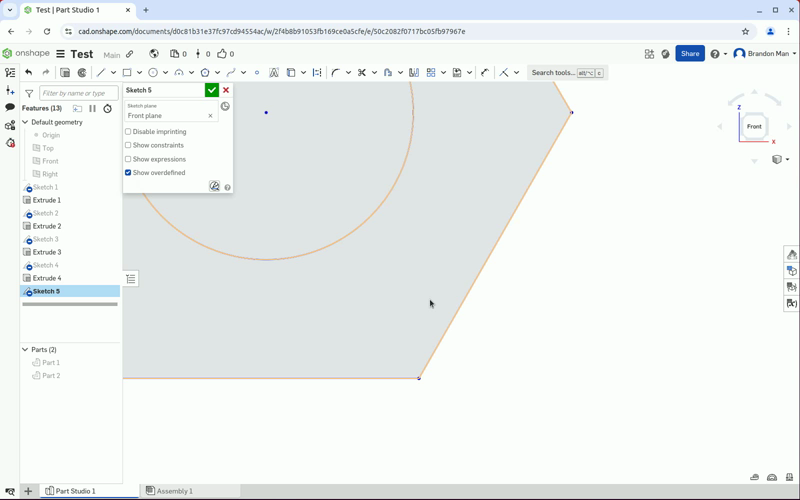
click(430, 299)
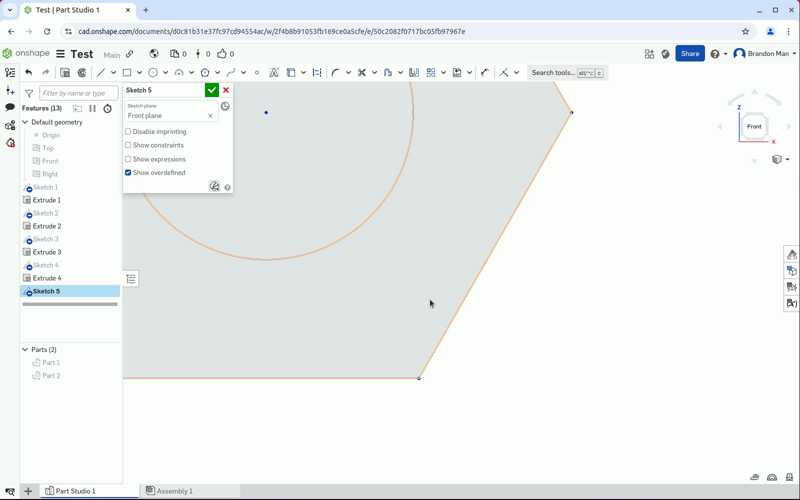
scroll(-6)
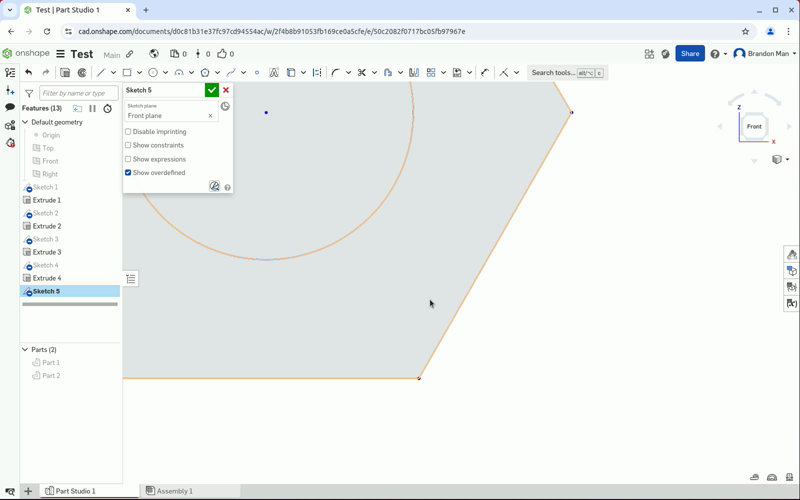
scroll(-6)
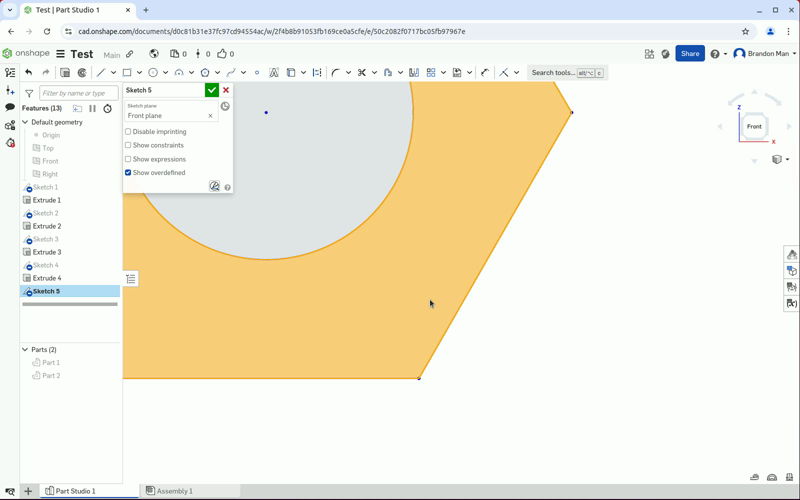
scroll(-6)
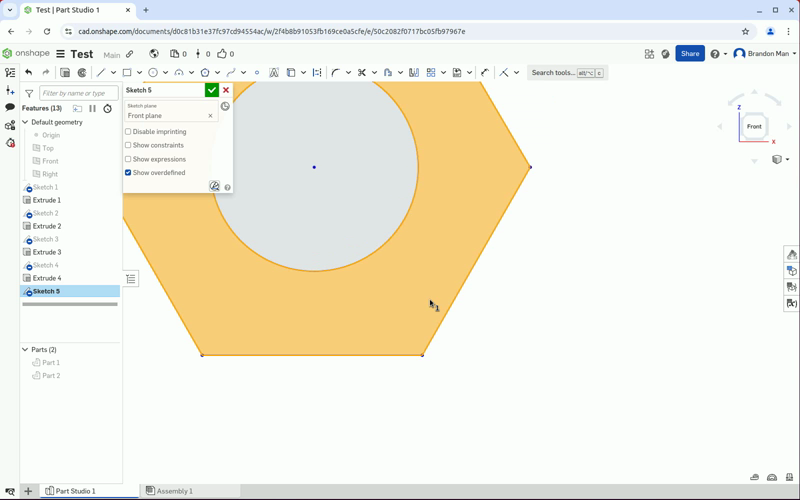
scroll(-6)
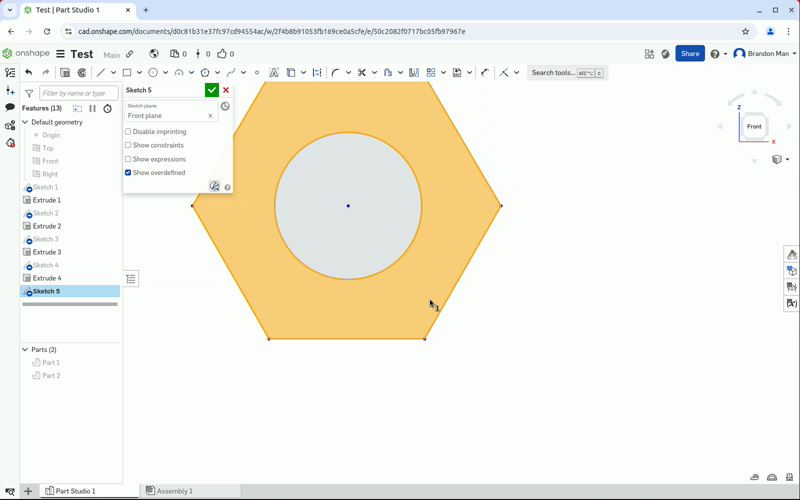
scroll(-6)
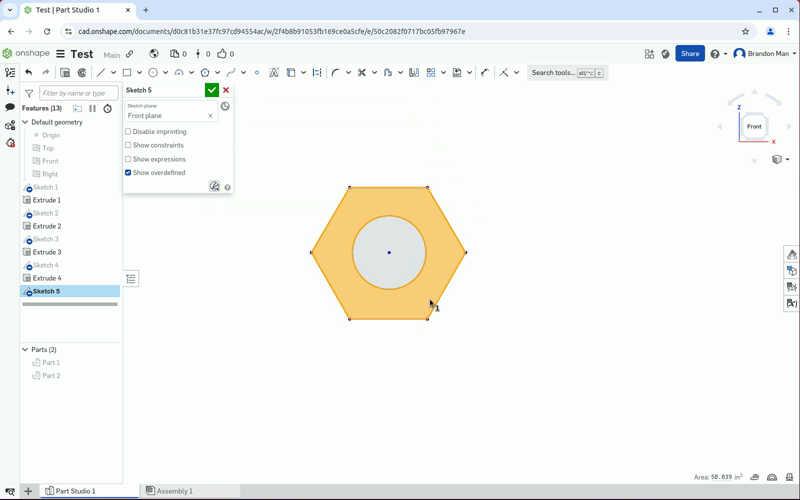
scroll(-6)
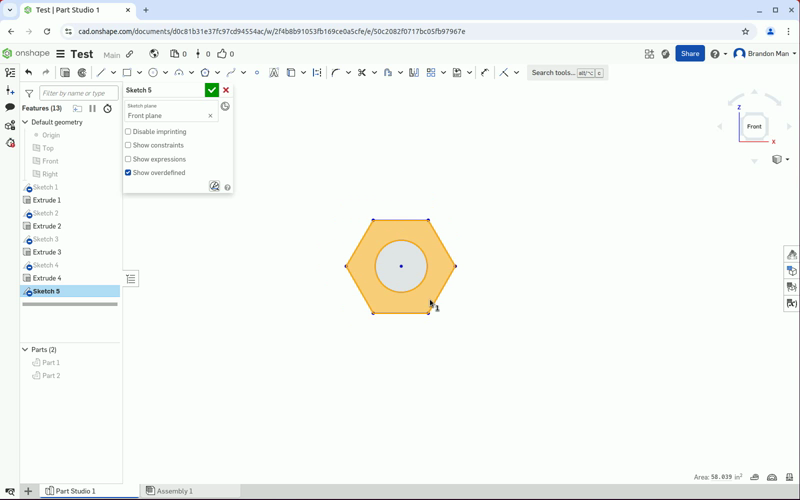
scroll(-6)
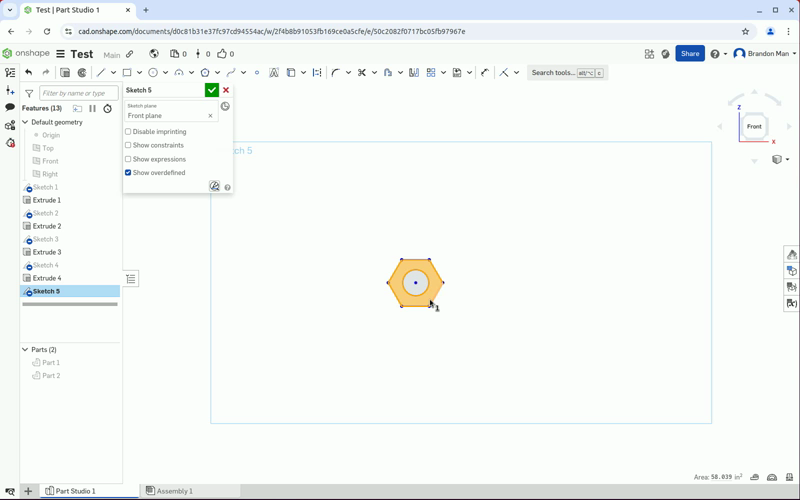
mouse_move(73, 352)
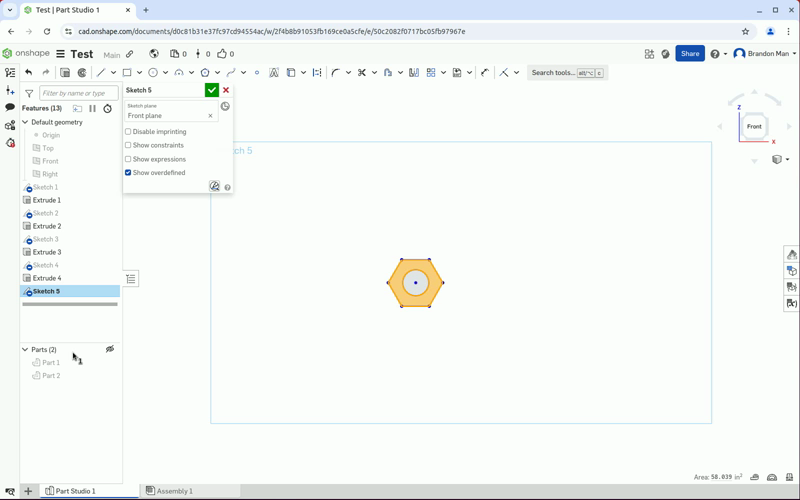
key(shift+y)
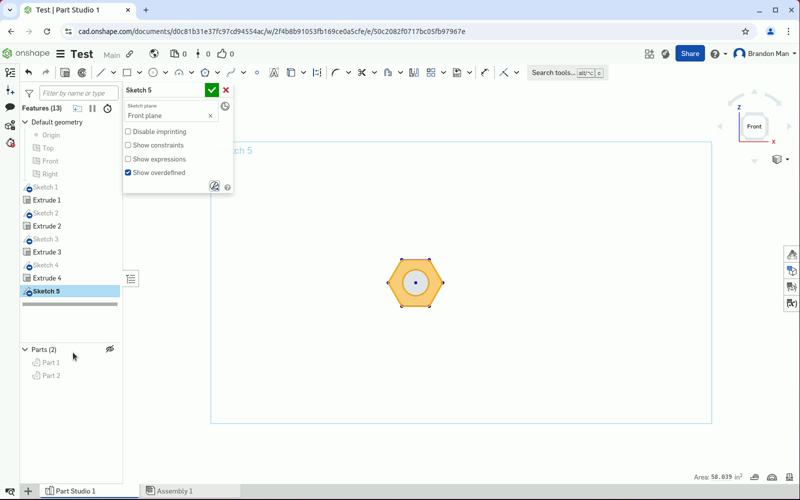
key(shift+e)
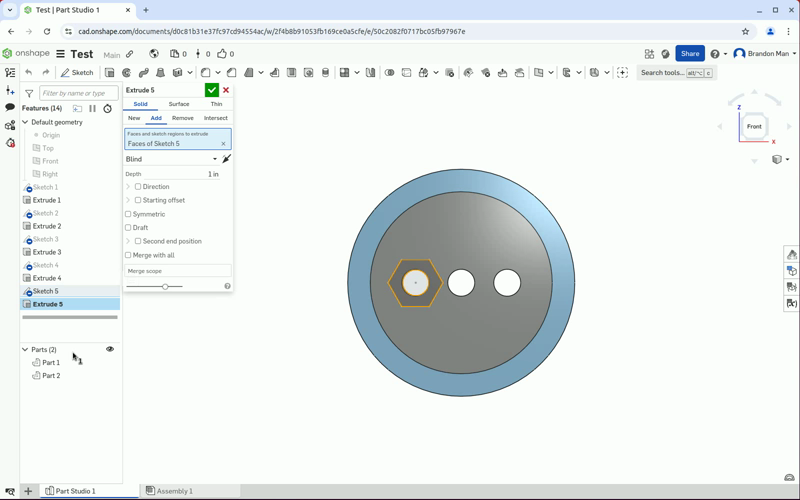
mouse_move(143, 106)
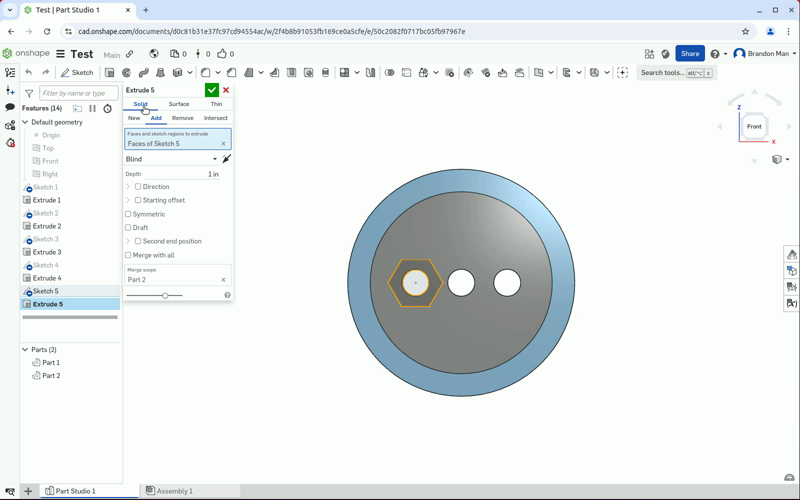
click(143, 106)
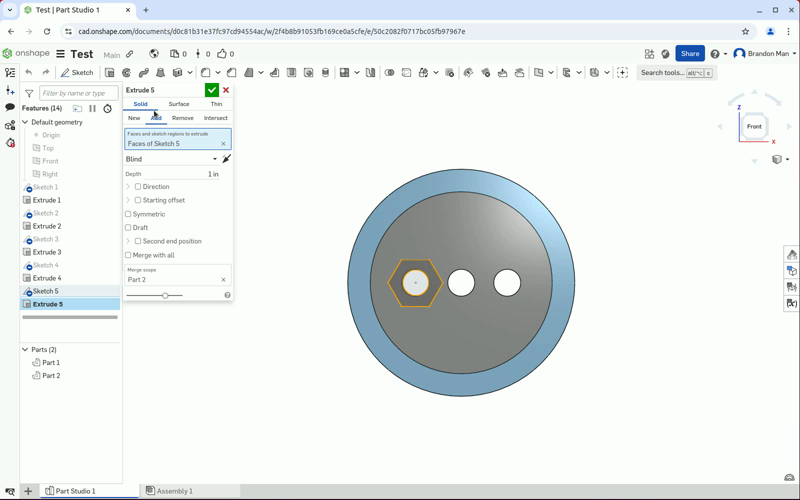
mouse_move(186, 120)
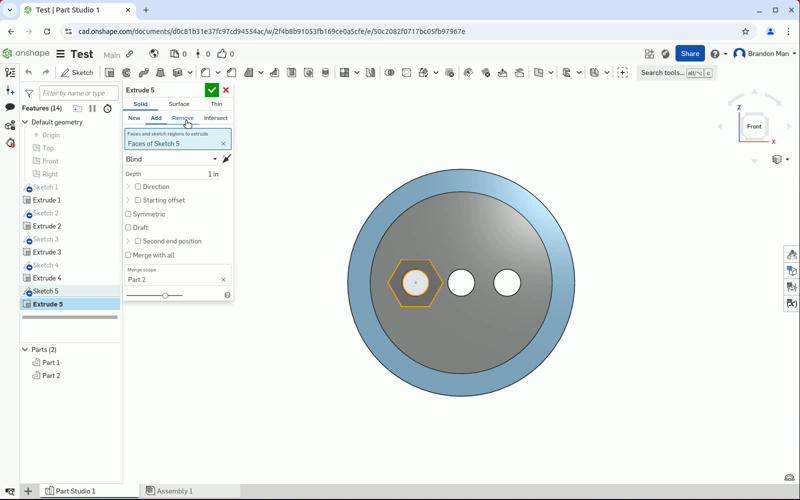
click(186, 120)
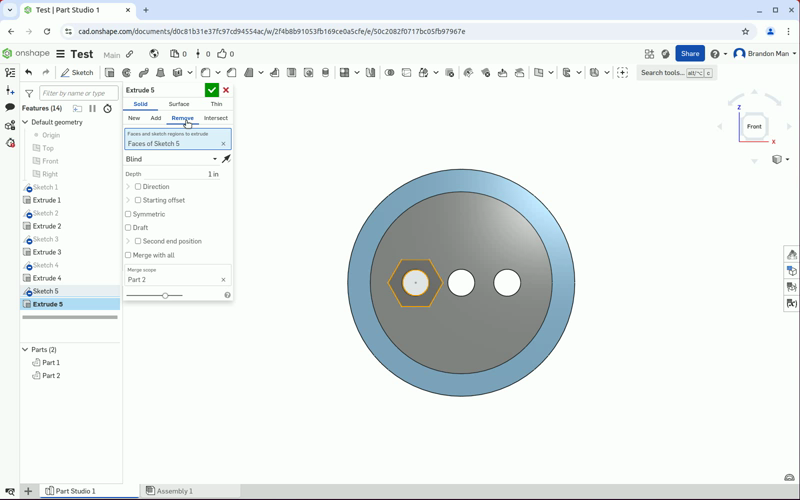
key(tab, 4)
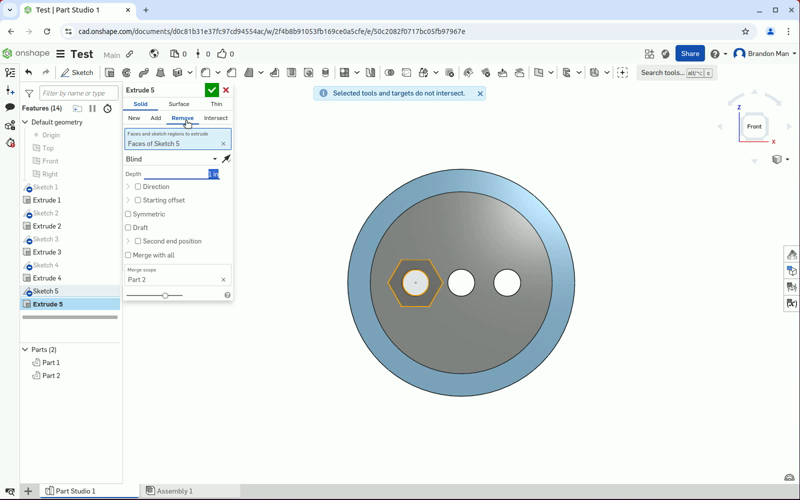
text(-5.536)
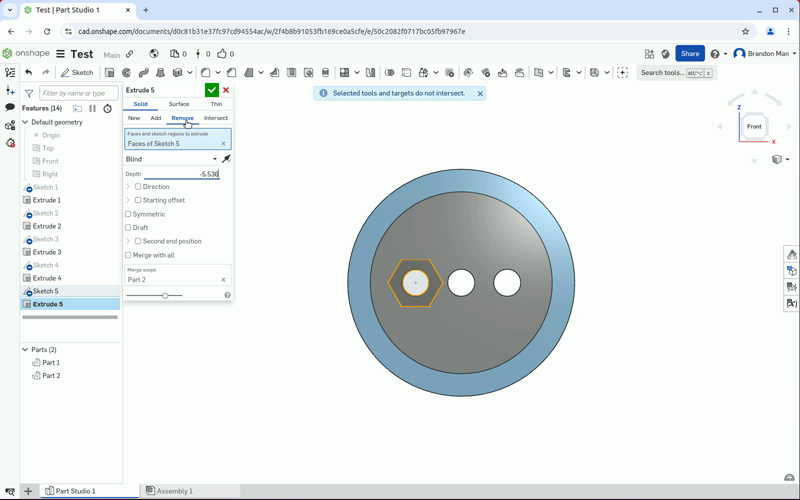
key(tab, 6)
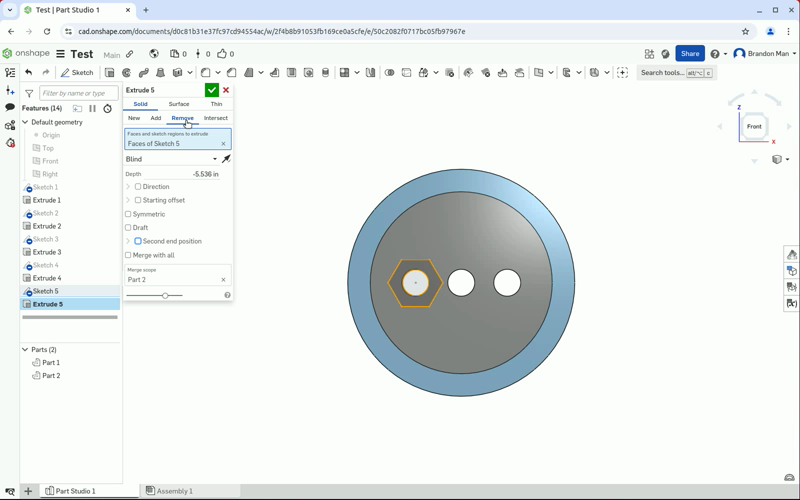
key(space)
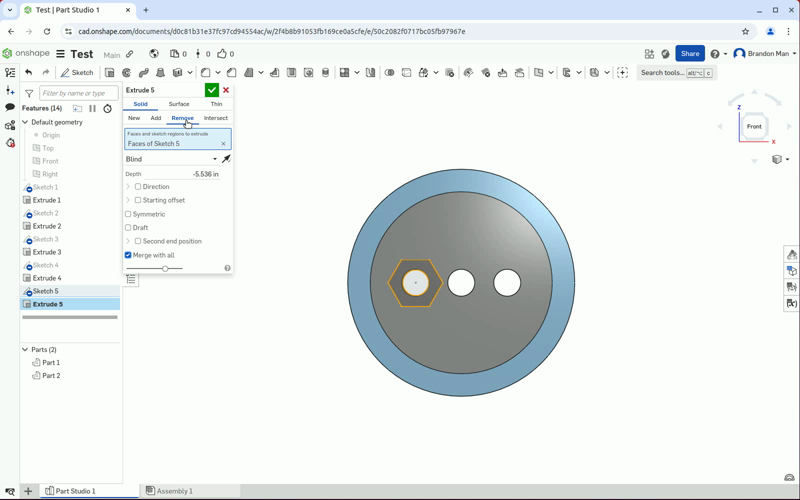
key(enter)
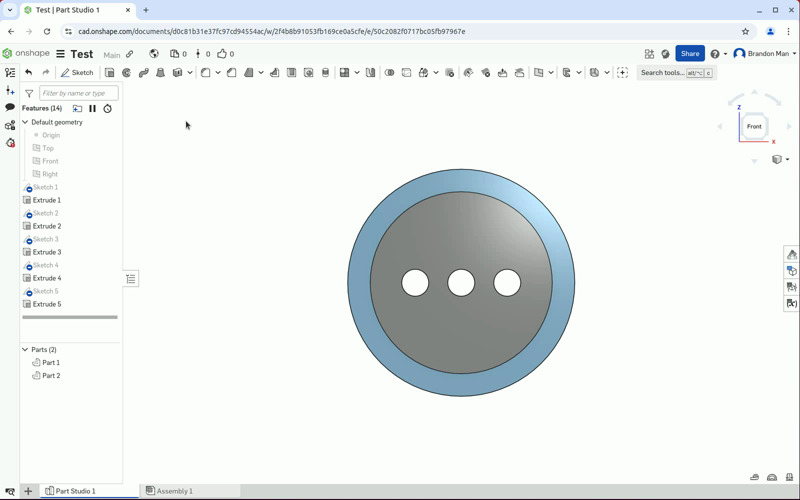
key(shift+h)
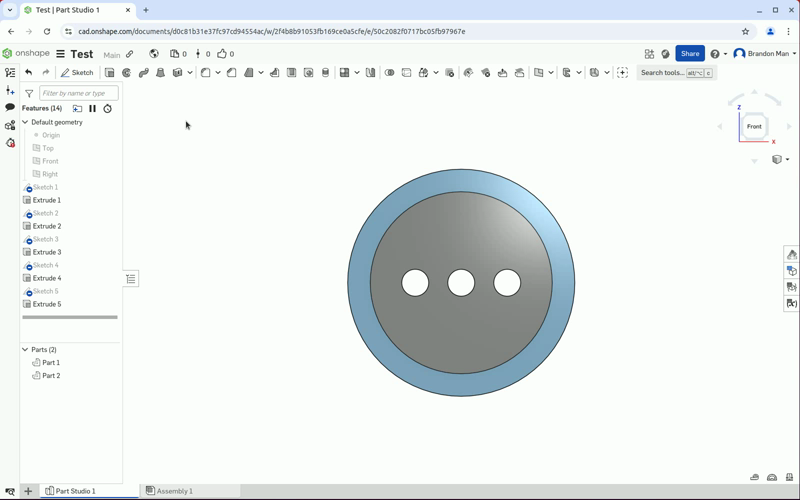
key(shift+h)
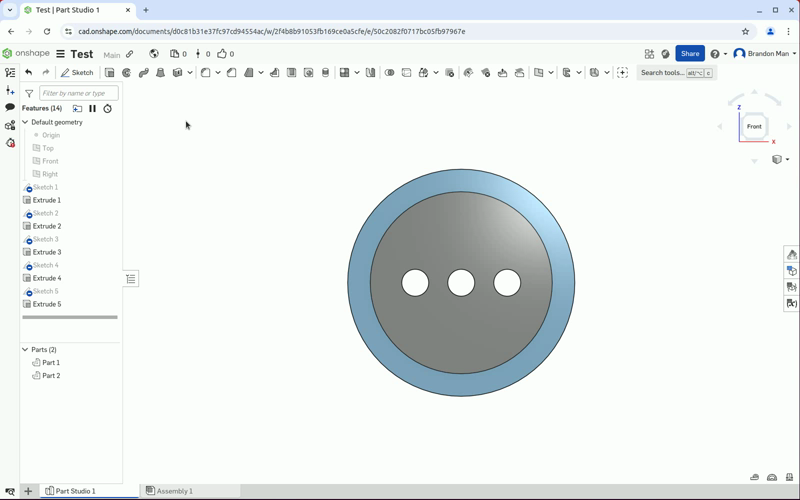
mouse_move(73, 189)
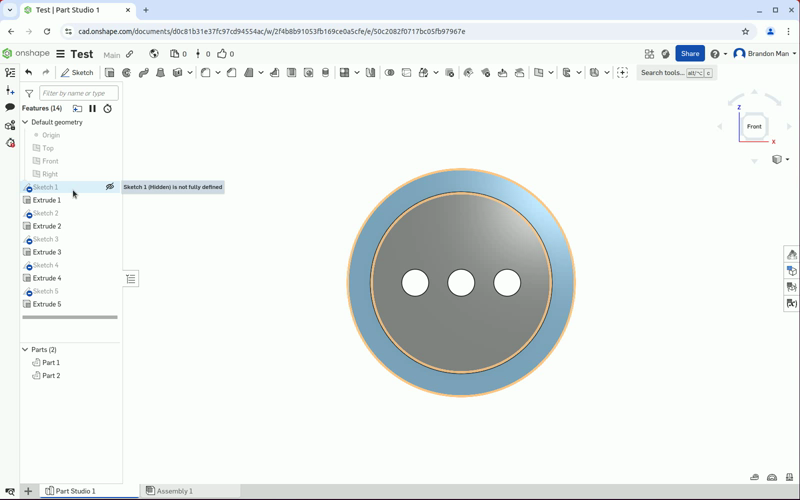
click(73, 189)
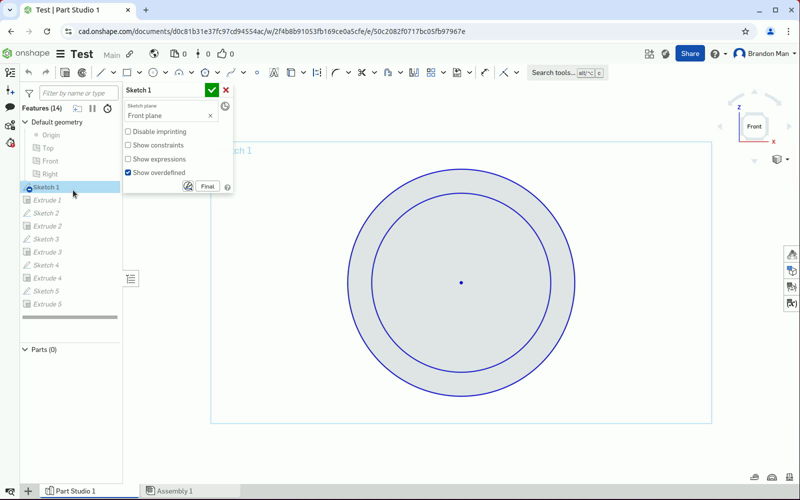
mouse_move(229, 92)
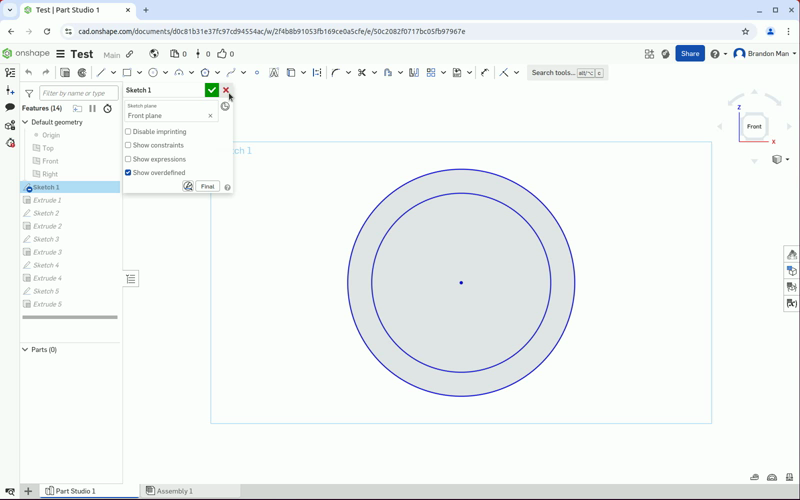
click(229, 92)
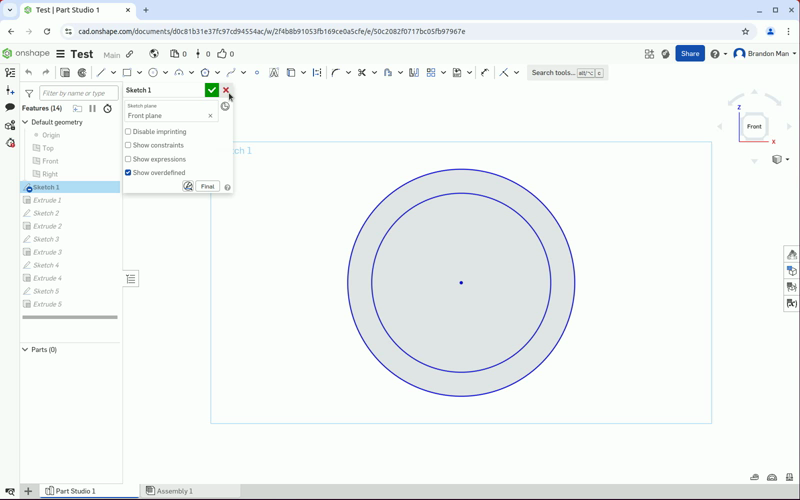
key(shift+s)
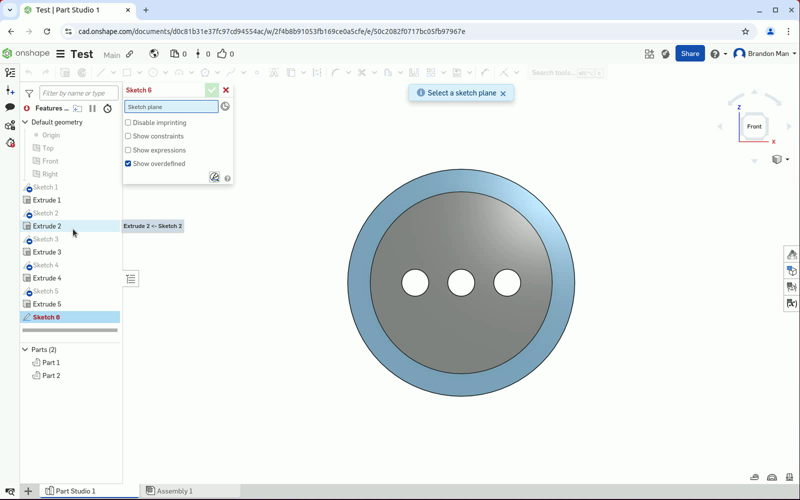
scroll(3)
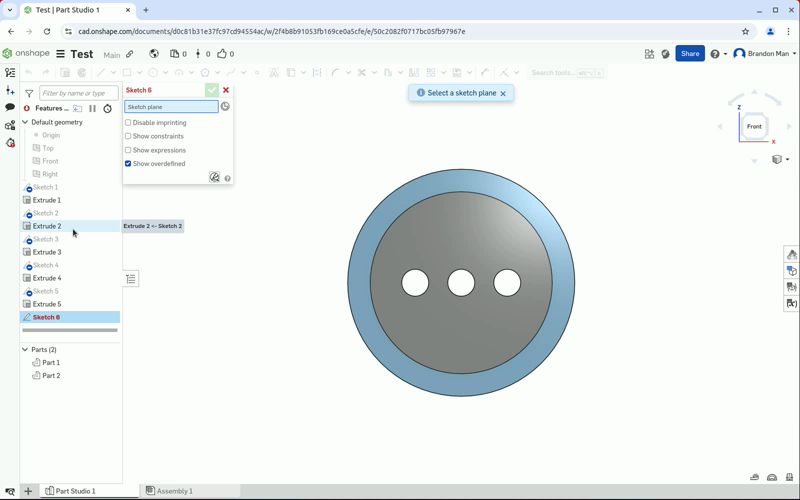
mouse_move(73, 163)
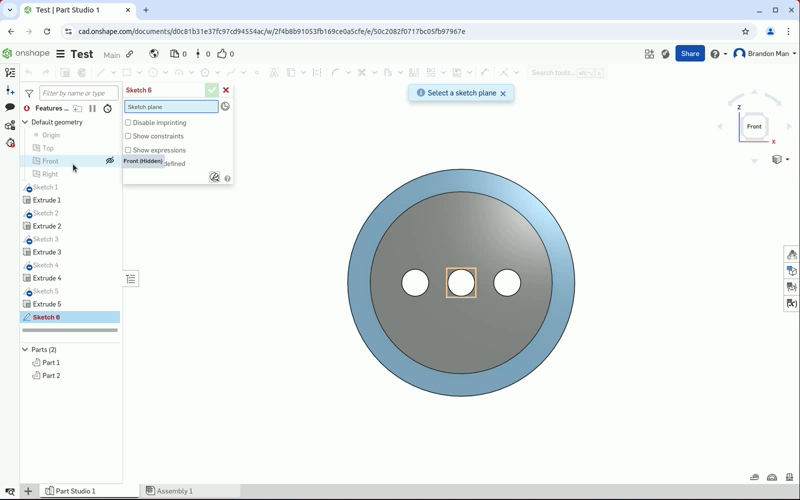
click(73, 163)
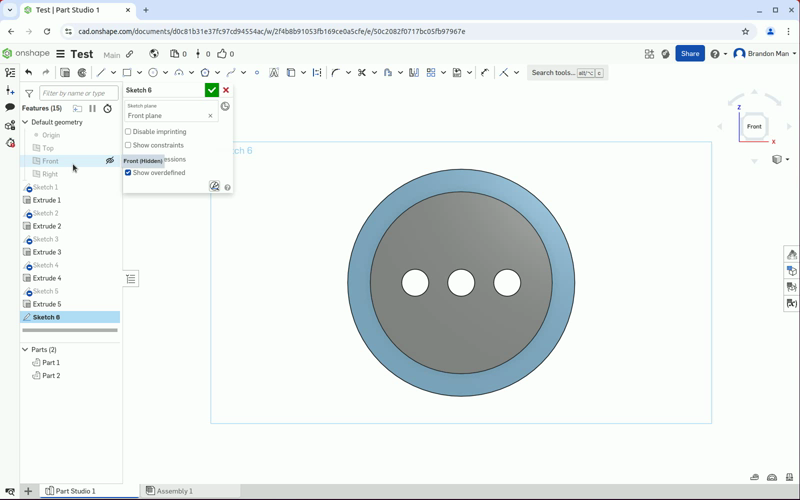
mouse_move(73, 352)
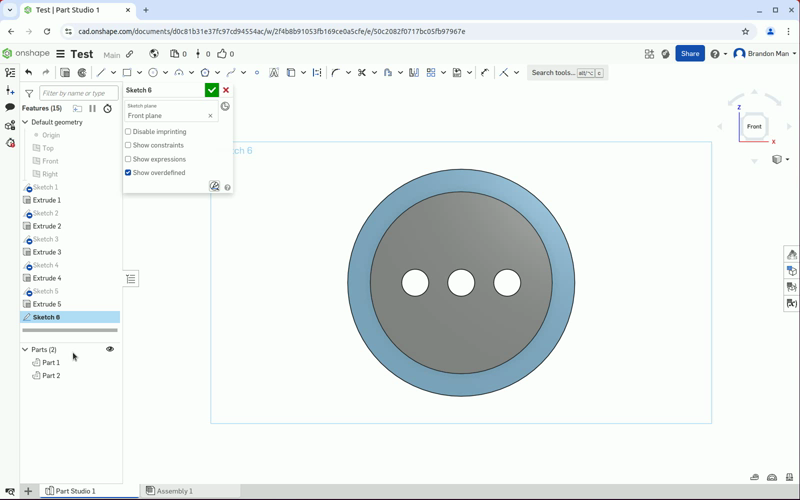
key(y)
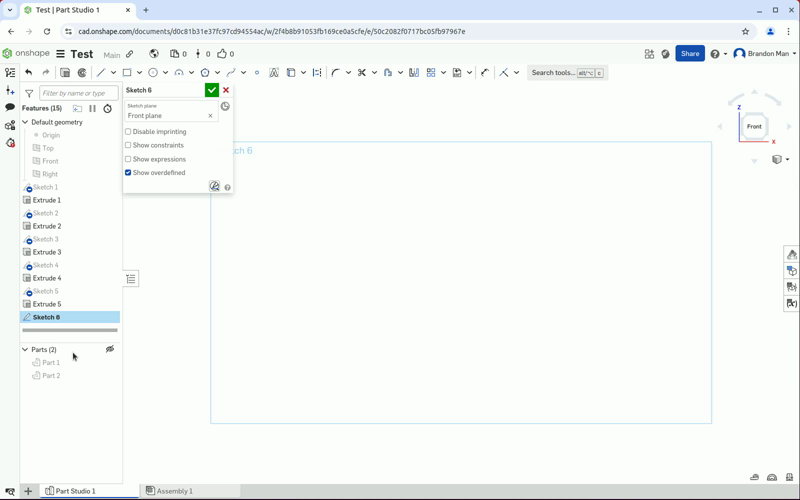
key(l)
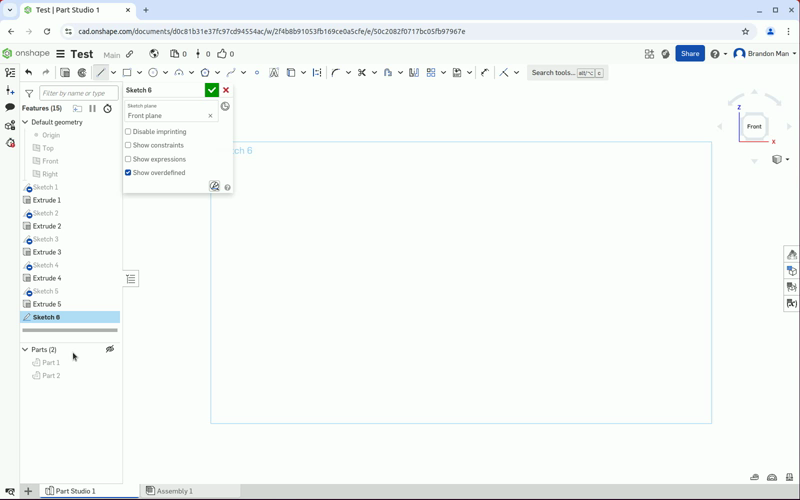
key_down(shift)
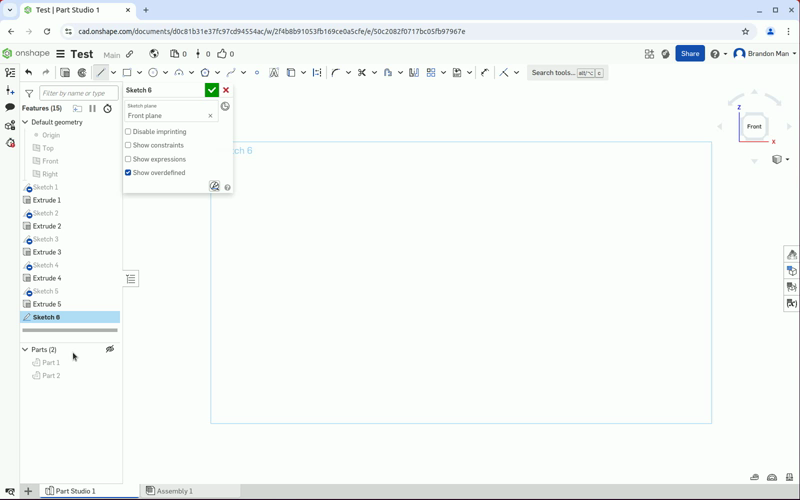
mouse_move(478, 282)
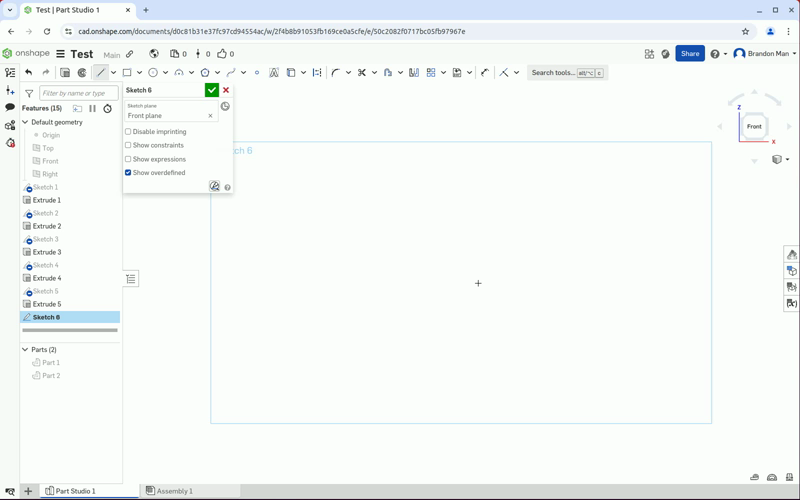
click(478, 282)
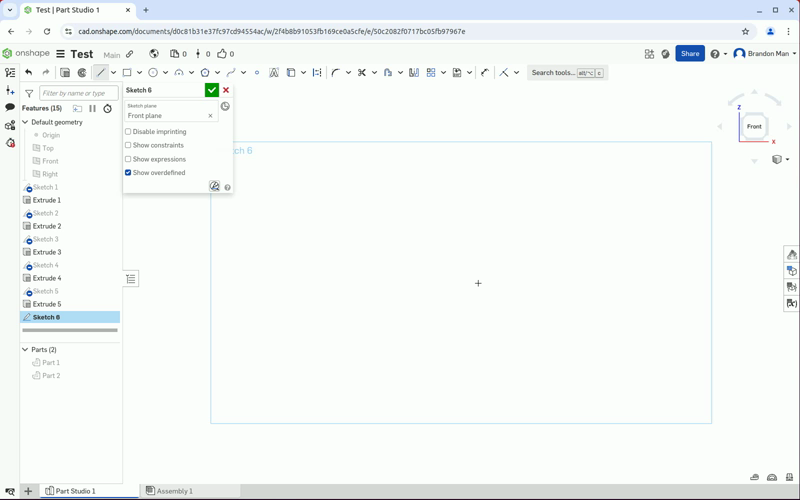
key_up(shift)
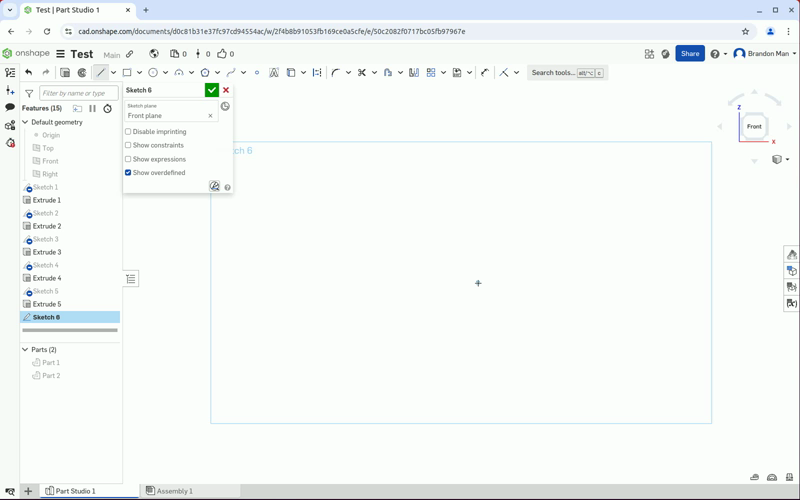
key_down(shift)
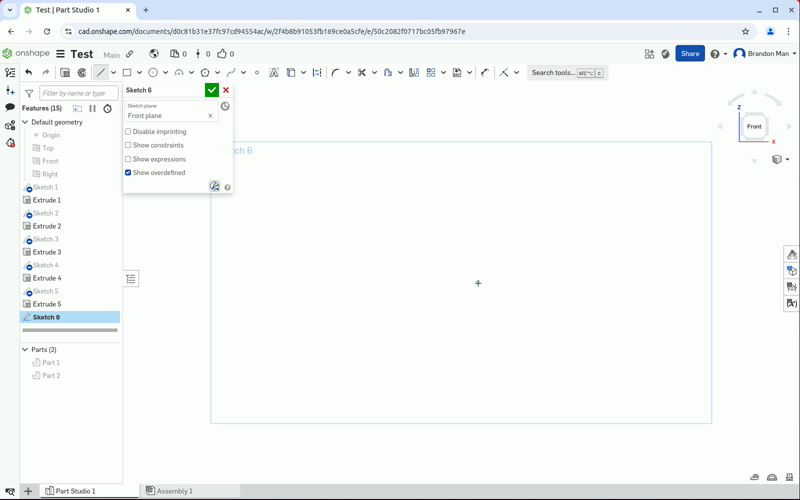
mouse_move(508, 282)
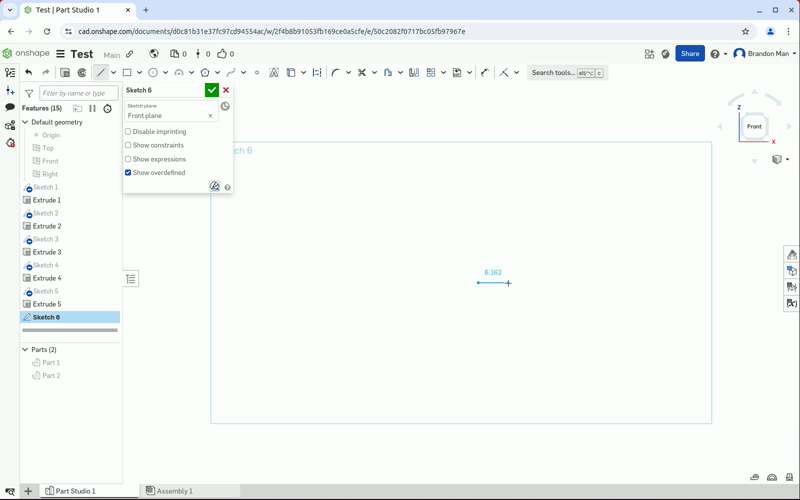
mouse_move(492, 306)
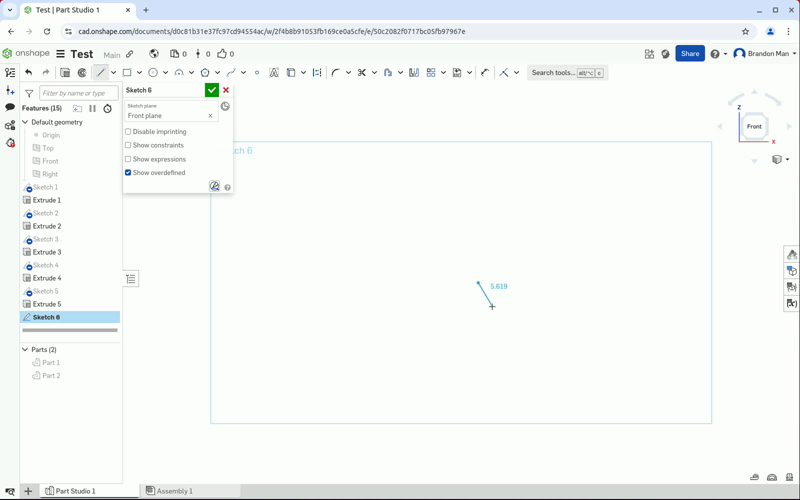
click(492, 306)
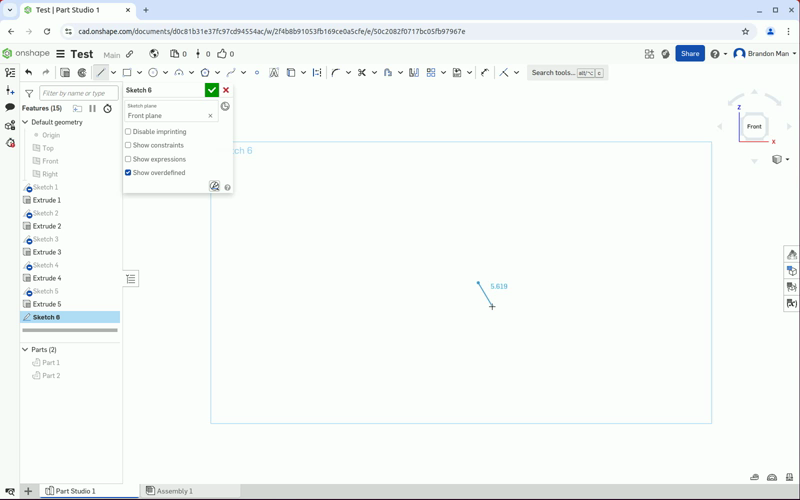
key_up(shift)
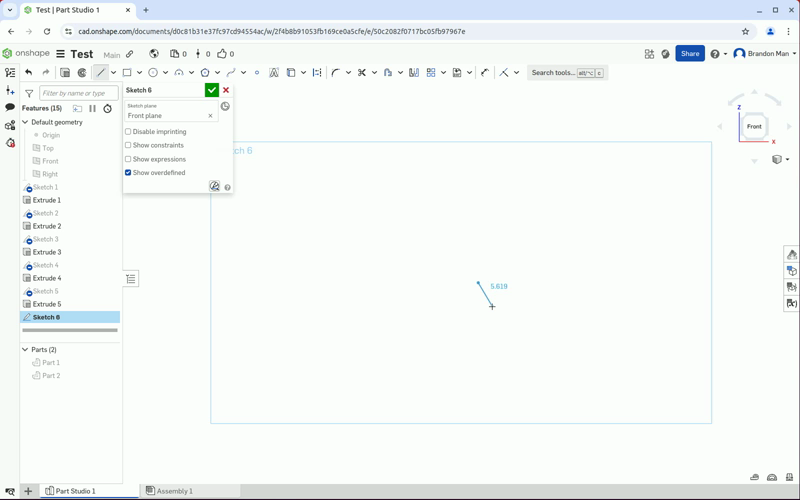
key_down(shift)
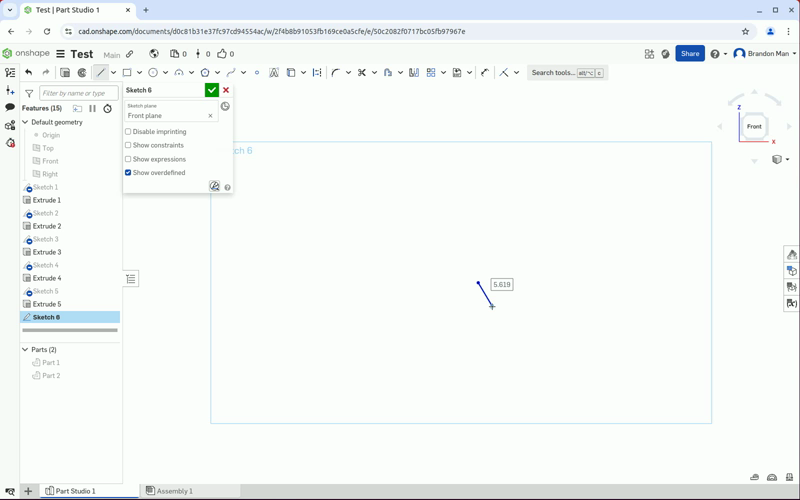
mouse_move(522, 306)
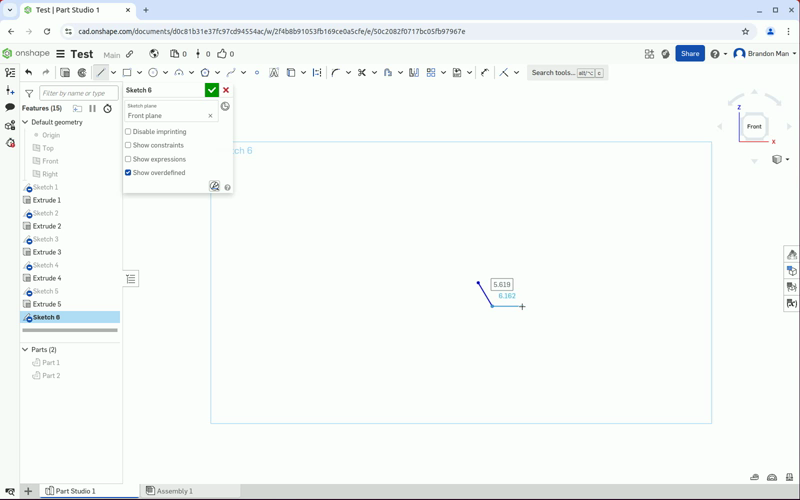
mouse_move(519, 306)
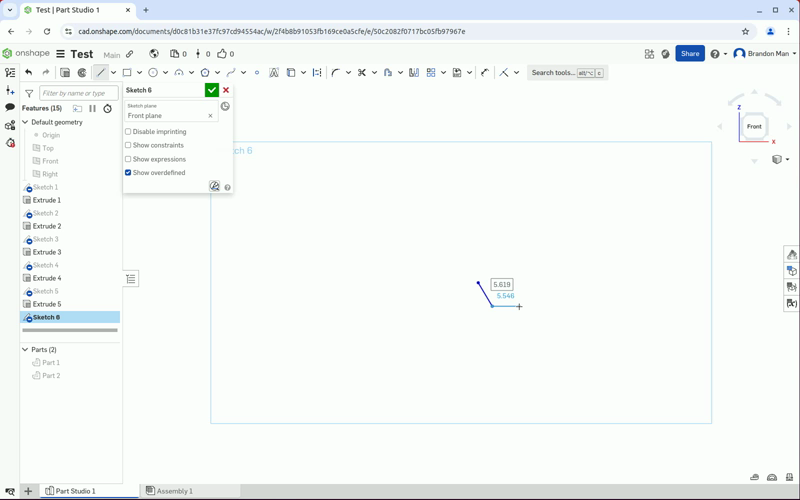
click(519, 306)
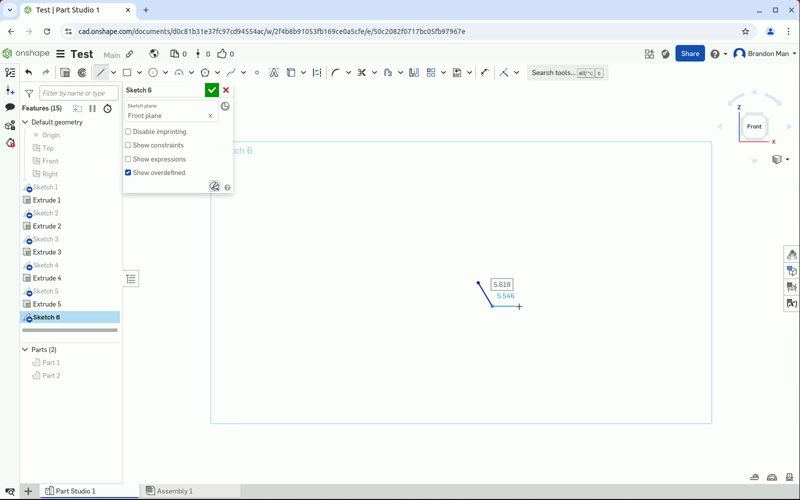
key_up(shift)
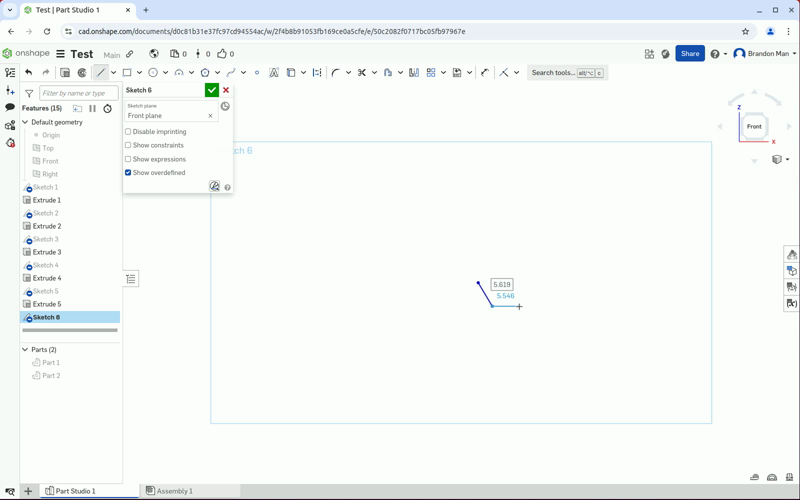
key_down(shift)
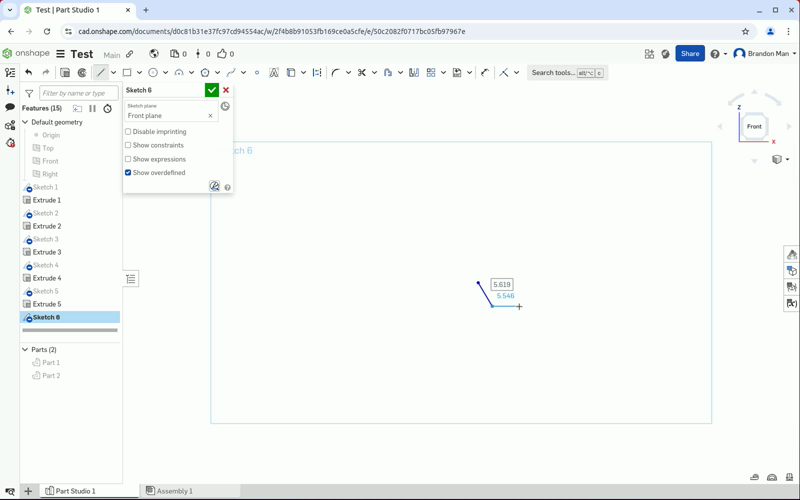
mouse_move(549, 306)
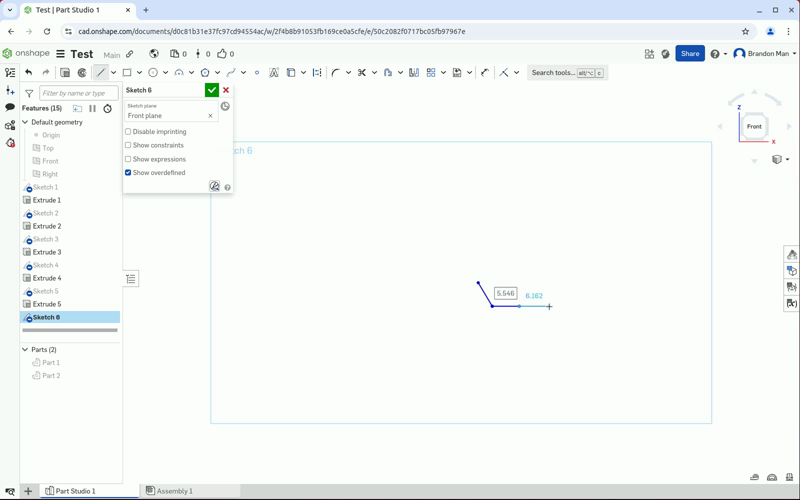
mouse_move(532, 282)
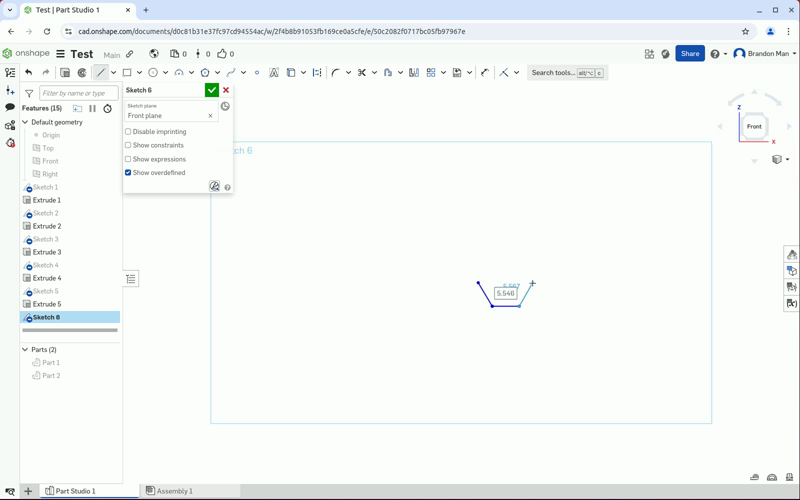
click(532, 282)
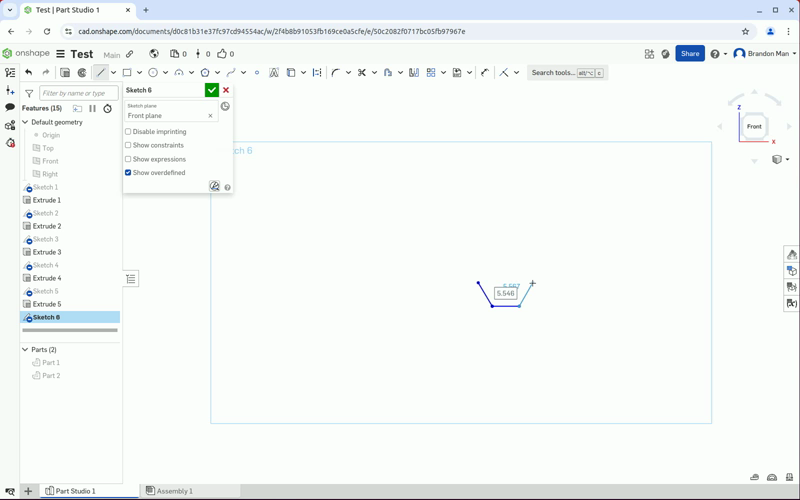
key_up(shift)
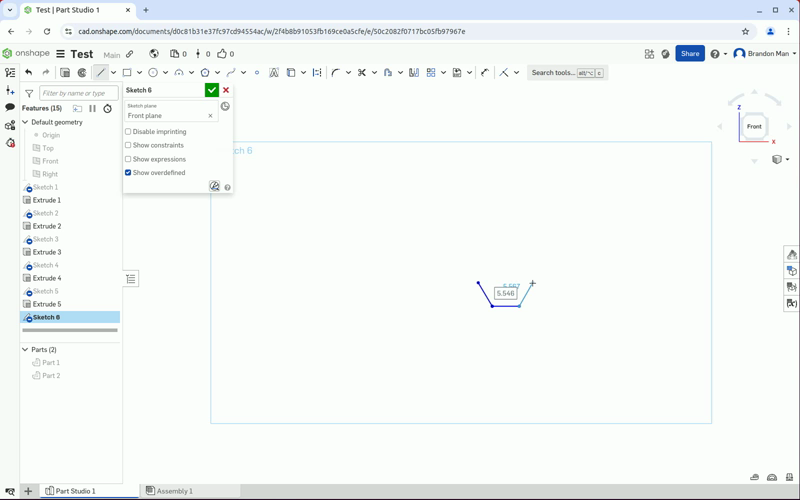
key_down(shift)
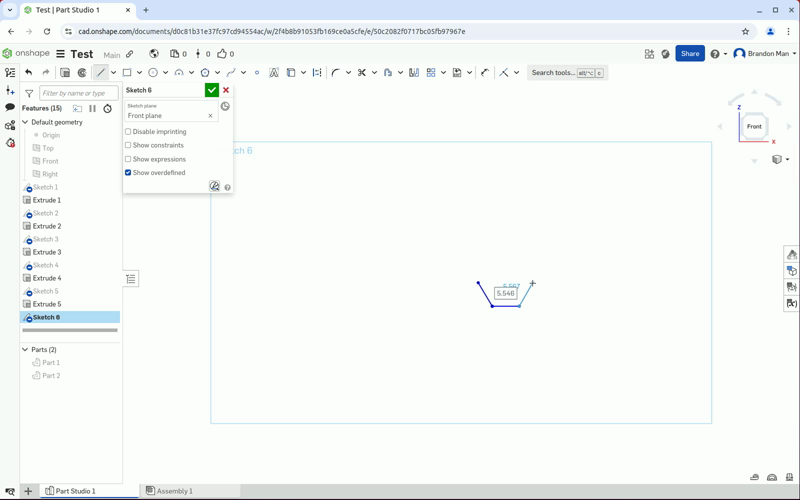
mouse_move(562, 282)
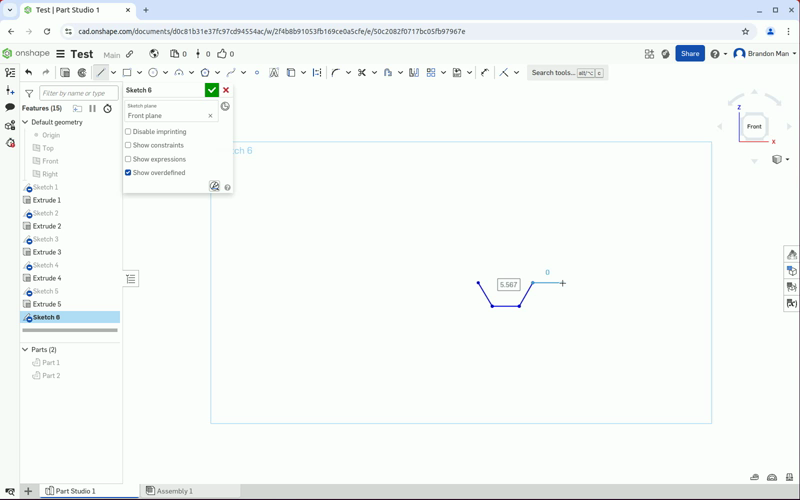
mouse_move(519, 259)
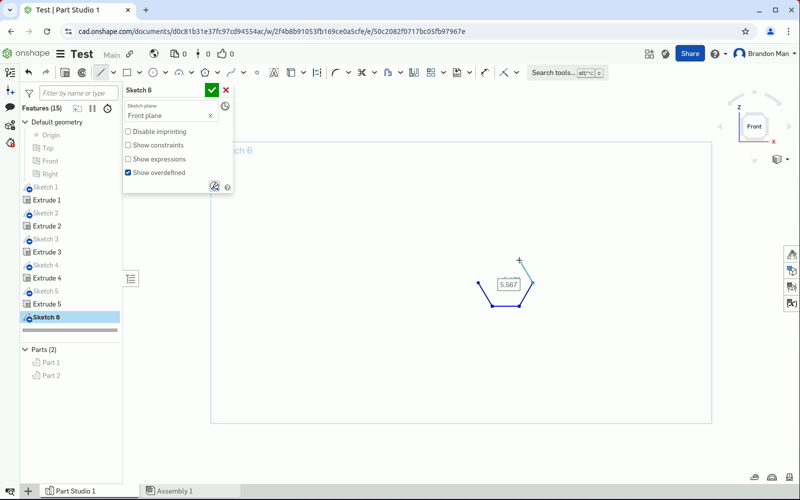
click(519, 259)
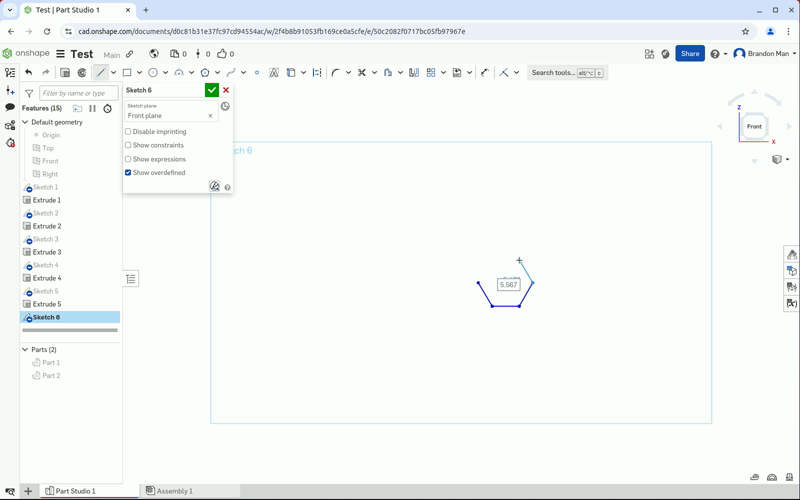
key_up(shift)
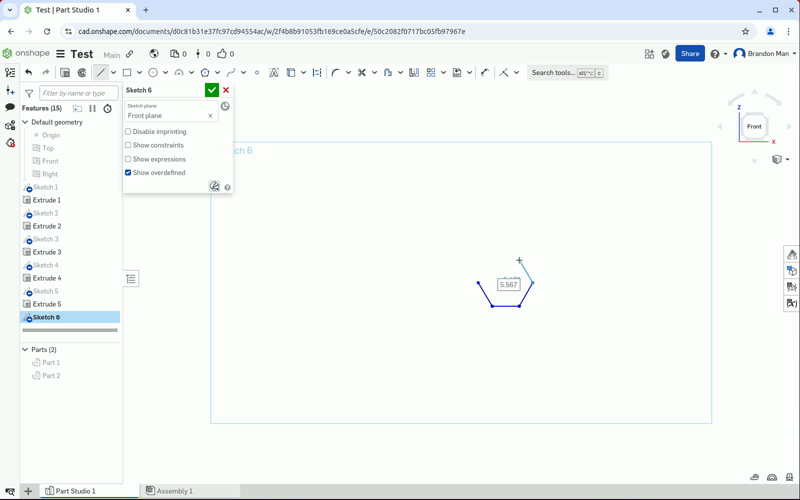
key_down(shift)
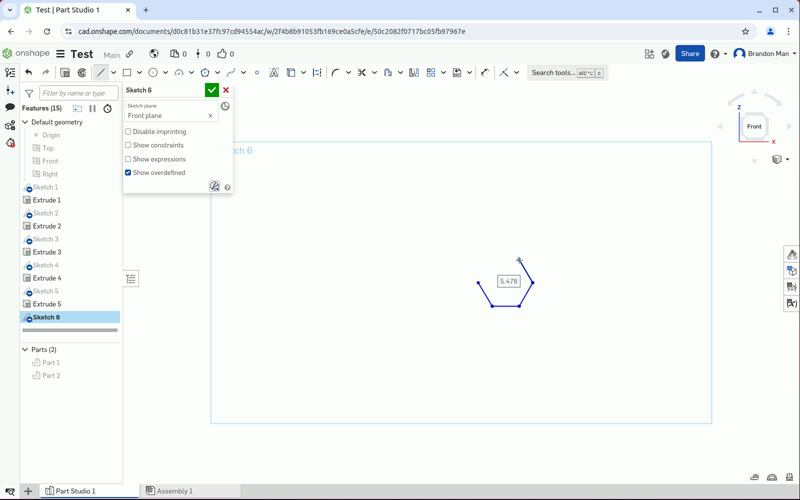
mouse_move(549, 259)
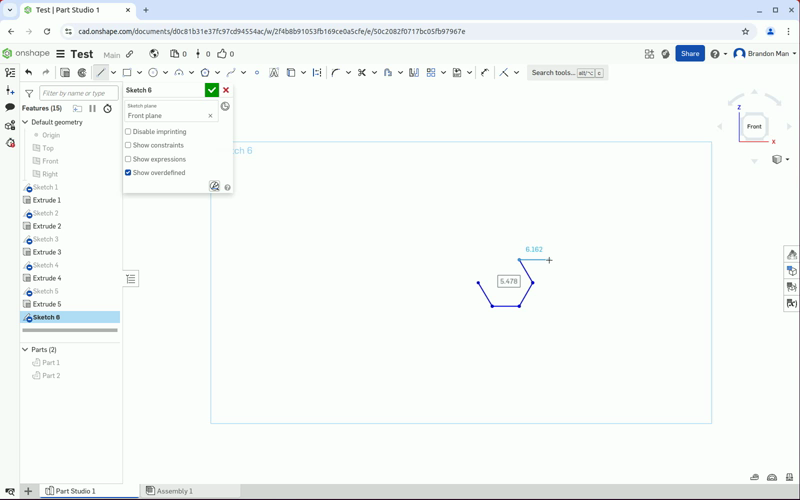
mouse_move(492, 259)
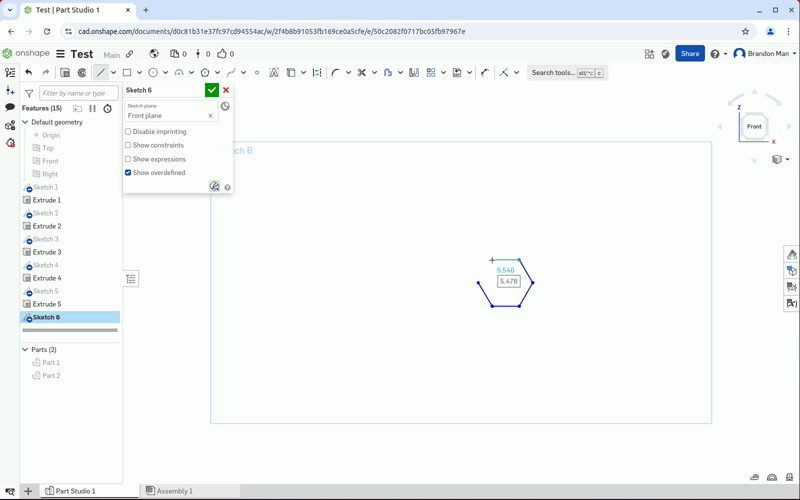
click(492, 259)
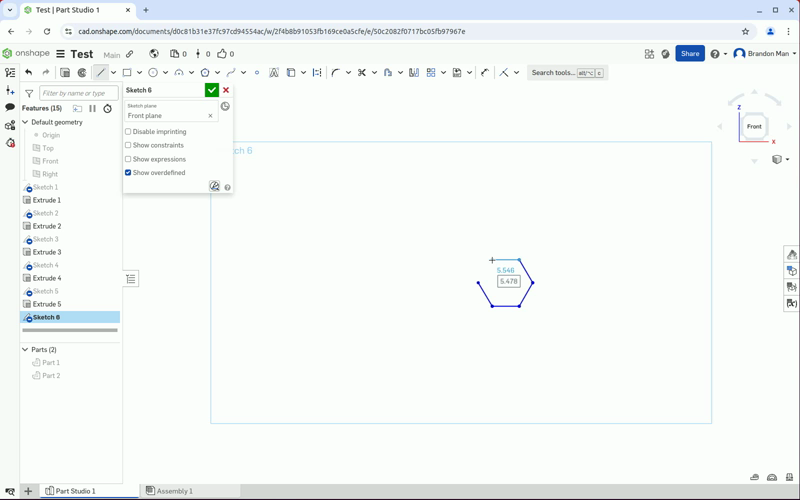
key_up(shift)
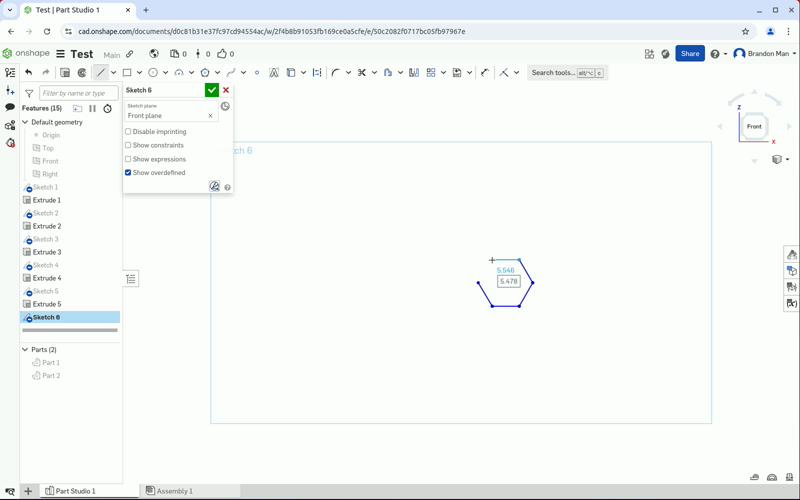
mouse_move(522, 259)
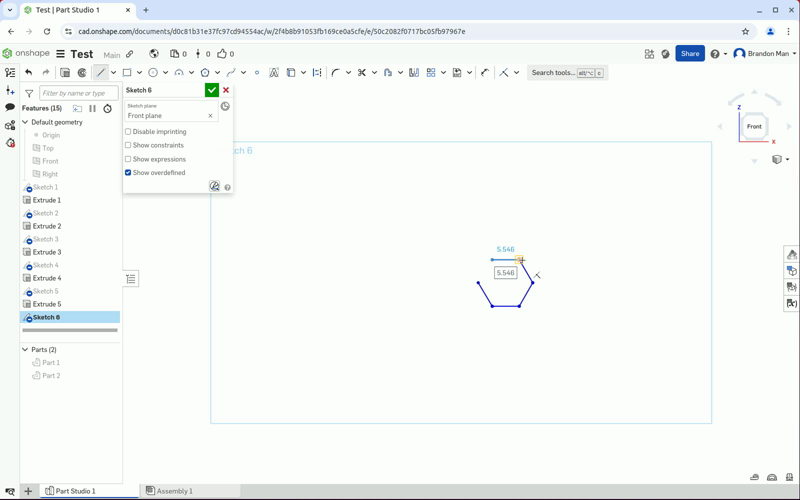
key_down(shift)
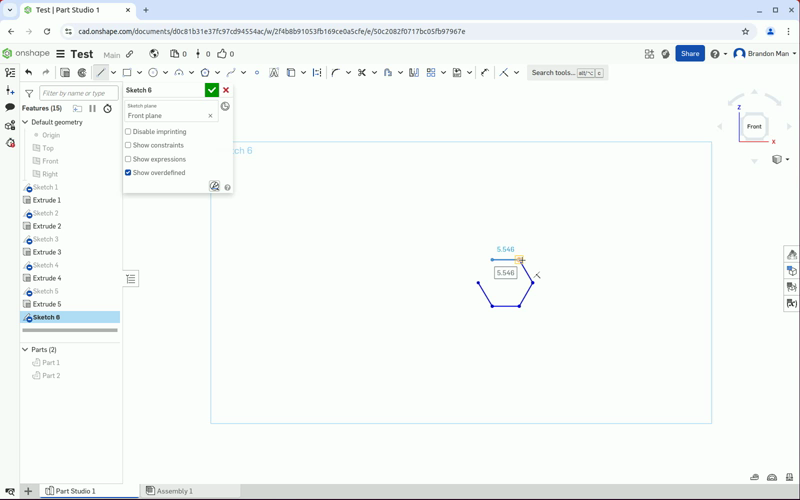
mouse_move(478, 282)
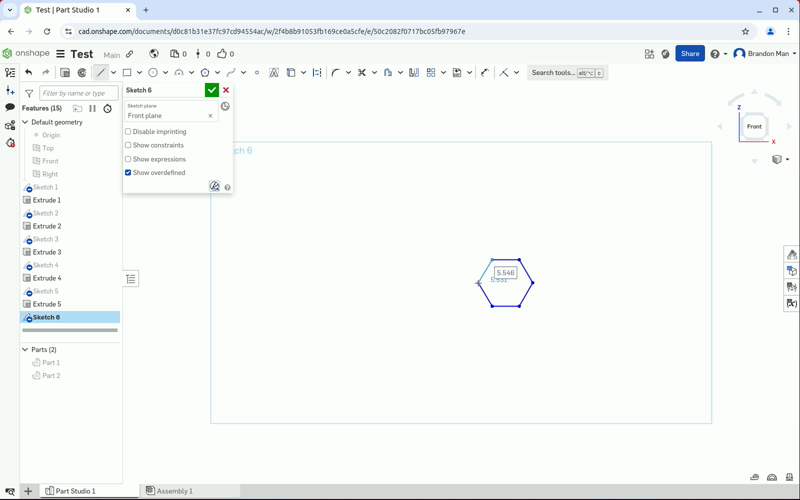
key_up(shift)
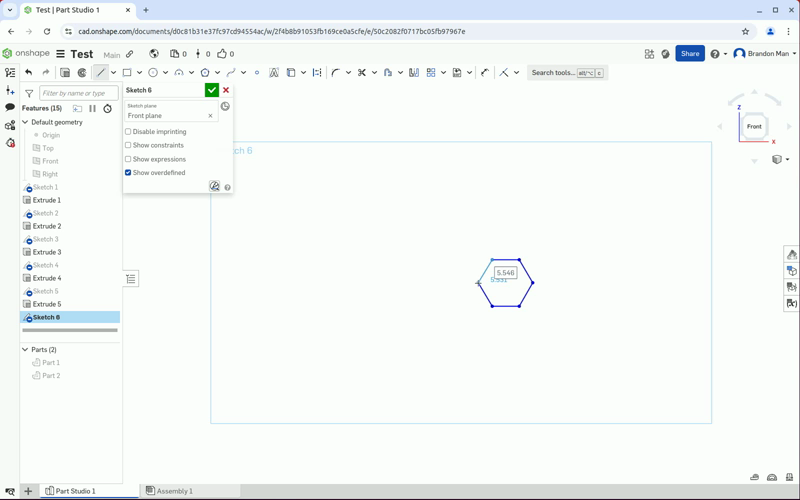
click(478, 282)
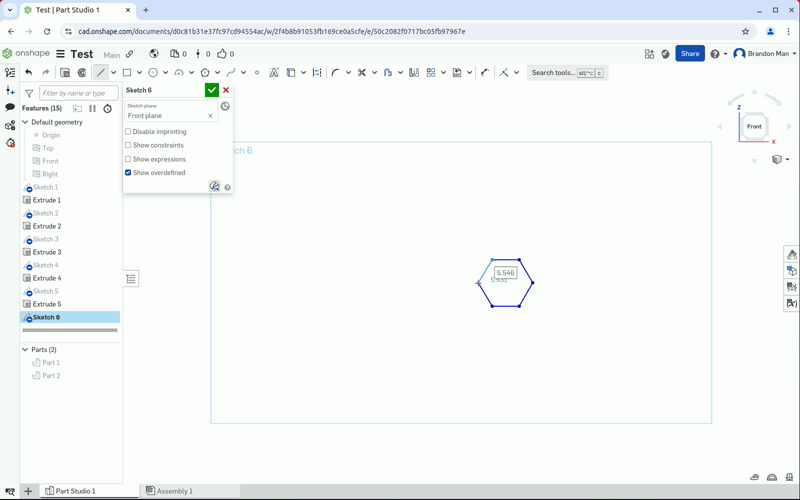
key(esc)
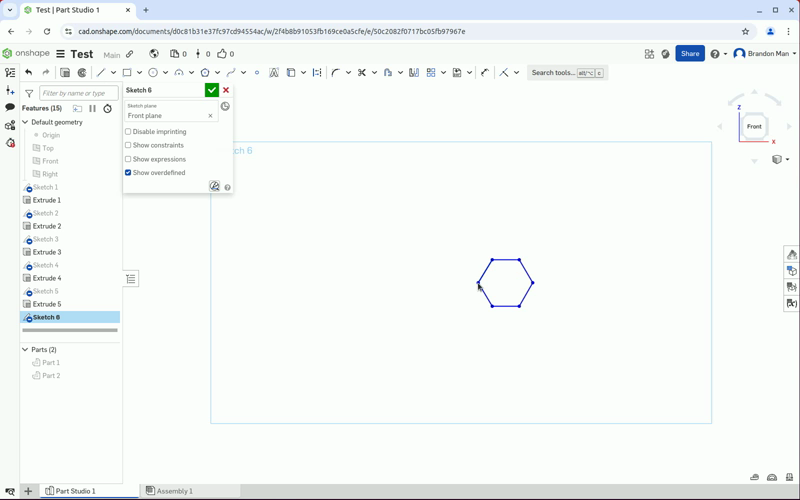
key(c)
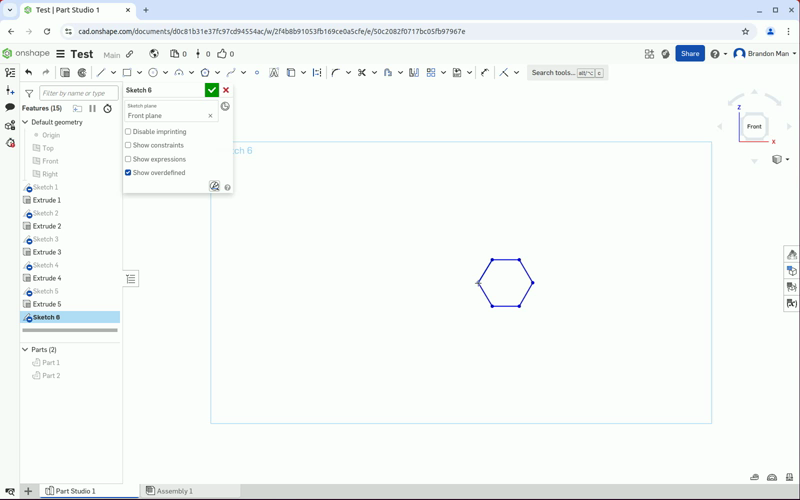
key_down(shift)
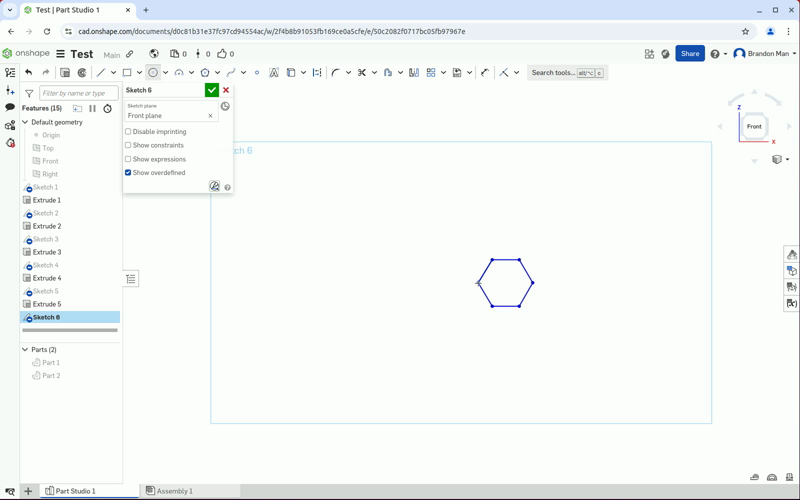
mouse_move(505, 282)
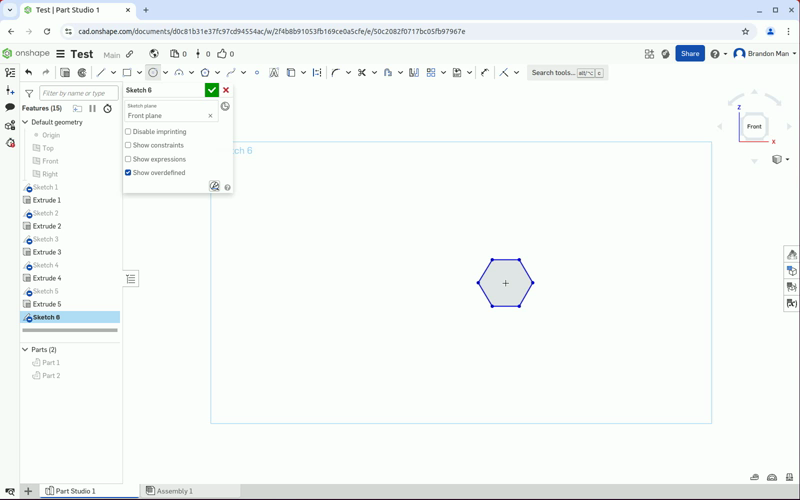
click(505, 282)
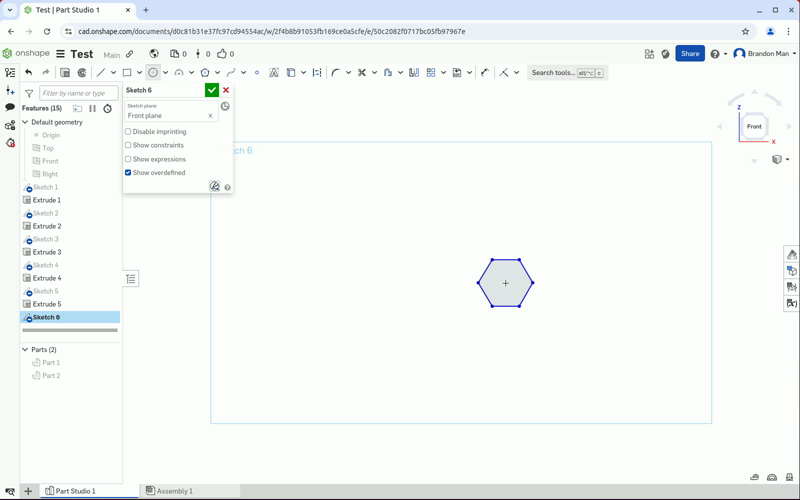
key_up(shift)
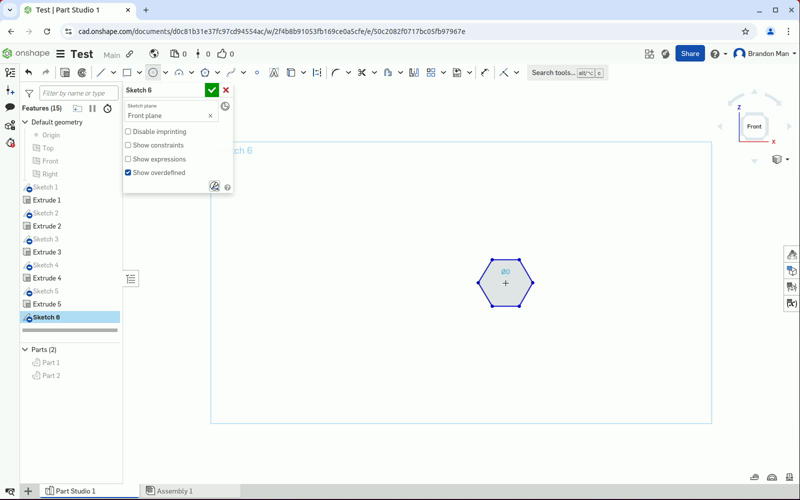
mouse_move(519, 282)
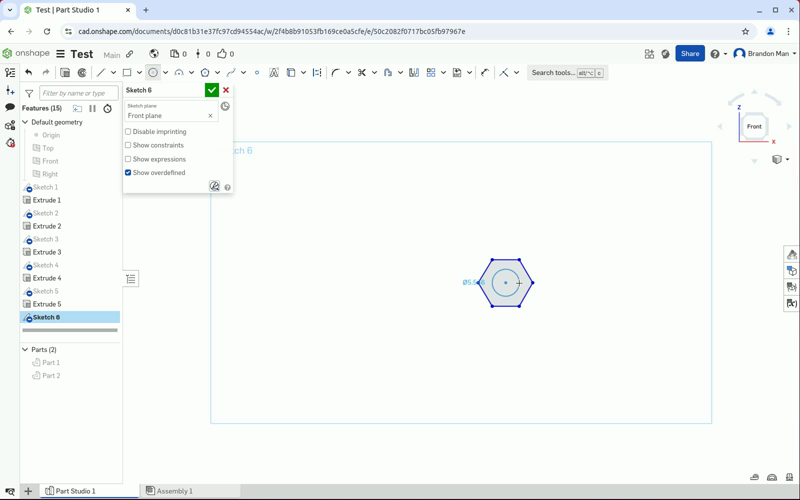
click(519, 282)
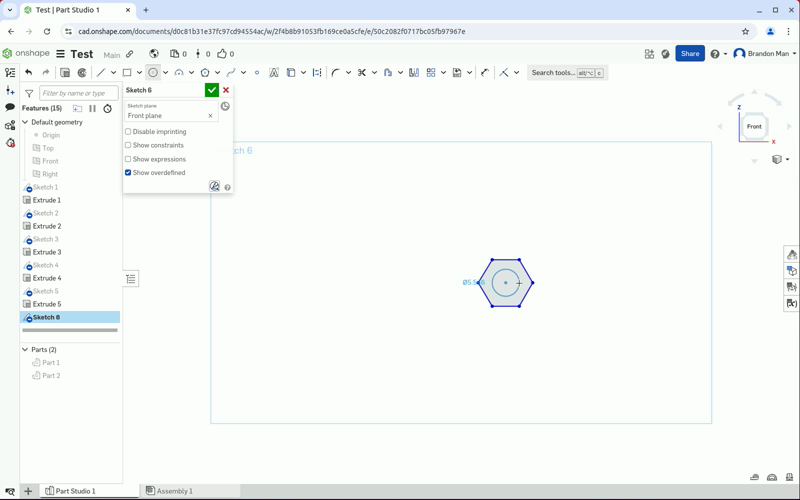
key(esc)
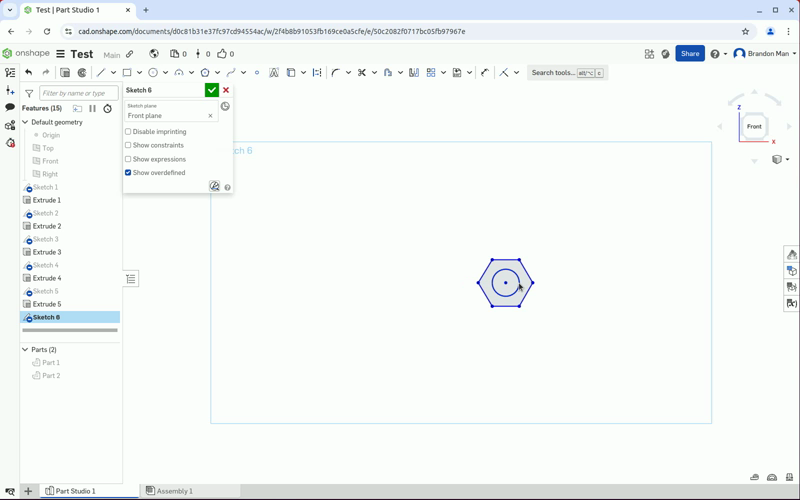
mouse_move(495, 265)
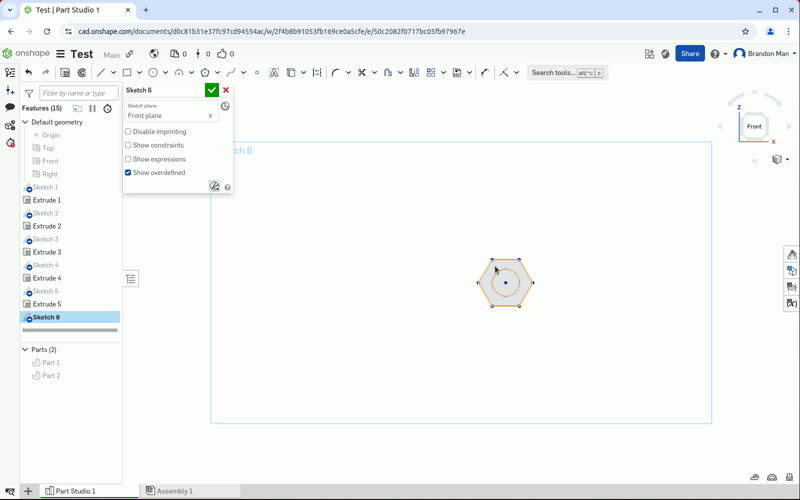
scroll(6)
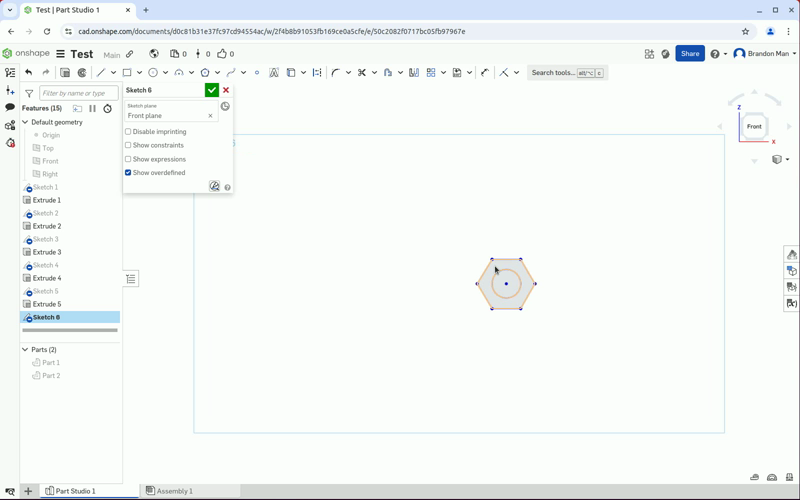
scroll(6)
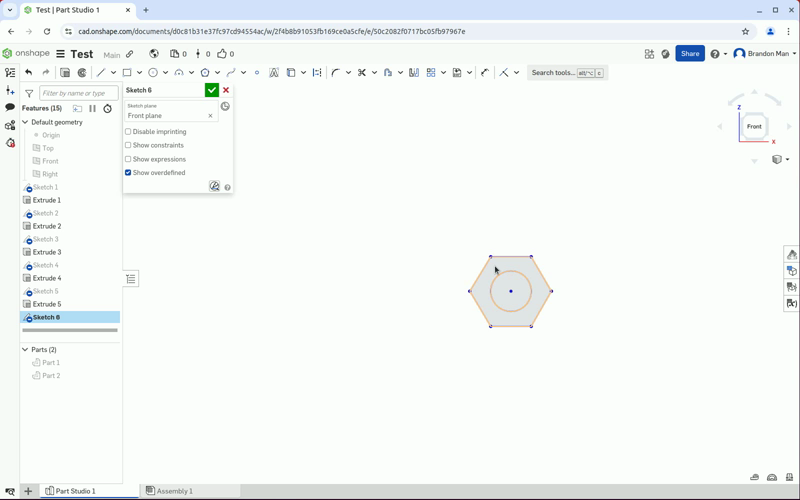
scroll(6)
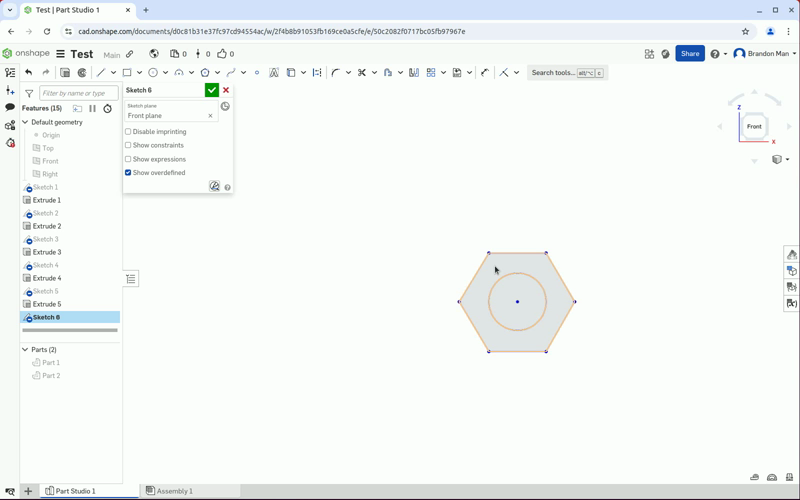
scroll(6)
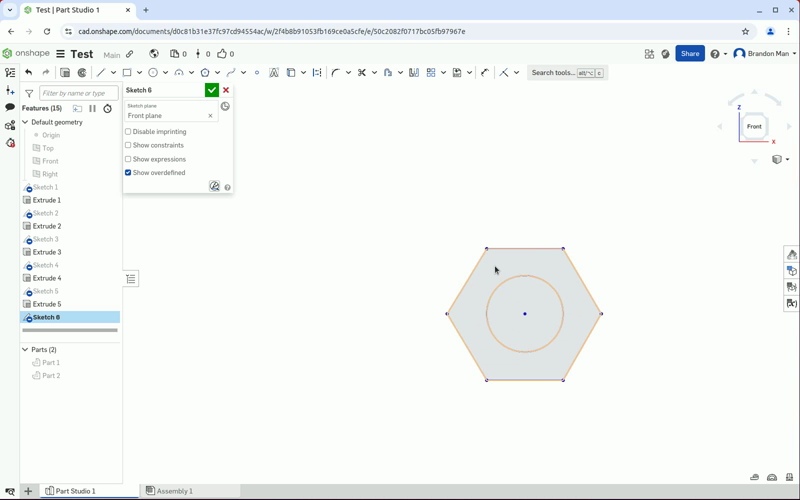
scroll(6)
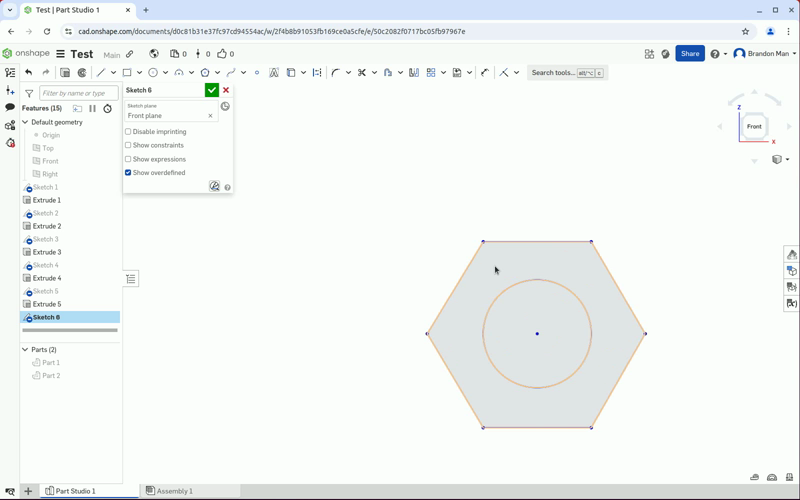
scroll(6)
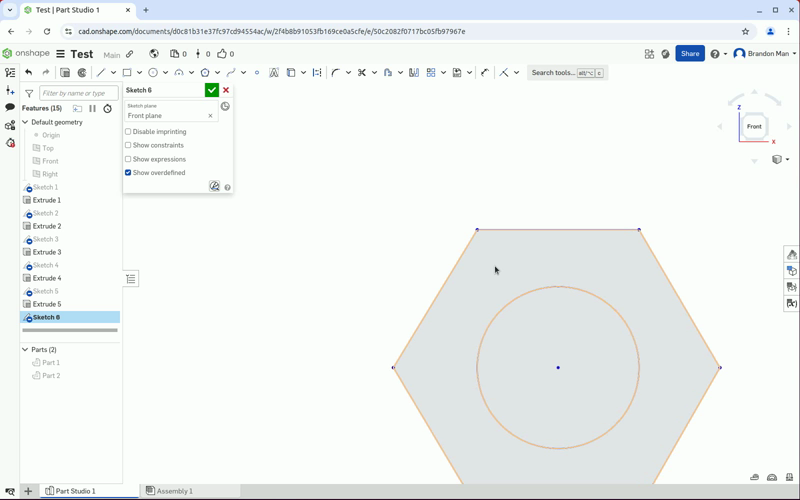
scroll(6)
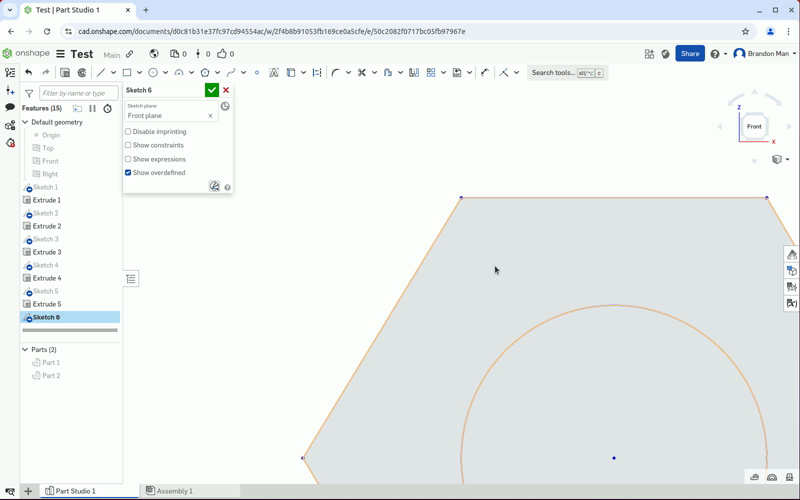
click(495, 265)
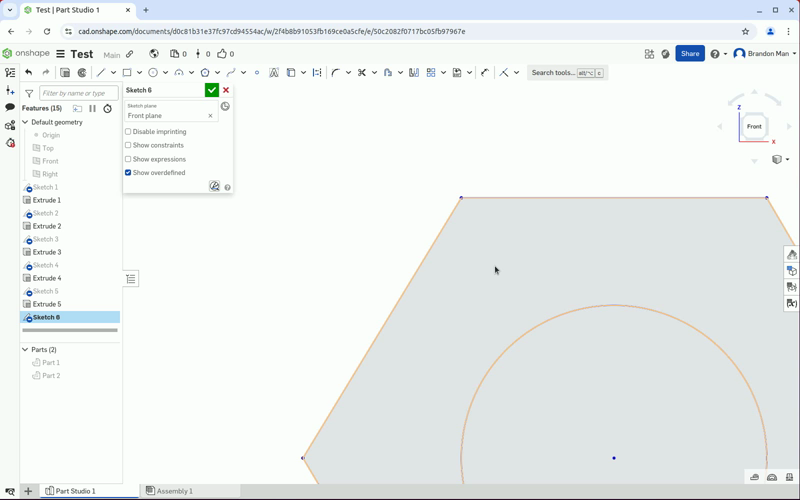
scroll(-6)
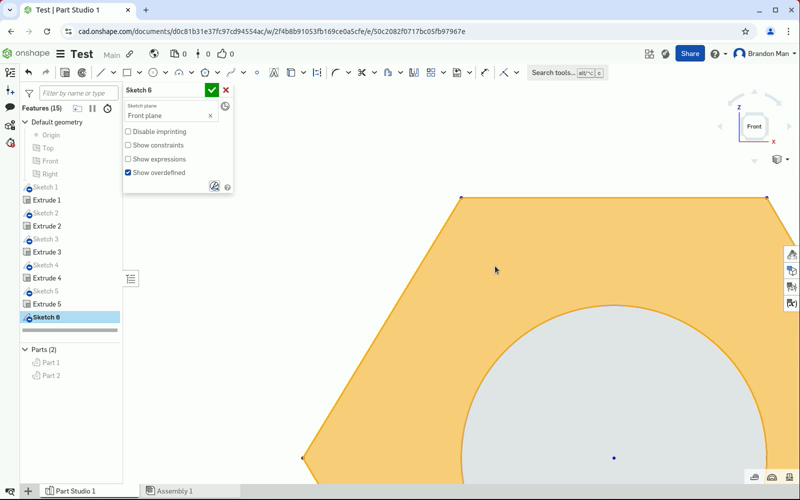
scroll(-6)
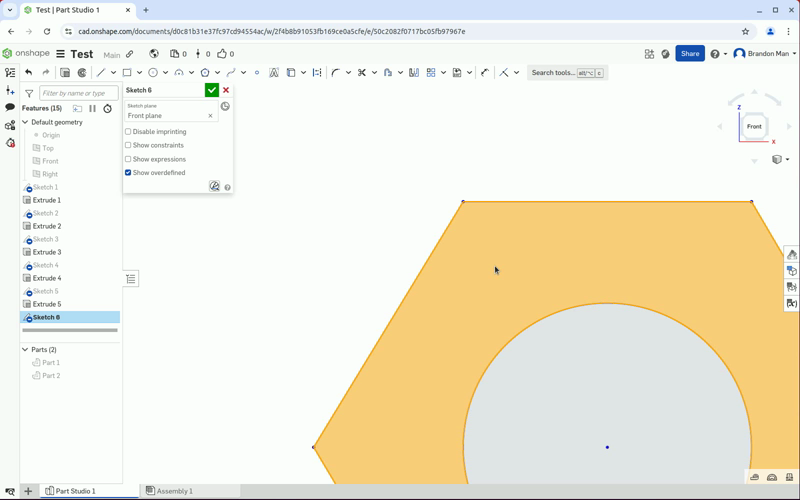
scroll(-6)
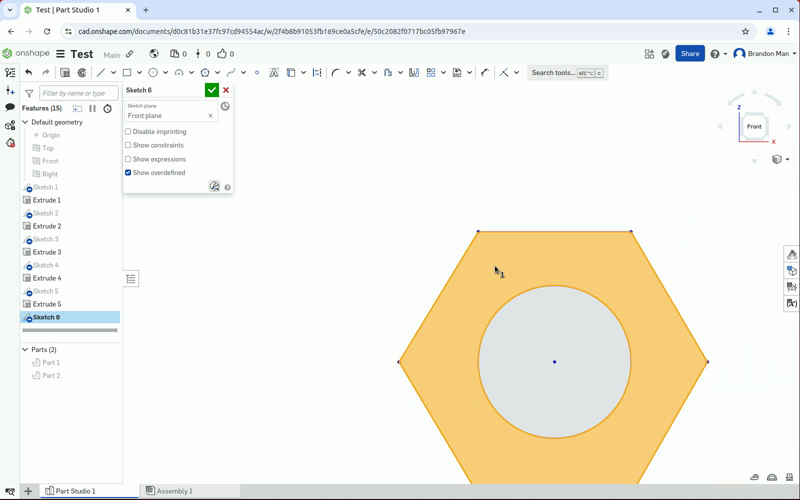
scroll(-6)
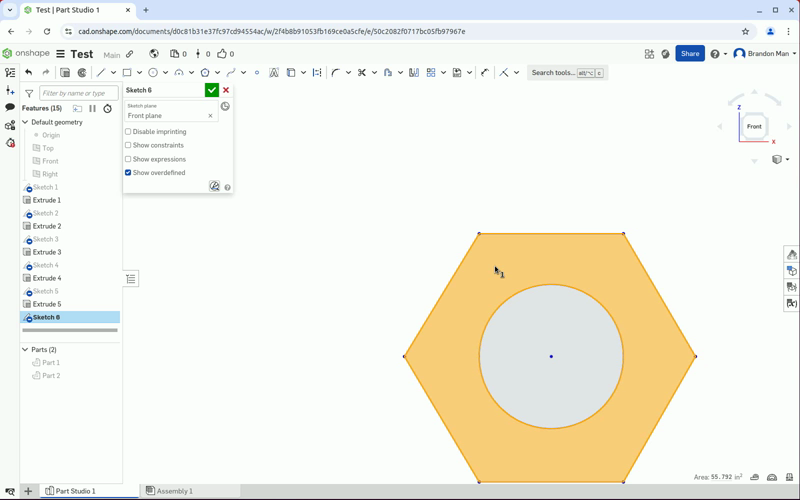
scroll(-6)
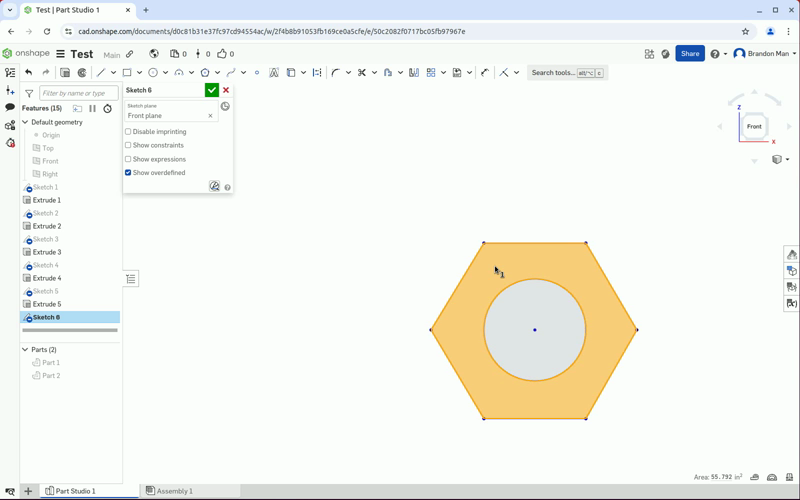
scroll(-6)
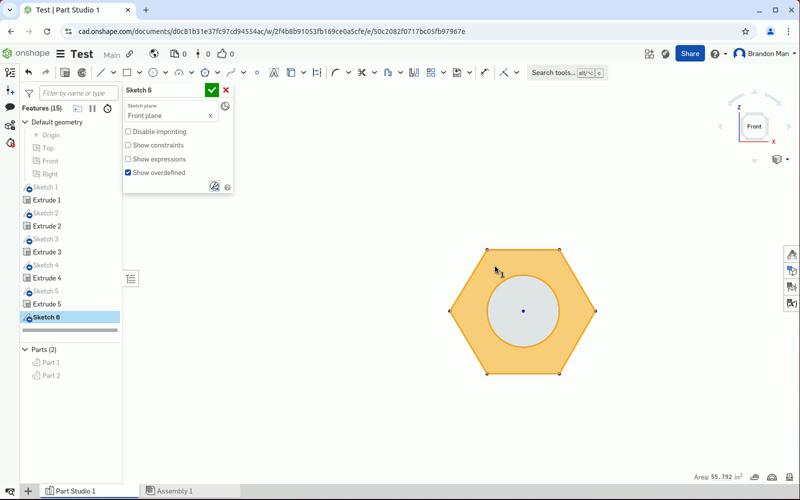
scroll(-6)
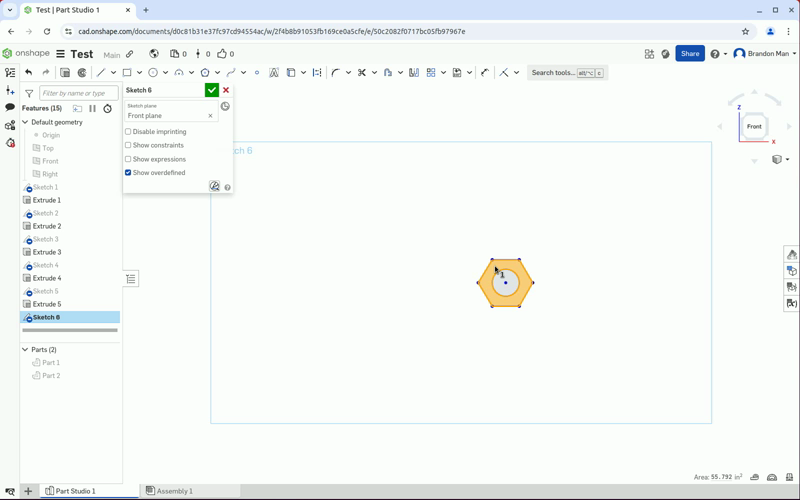
mouse_move(73, 352)
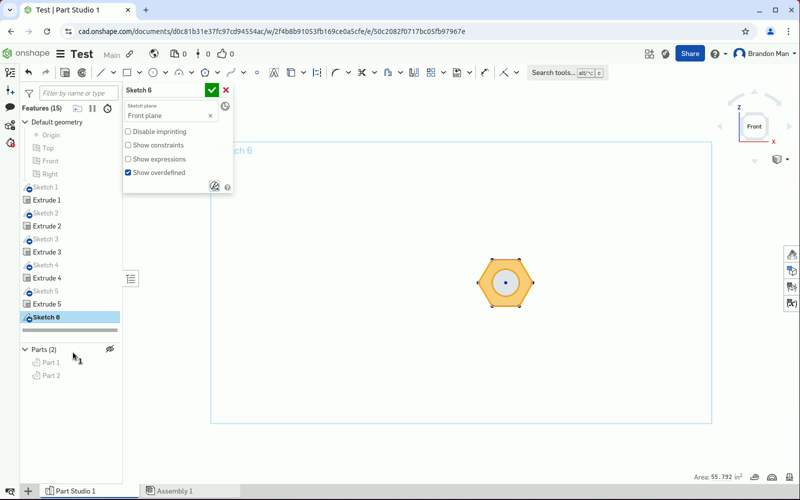
key(shift+y)
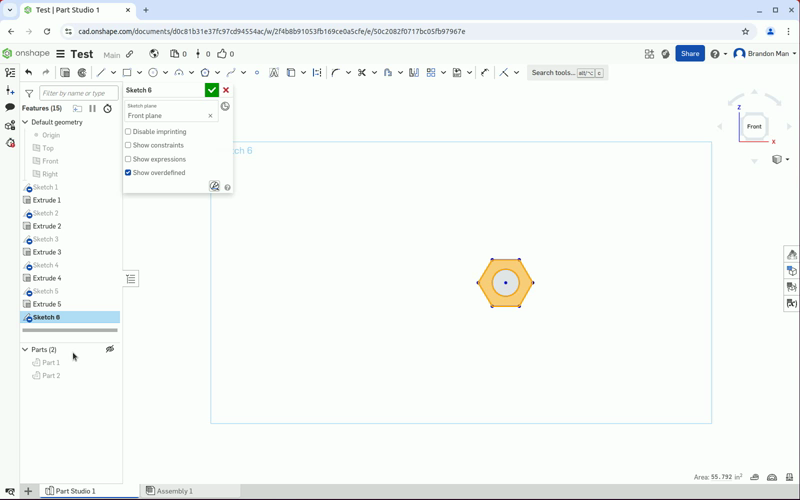
key(shift+e)
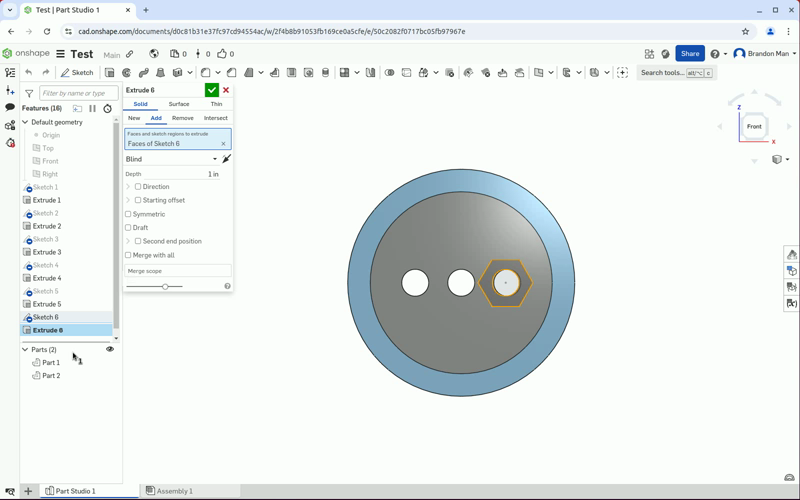
mouse_move(143, 106)
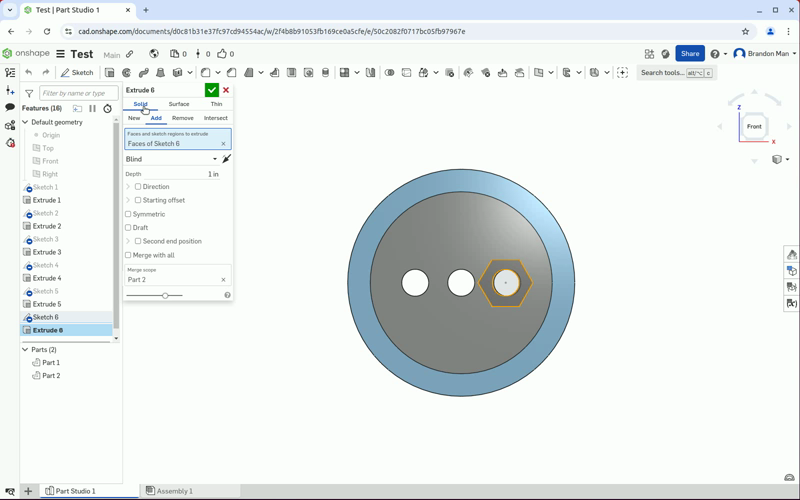
click(143, 106)
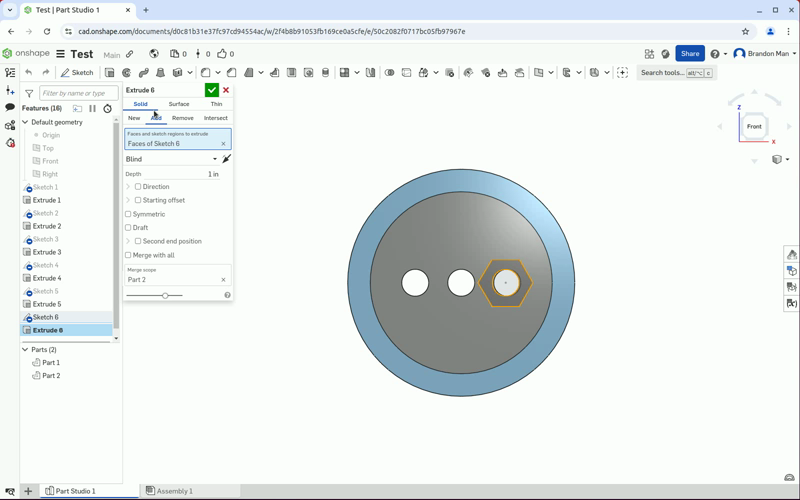
mouse_move(186, 120)
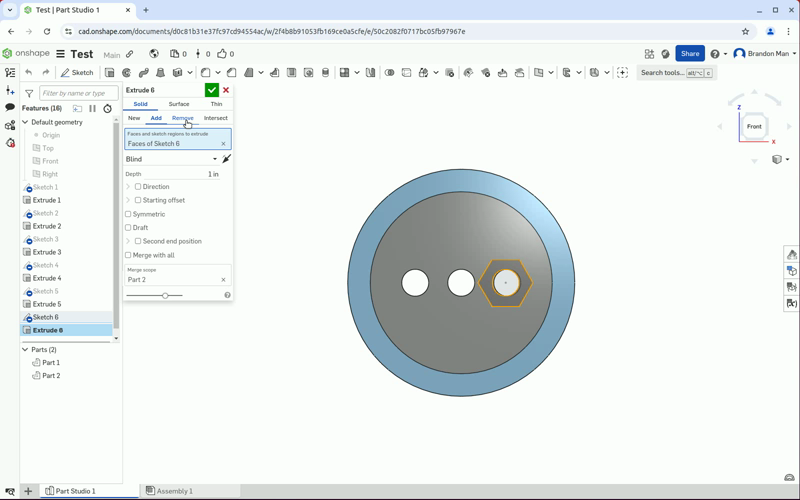
click(186, 120)
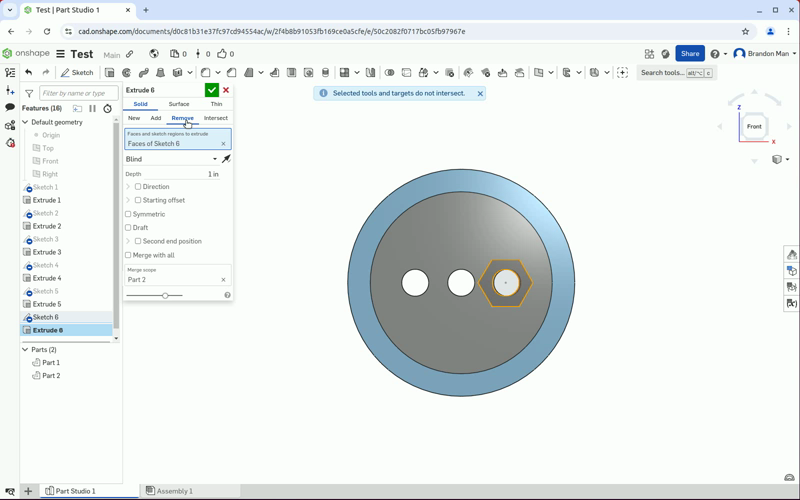
key(tab, 4)
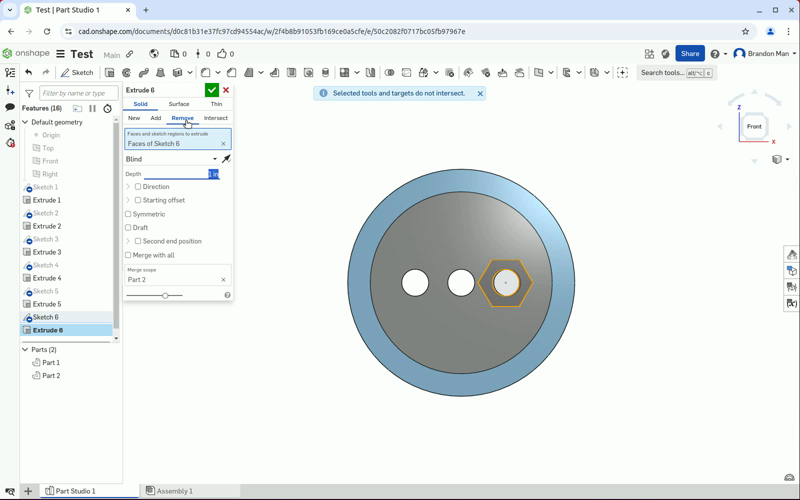
text(-5.536)
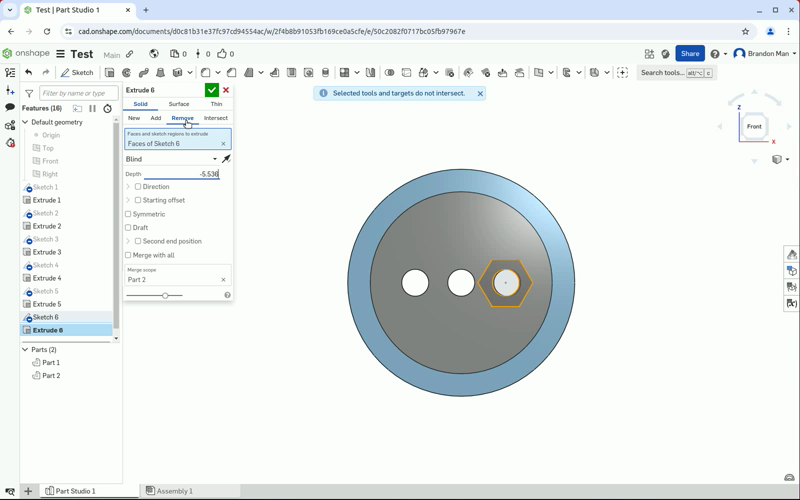
key(tab, 6)
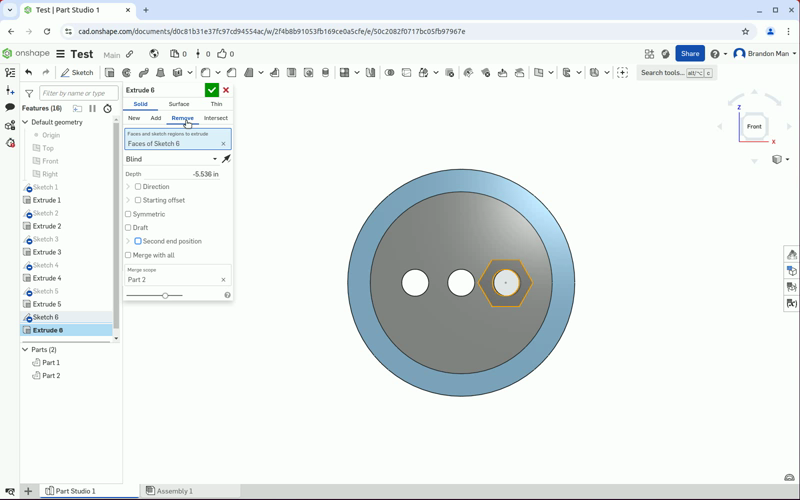
key(space)
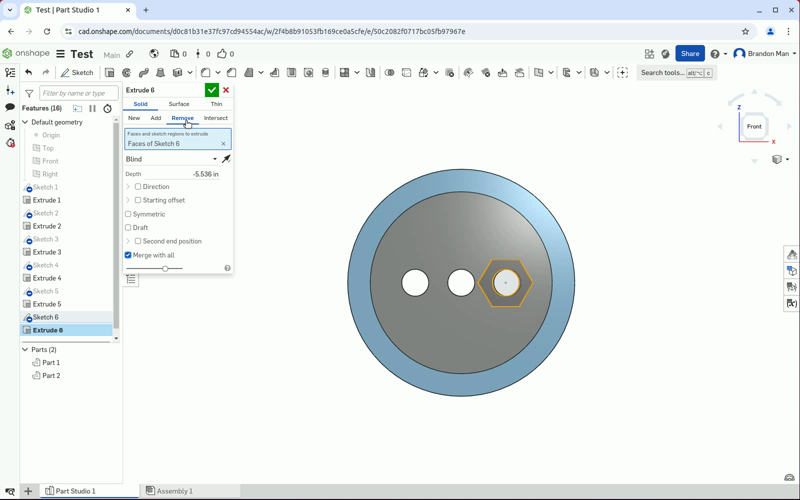
key(enter)
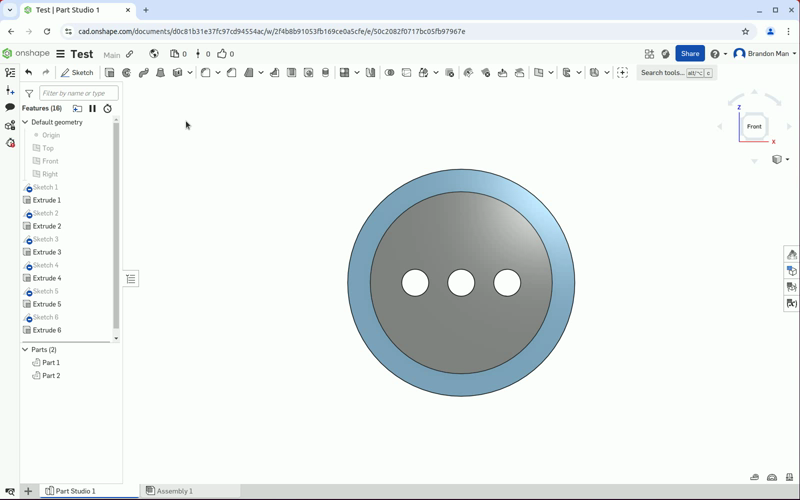
key(shift+h)
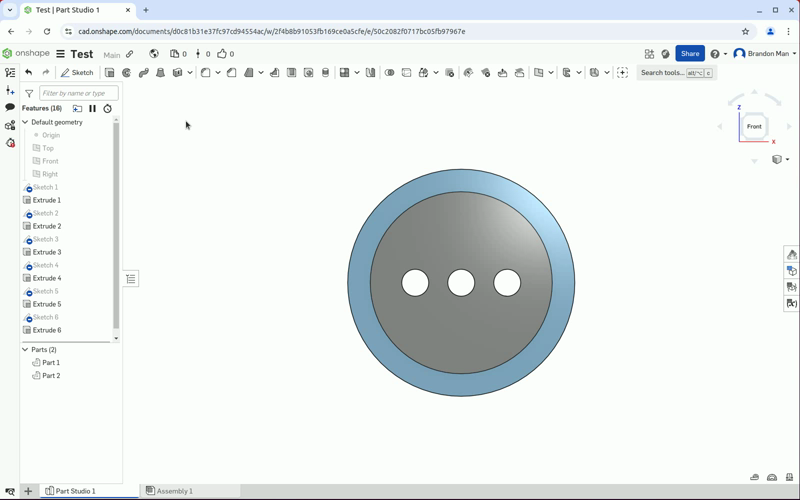
key(shift+h)
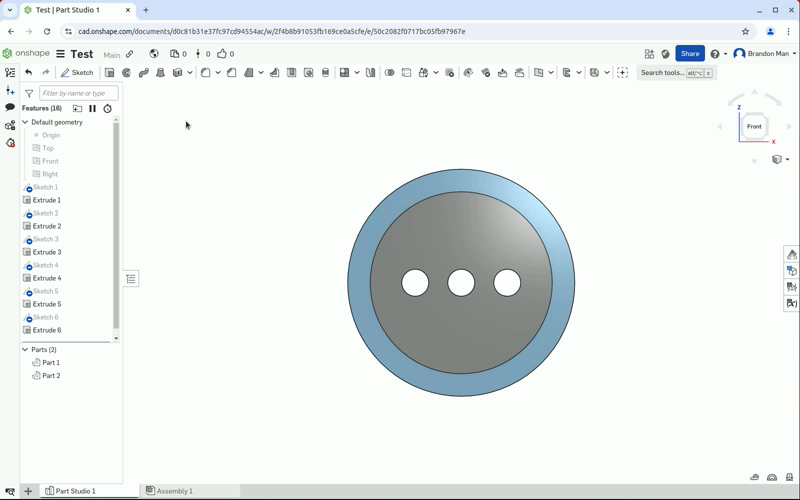
key(shift+7)
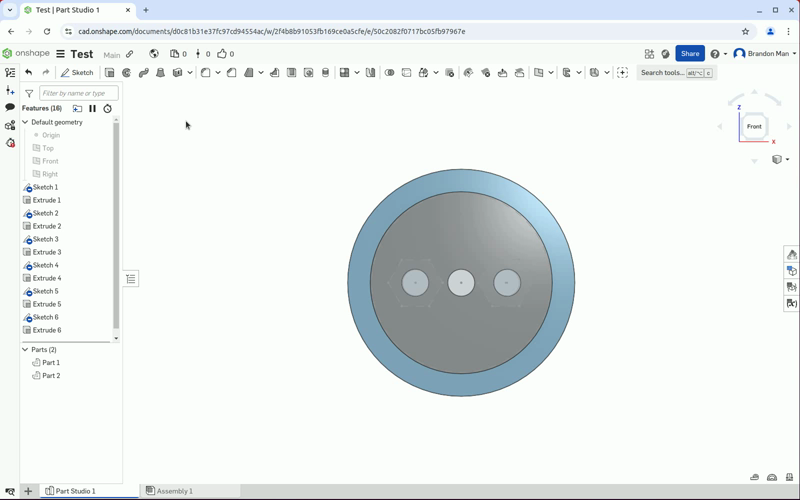
key(left, 2)
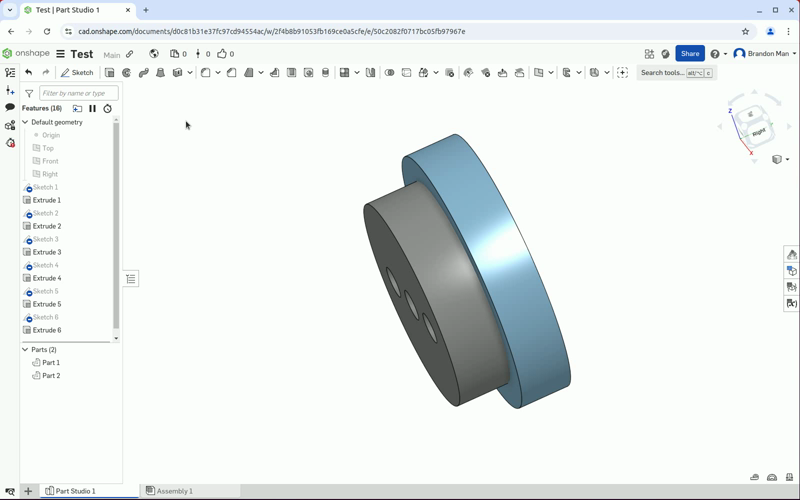
key(down, 2)
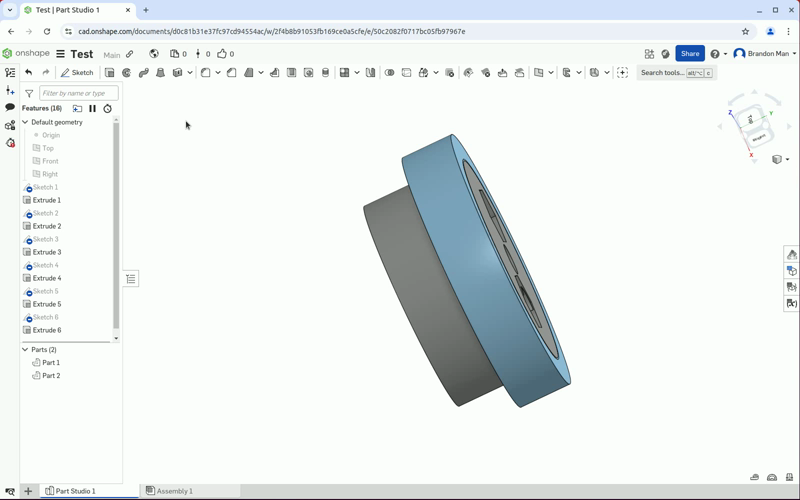
key(up, 2)
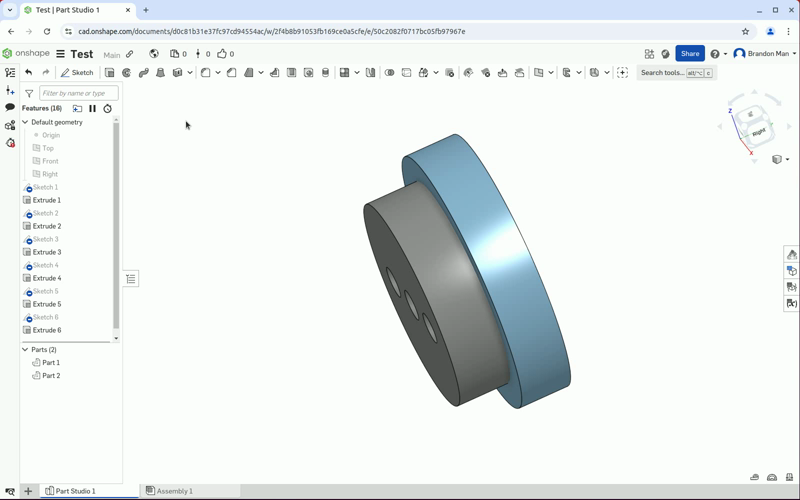
key(right, 2)
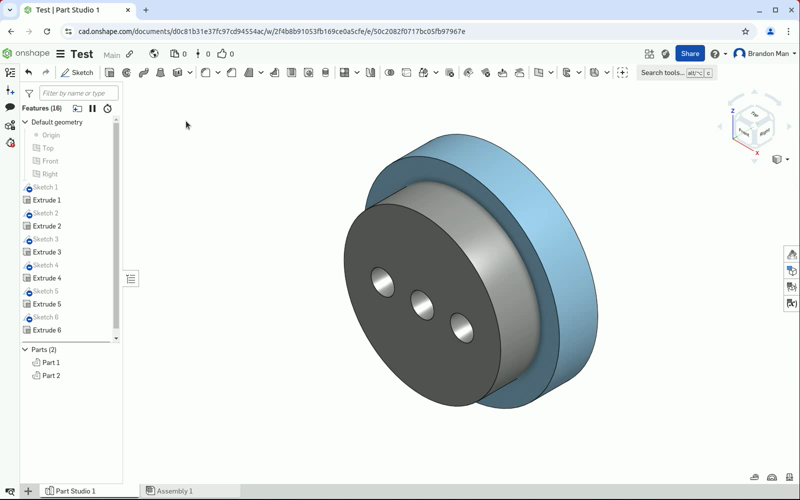
mouse_move(69, 189)
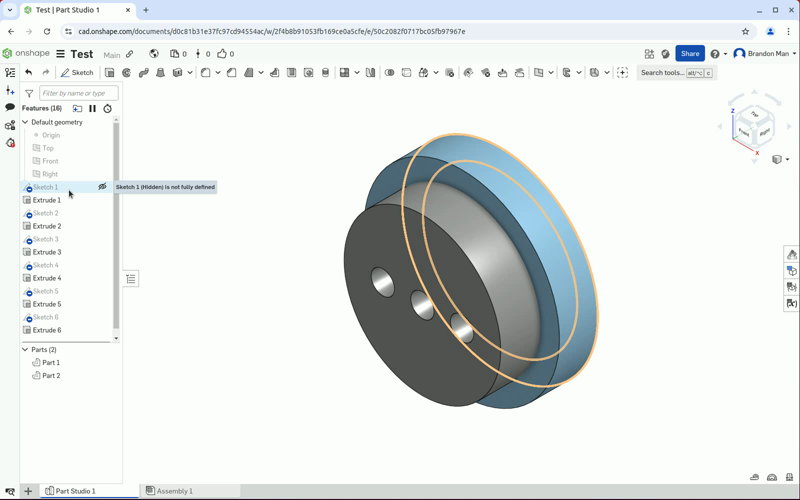
click(69, 189)